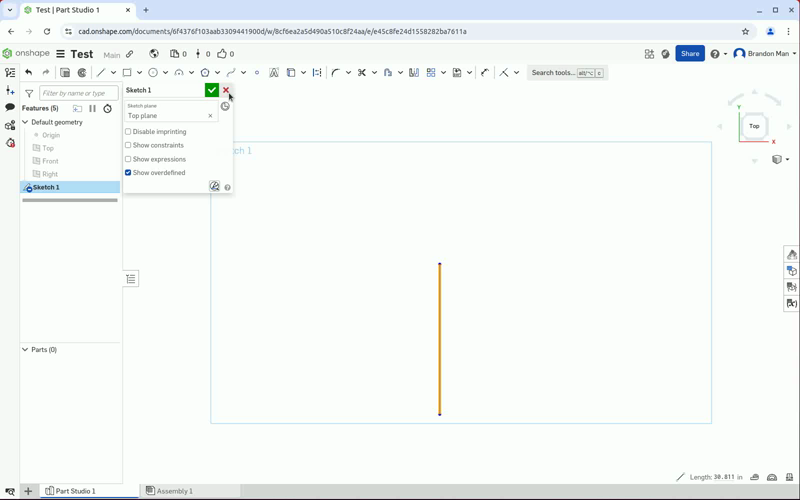
key(shift+h)
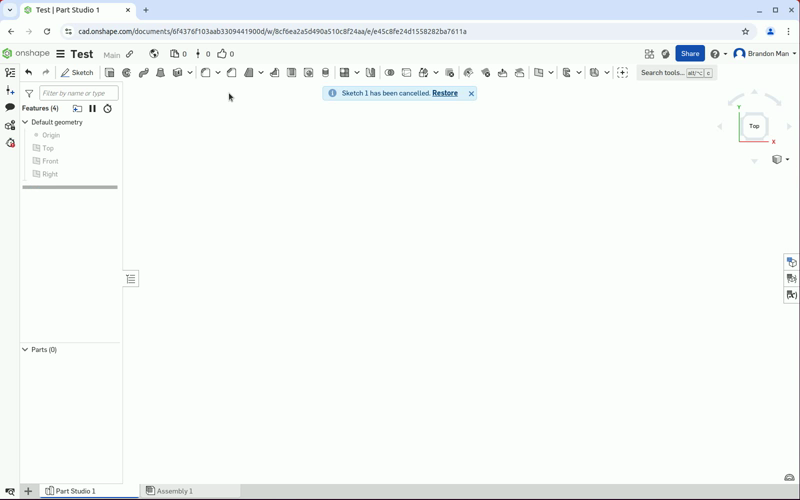
mouse_move(73, 352)
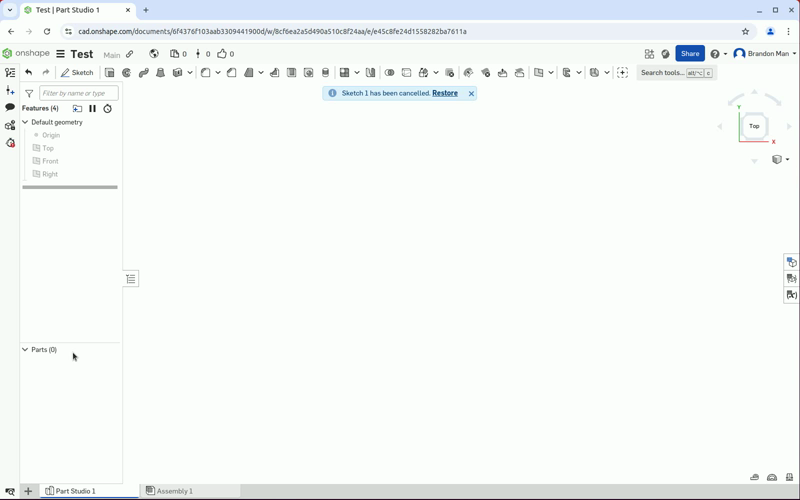
key(y)
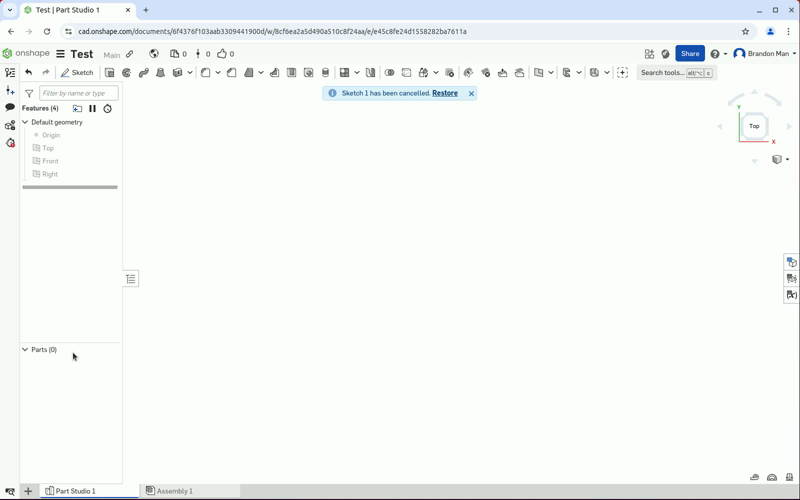
key(shift+p)
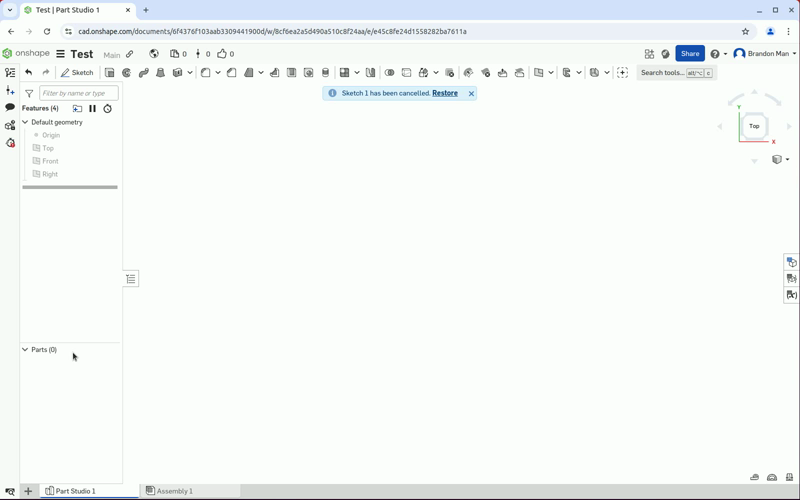
key(space)
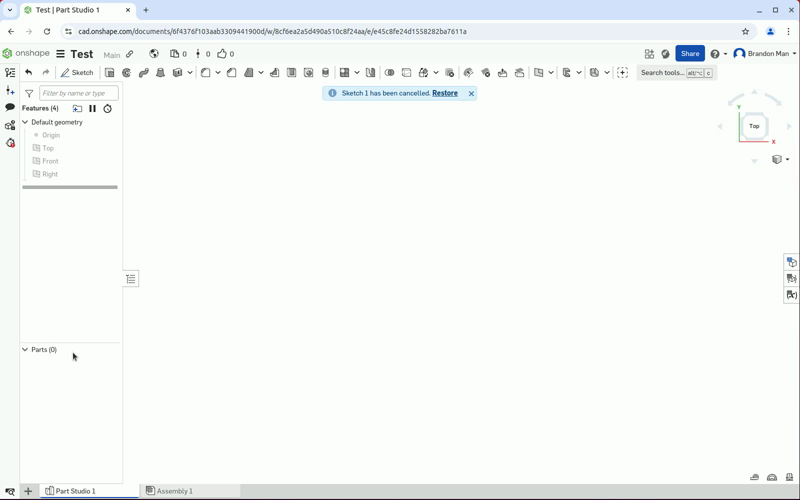
key_down(shift)
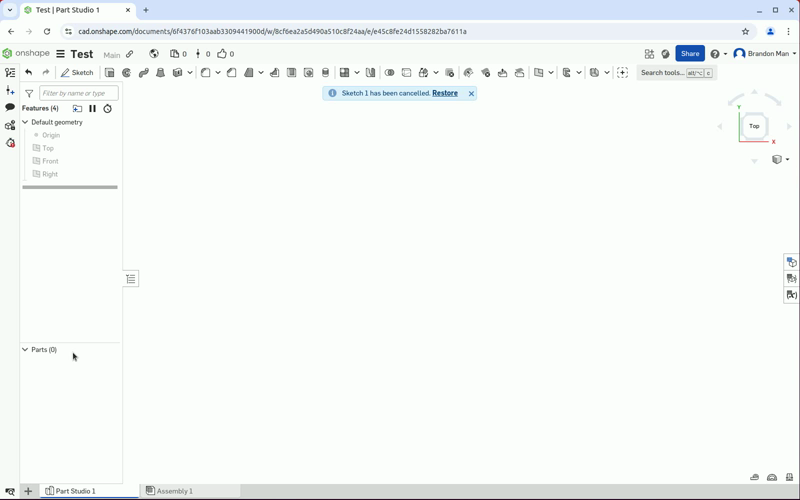
key(up)
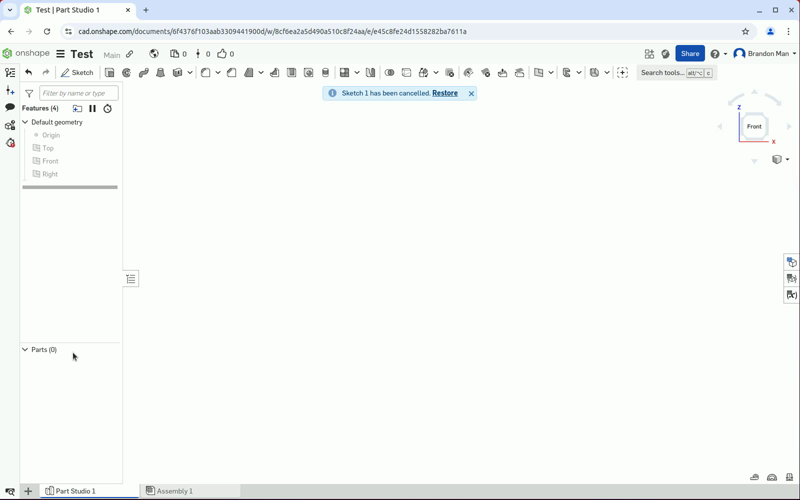
key_up(shift)
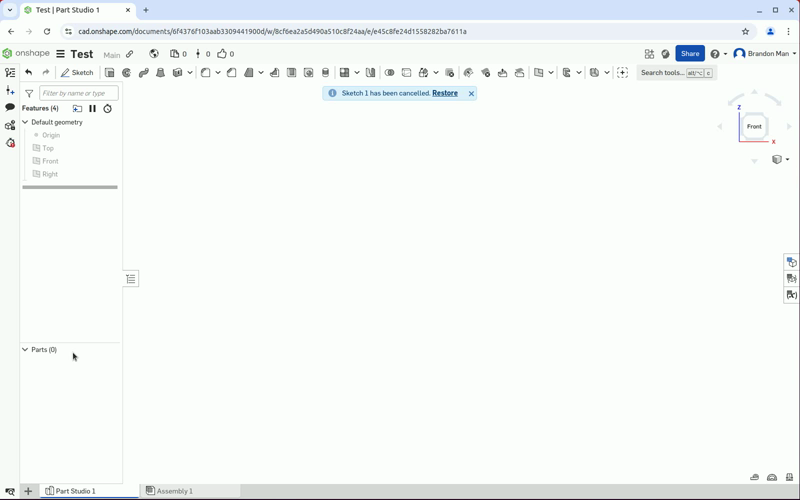
mouse_move(73, 352)
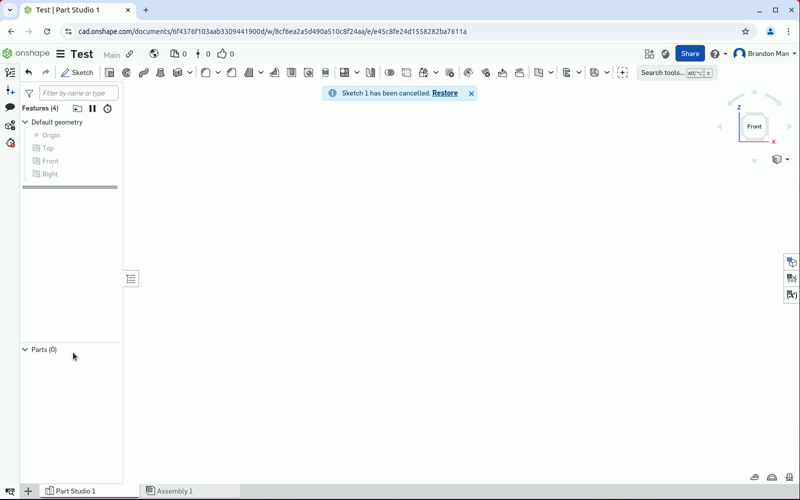
key(shift+y)
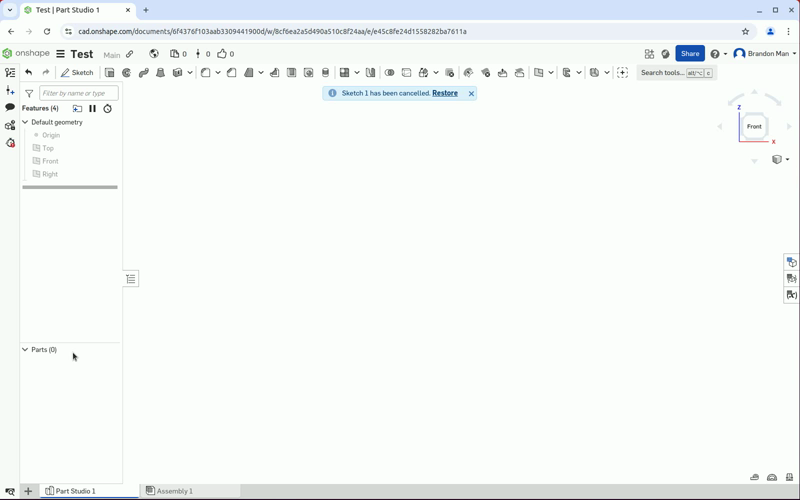
key(shift+s)
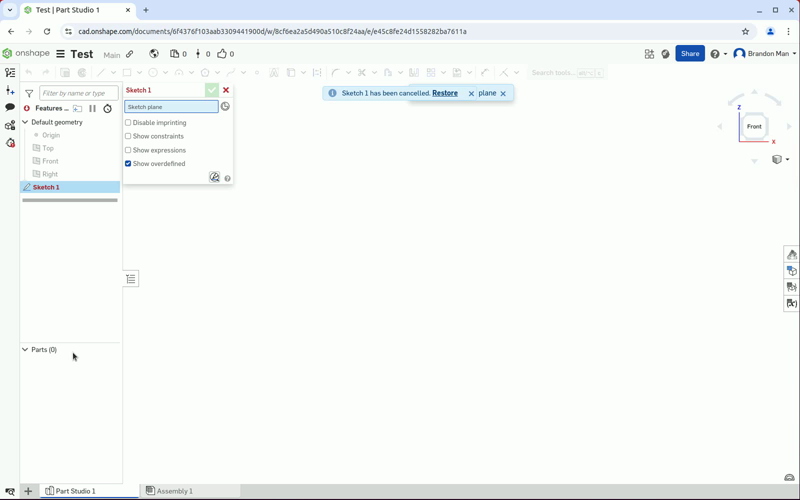
mouse_move(73, 163)
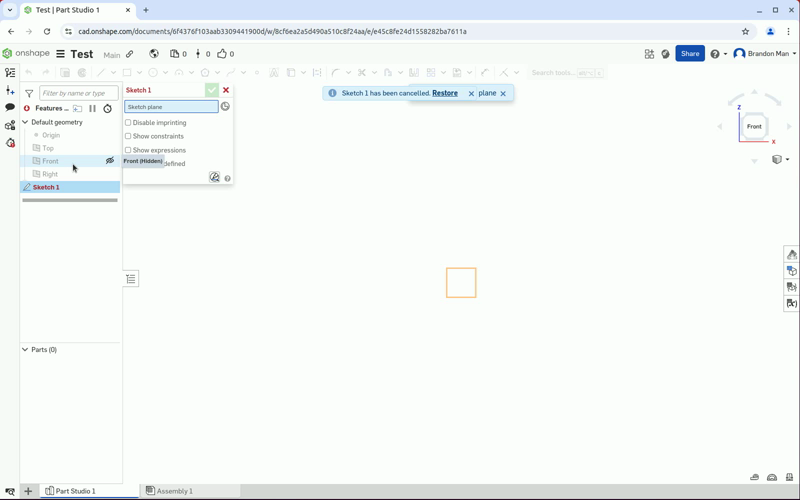
click(73, 163)
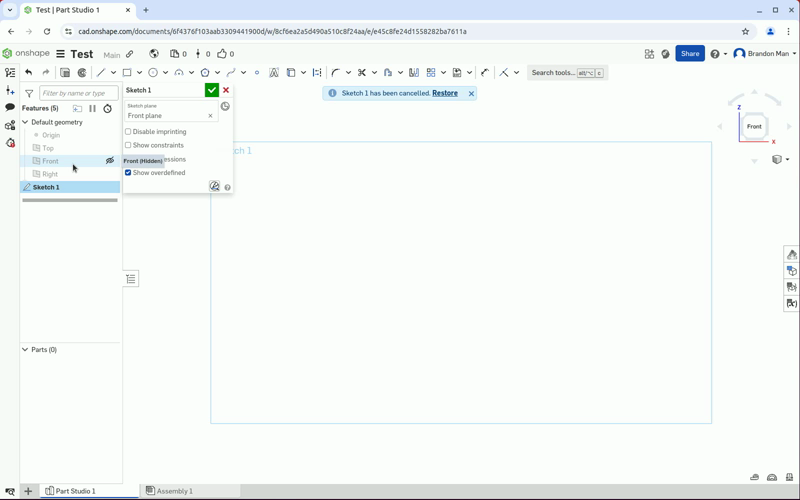
mouse_move(73, 352)
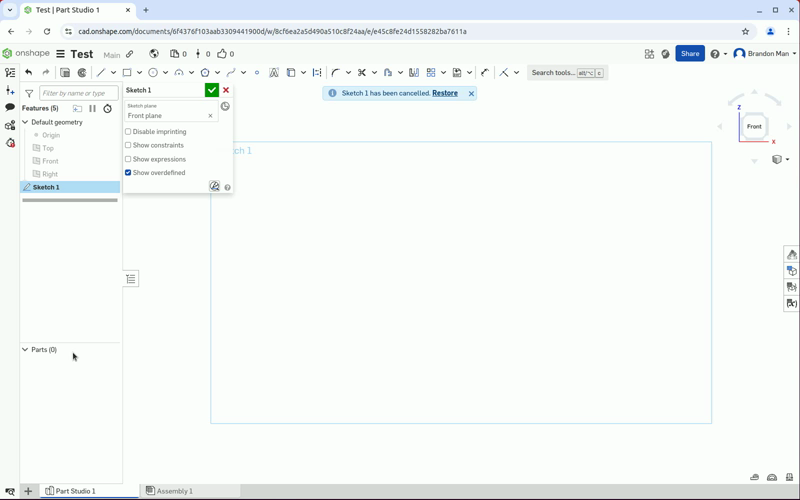
key(y)
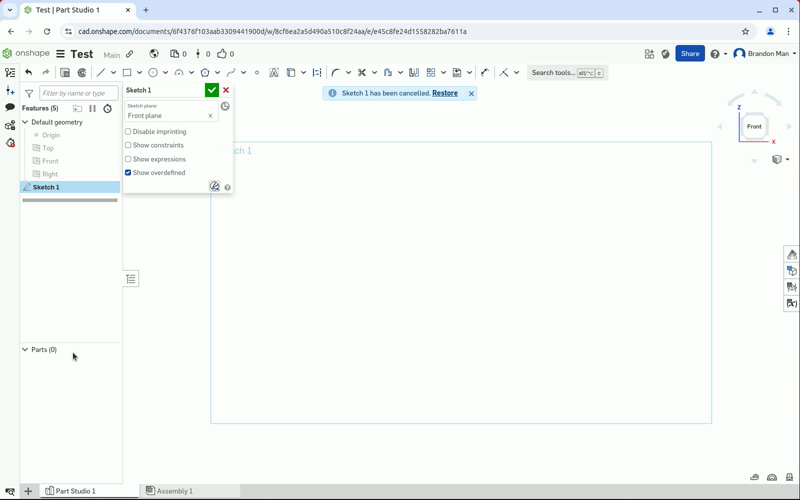
key(l)
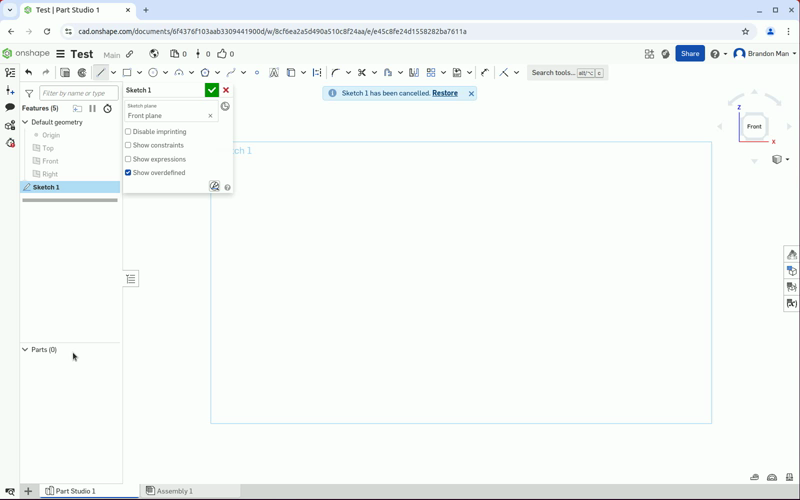
key_down(shift)
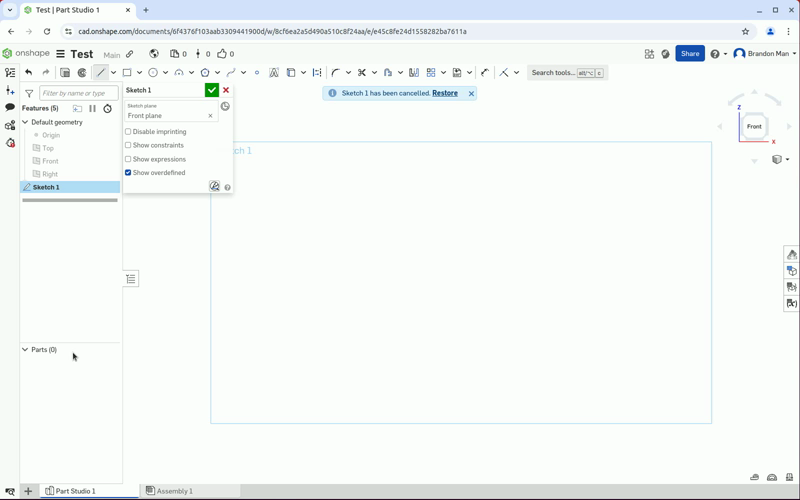
mouse_move(377, 351)
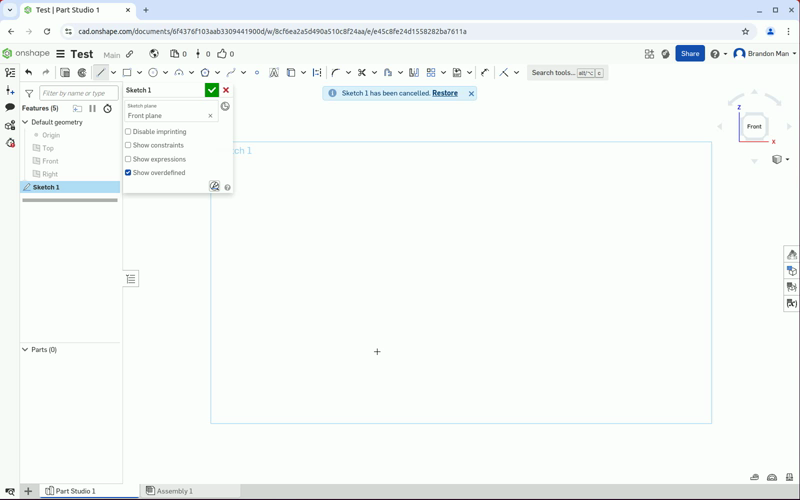
click(377, 351)
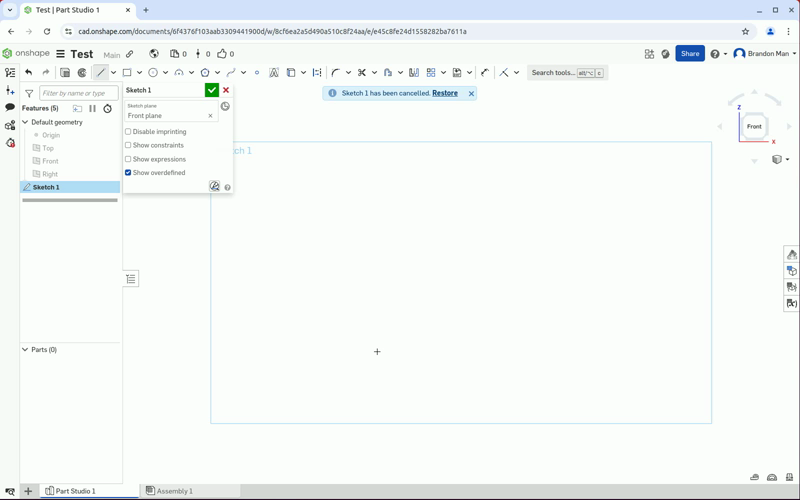
key_up(shift)
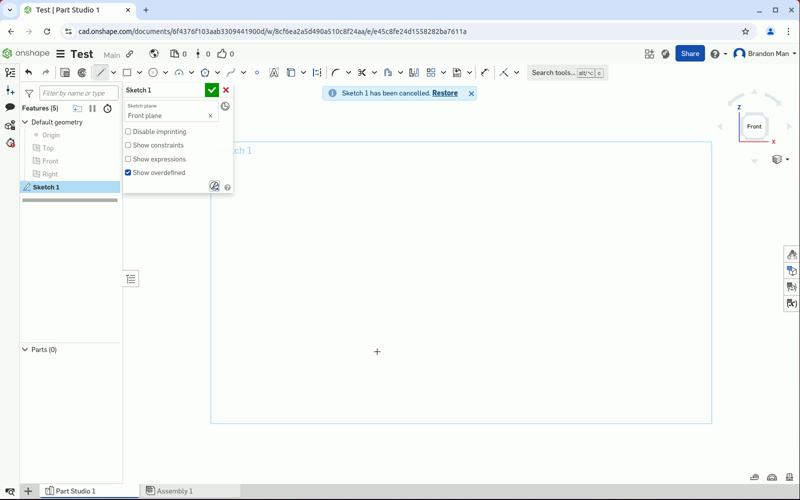
key_down(shift)
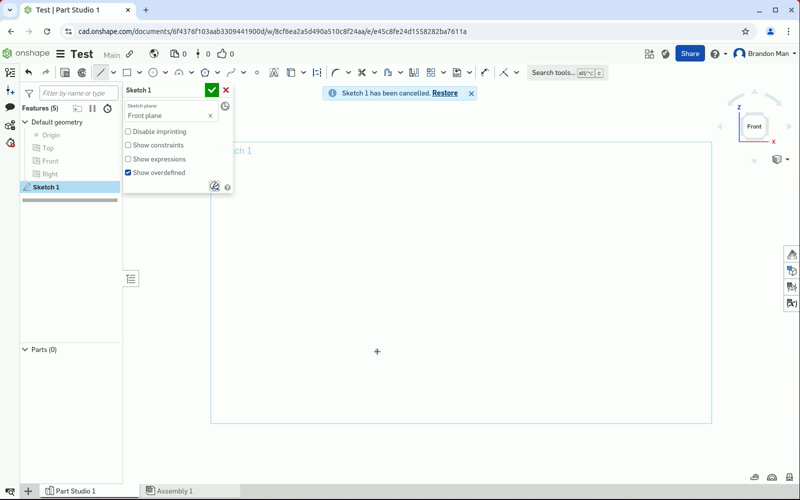
mouse_move(542, 351)
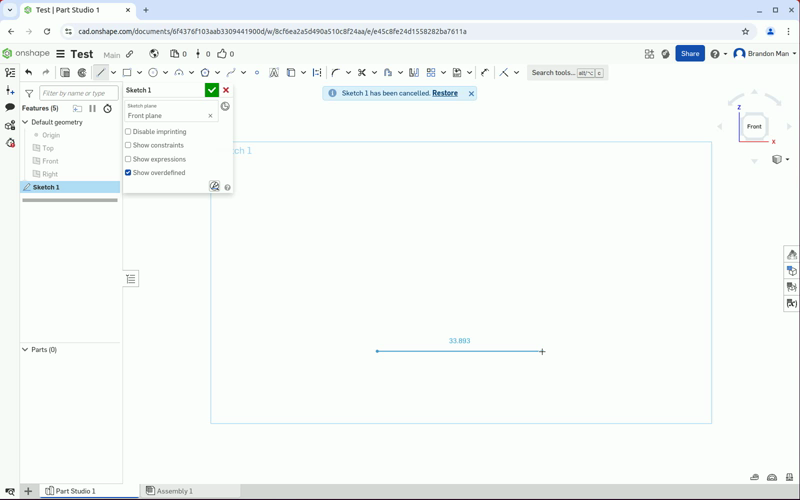
click(542, 351)
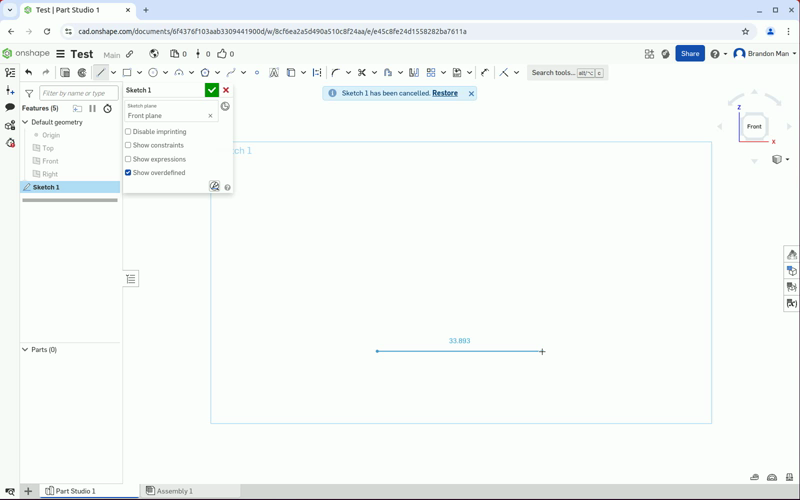
key_up(shift)
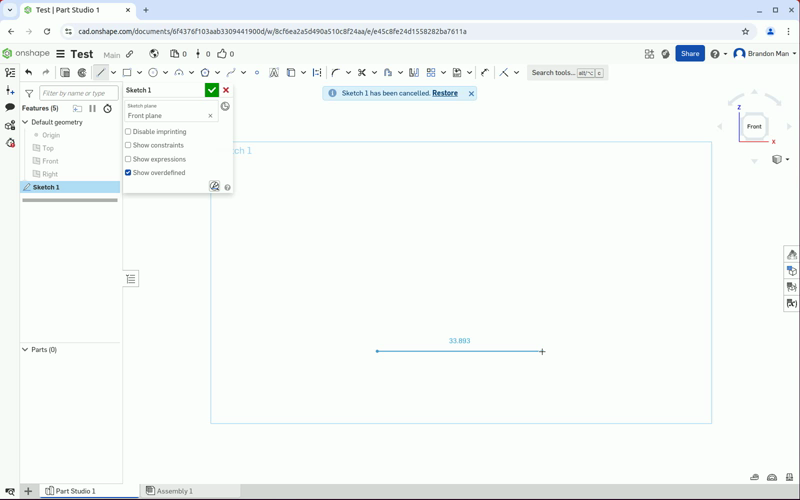
key_down(shift)
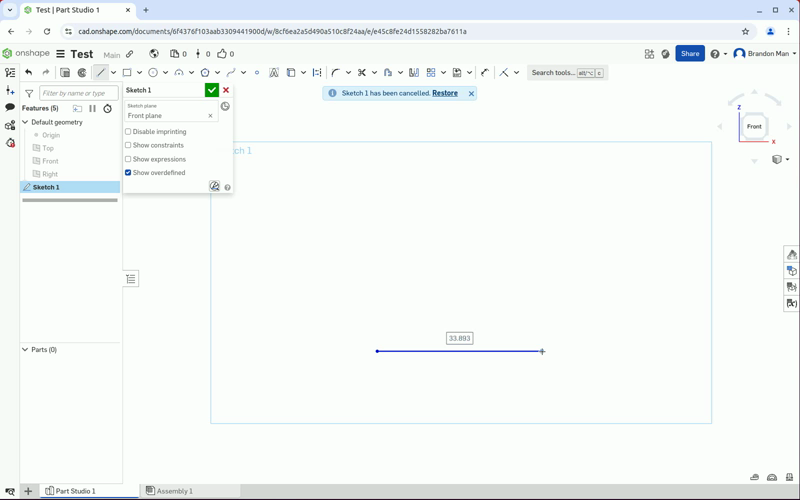
mouse_move(542, 241)
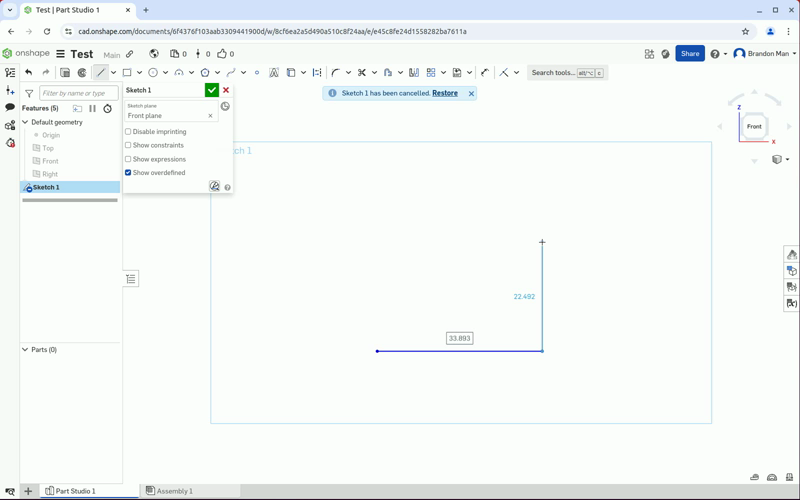
click(542, 241)
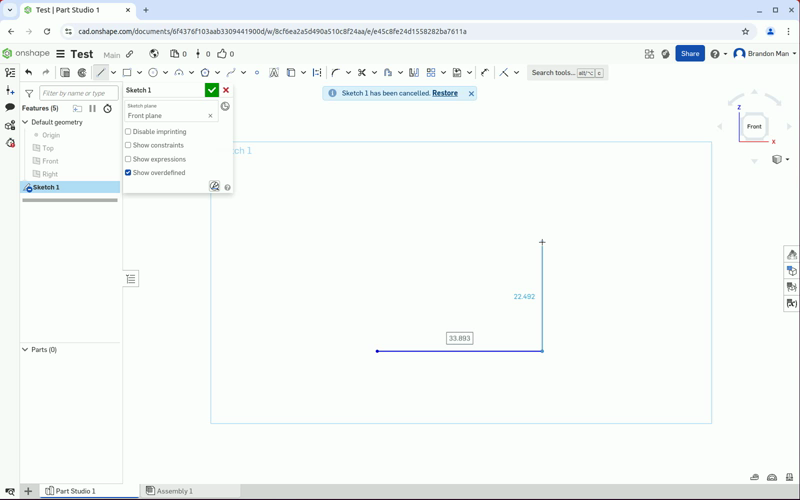
key_up(shift)
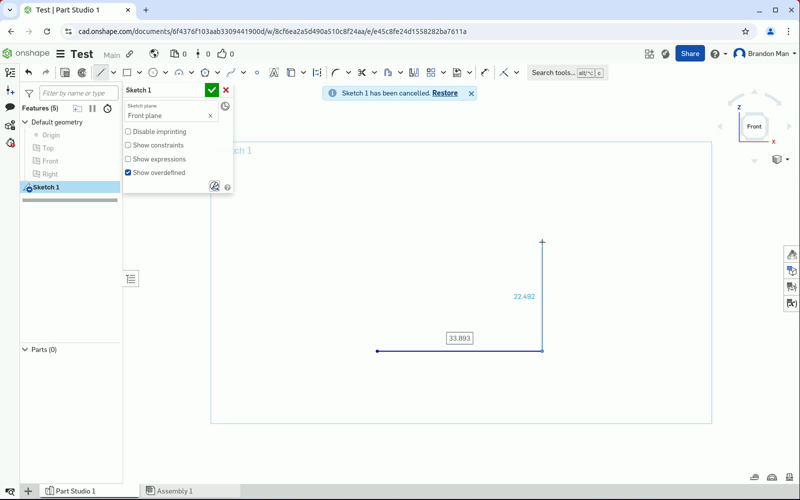
key_down(shift)
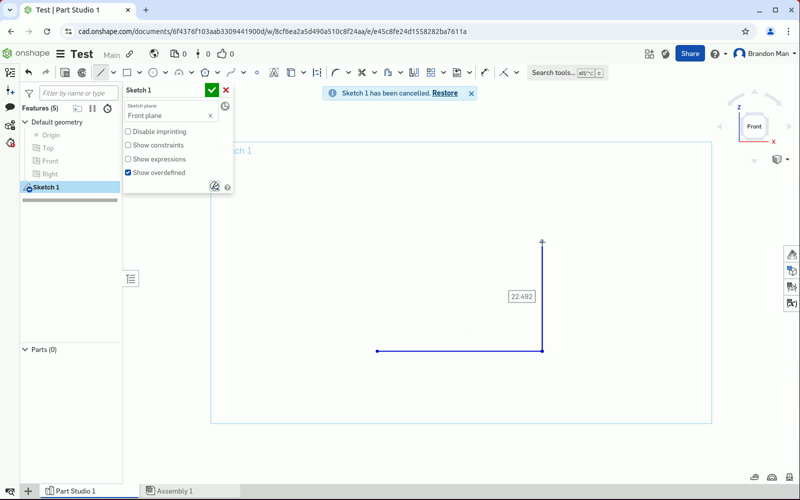
mouse_move(377, 241)
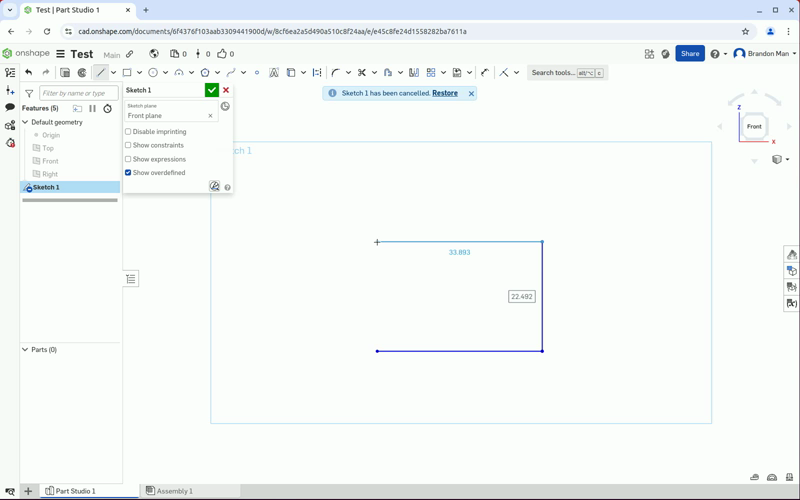
click(377, 241)
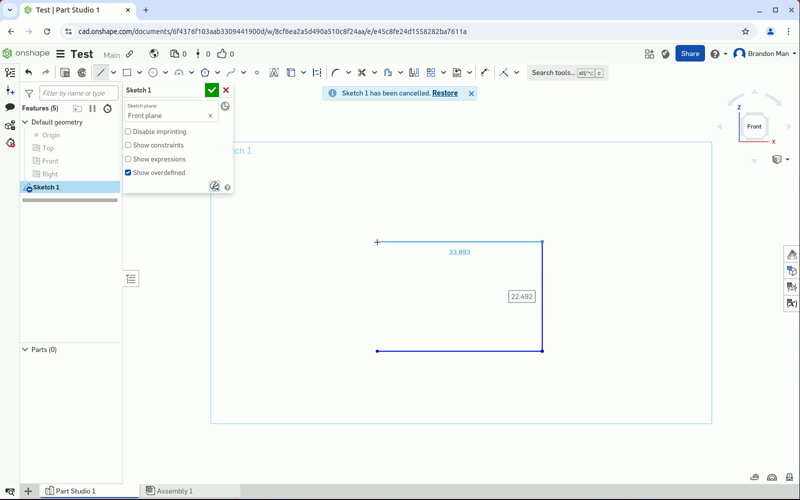
key_up(shift)
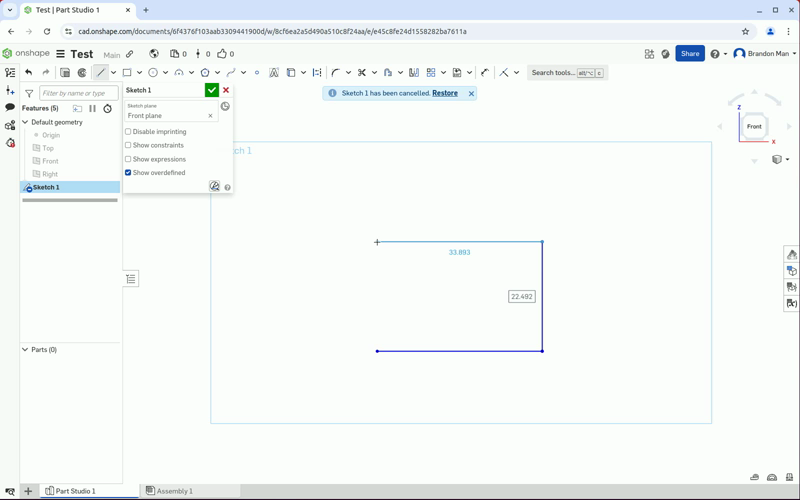
key_down(shift)
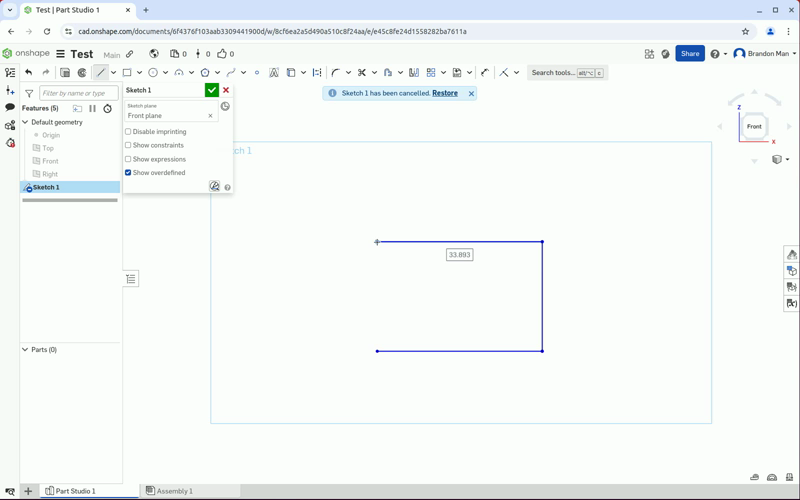
mouse_move(377, 351)
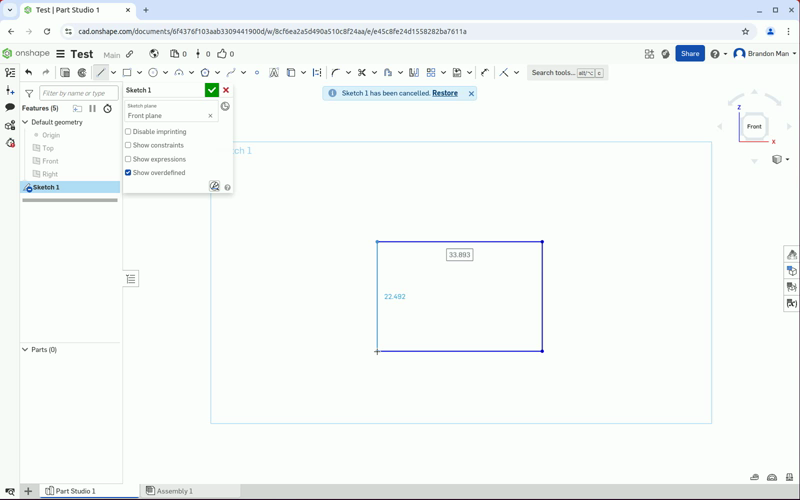
key_up(shift)
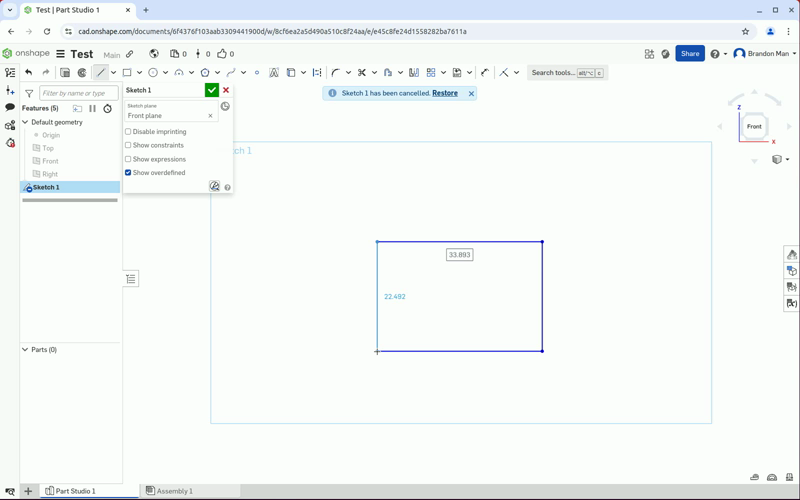
click(377, 351)
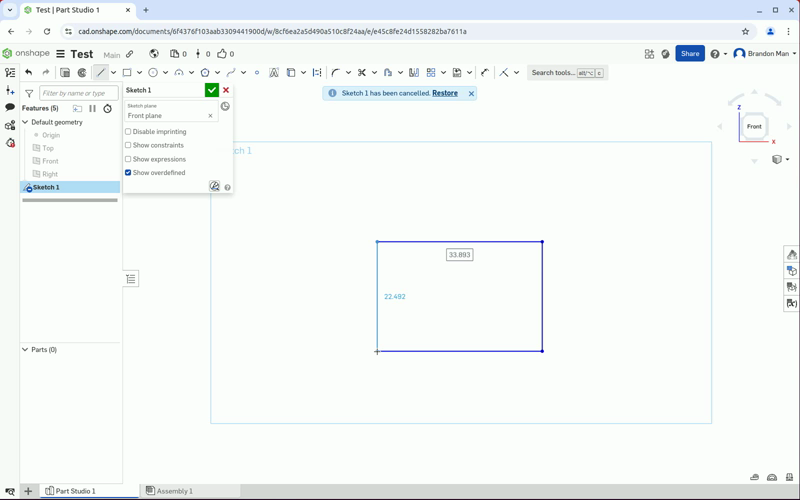
key(esc)
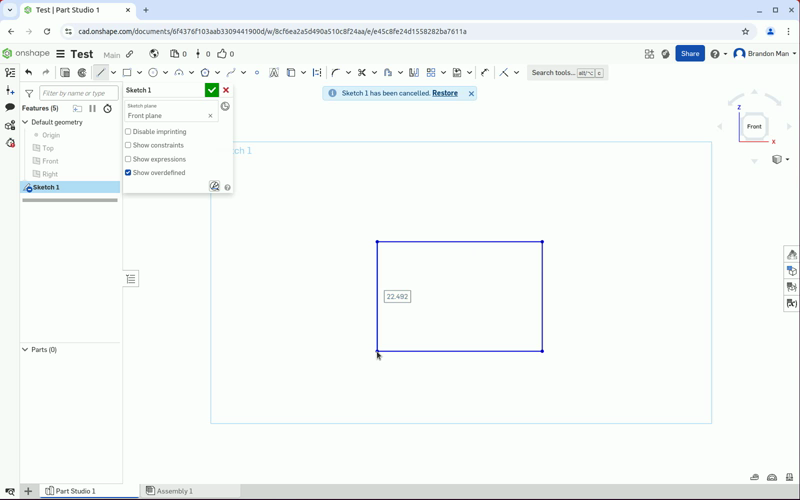
mouse_move(407, 330)
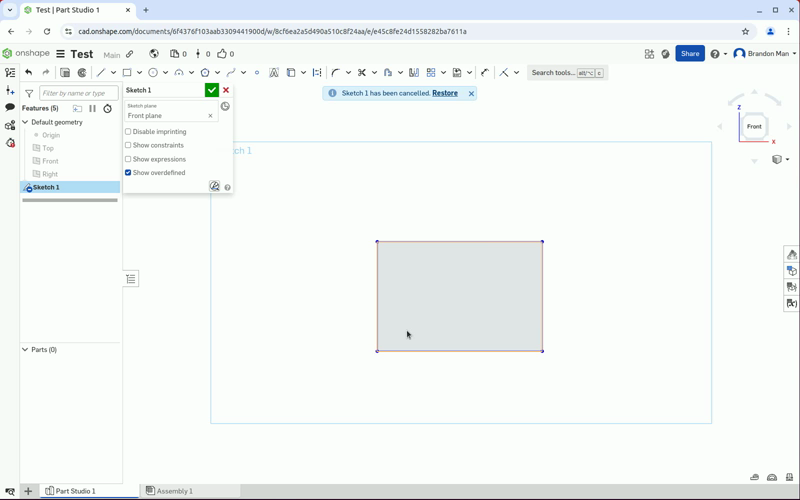
click(407, 330)
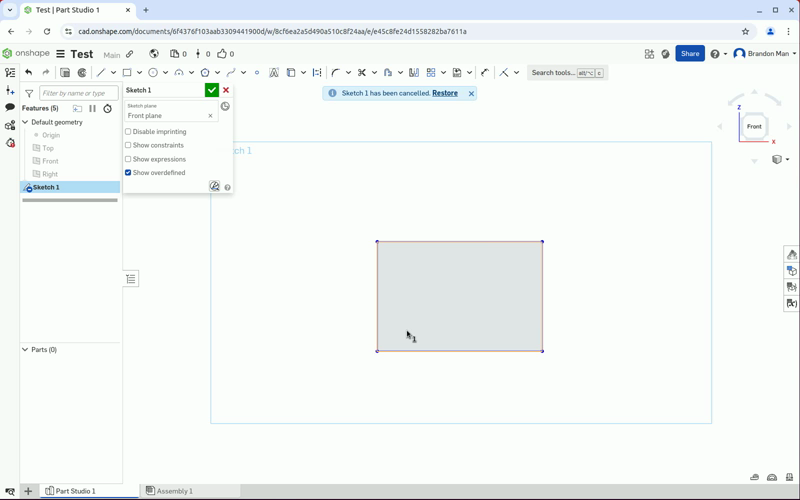
mouse_move(73, 352)
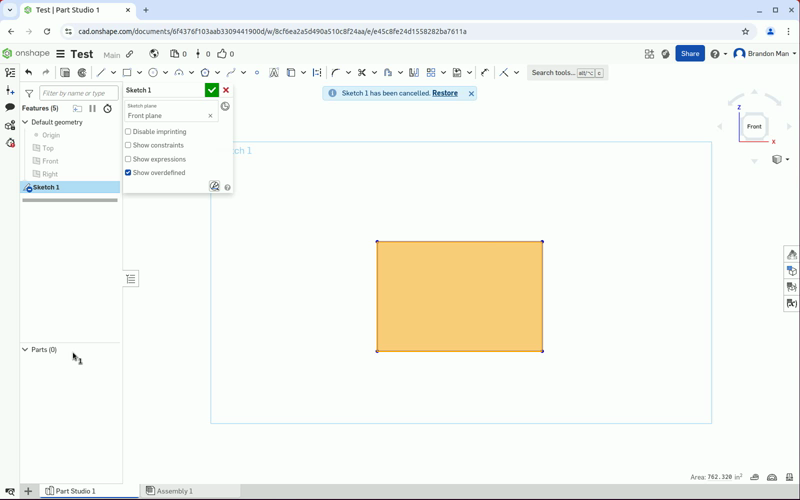
key(shift+y)
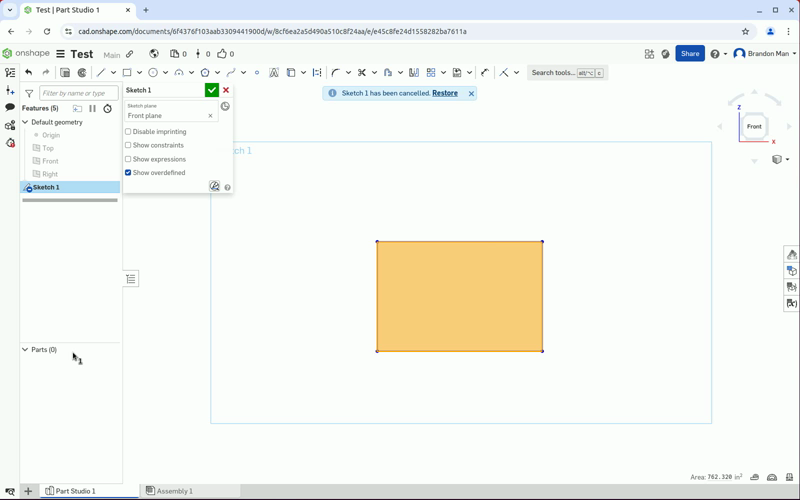
key(shift+e)
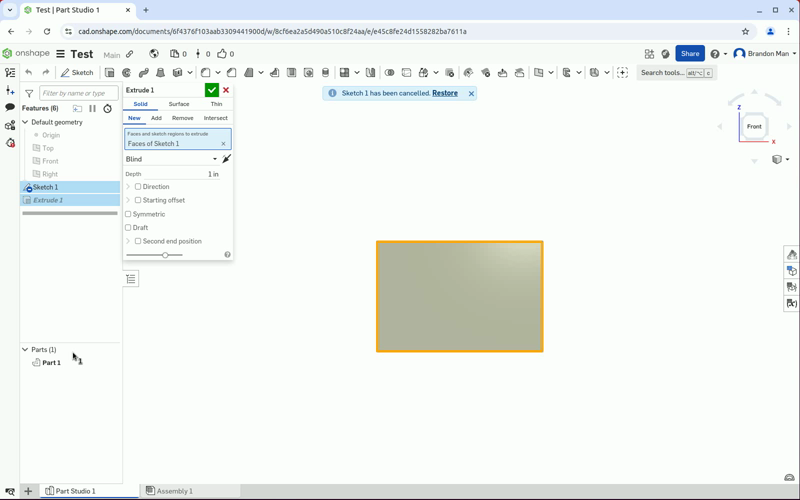
mouse_move(143, 106)
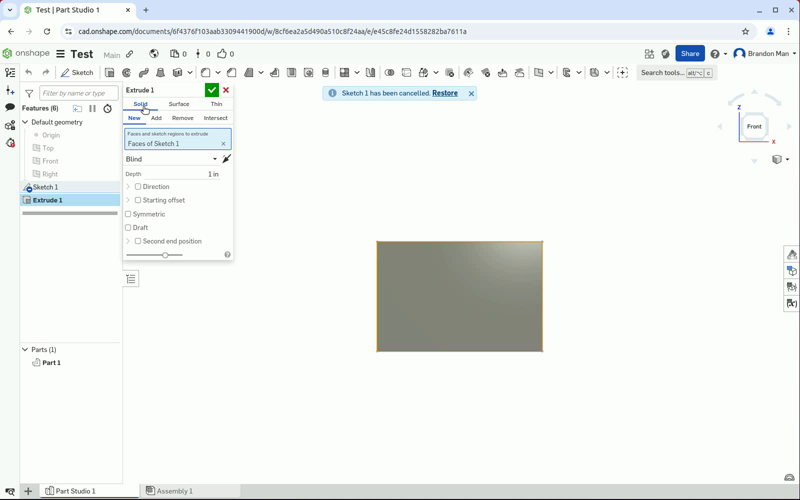
click(143, 106)
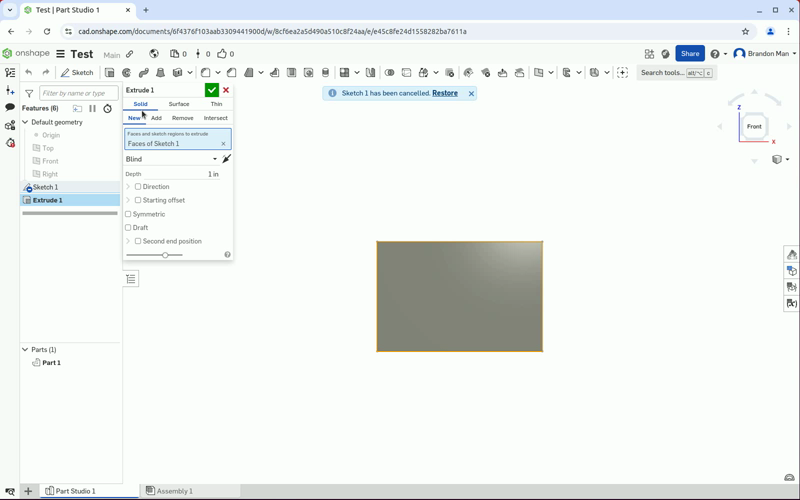
mouse_move(137, 120)
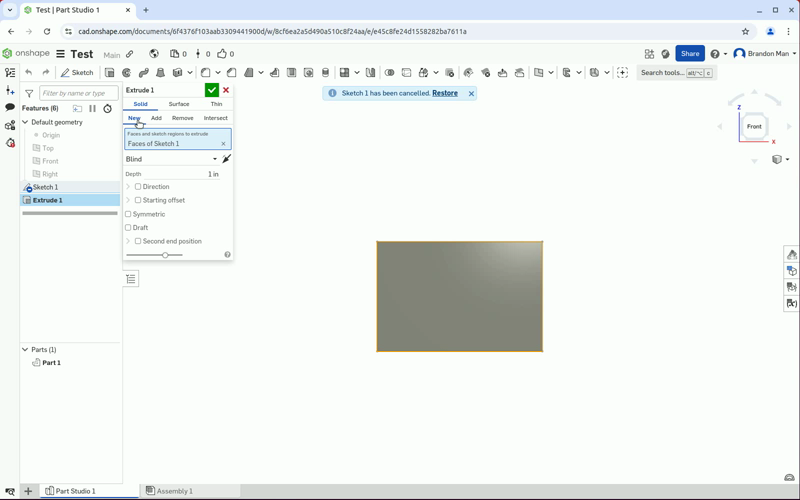
click(137, 120)
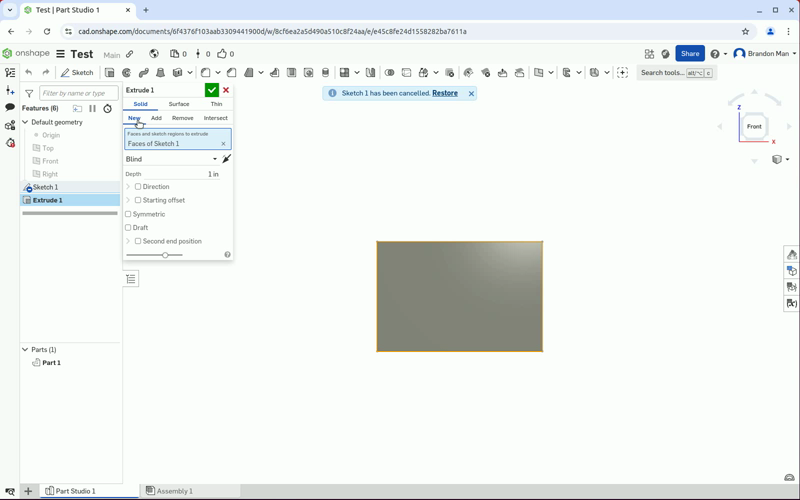
key(tab, 4)
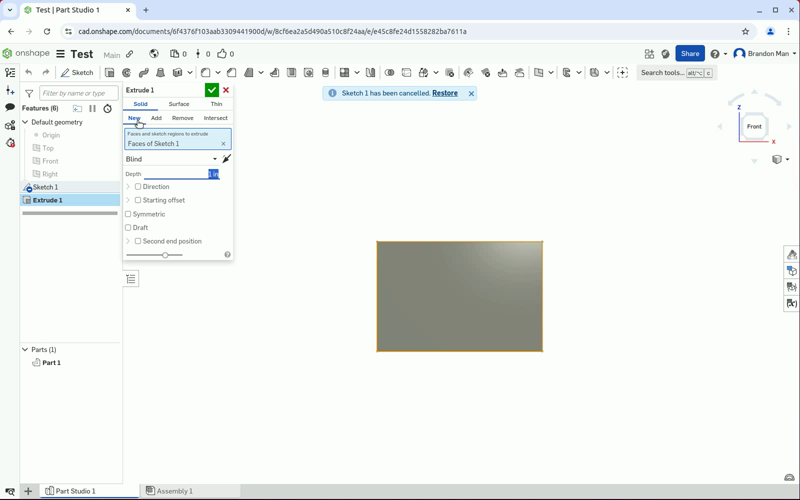
text(8.906)
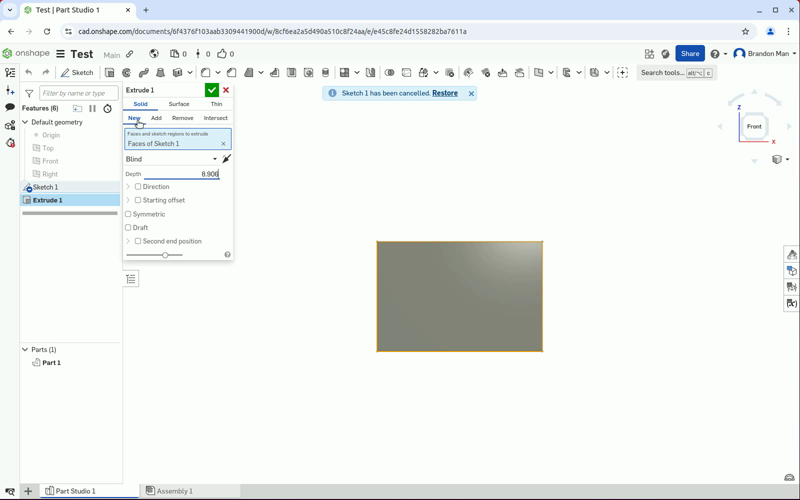
key(enter)
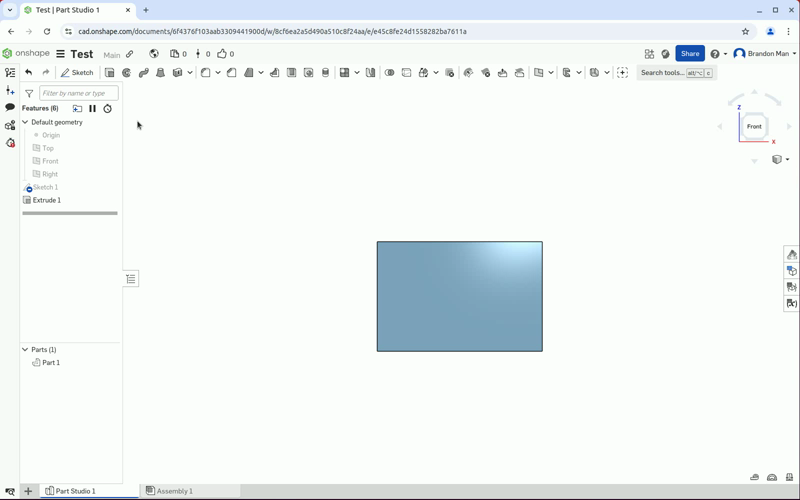
key(shift+h)
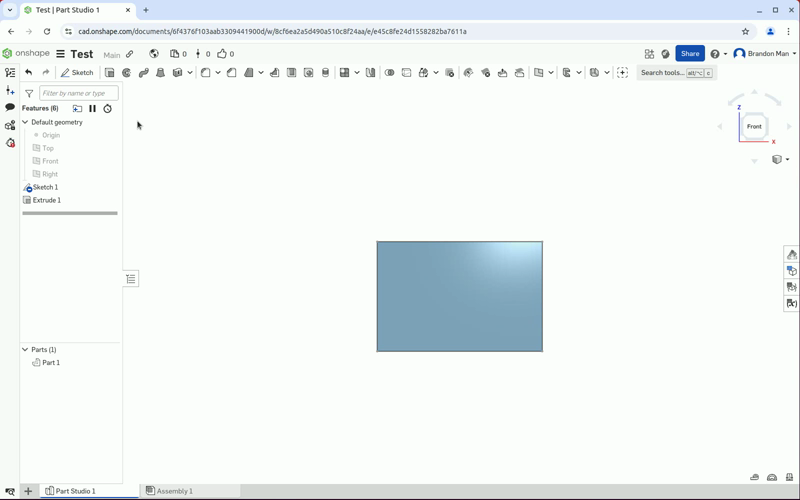
key(shift+h)
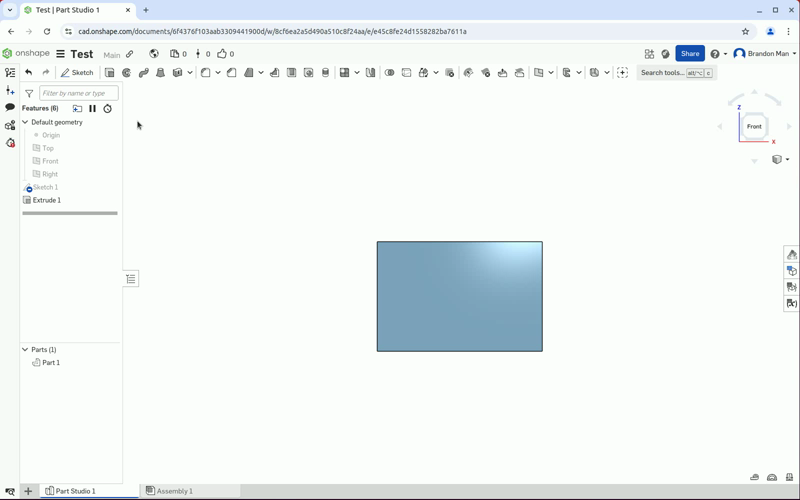
mouse_move(73, 189)
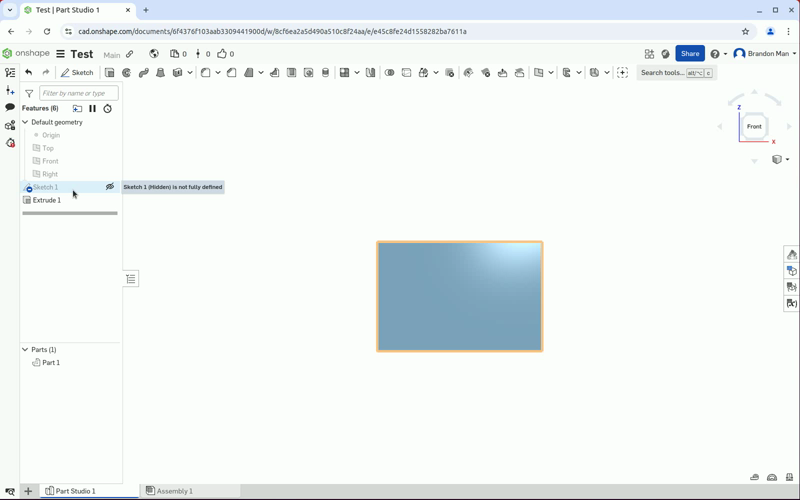
click(73, 189)
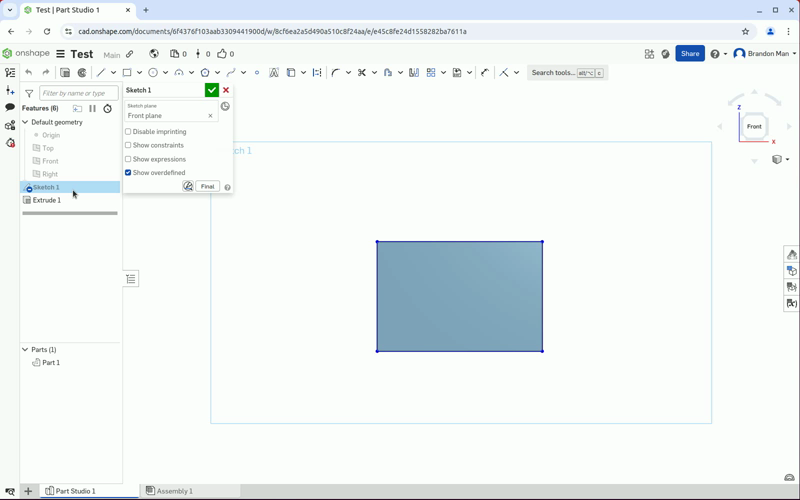
mouse_move(229, 92)
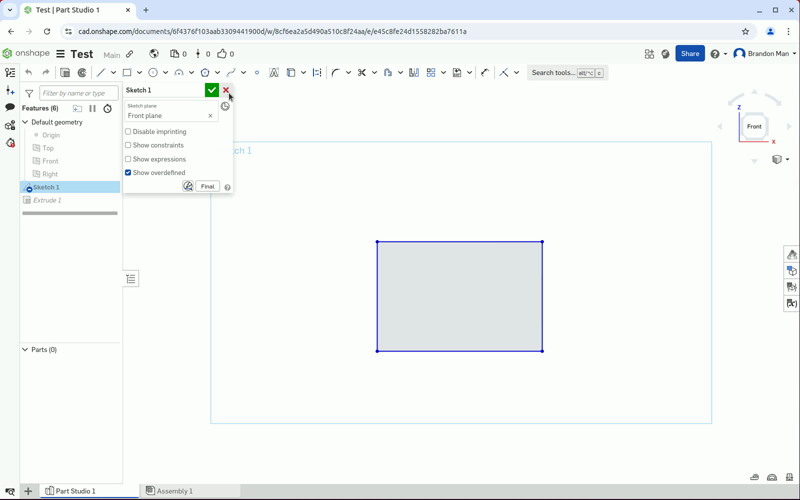
click(229, 92)
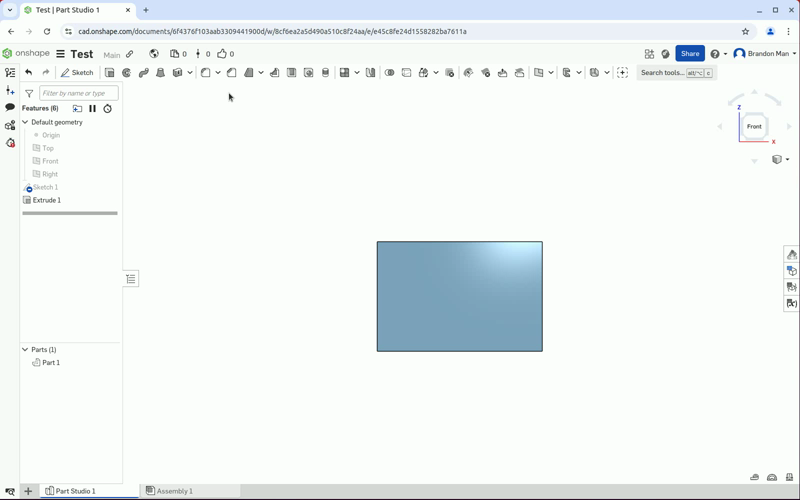
mouse_move(541, 75)
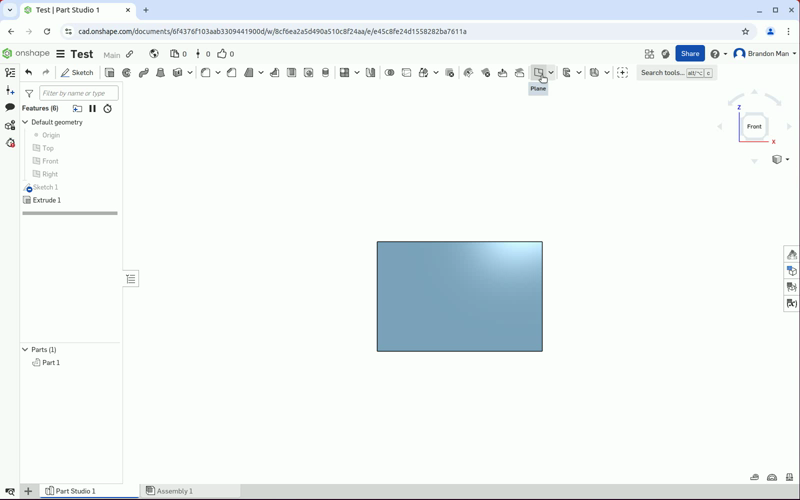
click(541, 75)
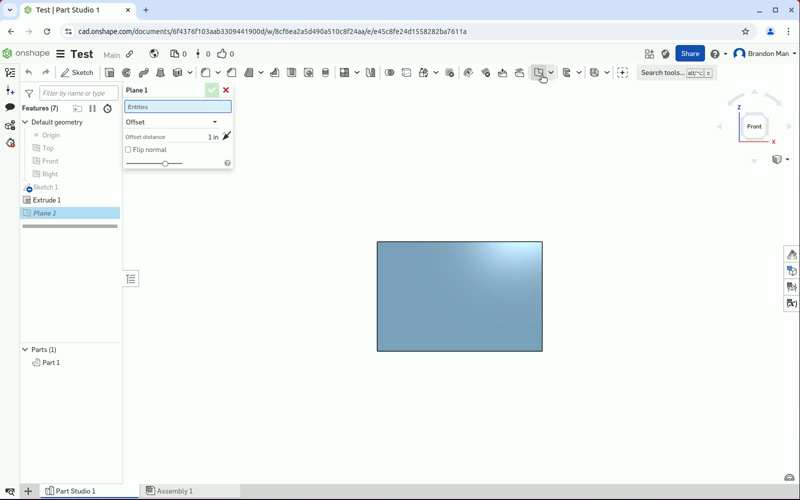
mouse_move(73, 163)
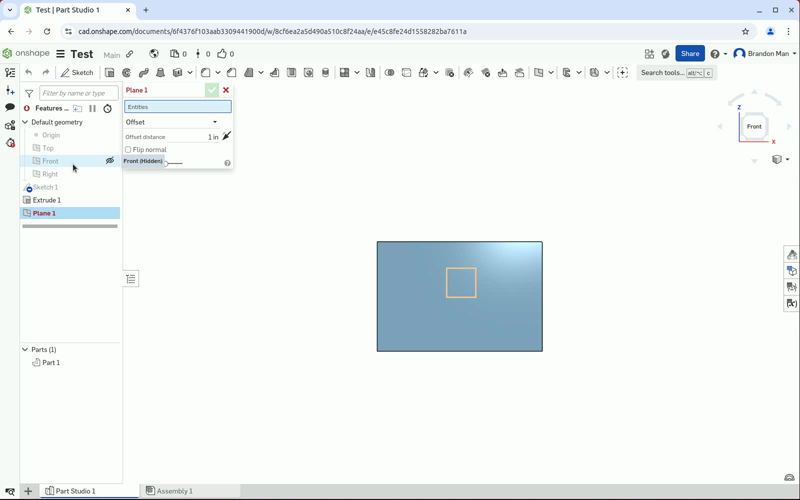
click(73, 163)
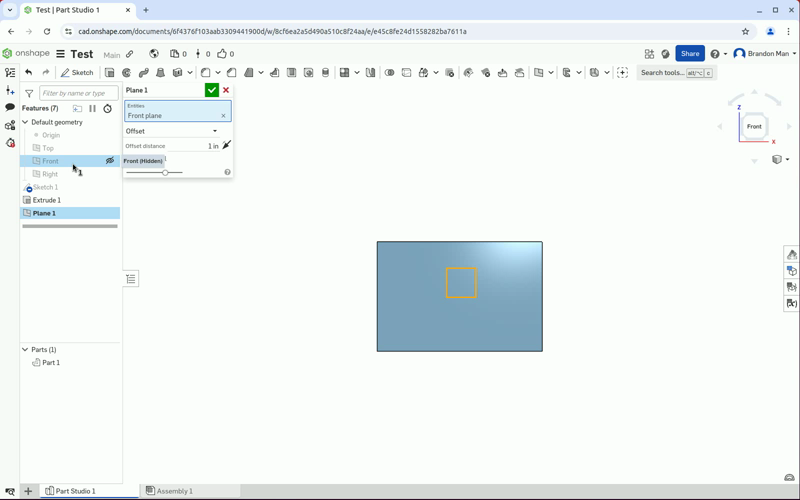
key(tab, 2)
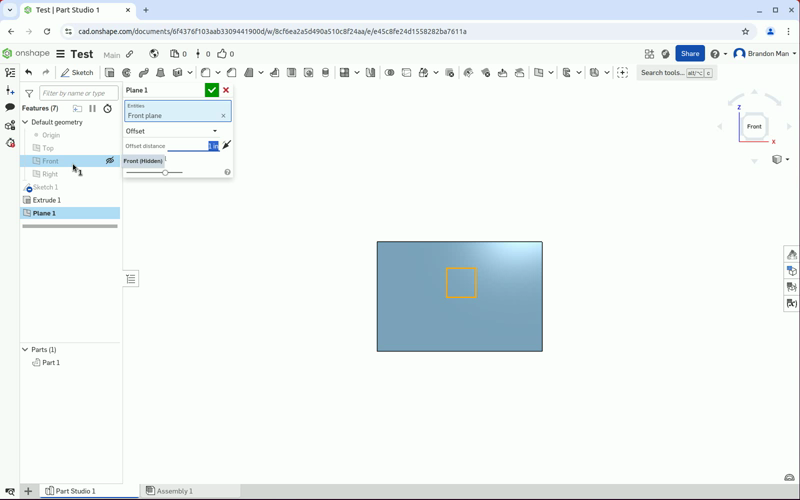
text(8.904)
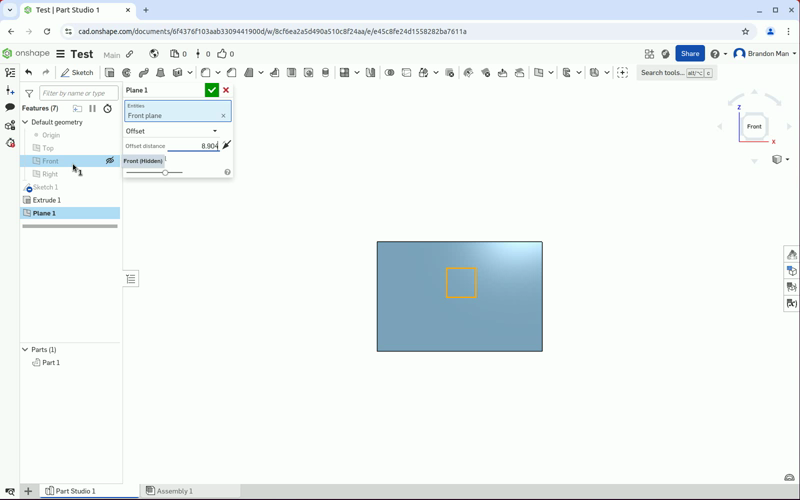
key(enter, 2)
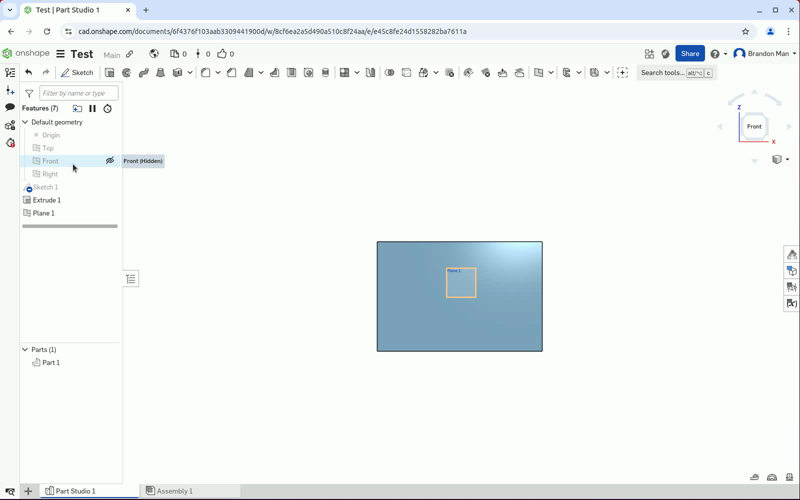
key(shift+s)
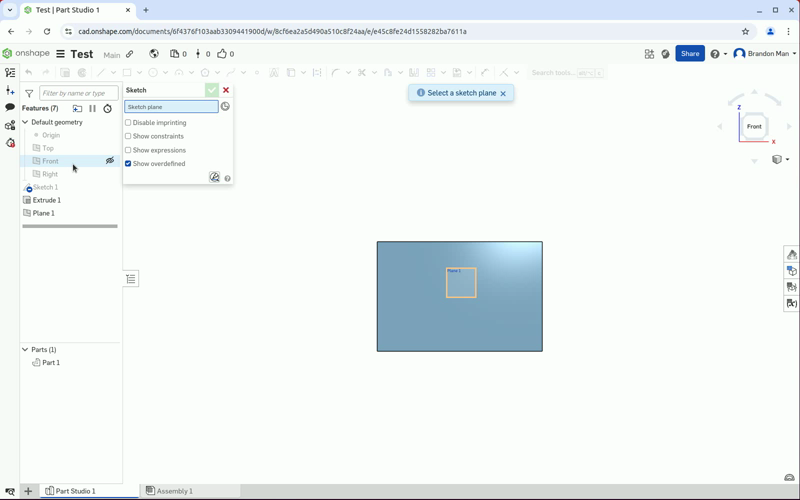
mouse_move(73, 215)
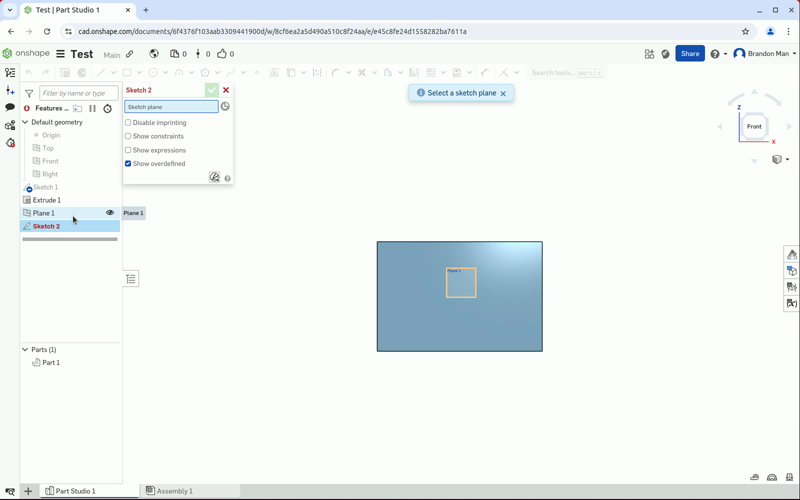
click(73, 215)
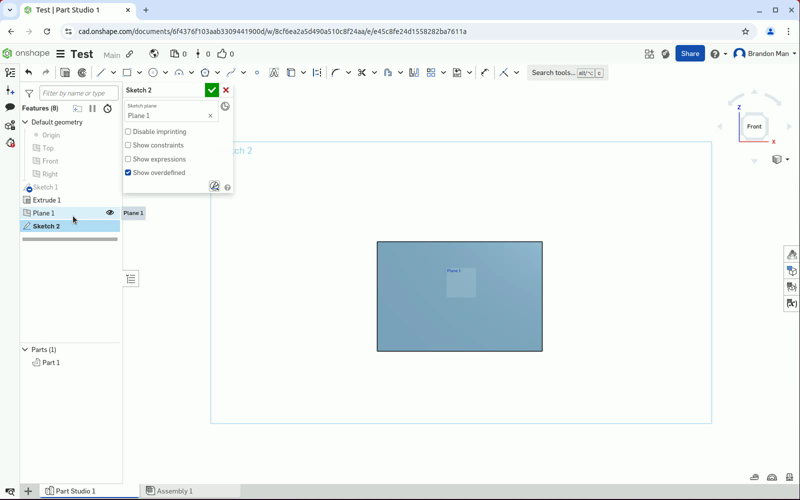
mouse_move(73, 352)
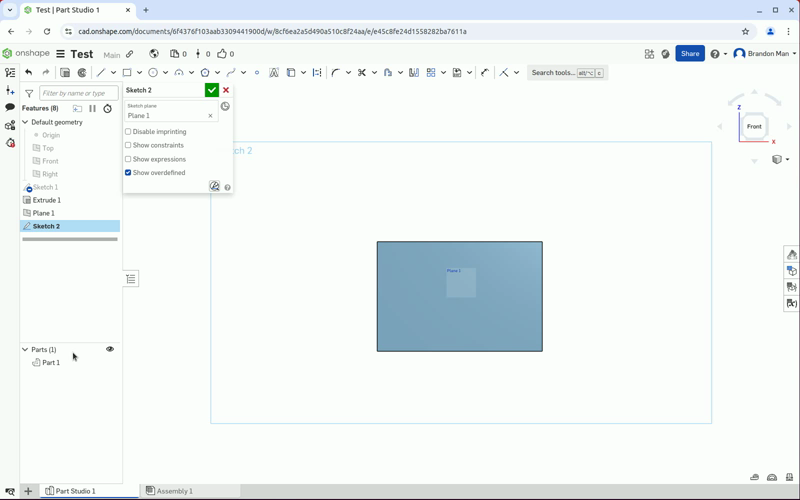
key(y)
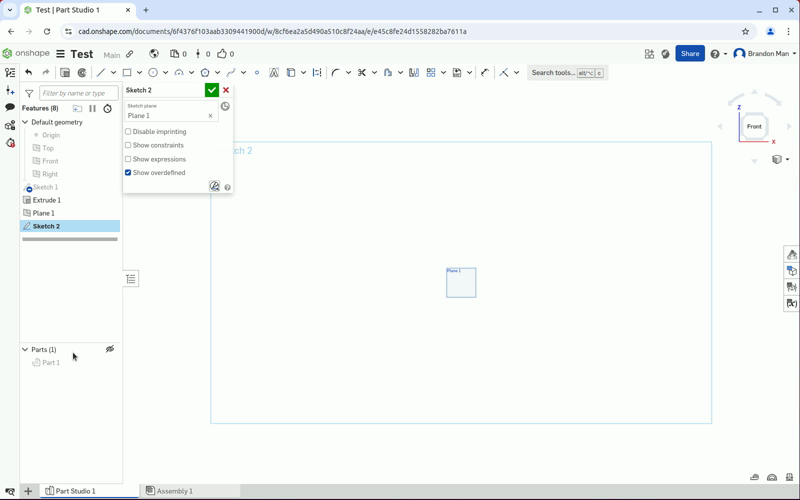
key(l)
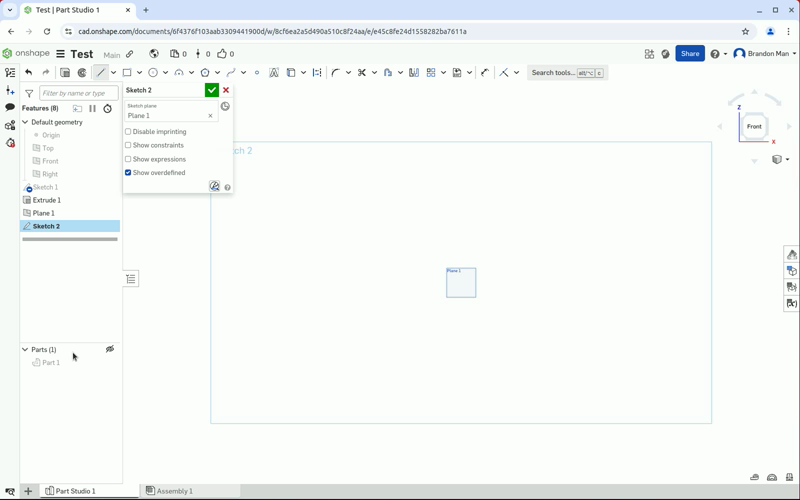
key_down(shift)
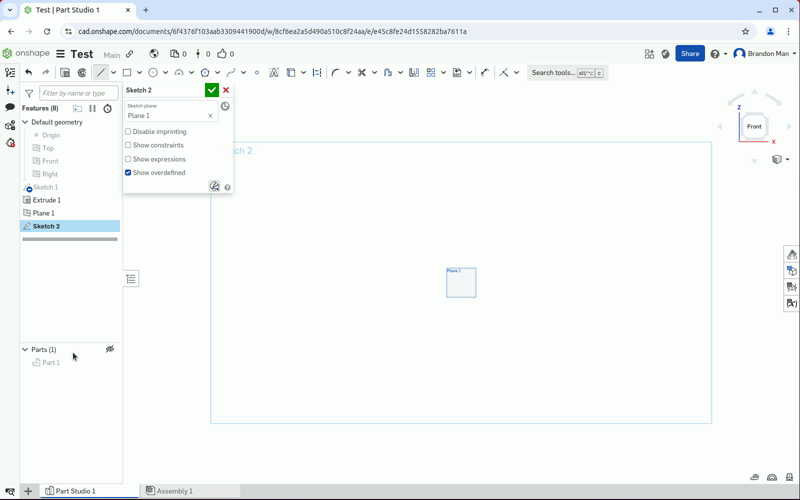
mouse_move(507, 311)
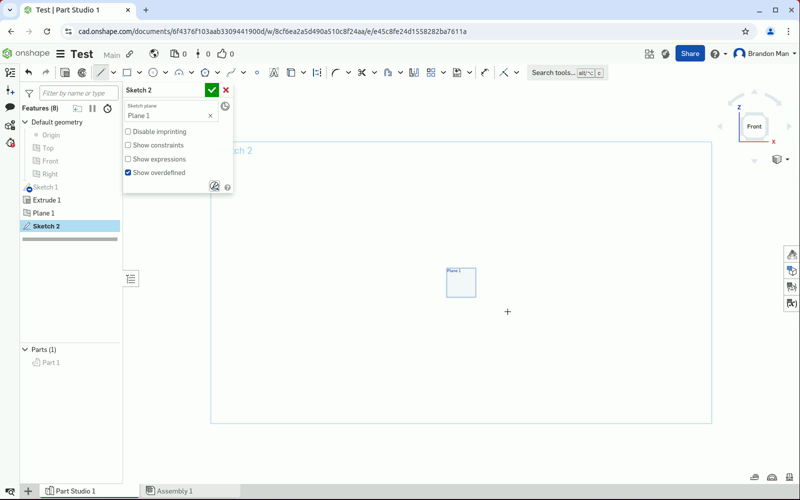
click(507, 311)
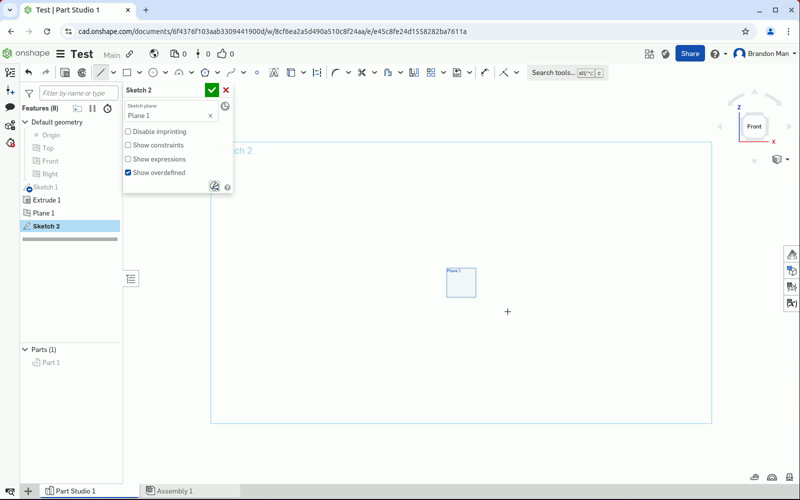
key_up(shift)
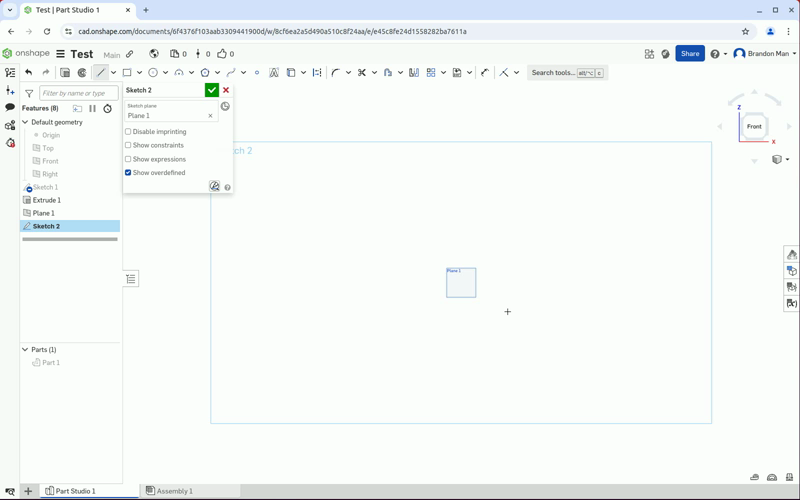
key_down(shift)
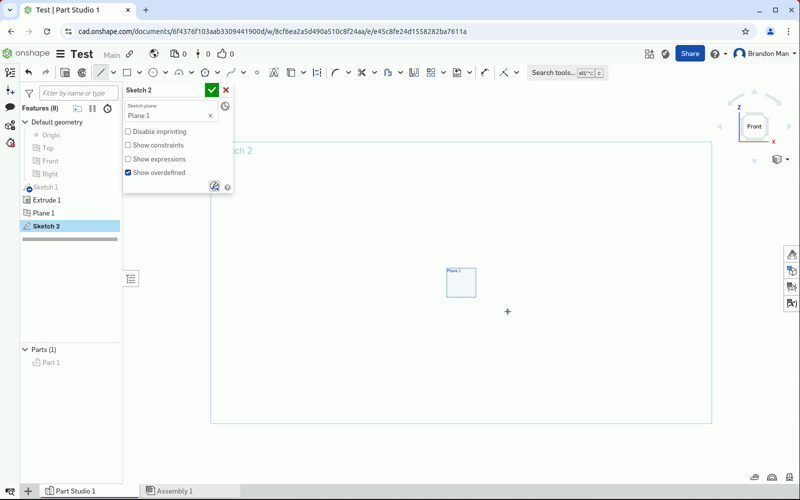
mouse_move(537, 311)
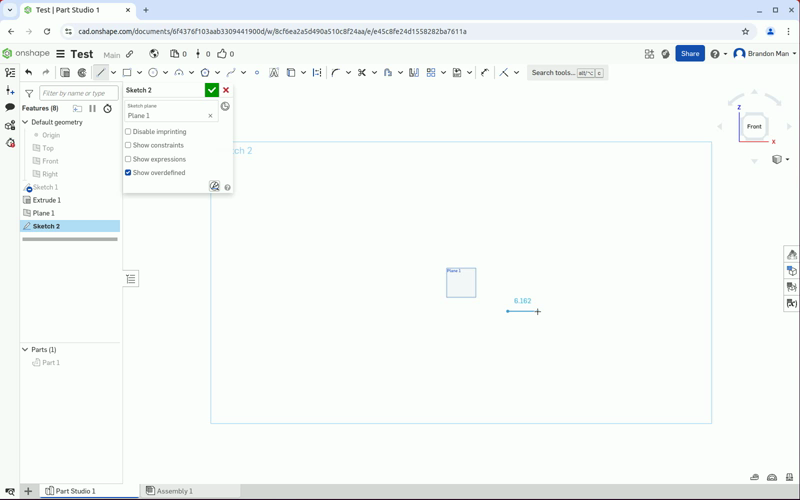
mouse_move(507, 282)
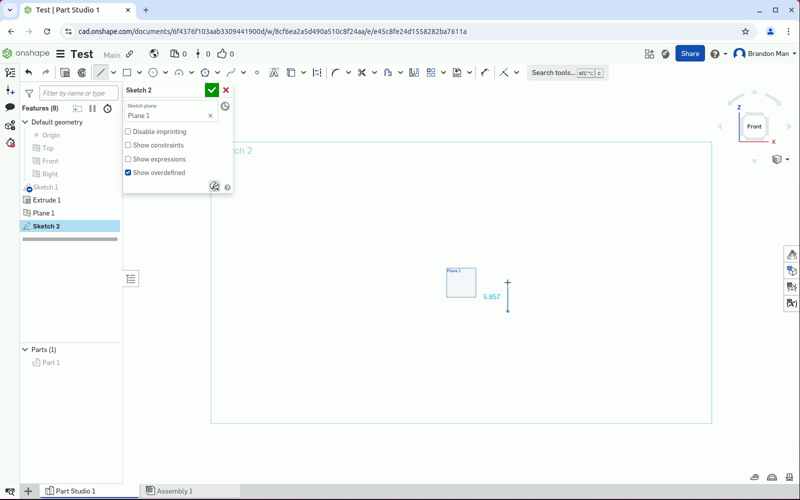
click(507, 282)
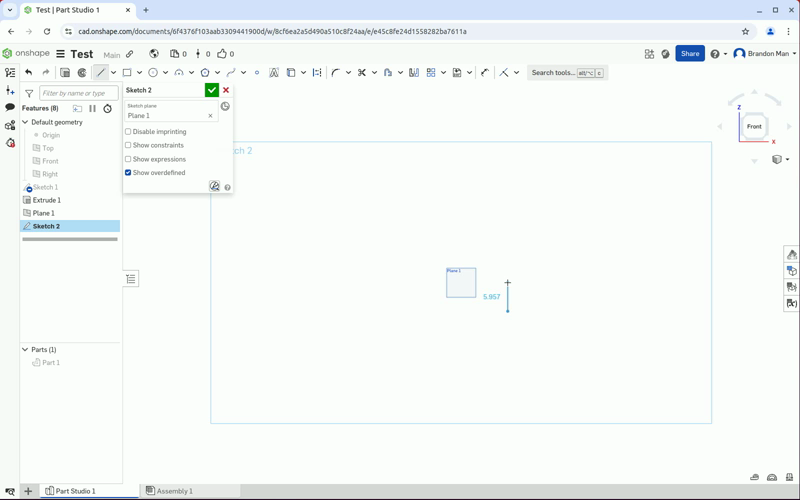
key_up(shift)
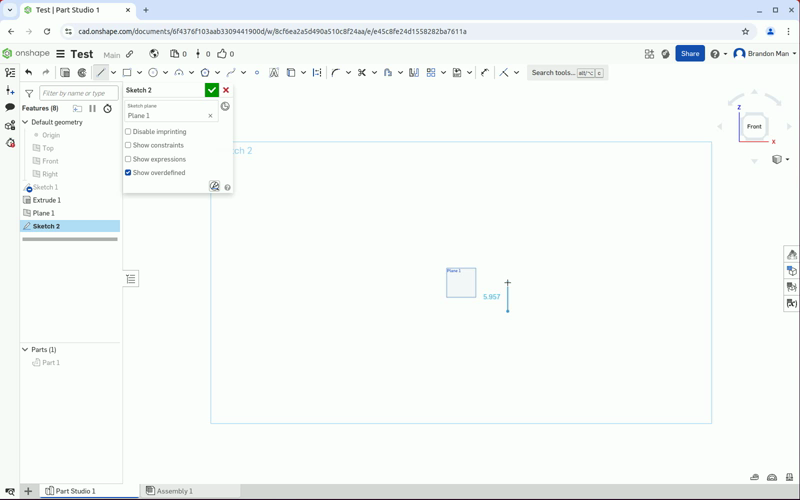
key(esc)
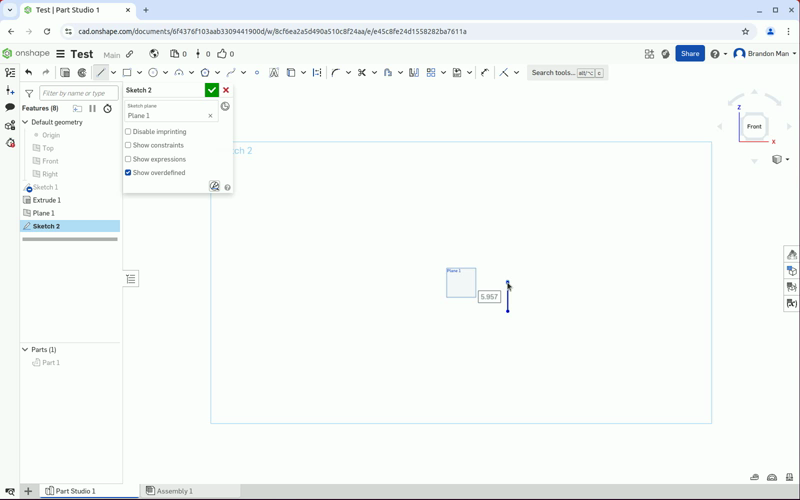
key(a)
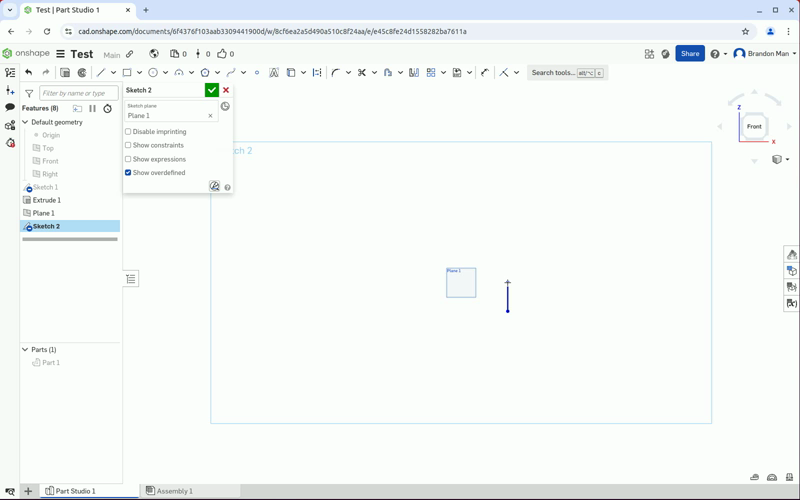
mouse_move(507, 282)
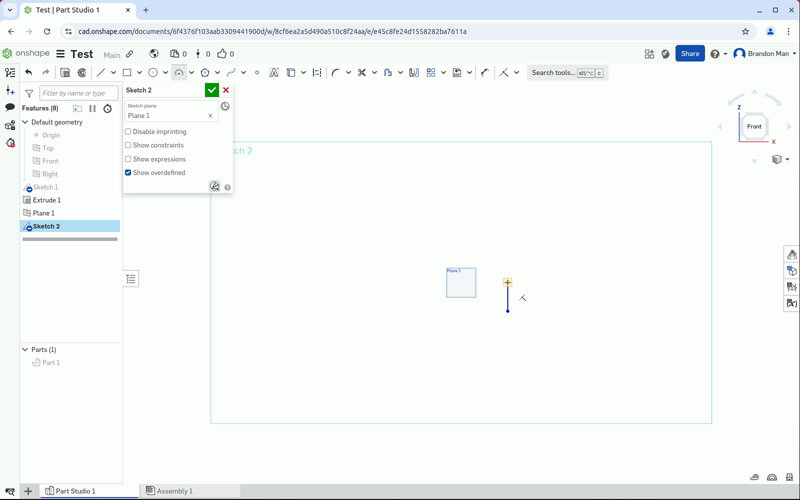
click(507, 282)
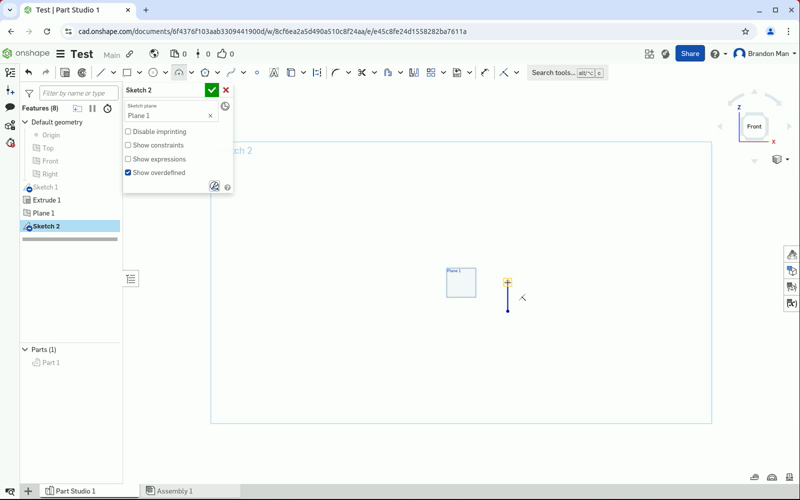
mouse_move(507, 311)
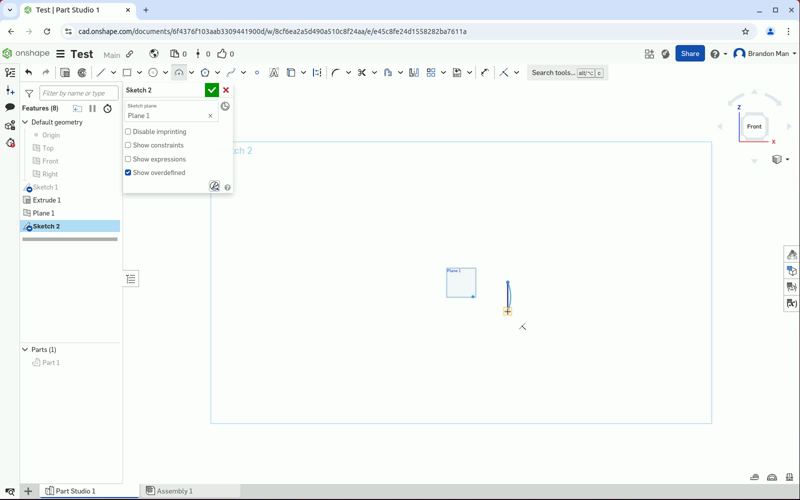
click(507, 311)
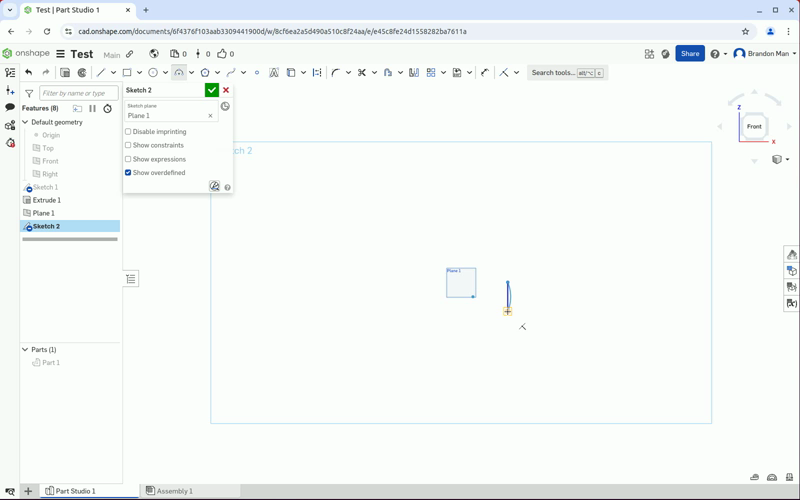
key_down(shift)
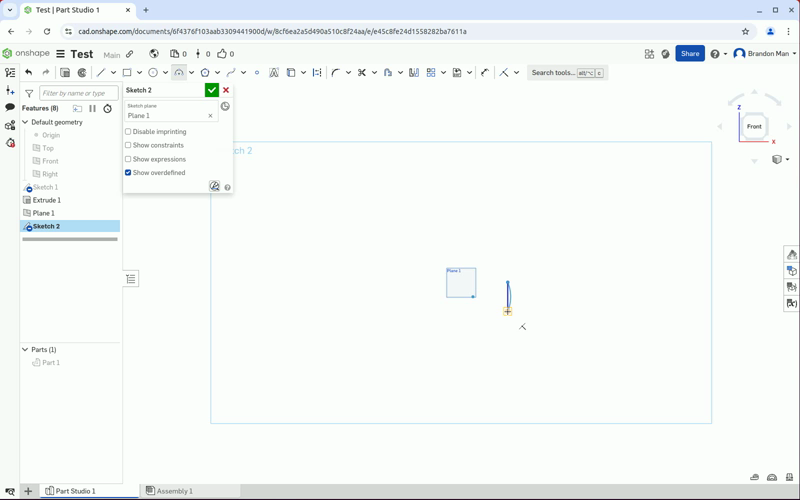
mouse_move(493, 296)
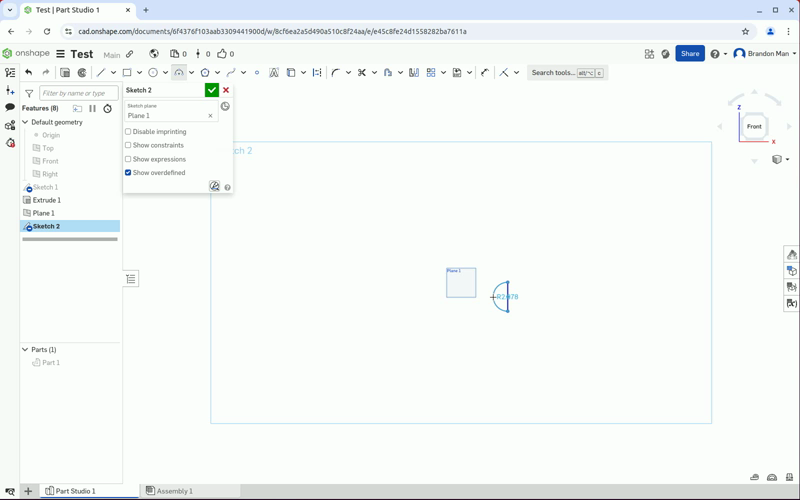
click(493, 296)
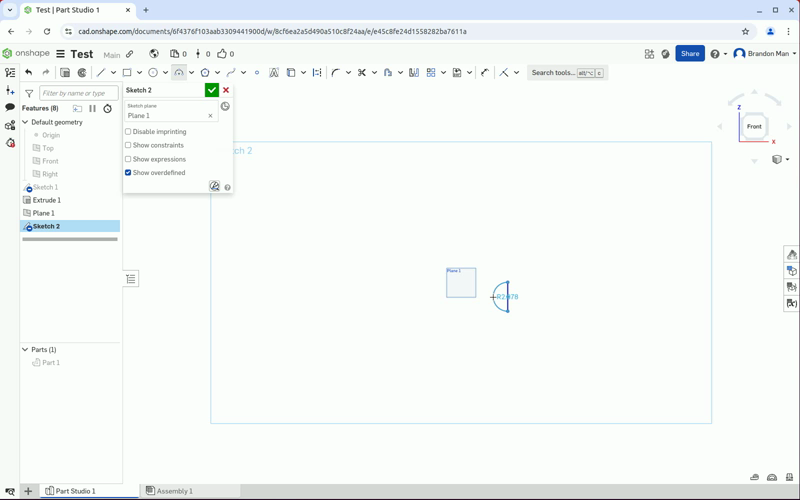
key_up(shift)
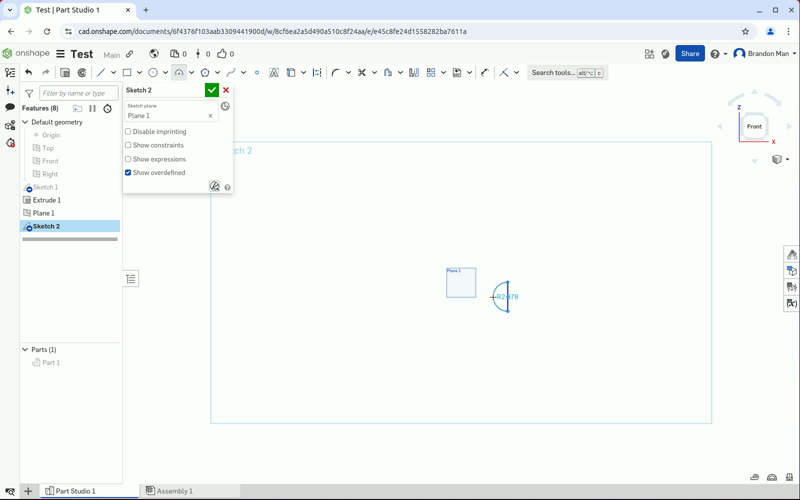
key(esc)
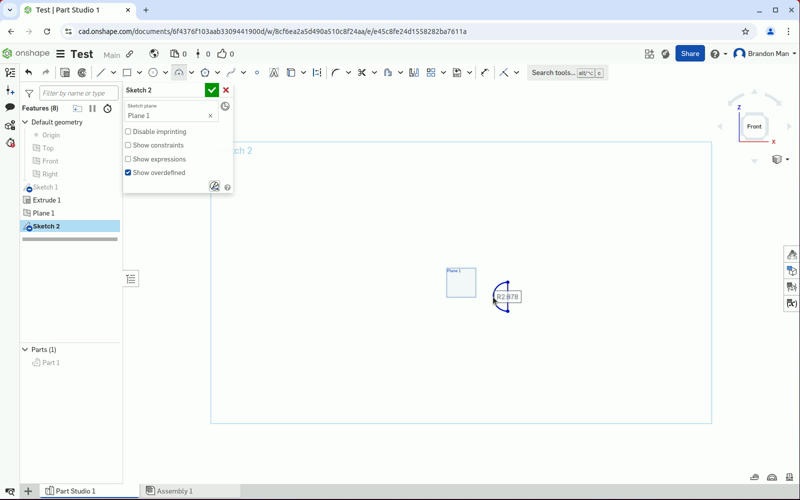
mouse_move(505, 283)
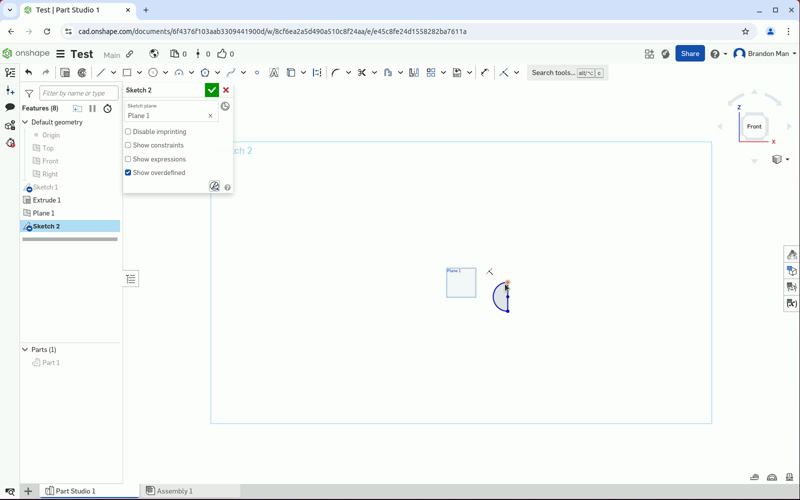
scroll(6)
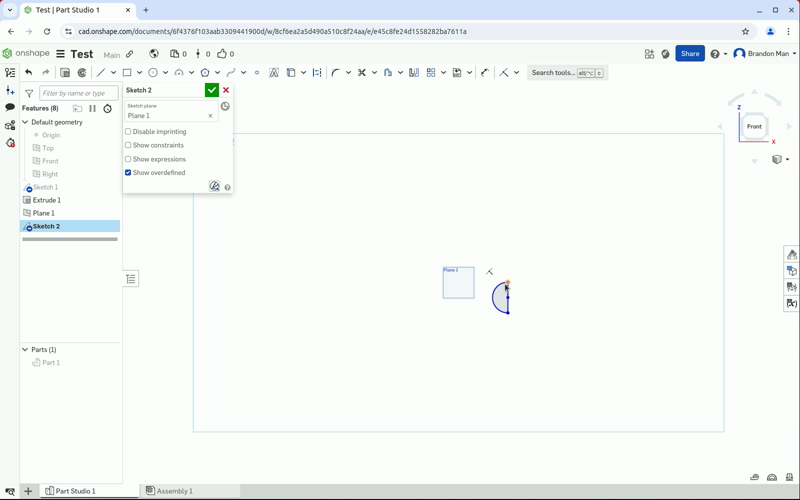
scroll(6)
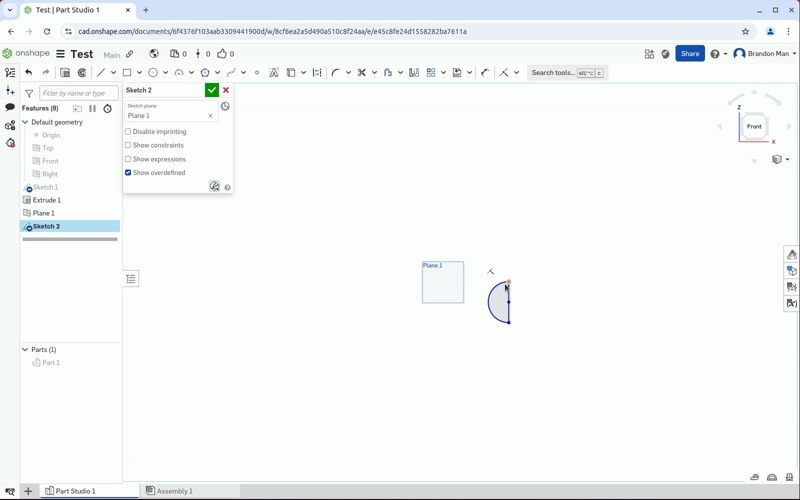
scroll(6)
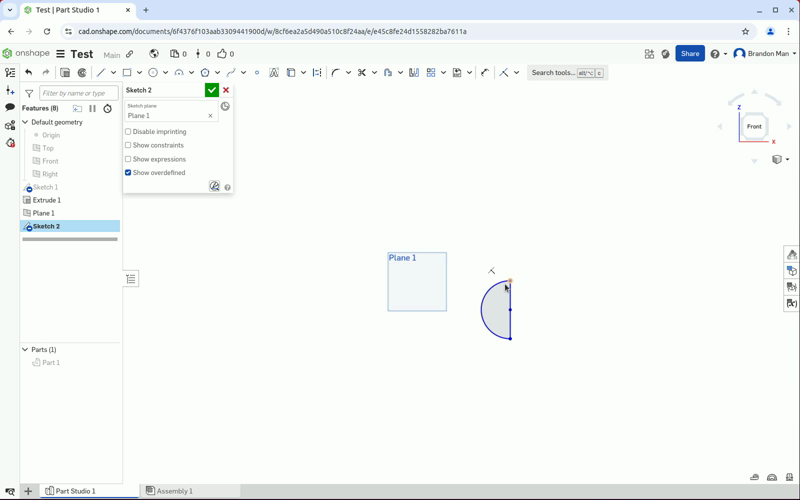
scroll(6)
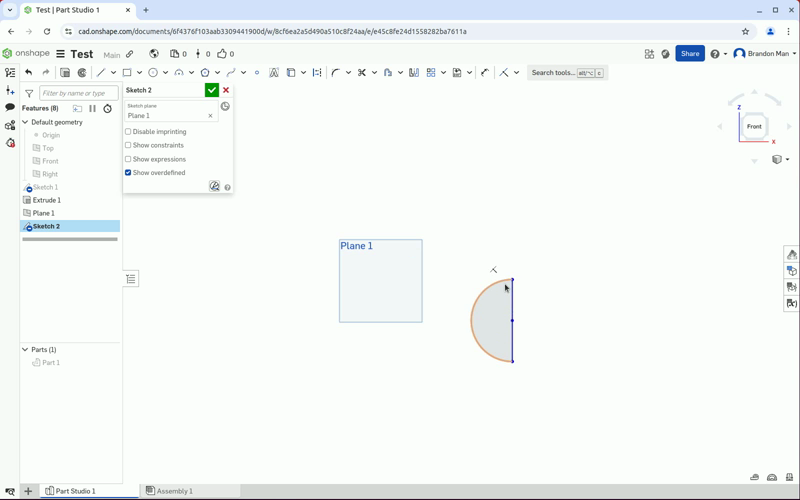
scroll(6)
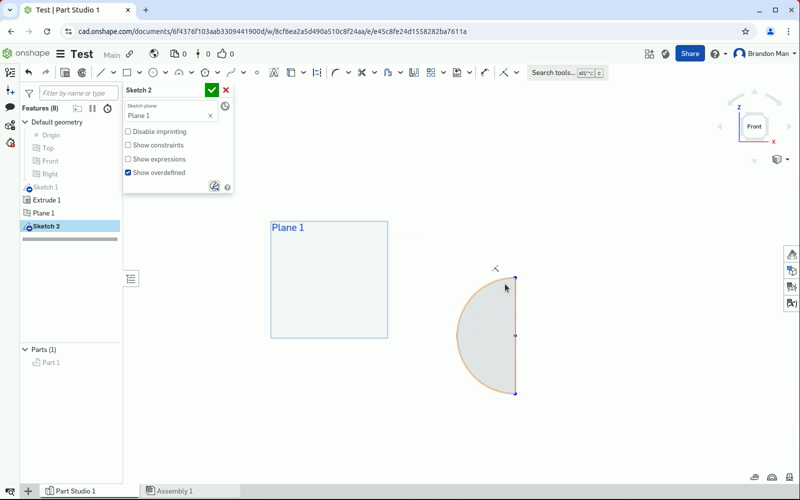
scroll(6)
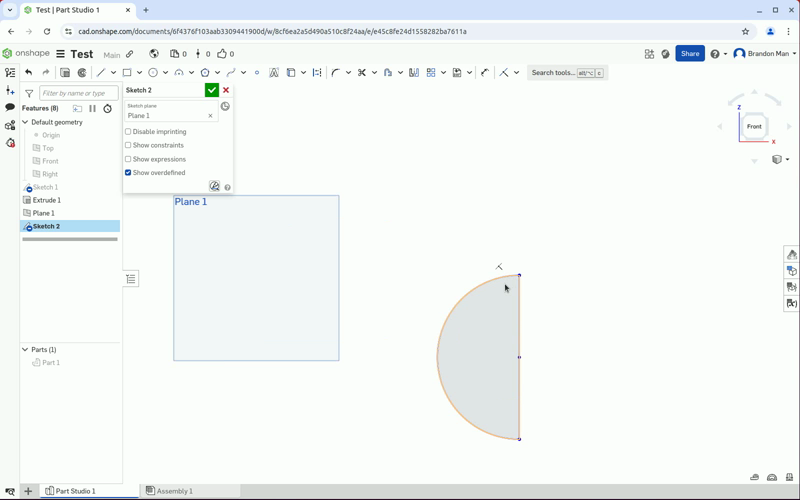
scroll(6)
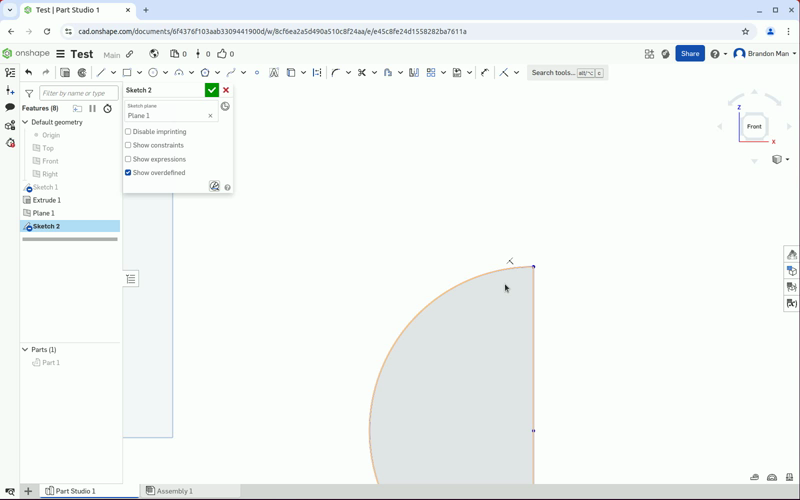
click(505, 283)
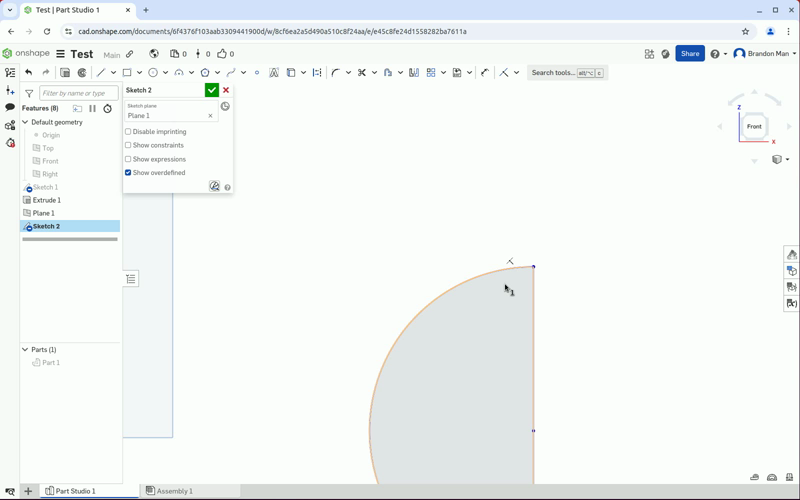
scroll(-6)
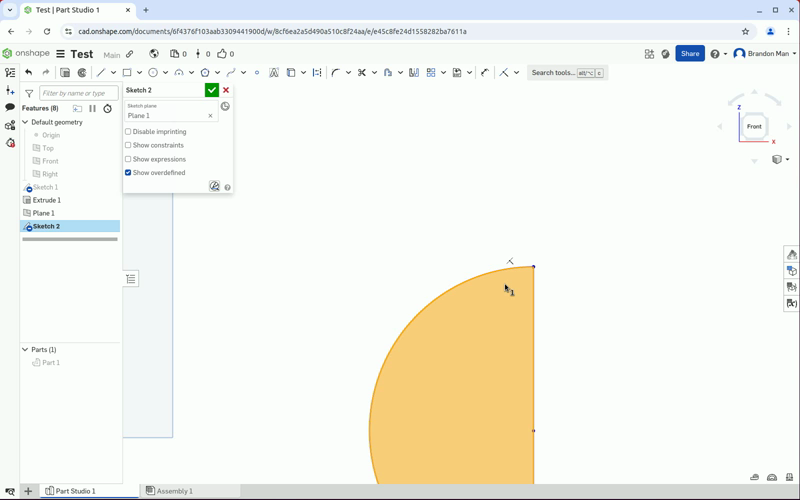
scroll(-6)
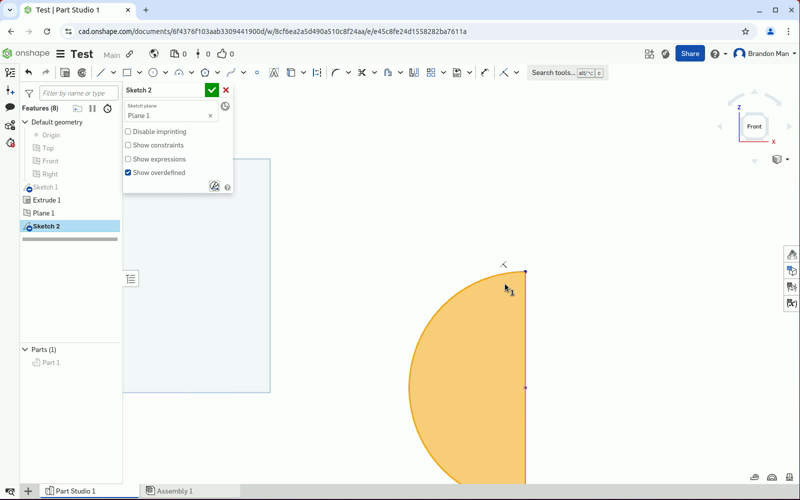
scroll(-6)
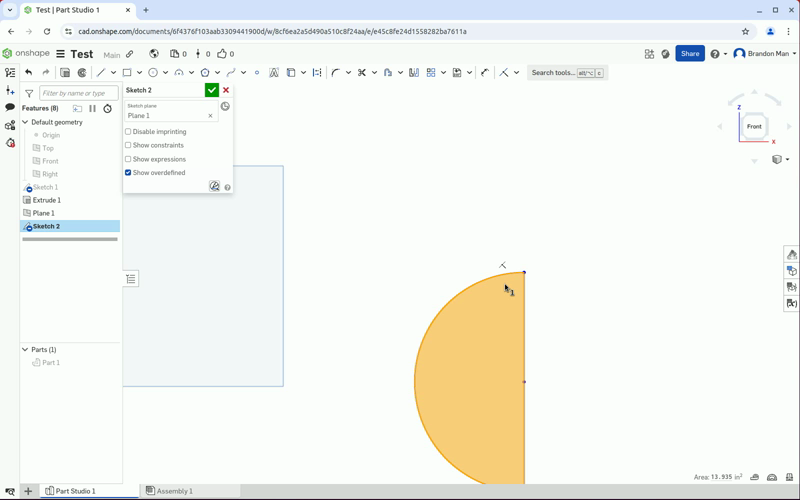
scroll(-6)
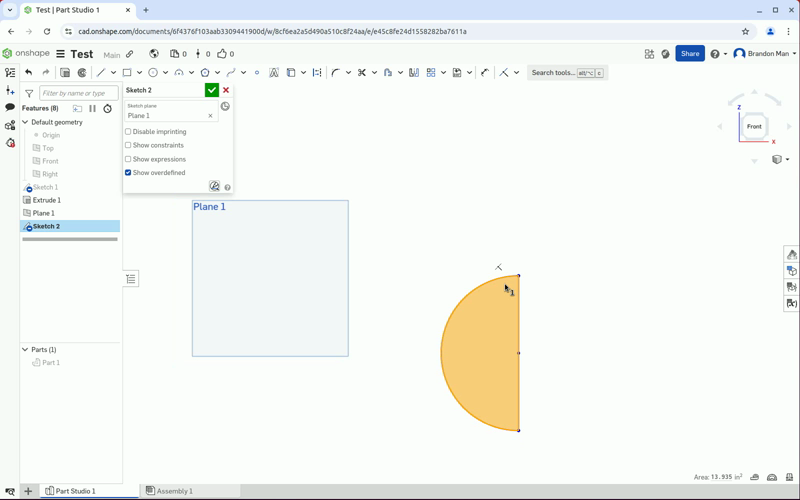
scroll(-6)
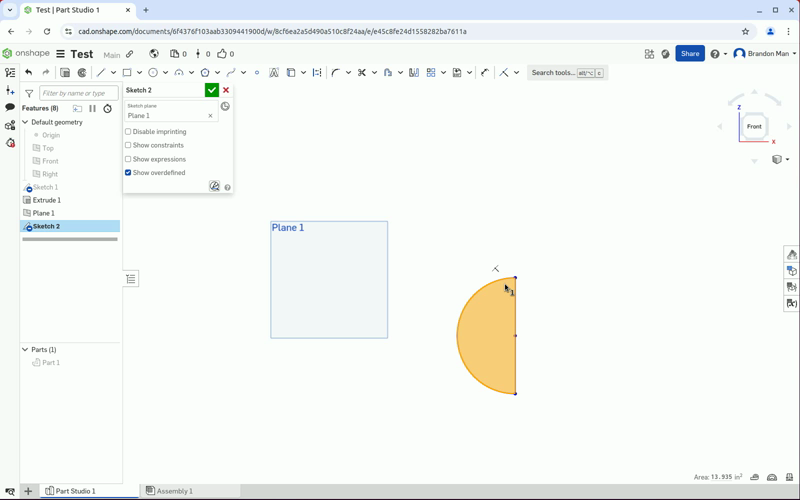
scroll(-6)
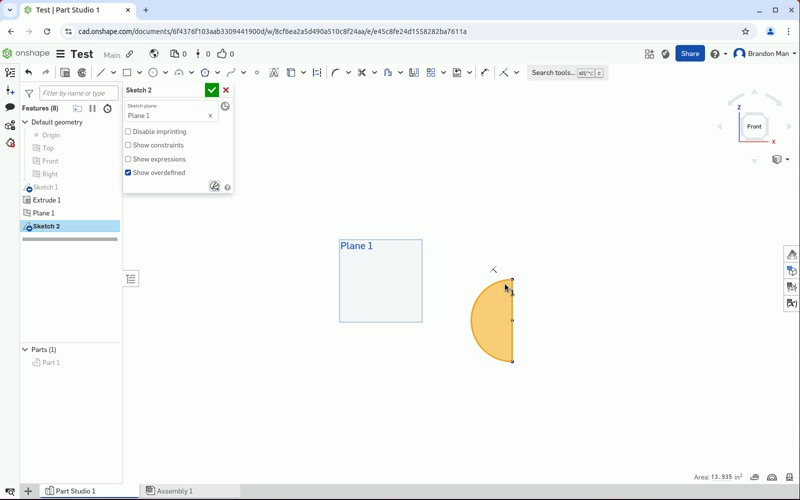
scroll(-6)
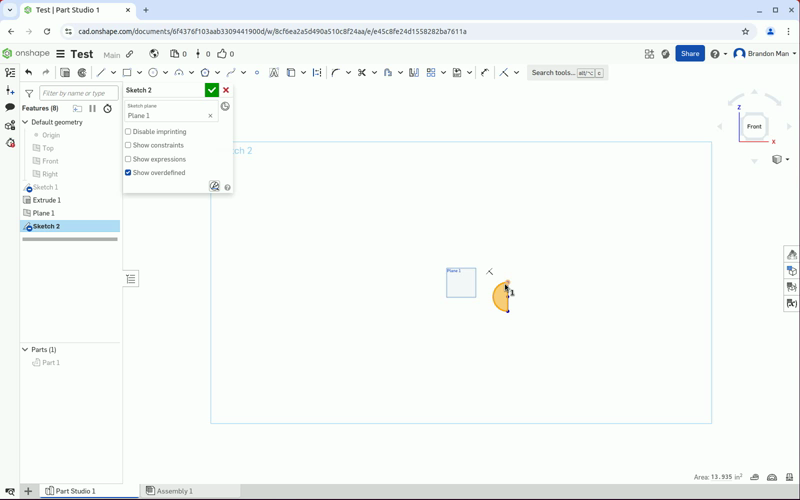
mouse_move(73, 352)
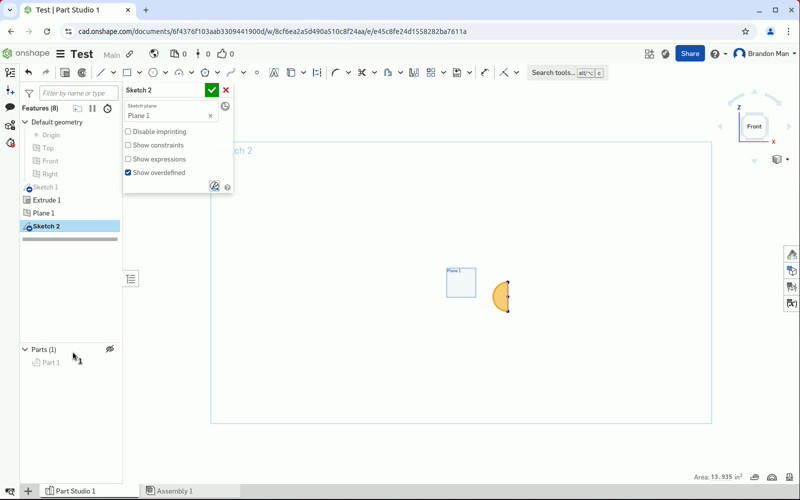
key(shift+y)
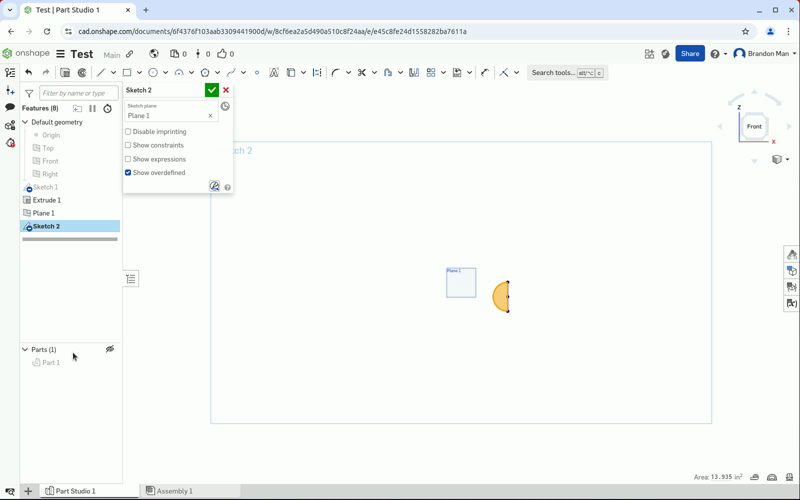
key(shift+e)
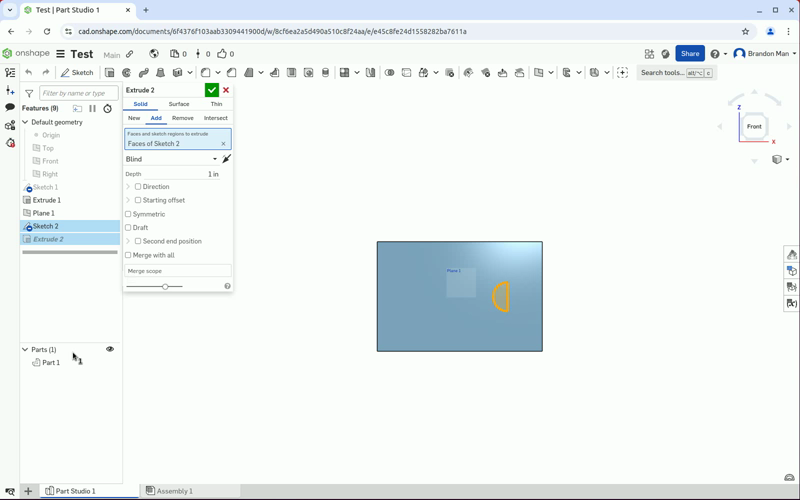
mouse_move(143, 106)
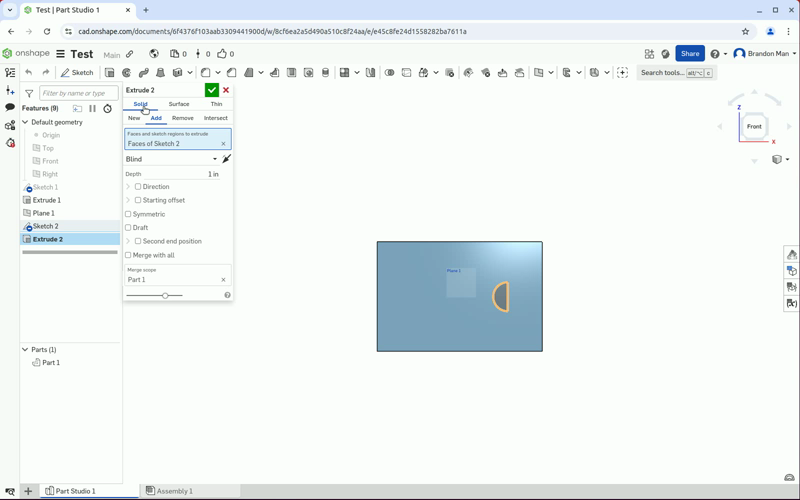
click(143, 106)
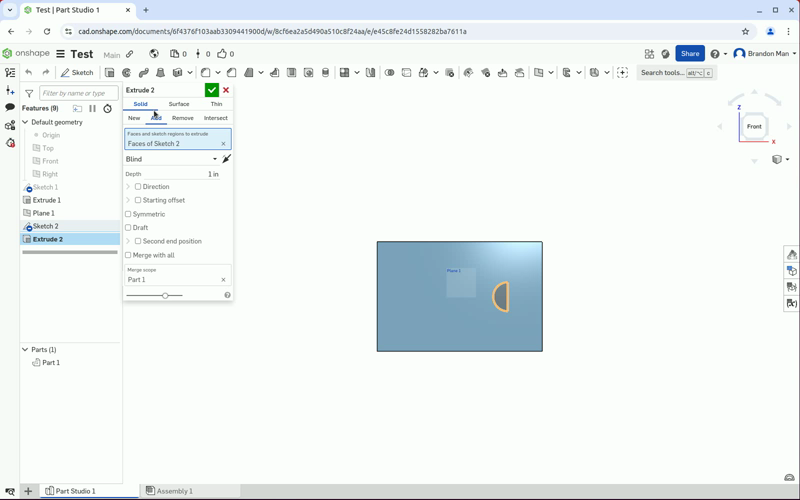
mouse_move(186, 120)
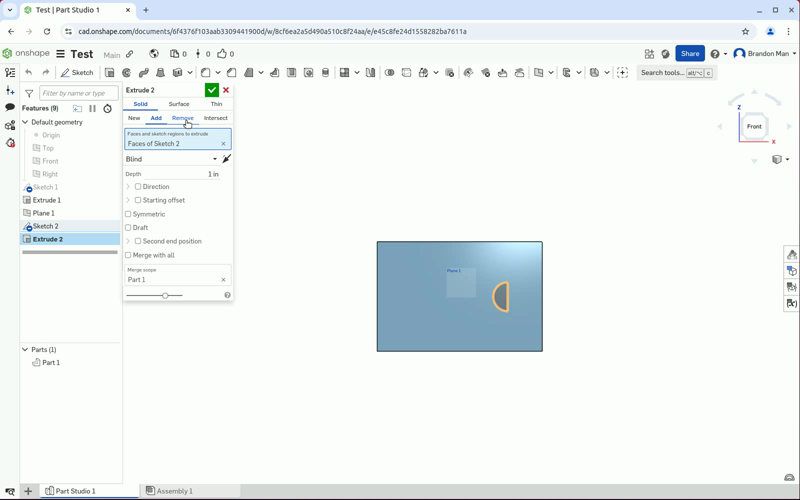
click(186, 120)
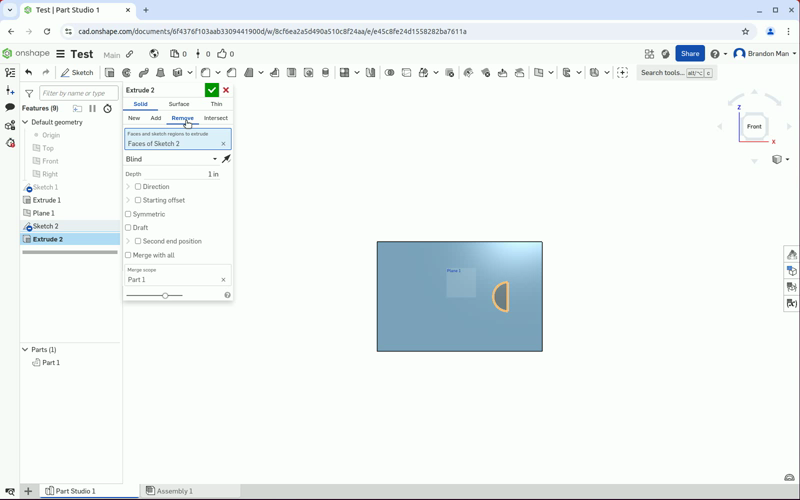
key(tab, 4)
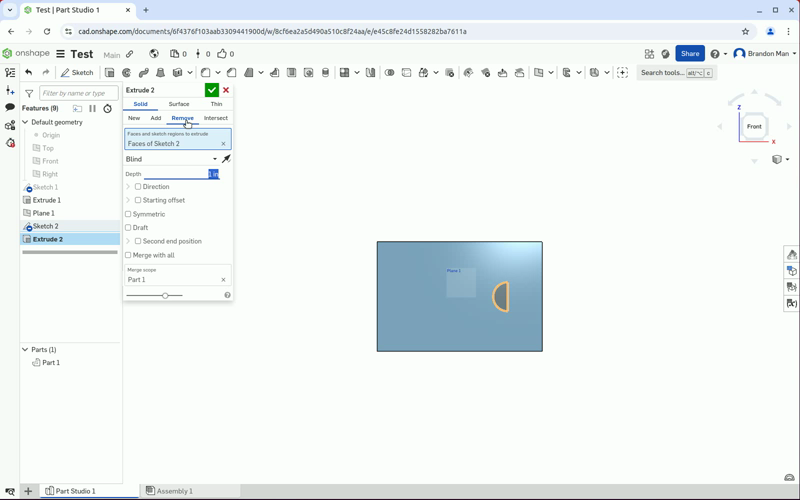
text(8.906)
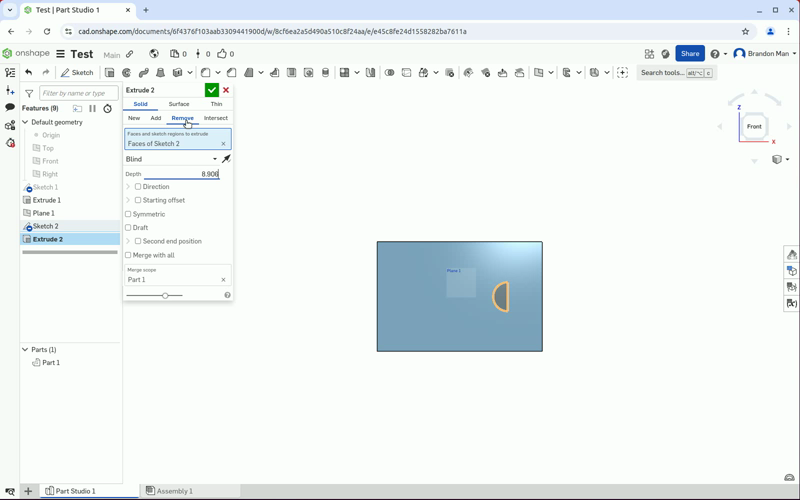
key(tab, 6)
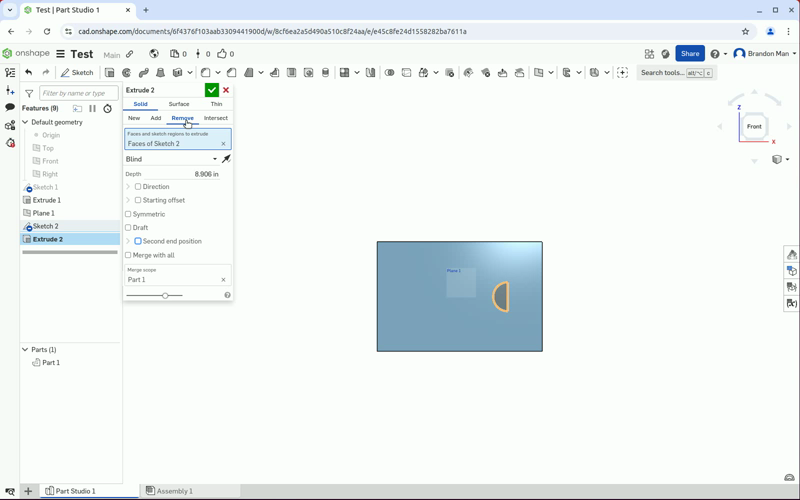
key(space)
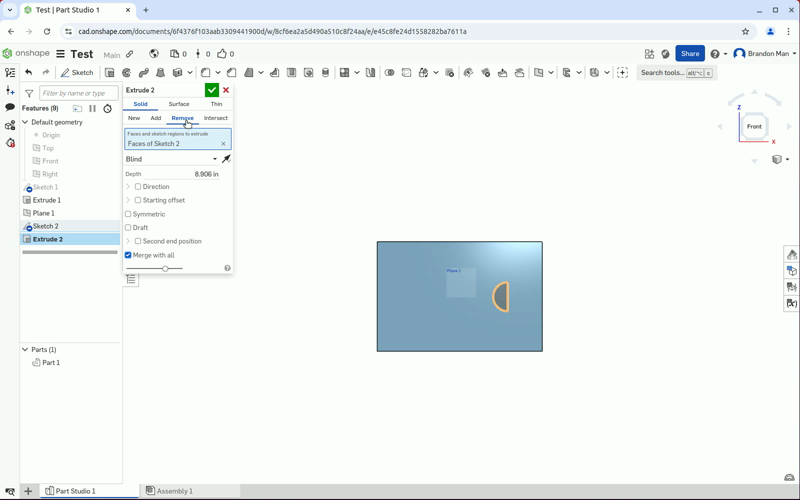
key(enter)
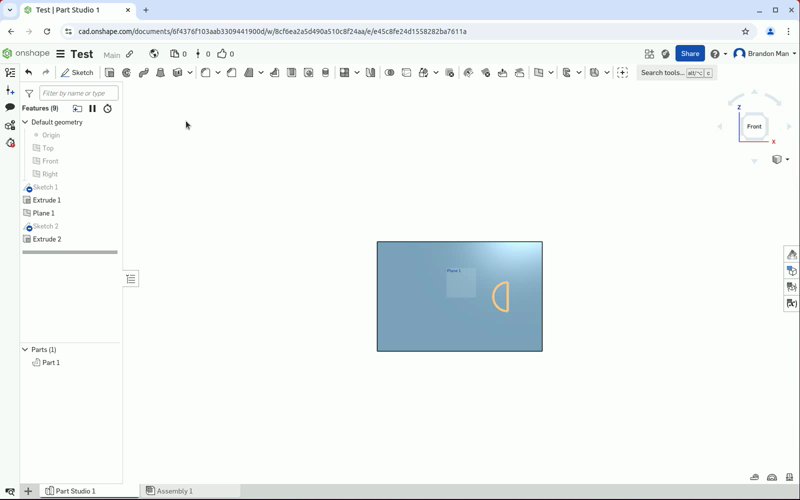
key(shift+h)
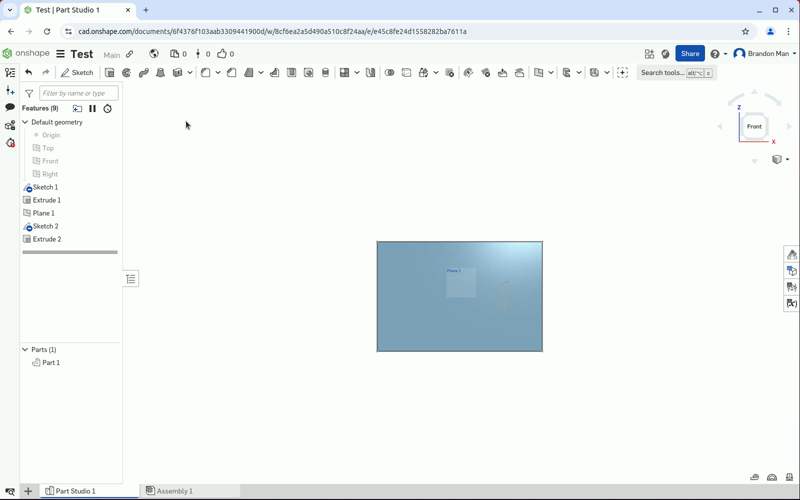
key(shift+h)
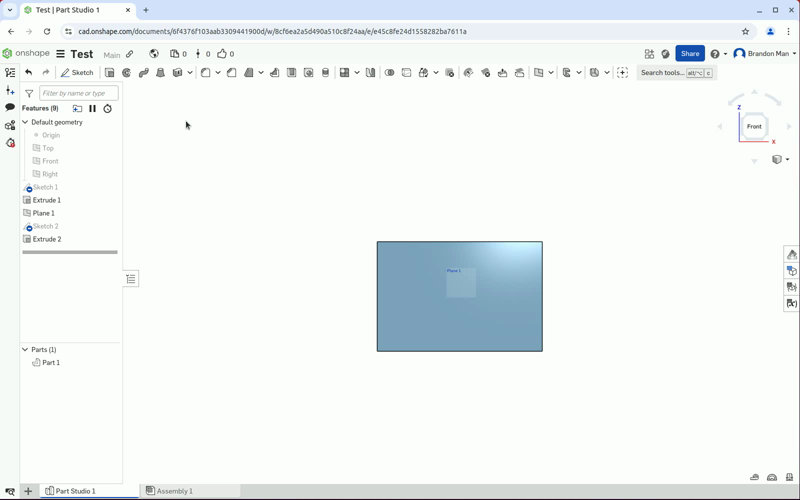
mouse_move(73, 189)
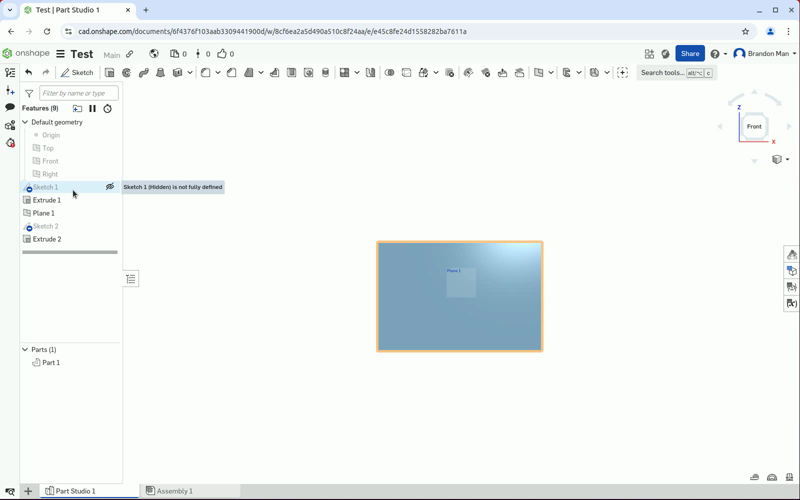
click(73, 189)
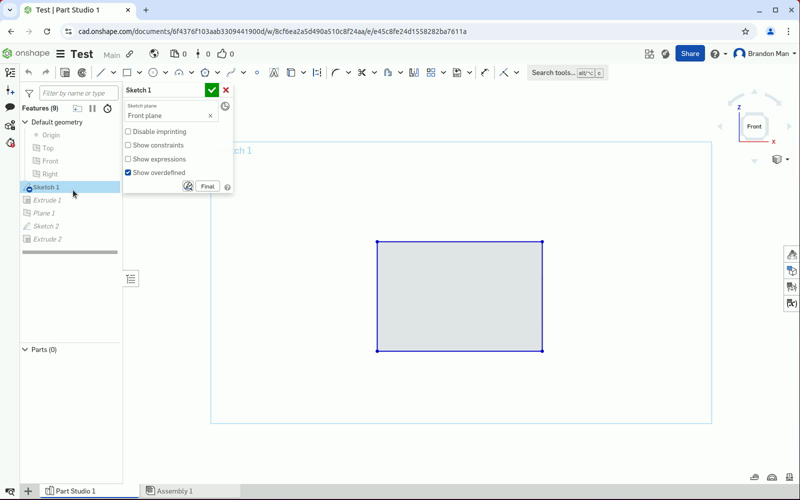
mouse_move(229, 92)
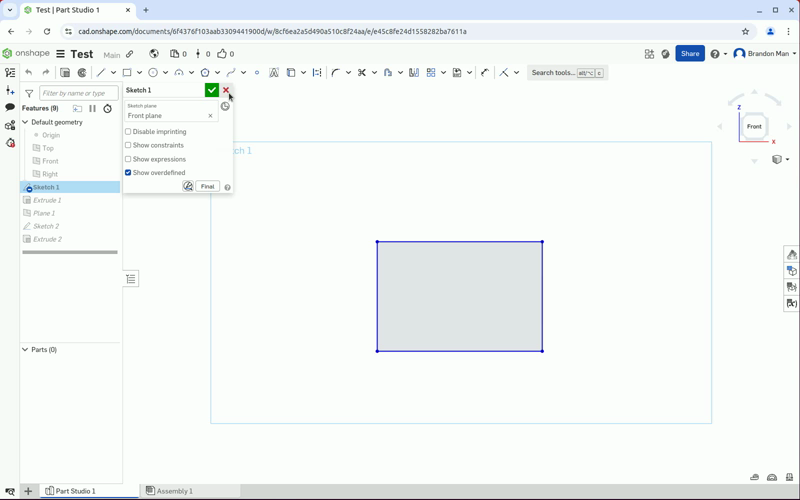
click(229, 92)
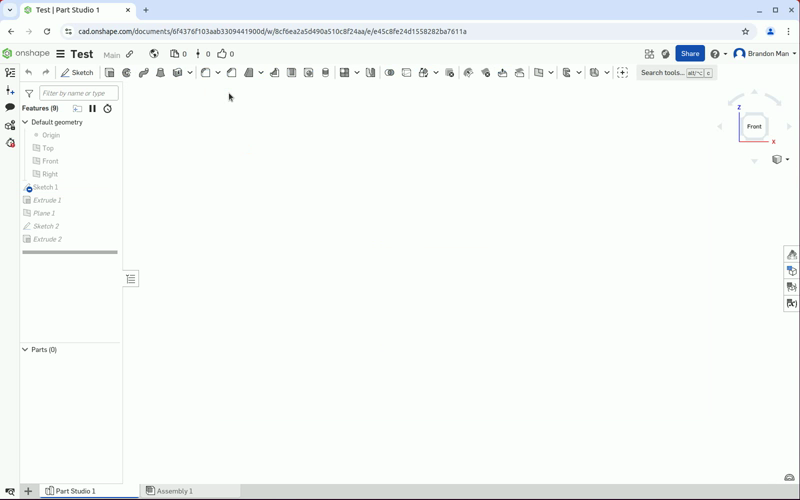
key(shift+s)
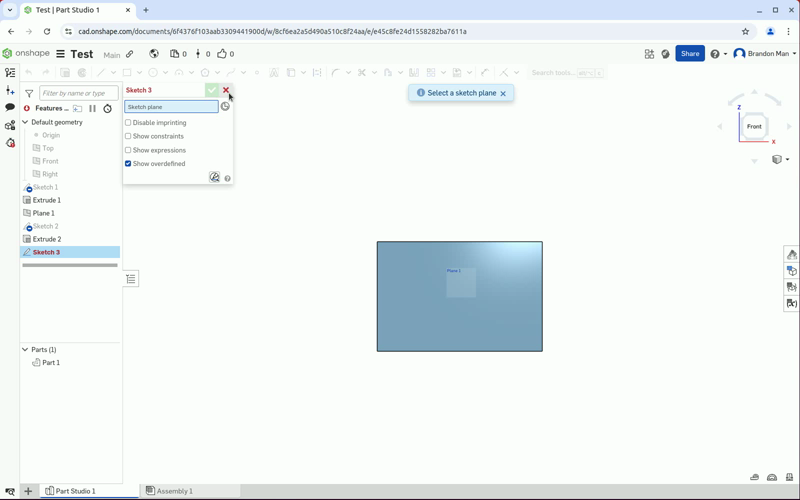
mouse_move(73, 215)
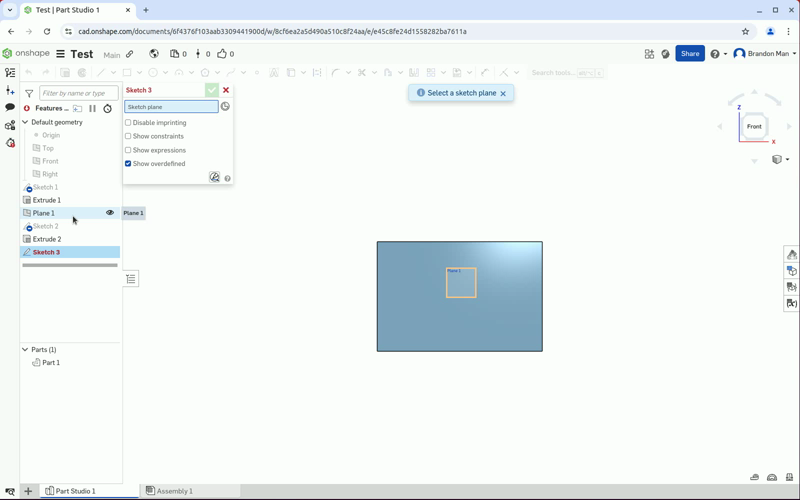
click(73, 215)
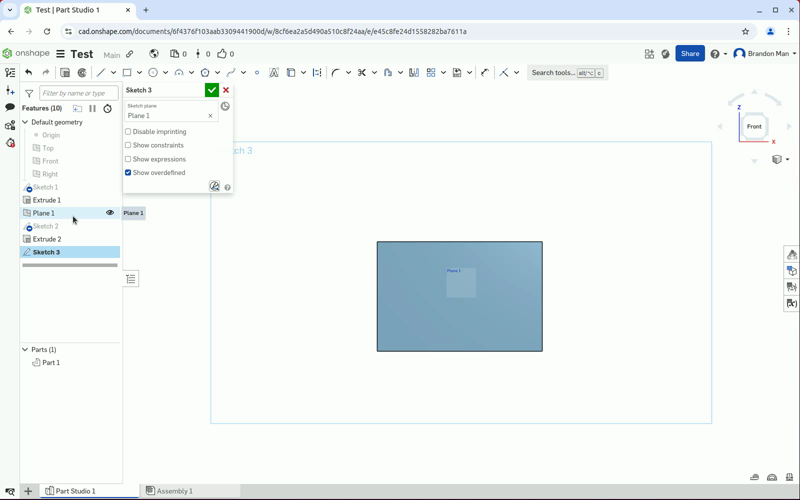
mouse_move(73, 352)
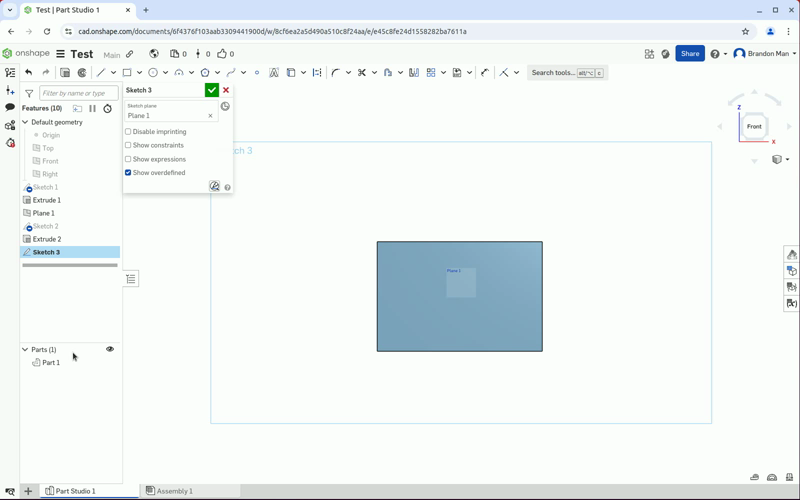
key(y)
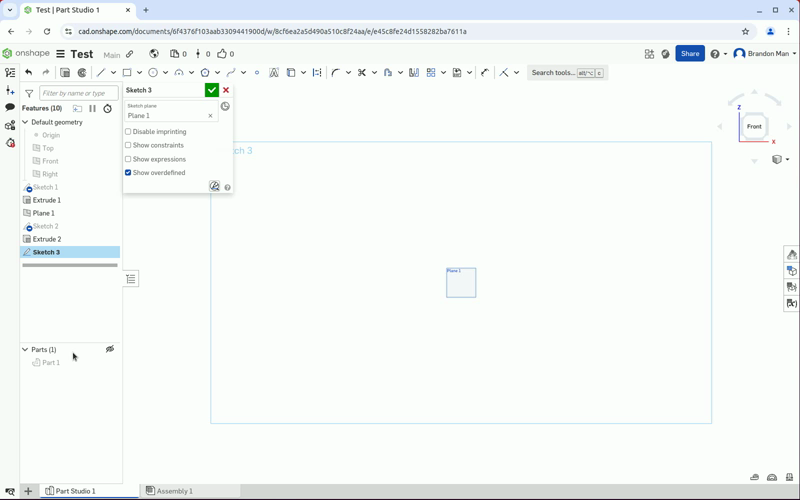
key(l)
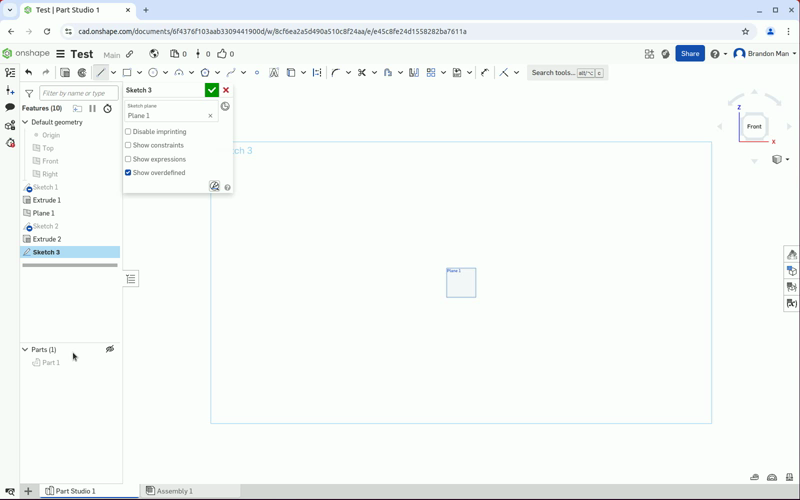
key_down(shift)
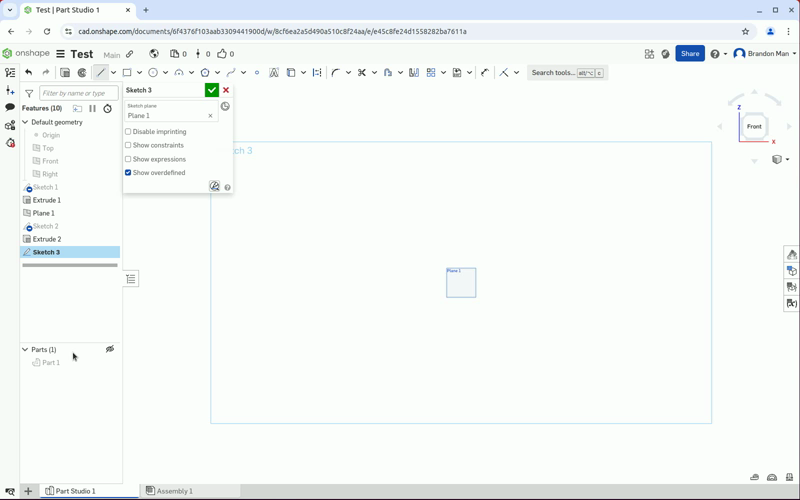
mouse_move(507, 311)
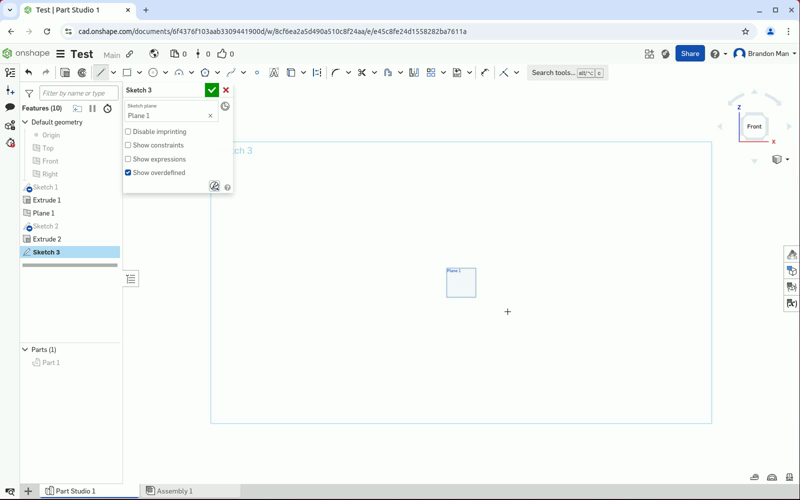
click(507, 311)
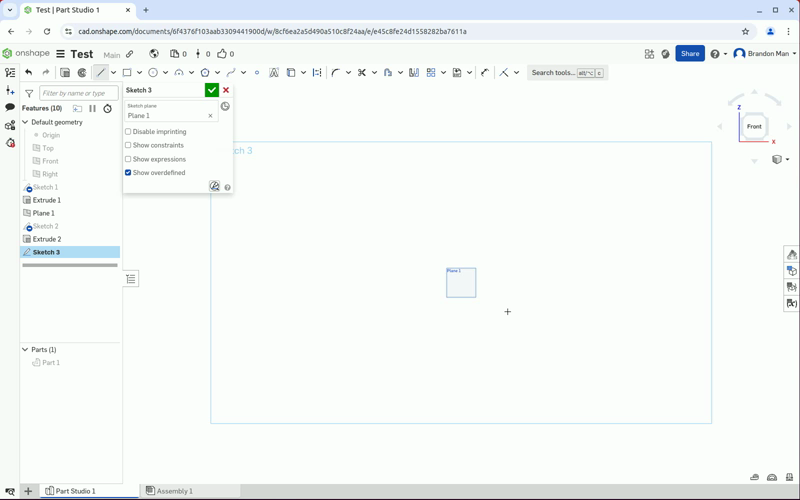
key_up(shift)
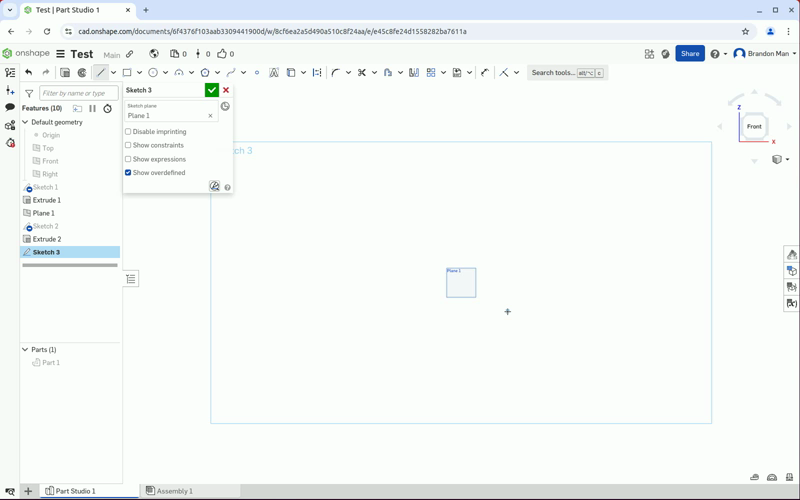
key_down(shift)
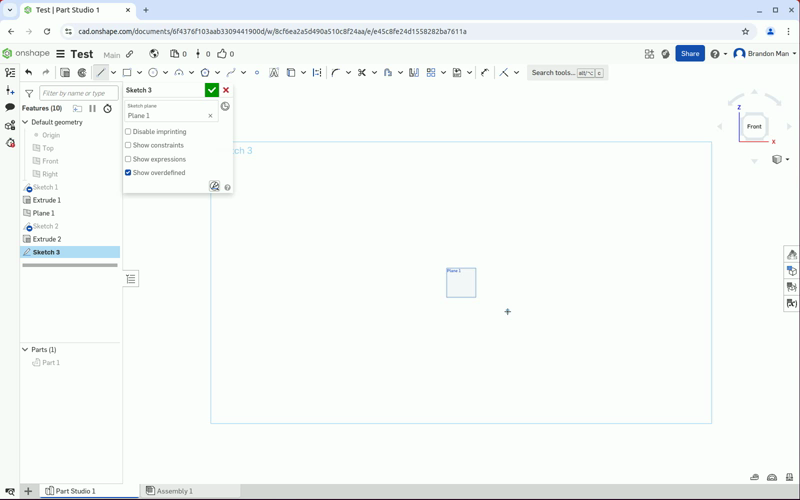
mouse_move(537, 311)
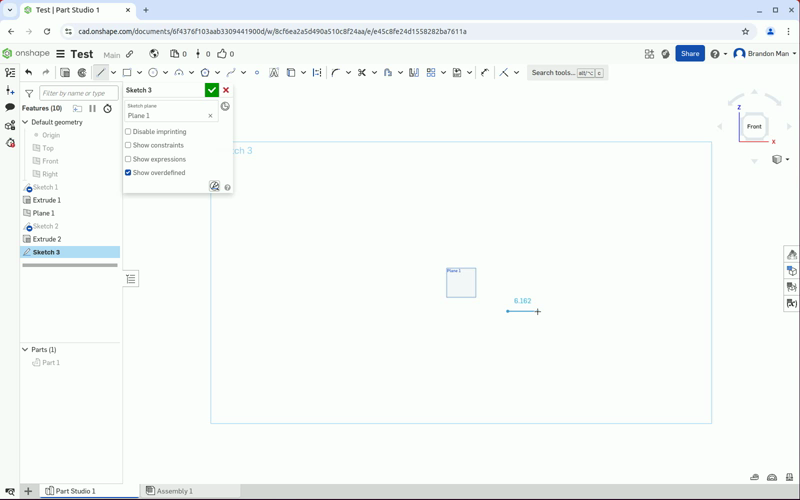
mouse_move(542, 311)
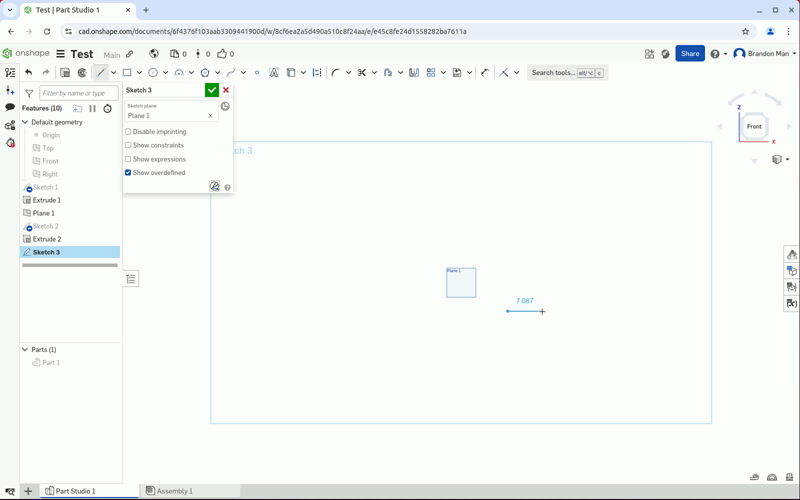
click(542, 311)
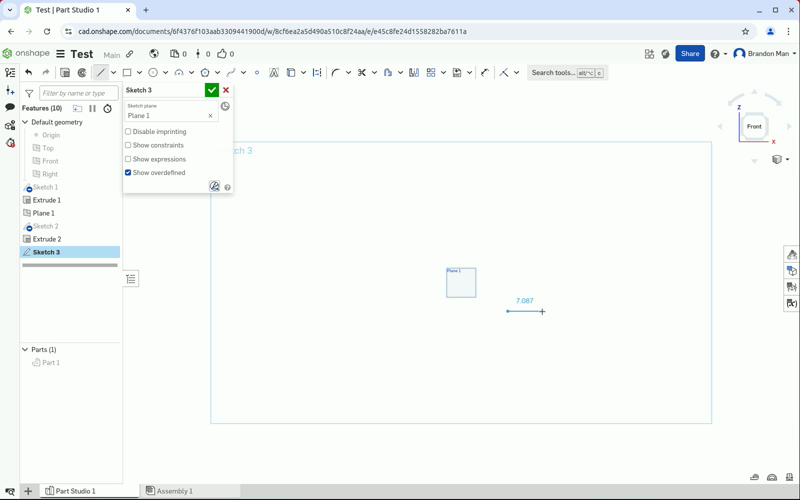
key_up(shift)
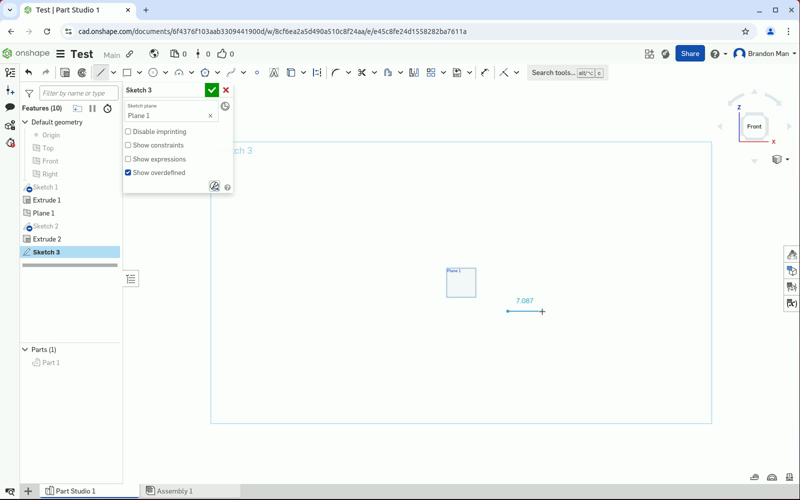
key_down(shift)
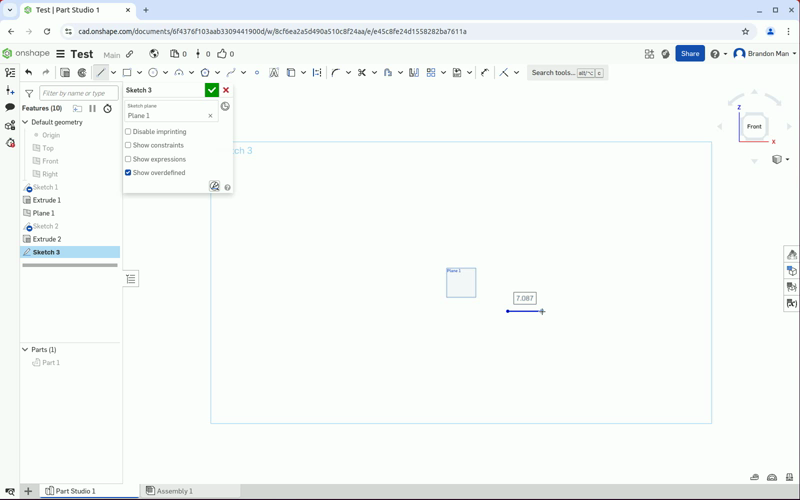
mouse_move(572, 311)
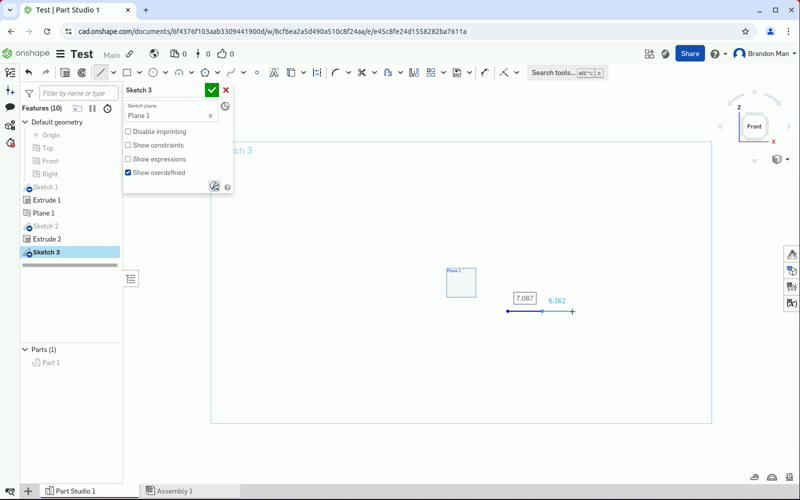
mouse_move(542, 283)
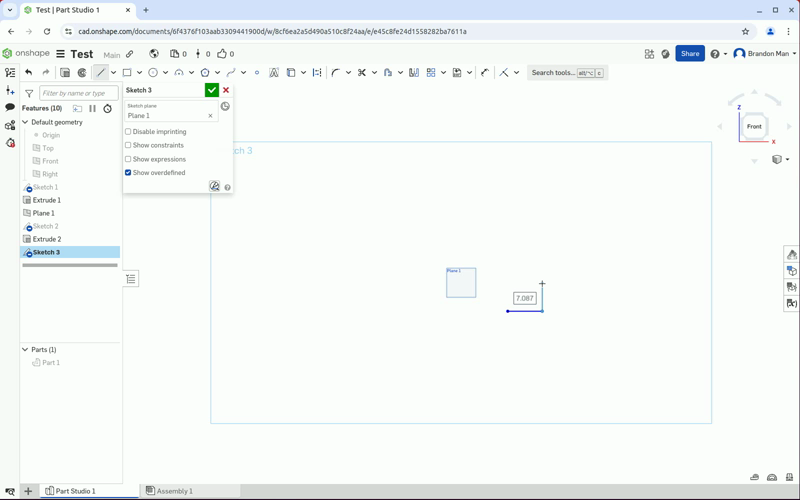
click(542, 283)
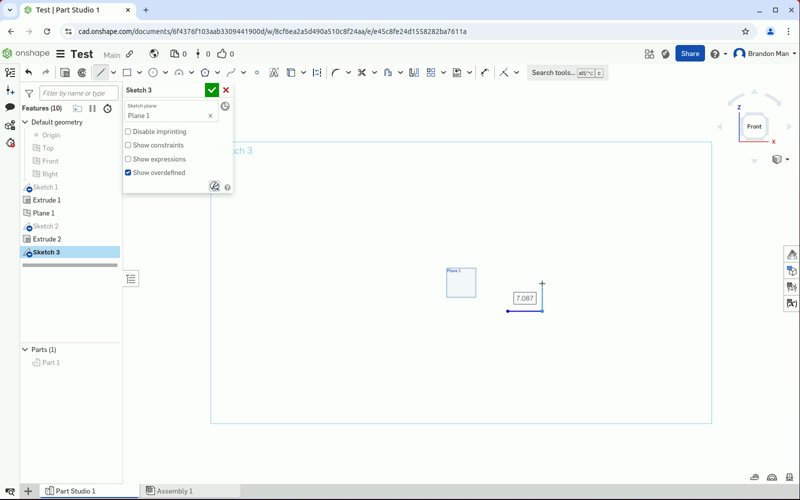
key_up(shift)
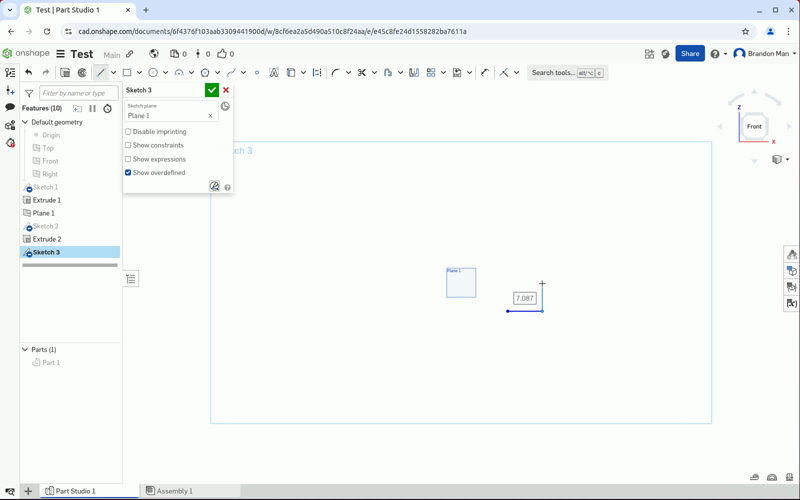
key_down(shift)
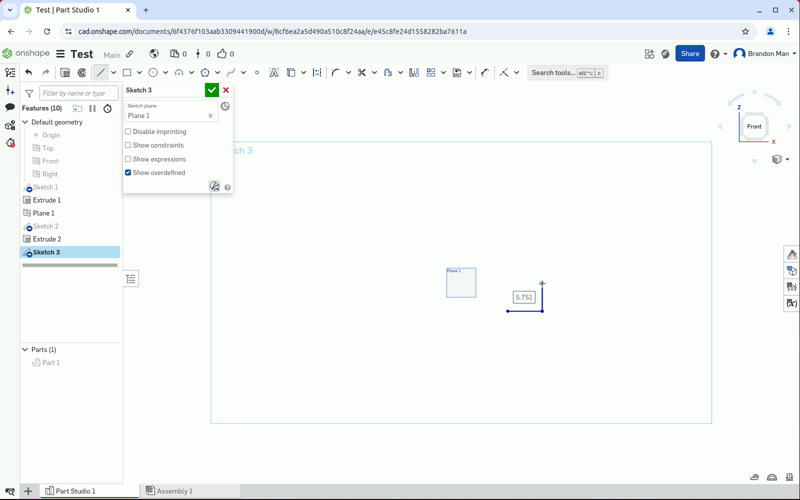
mouse_move(572, 283)
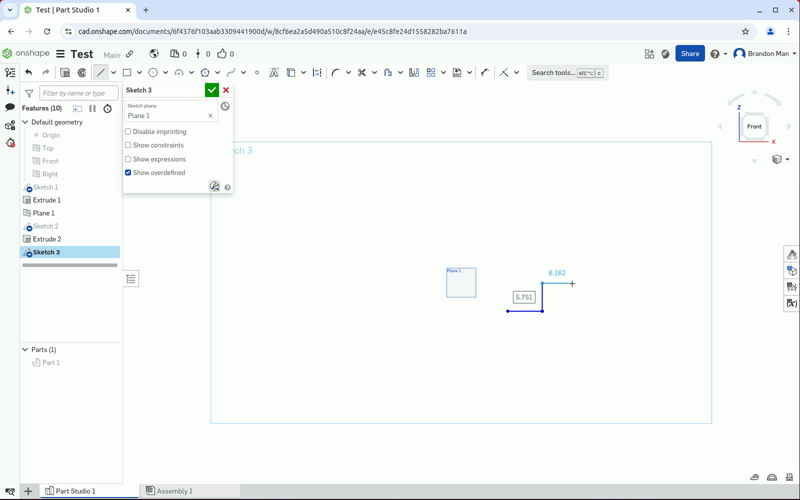
mouse_move(507, 283)
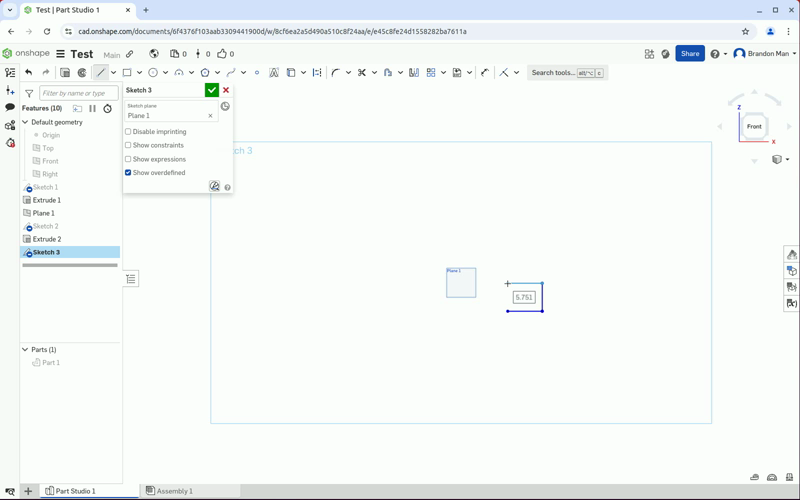
click(507, 283)
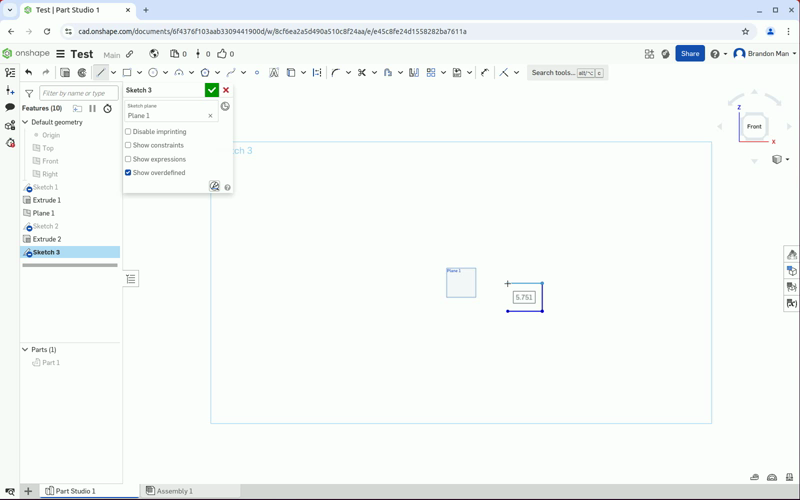
key_up(shift)
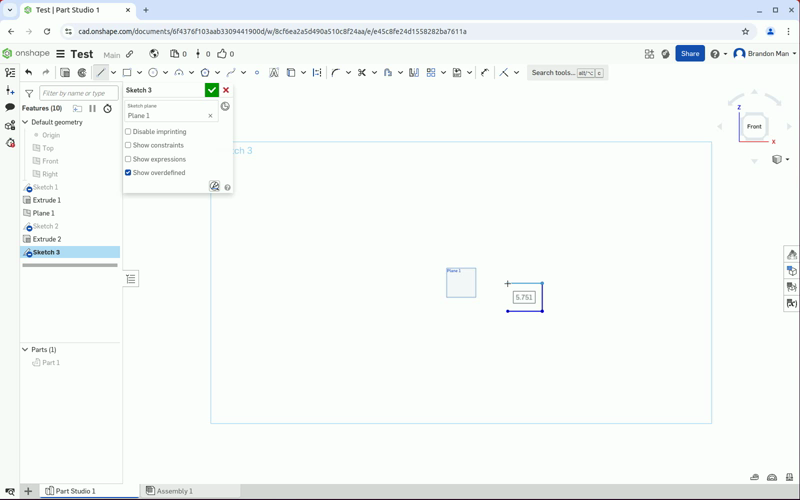
mouse_move(537, 283)
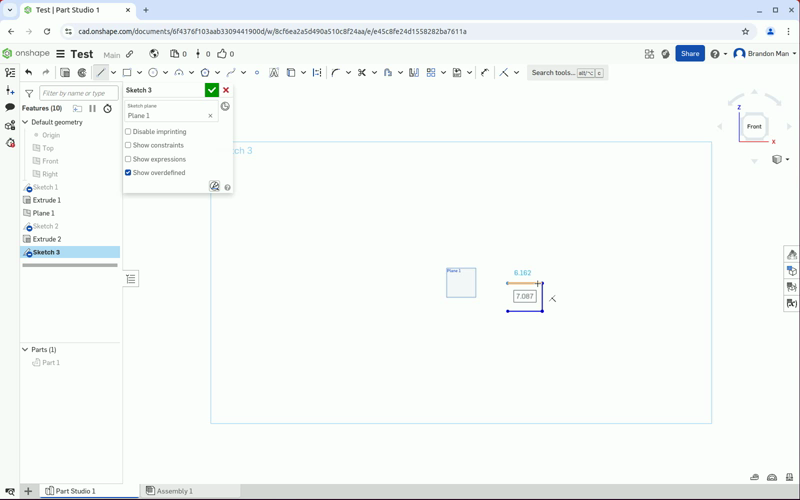
key_down(shift)
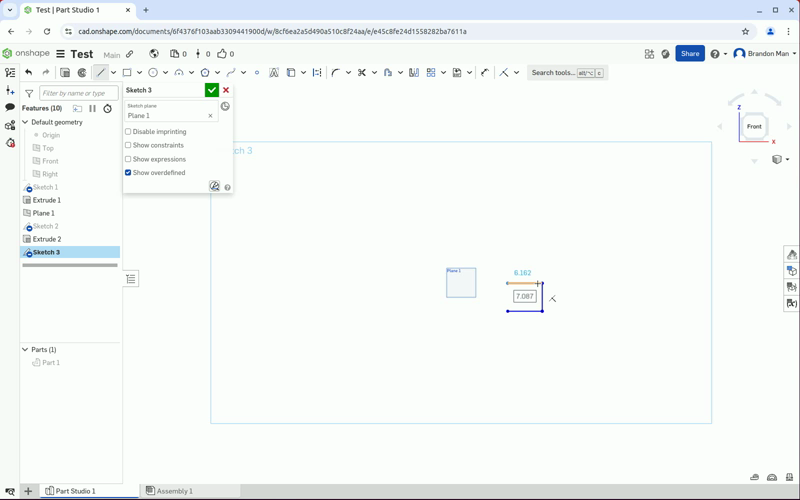
mouse_move(507, 311)
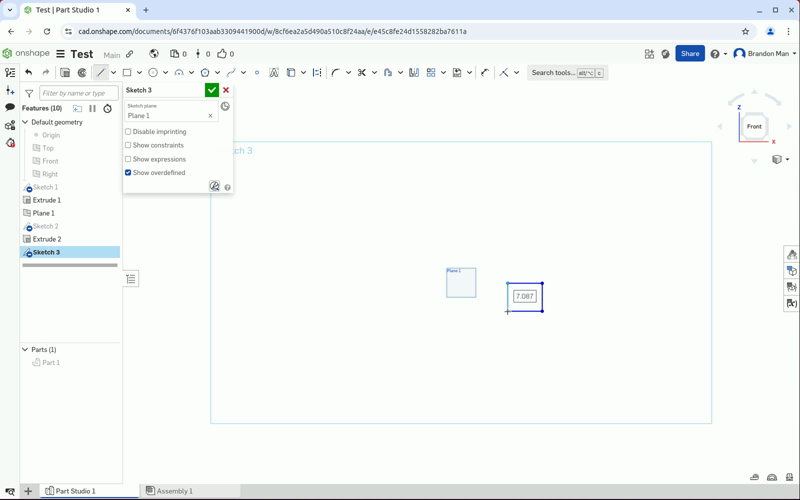
key_up(shift)
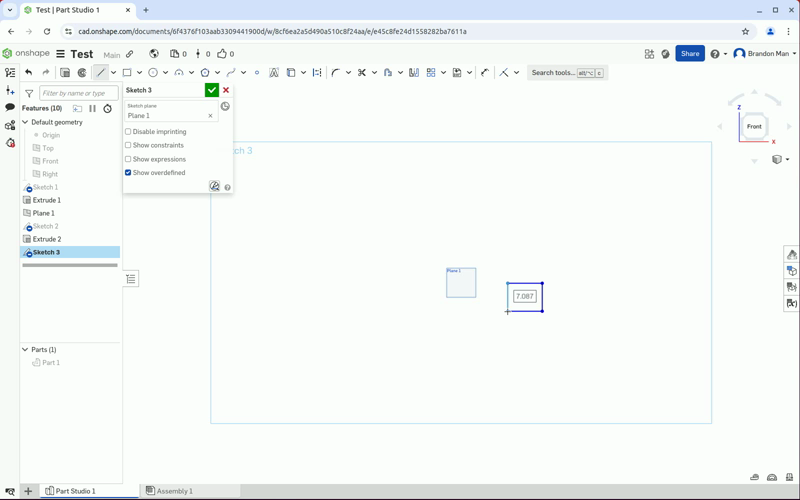
click(507, 311)
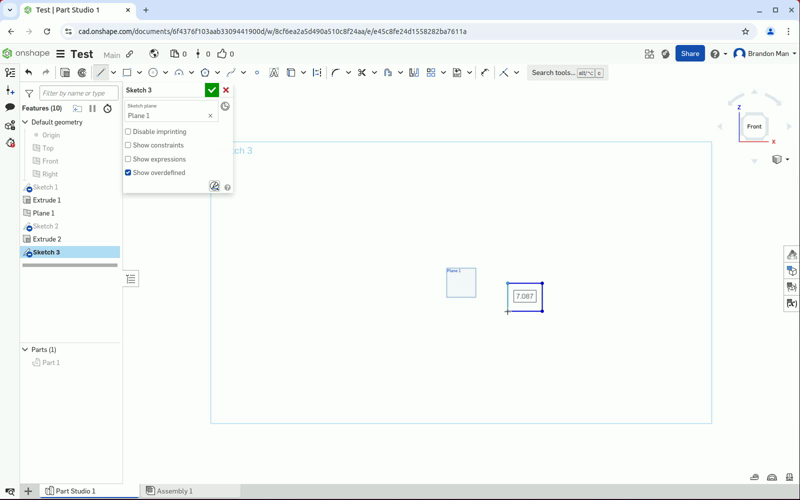
key(esc)
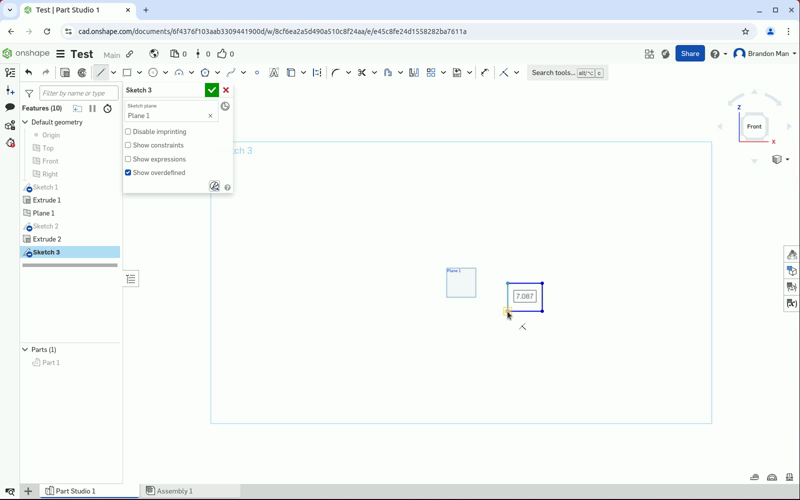
mouse_move(537, 287)
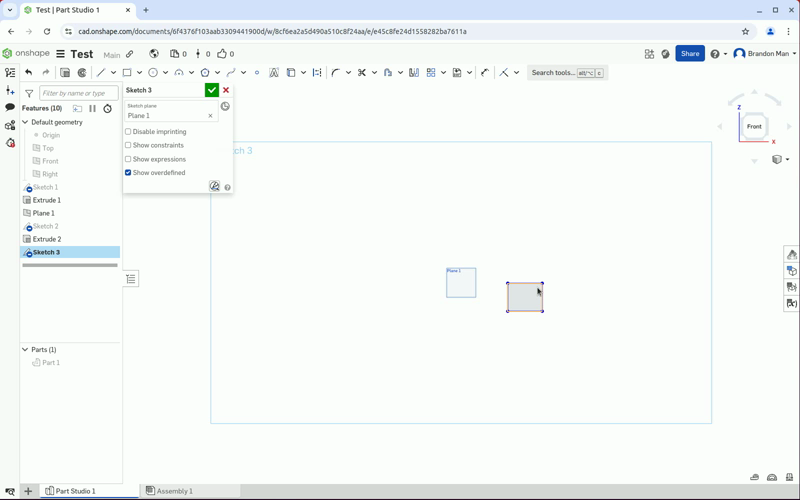
scroll(6)
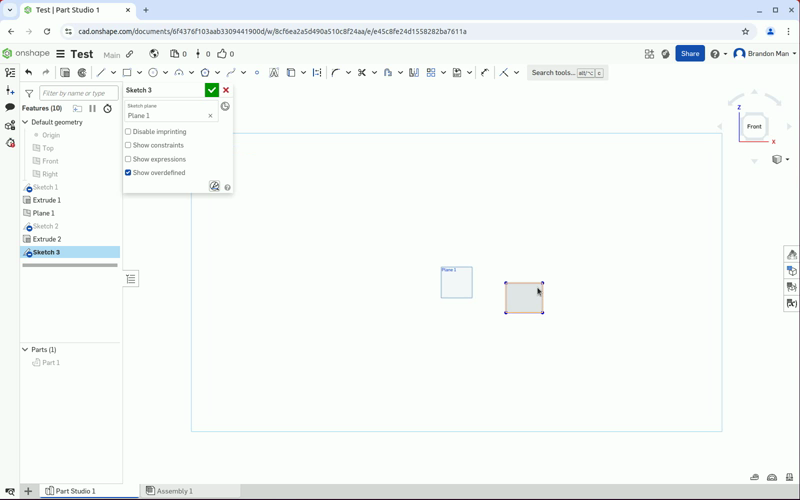
scroll(6)
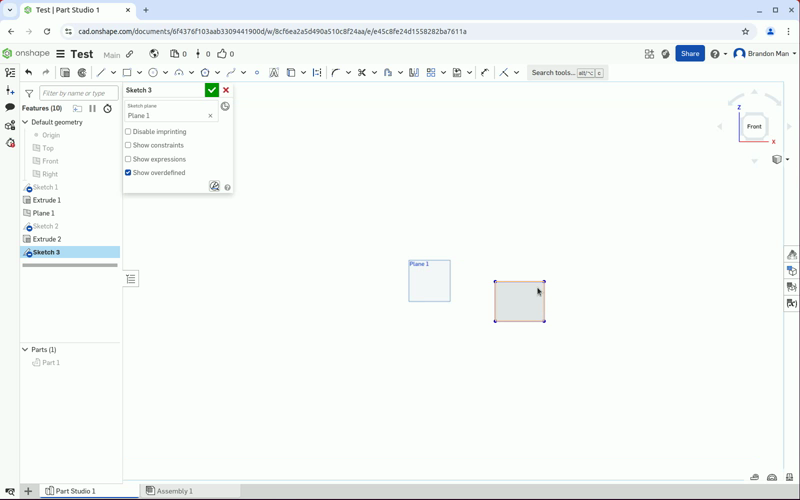
scroll(6)
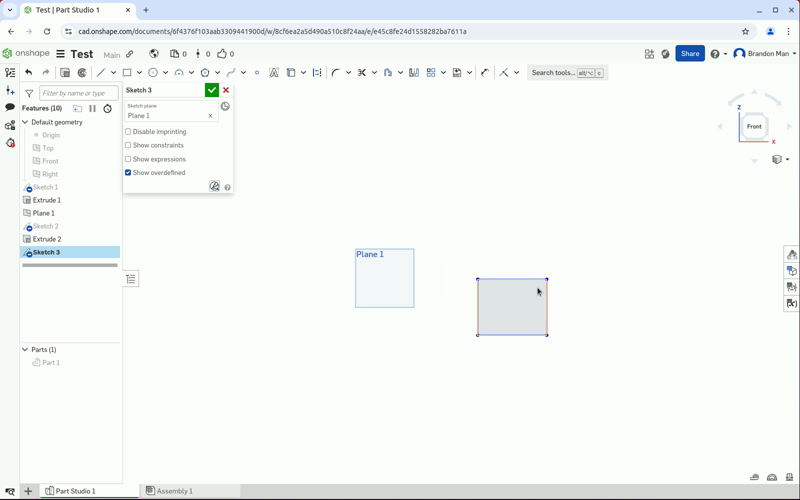
scroll(6)
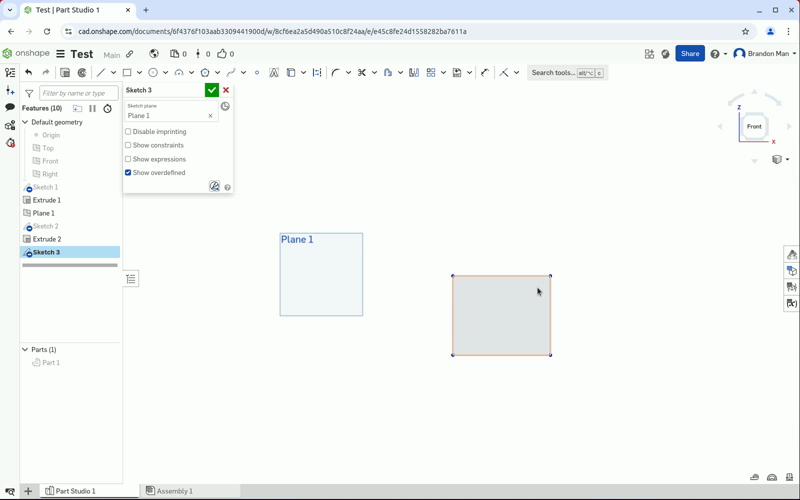
scroll(6)
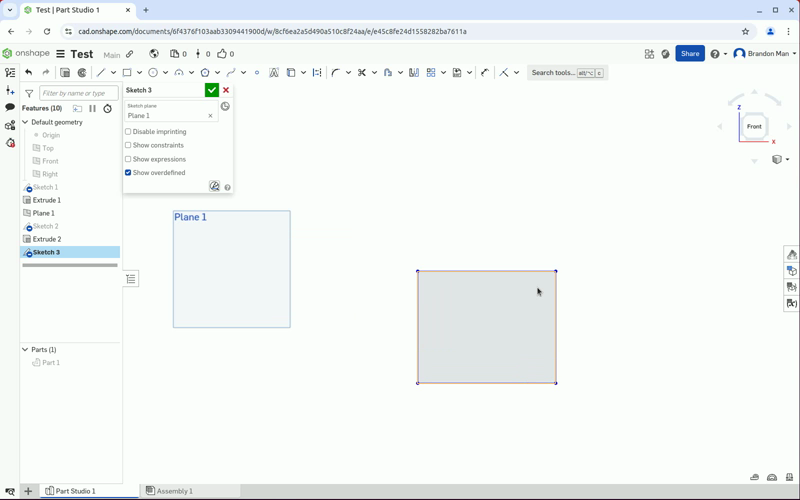
scroll(6)
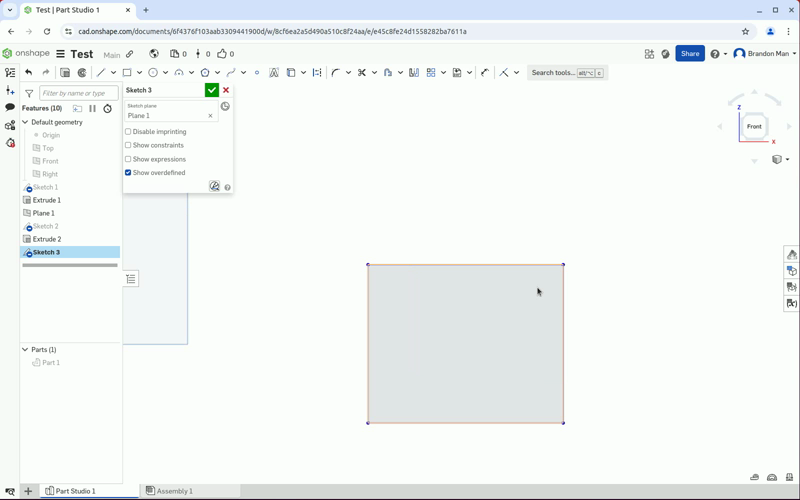
scroll(6)
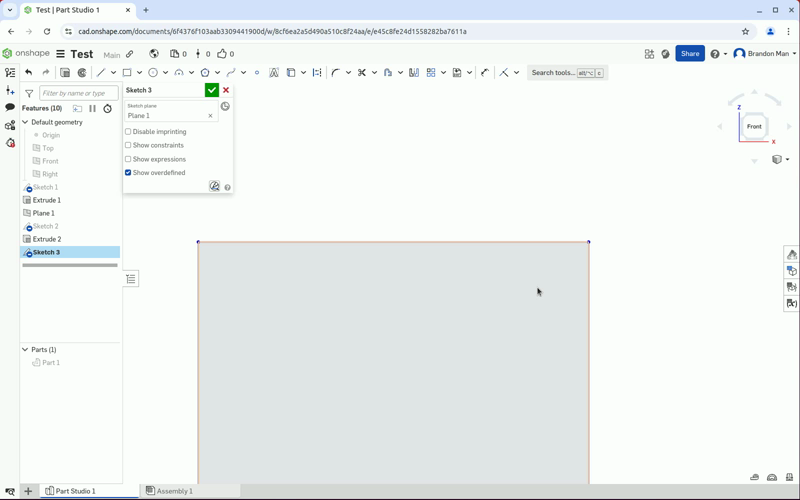
click(537, 287)
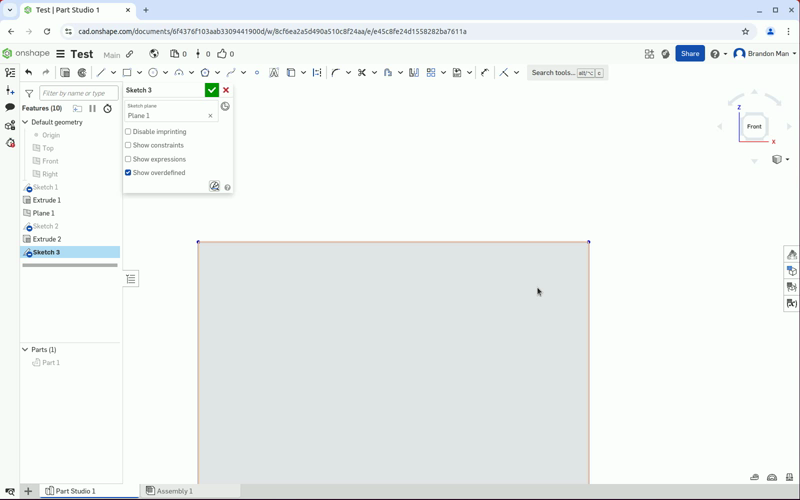
scroll(-6)
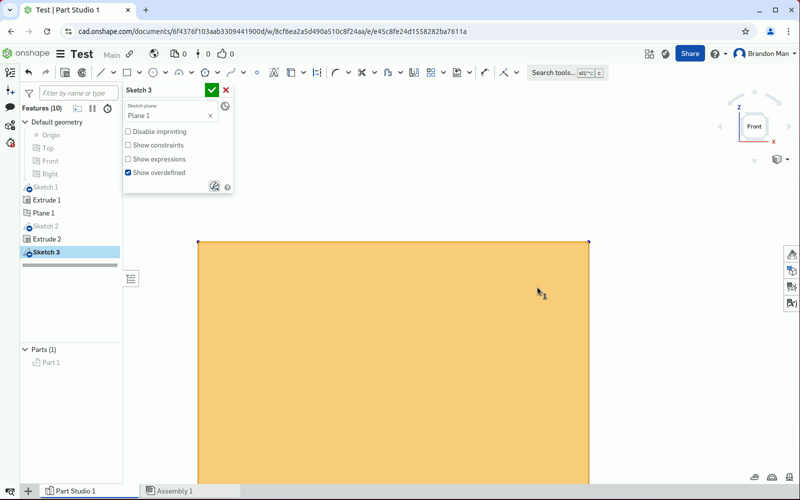
scroll(-6)
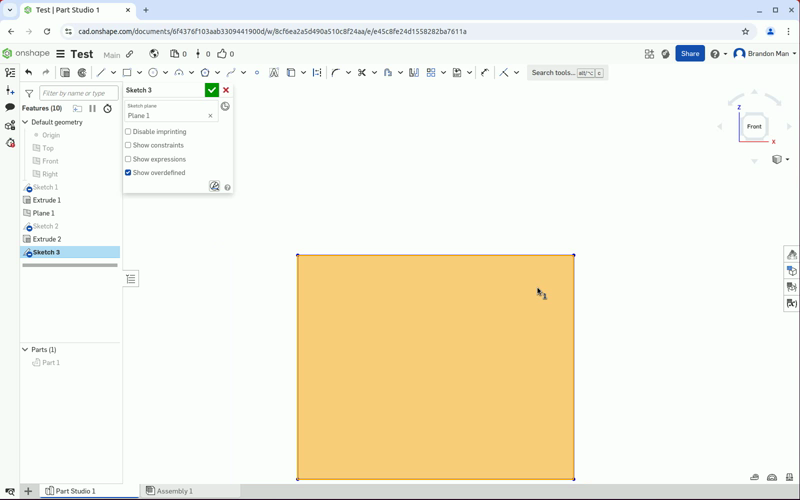
scroll(-6)
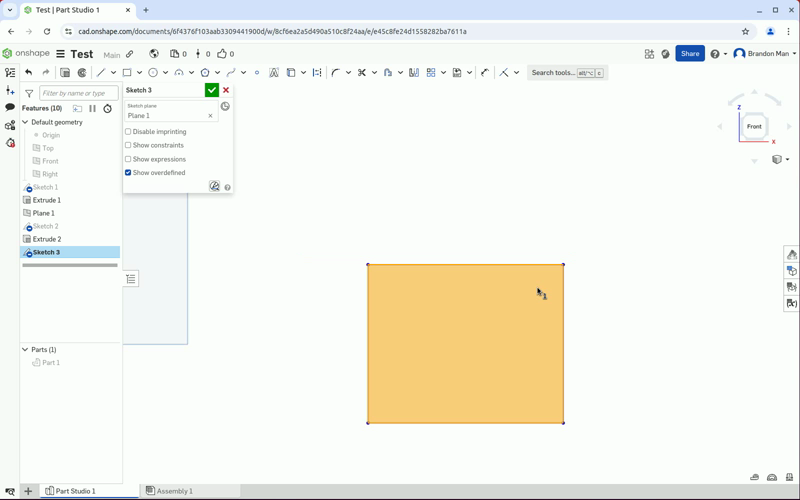
scroll(-6)
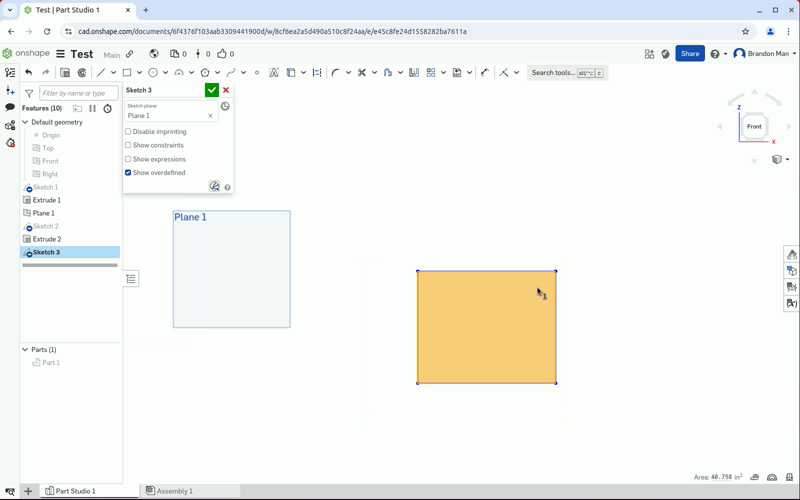
scroll(-6)
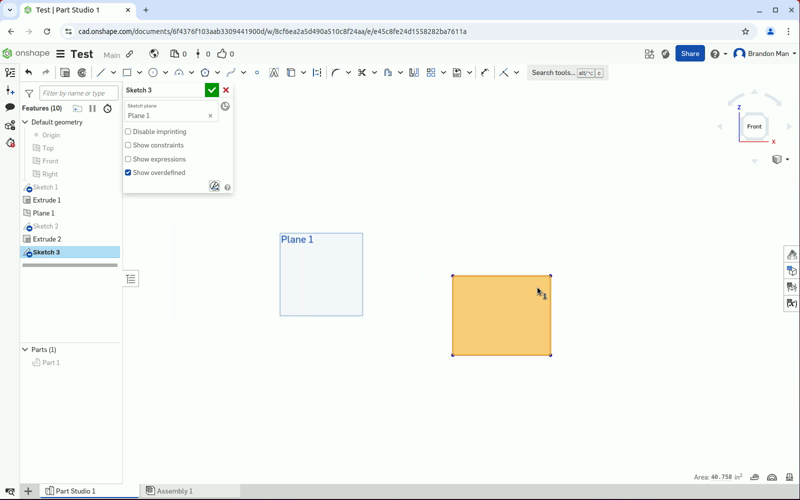
scroll(-6)
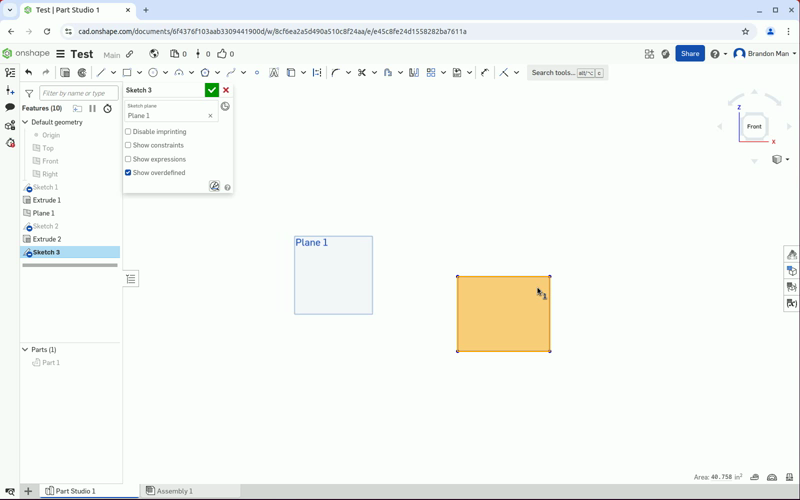
scroll(-6)
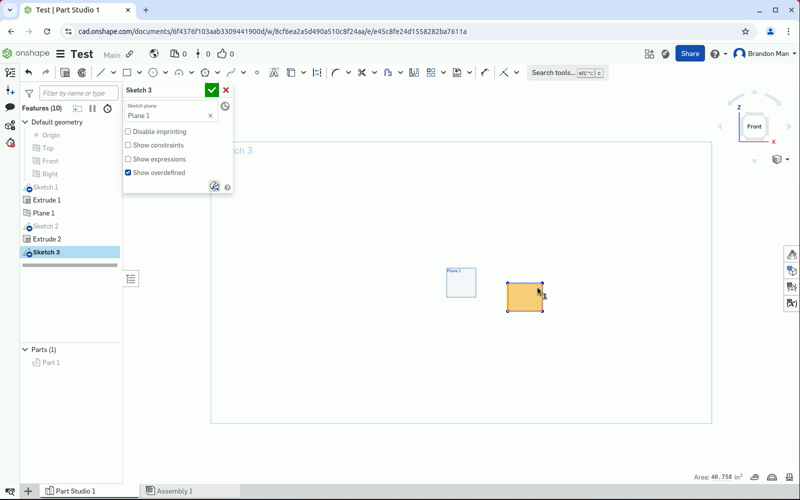
mouse_move(73, 352)
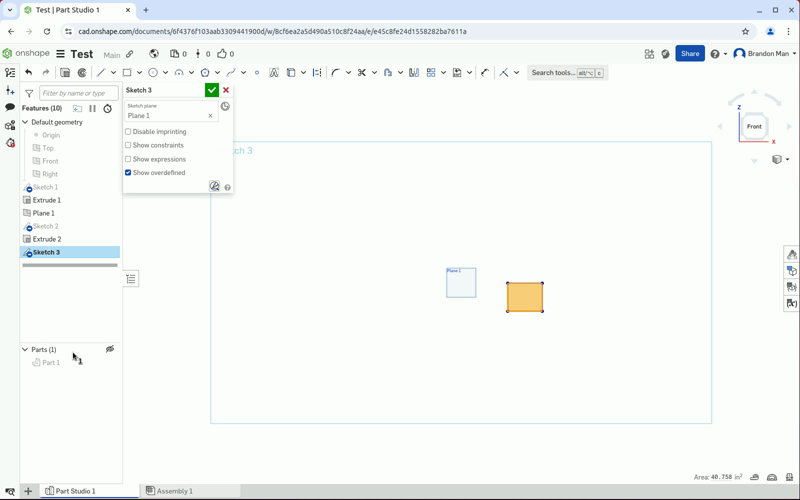
key(shift+y)
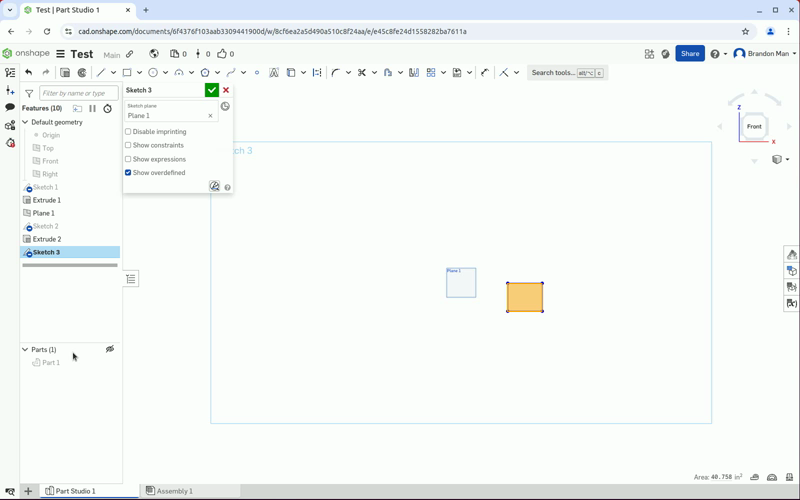
key(shift+e)
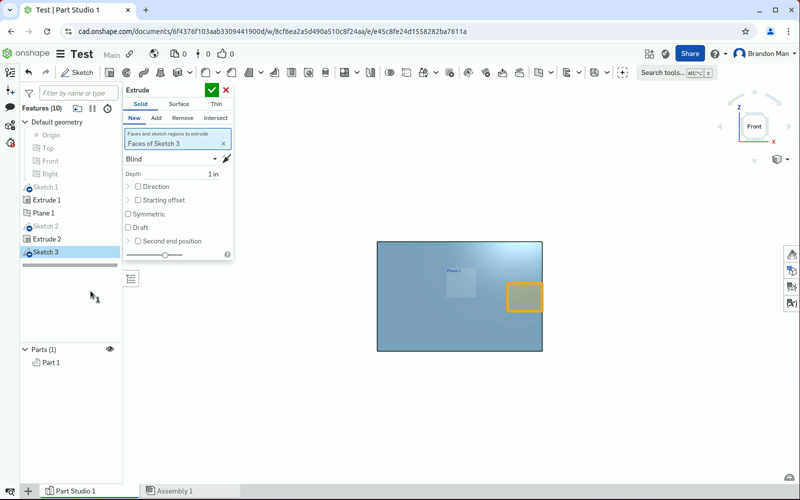
mouse_move(143, 106)
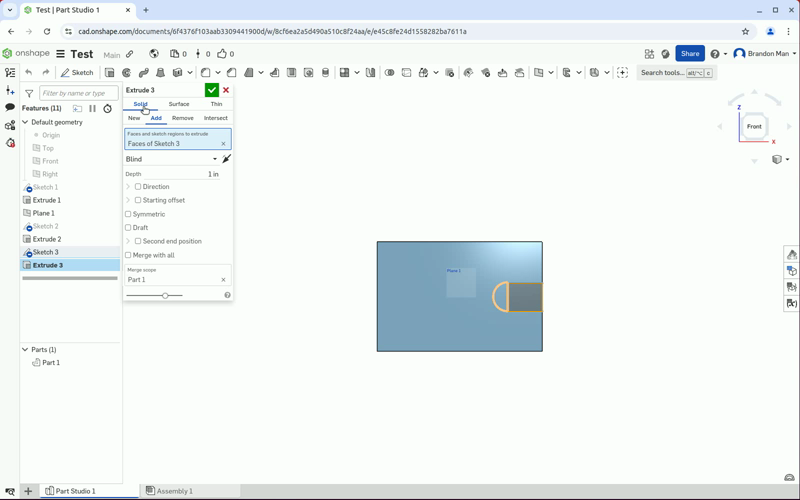
click(143, 106)
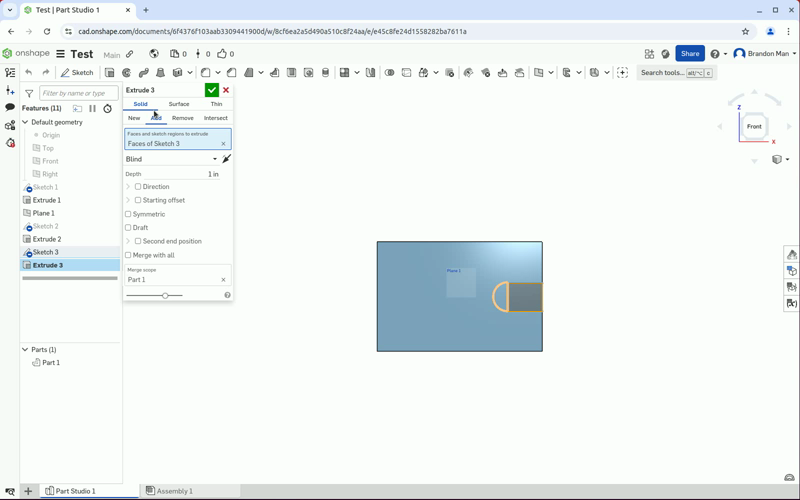
mouse_move(186, 120)
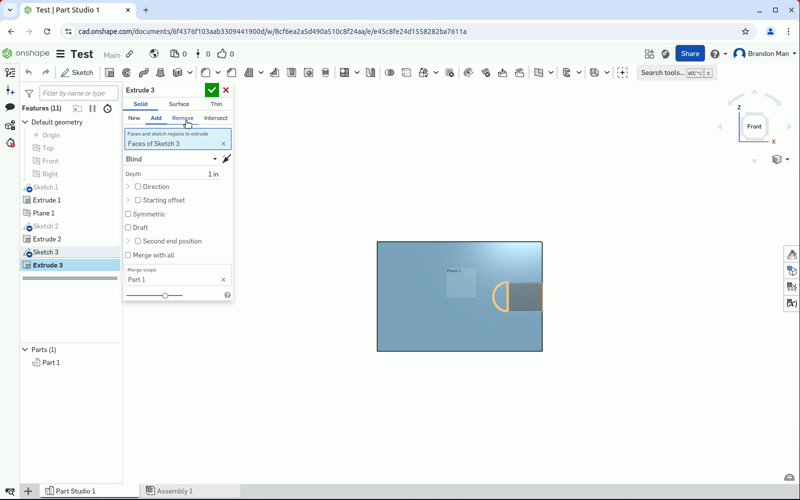
click(186, 120)
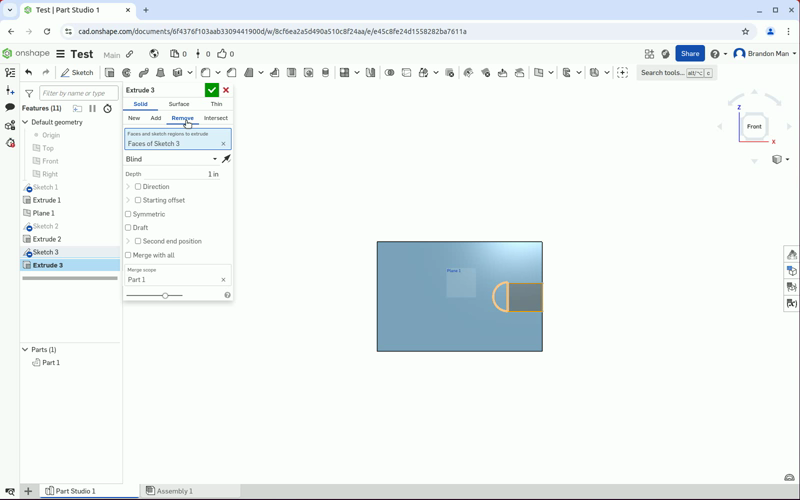
key(tab, 4)
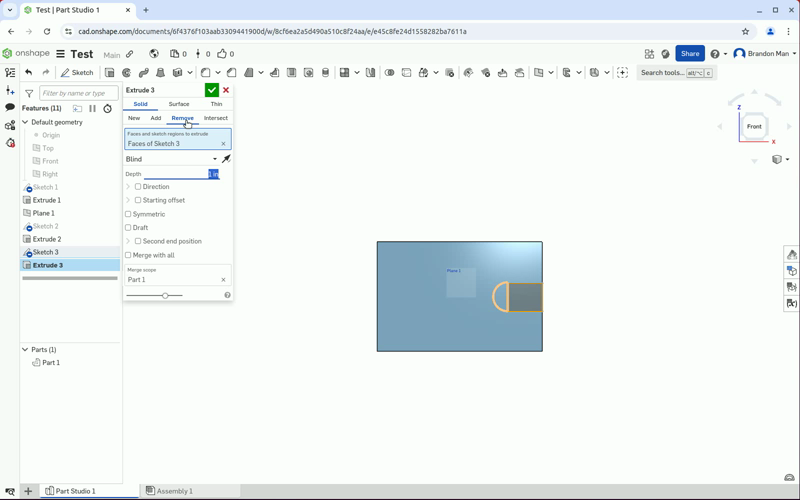
text(8.906)
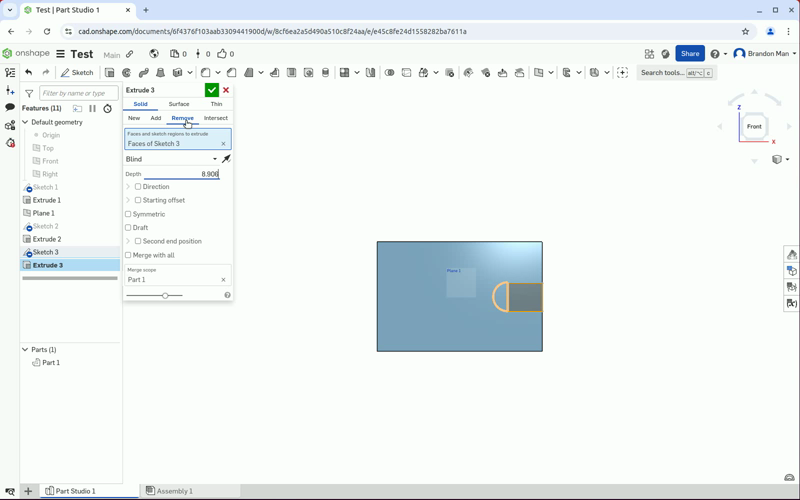
key(tab, 6)
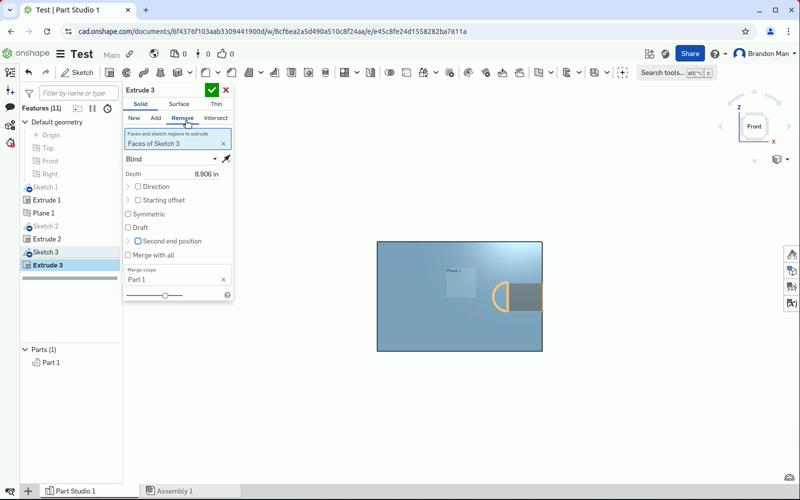
key(space)
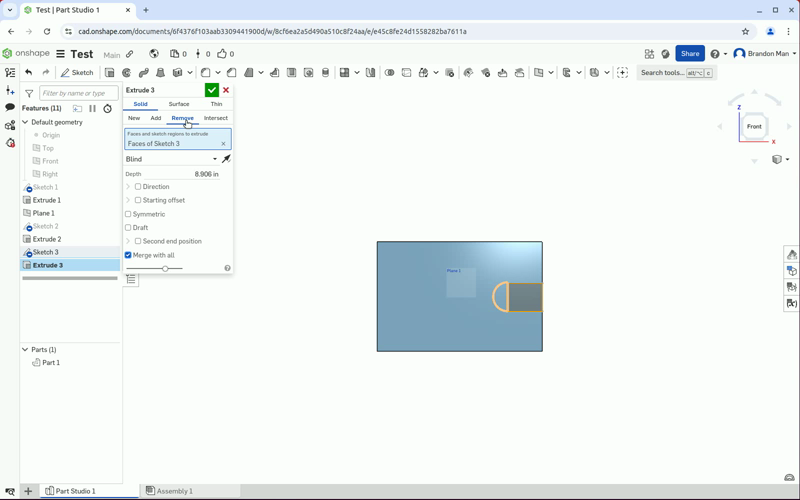
key(enter)
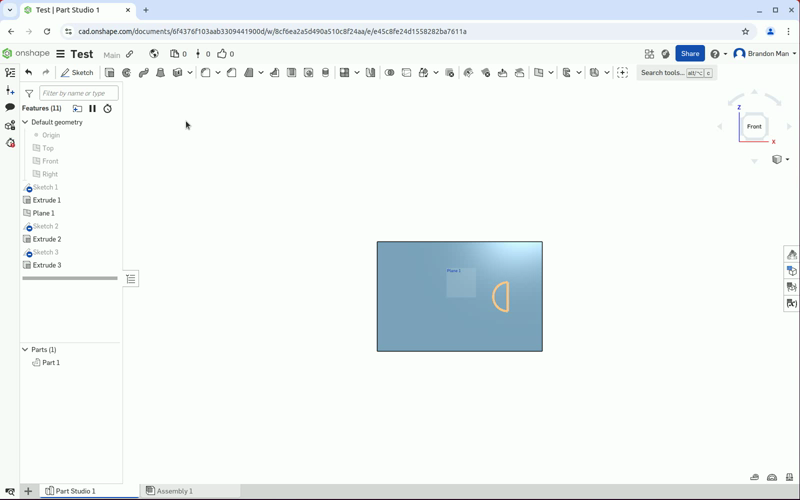
key(shift+h)
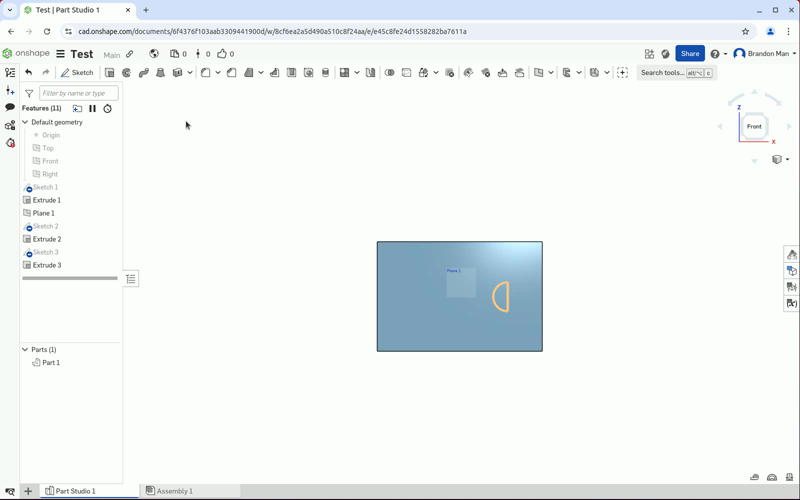
key(shift+h)
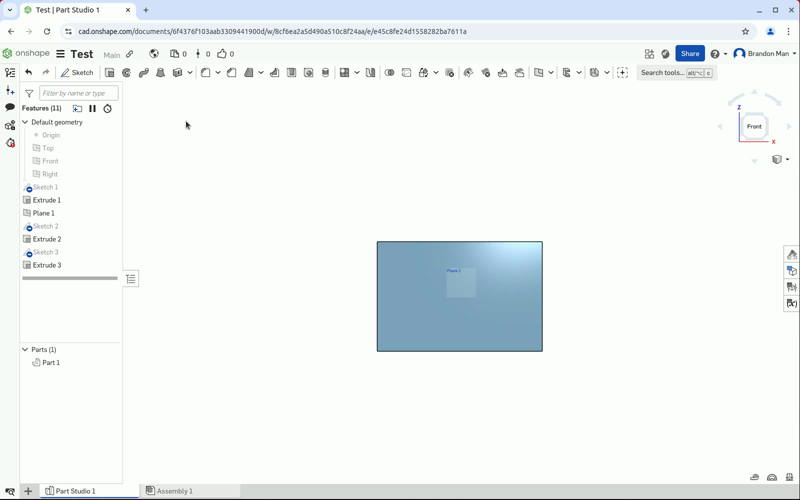
mouse_move(73, 189)
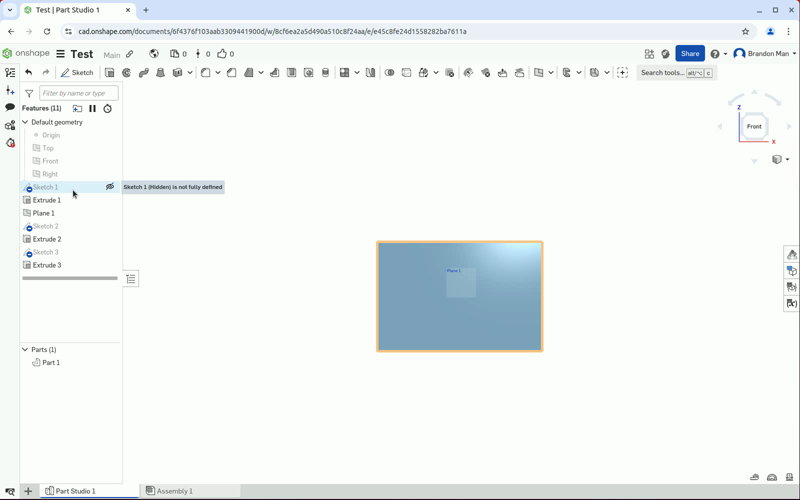
click(73, 189)
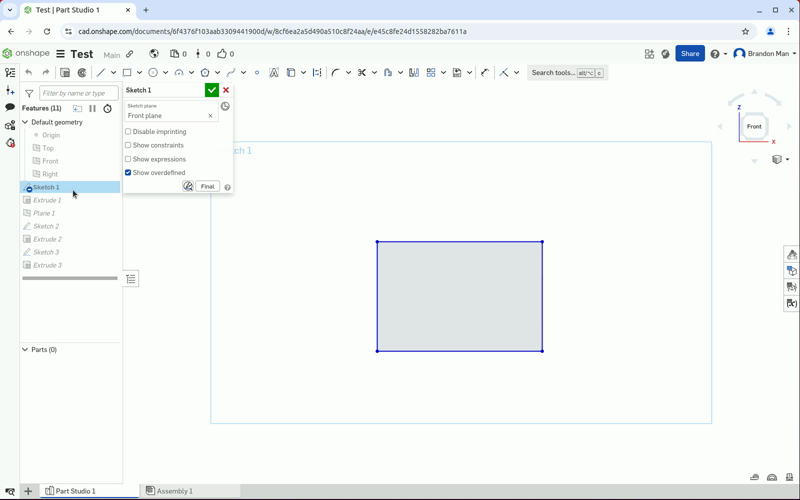
mouse_move(229, 92)
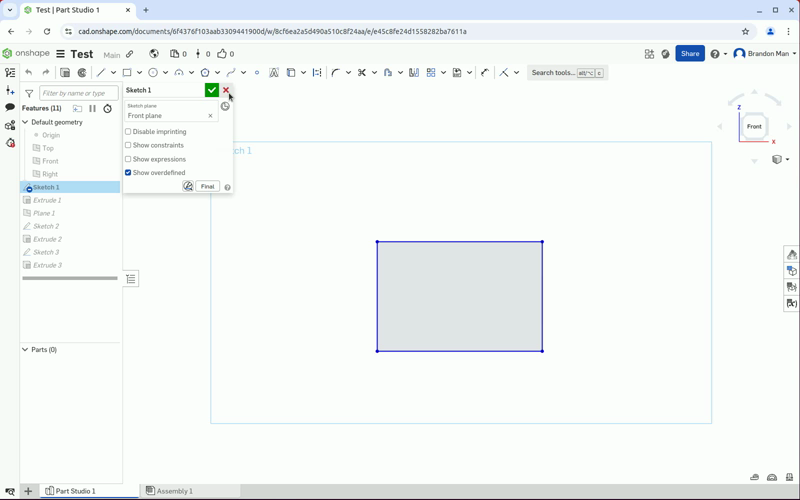
click(229, 92)
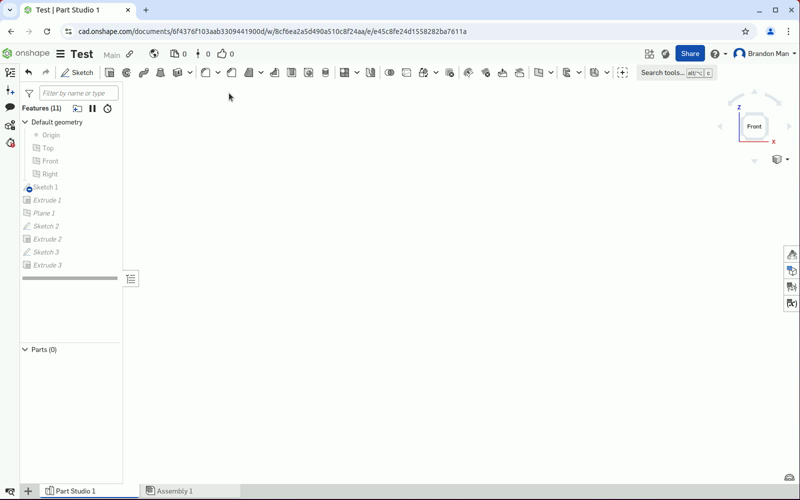
mouse_move(73, 352)
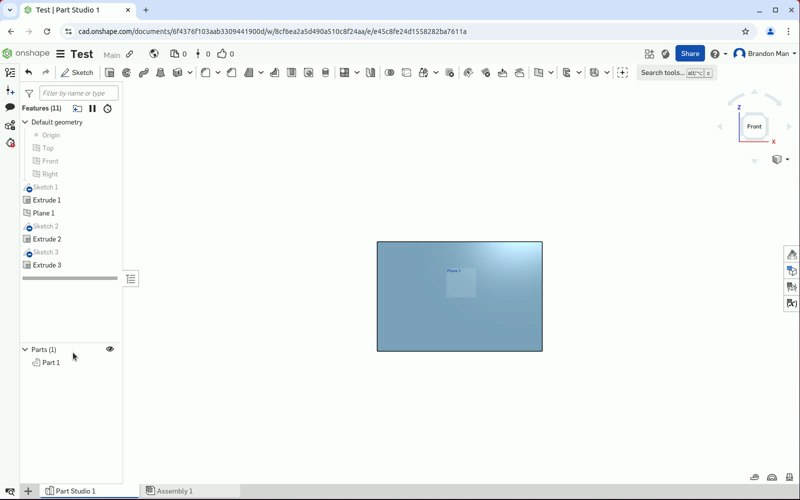
key(y)
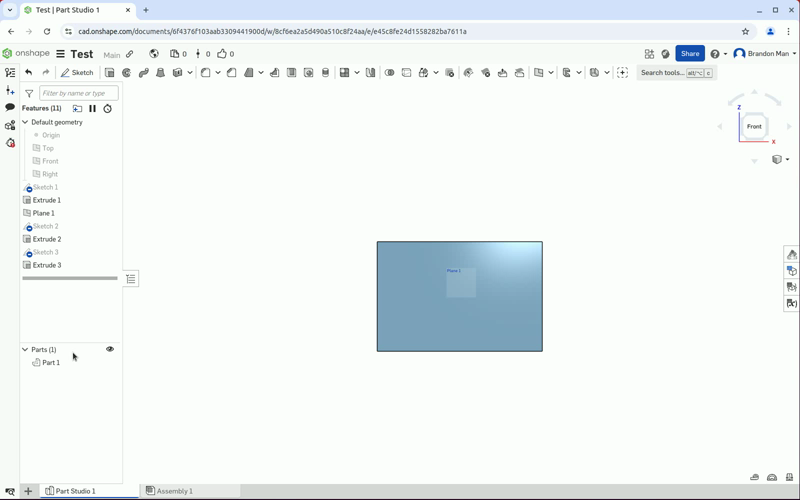
key(shift+p)
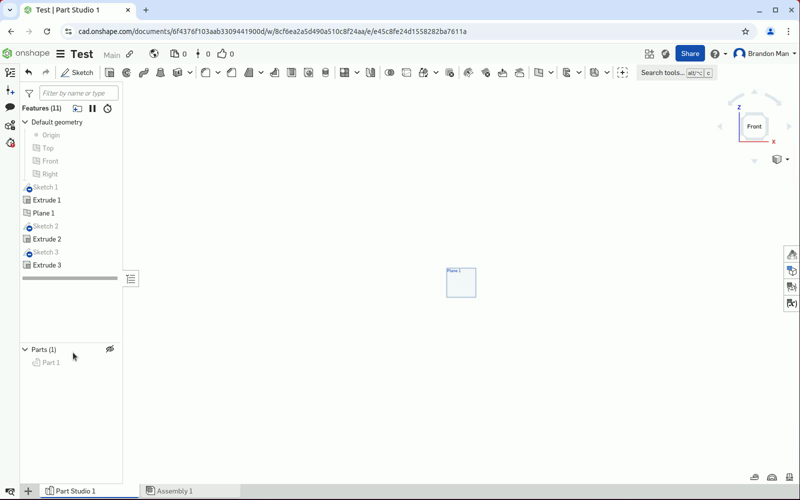
key(space)
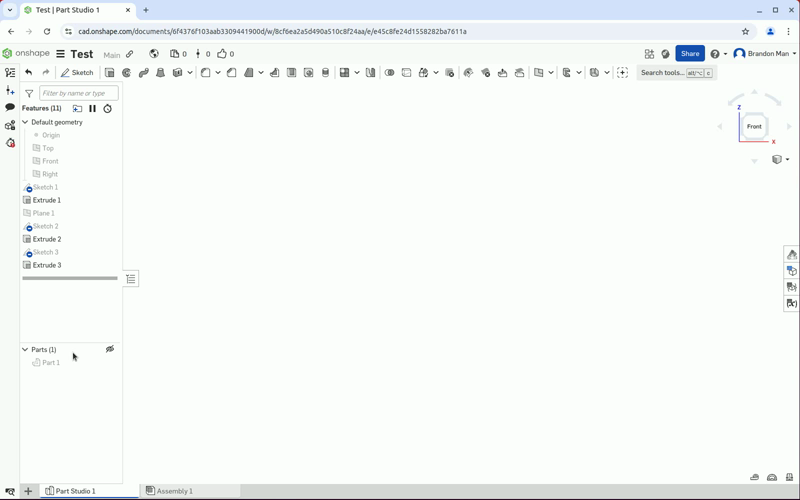
key_down(shift)
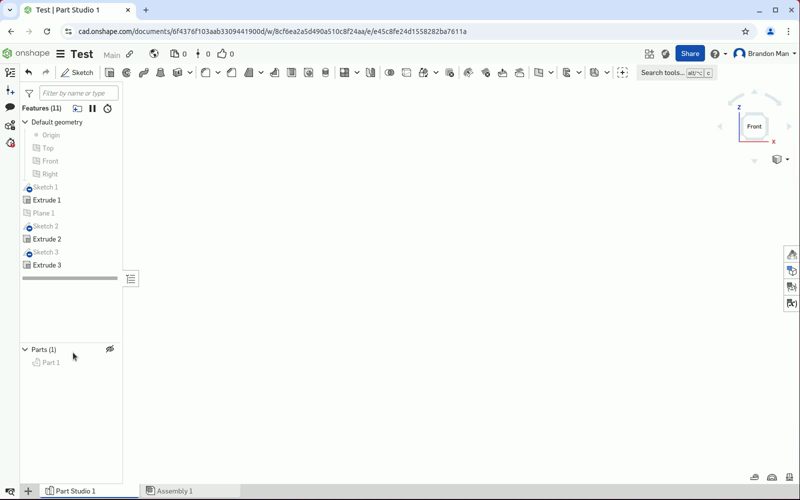
key(left)
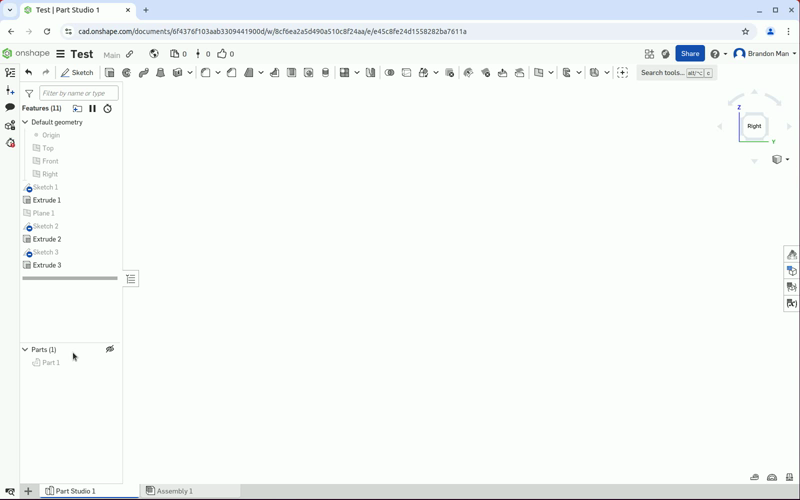
key_up(shift)
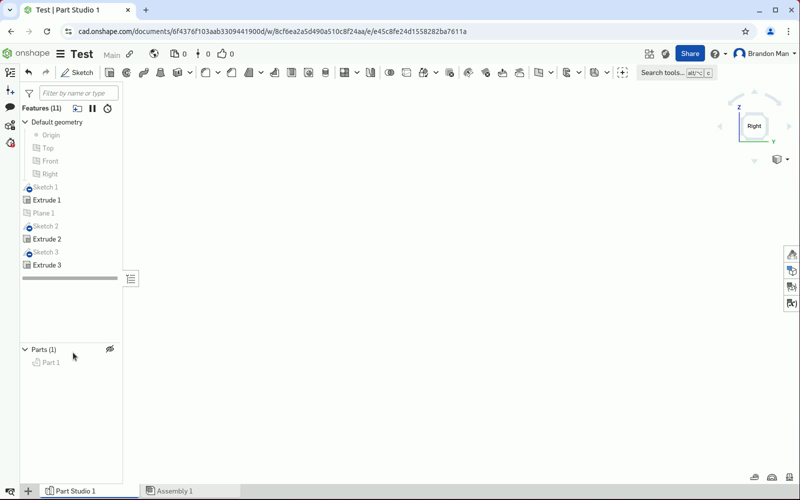
mouse_move(73, 352)
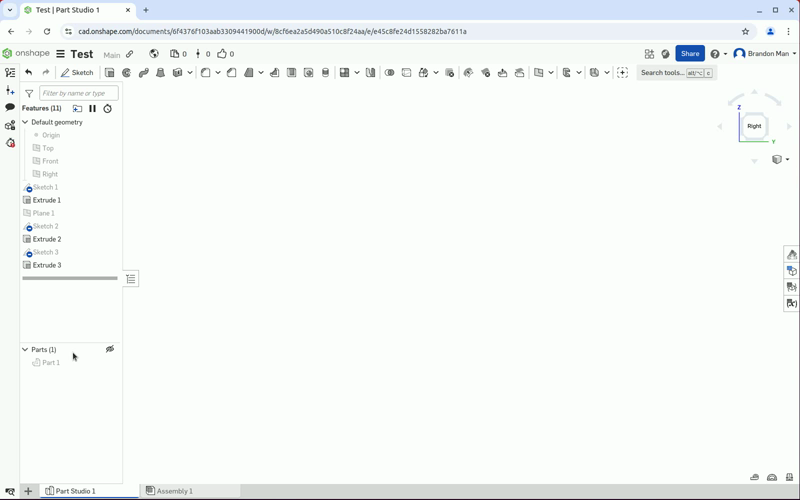
key(shift+y)
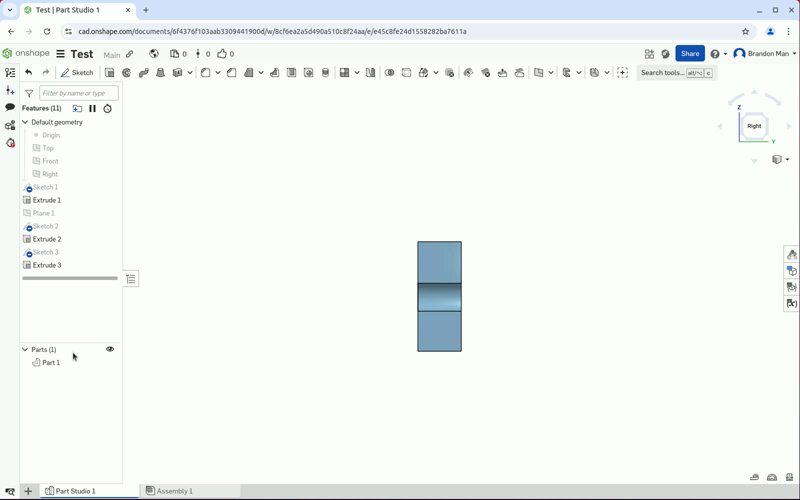
mouse_move(541, 75)
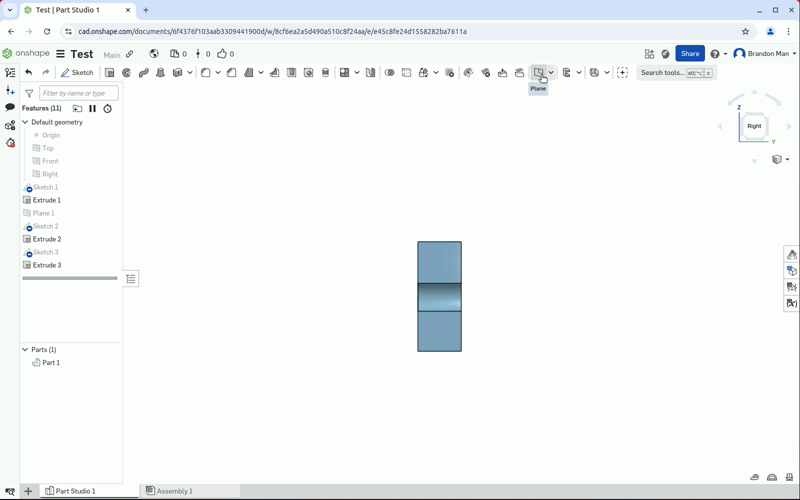
click(541, 75)
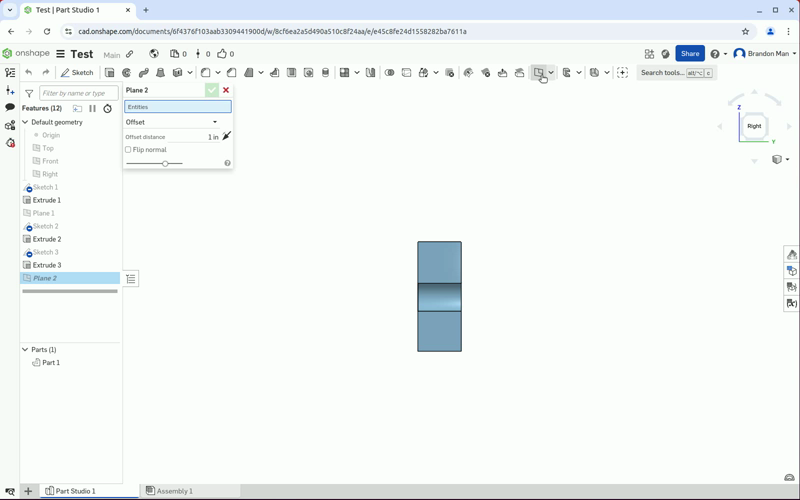
mouse_move(73, 176)
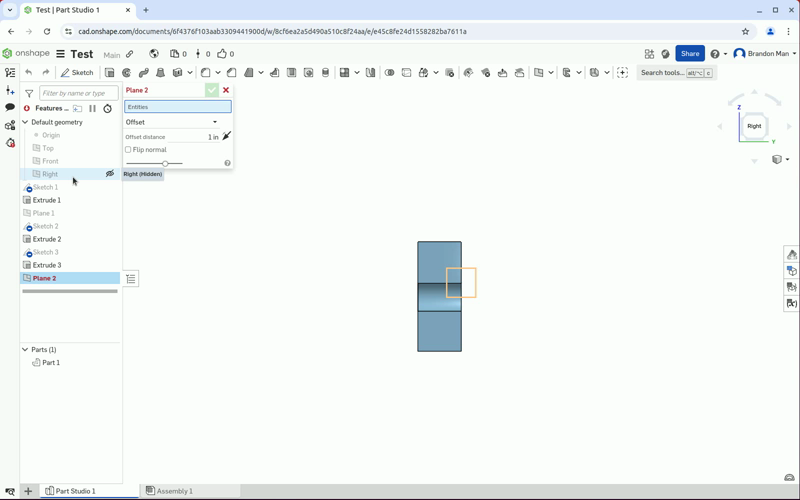
click(73, 176)
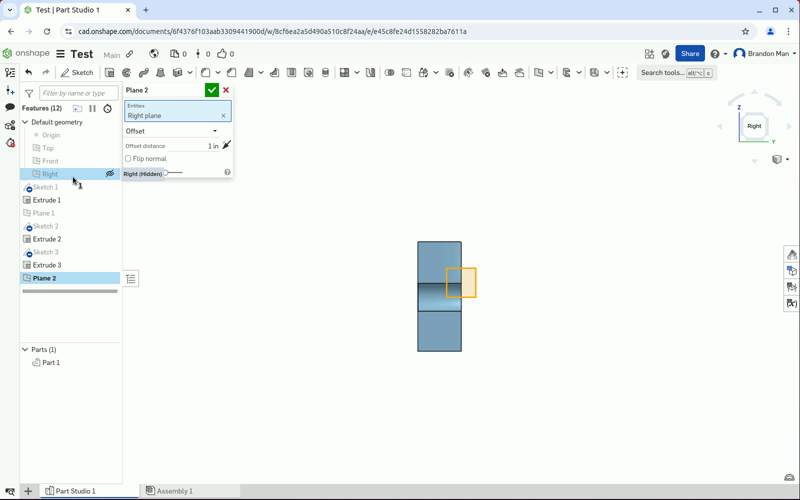
key(tab, 2)
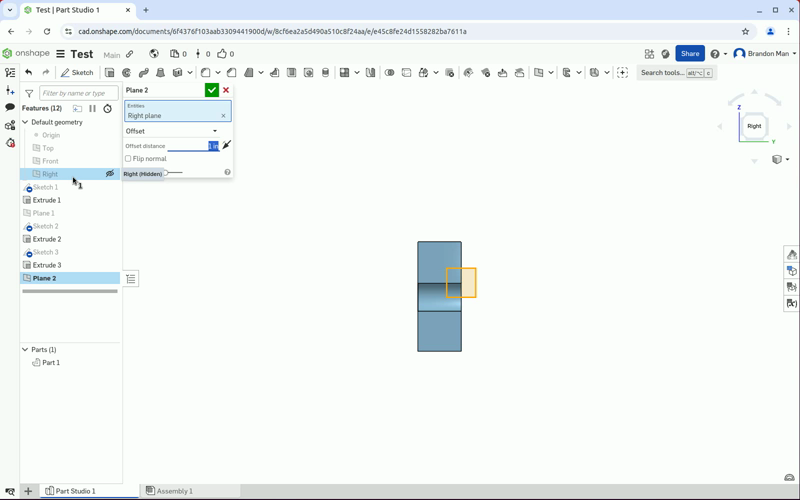
text(17.1)
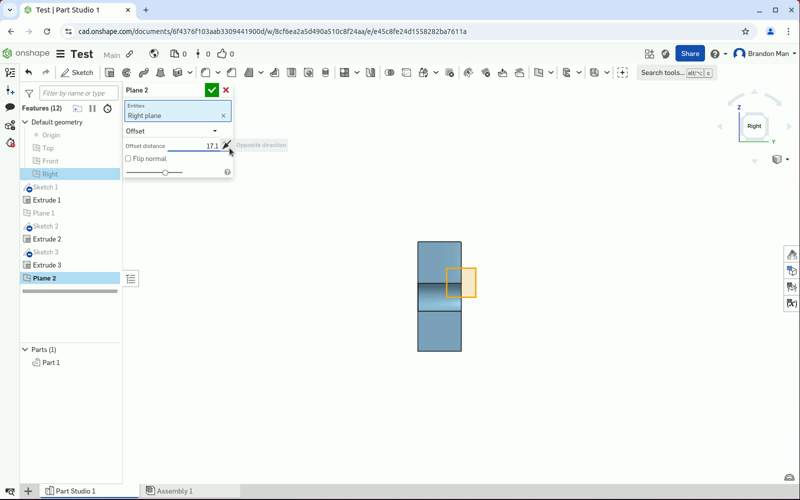
mouse_move(229, 147)
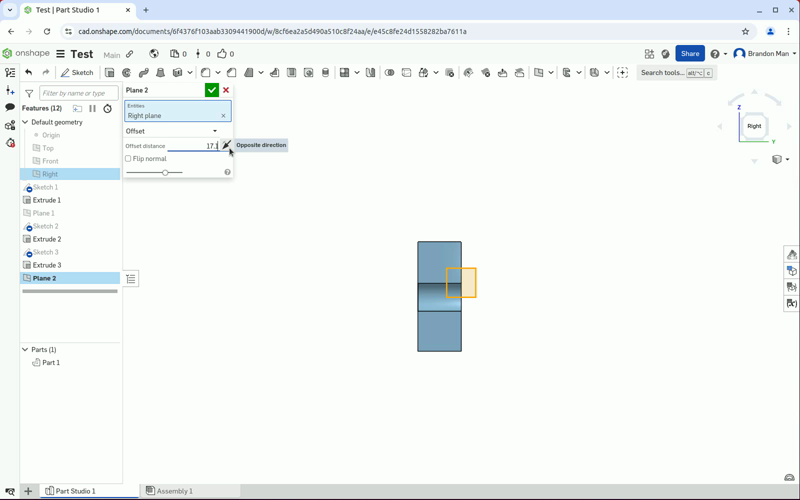
click(229, 147)
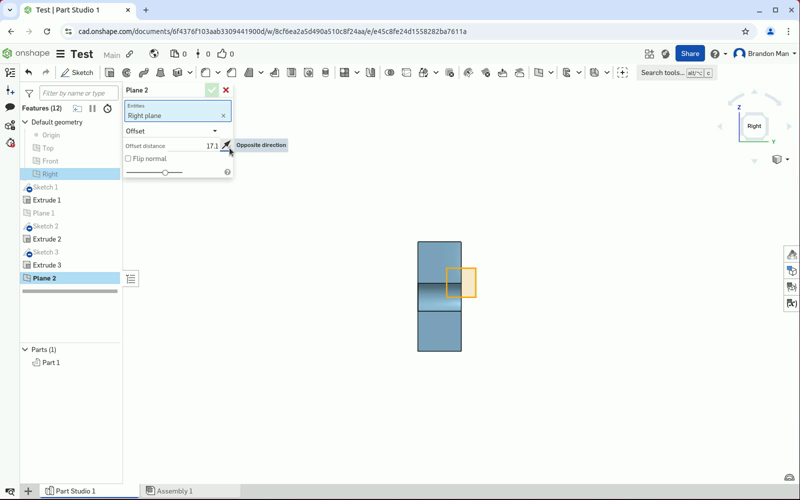
key(enter, 2)
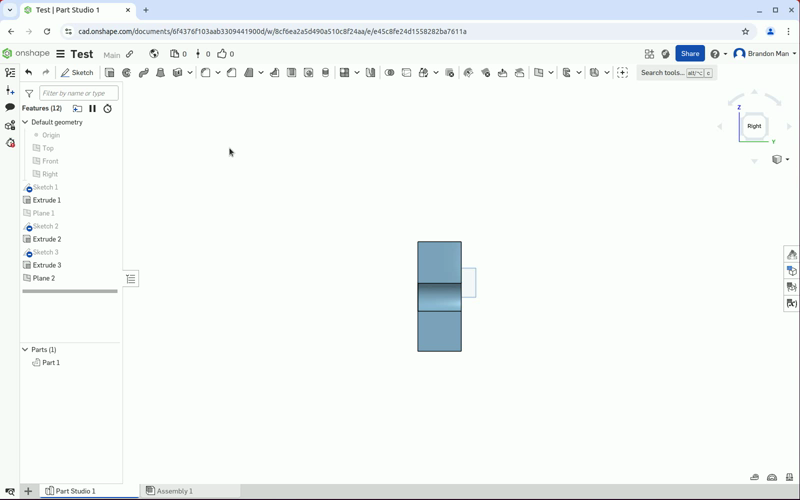
key(shift+s)
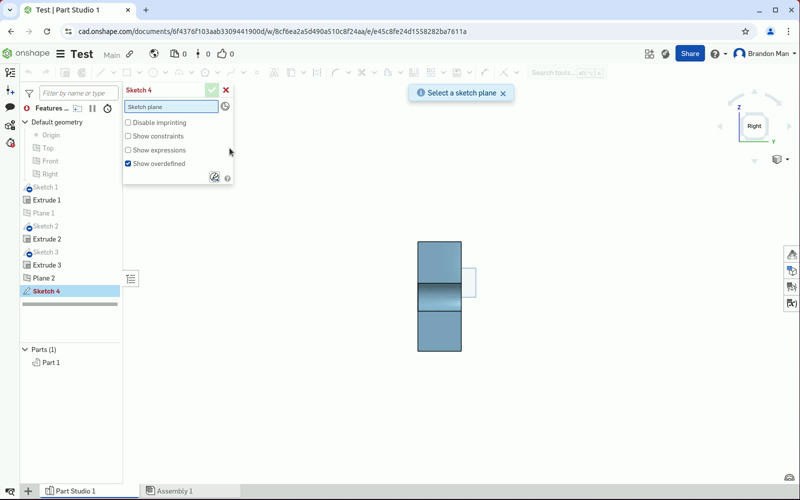
mouse_move(73, 280)
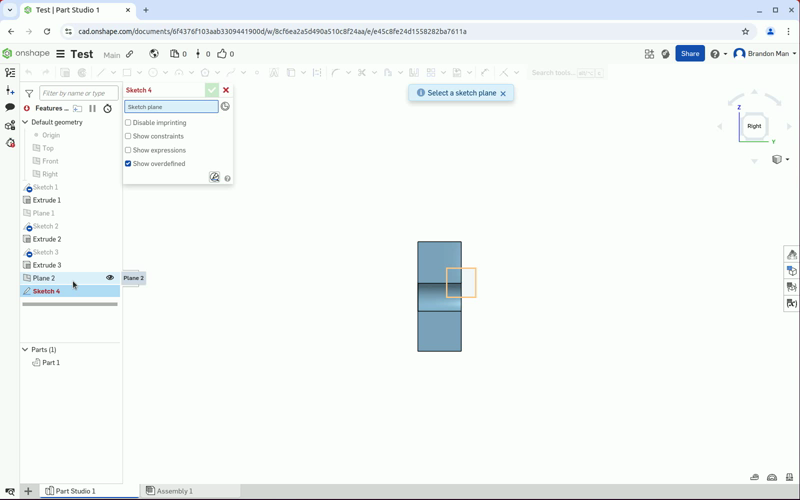
click(73, 280)
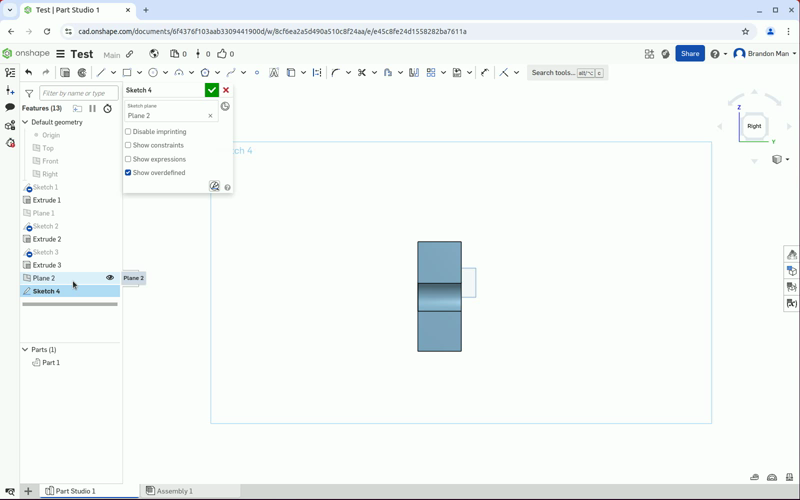
mouse_move(73, 352)
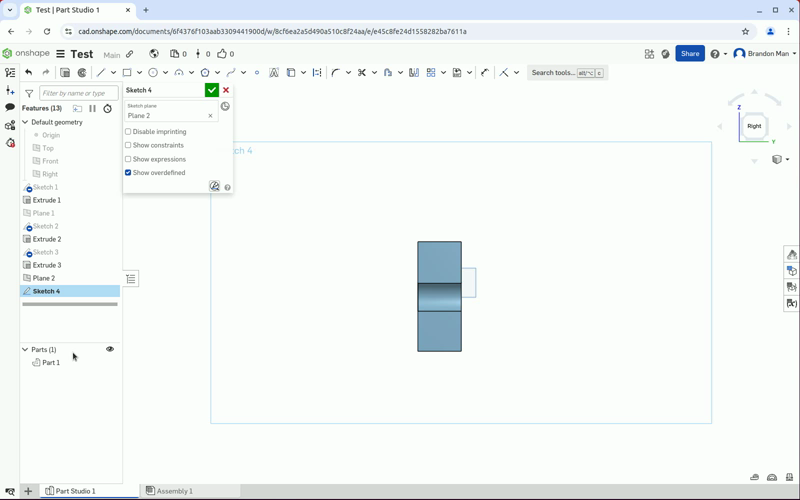
key(y)
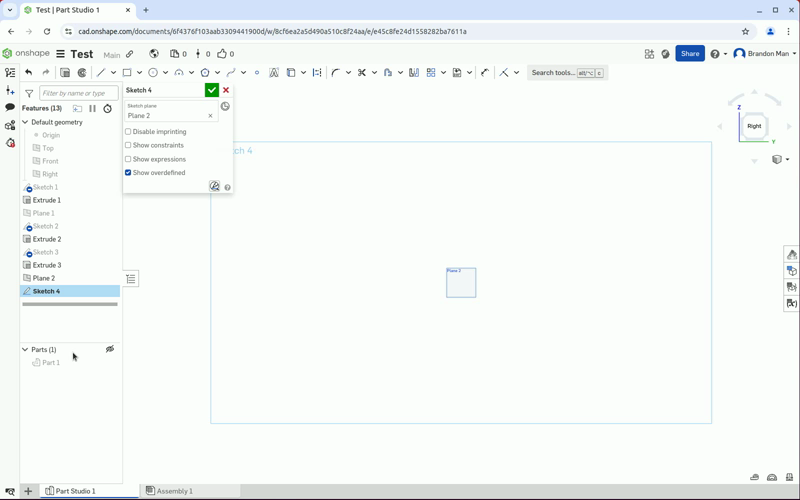
key(l)
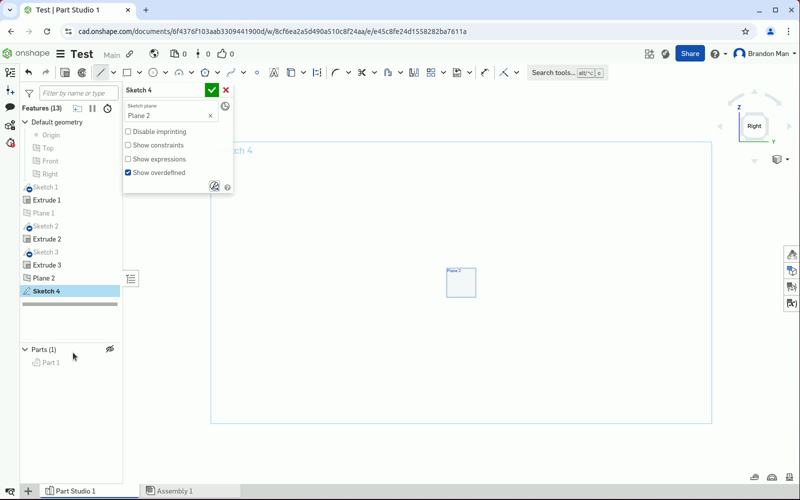
key_down(shift)
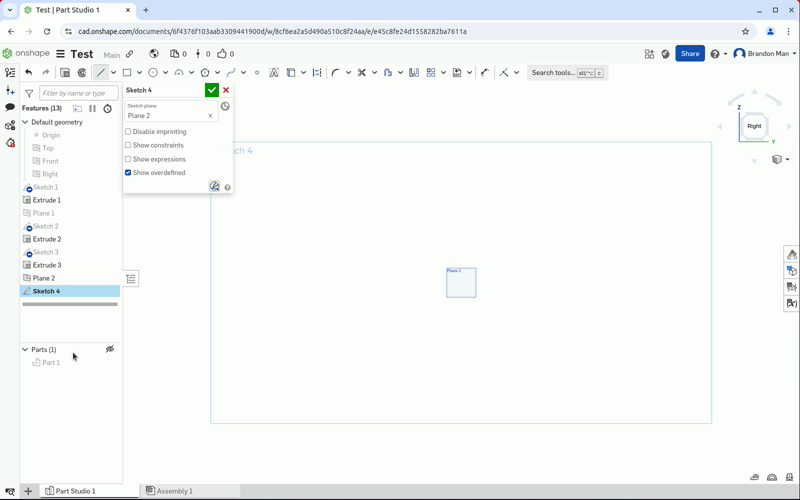
mouse_move(391, 351)
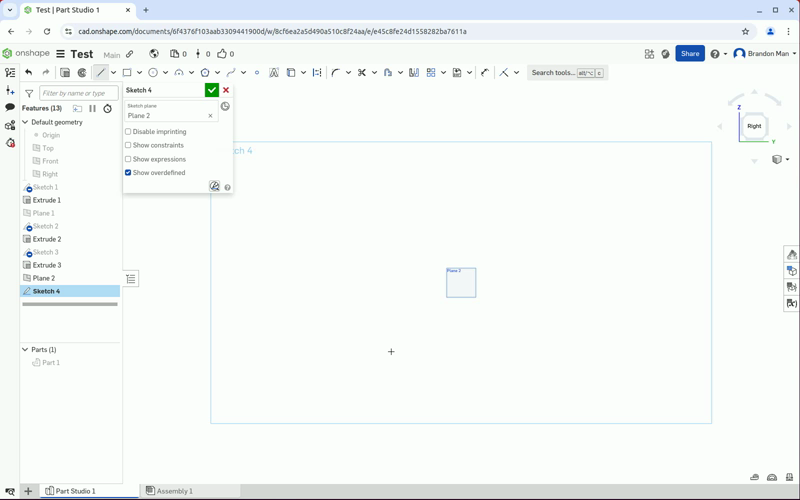
click(391, 351)
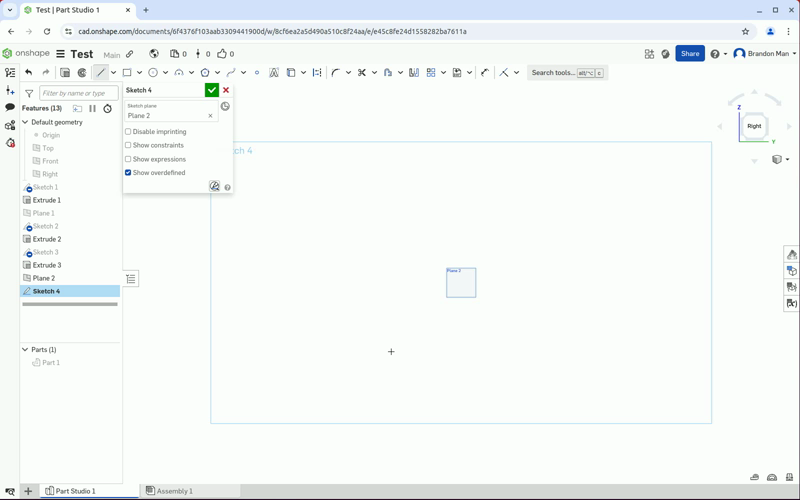
key_up(shift)
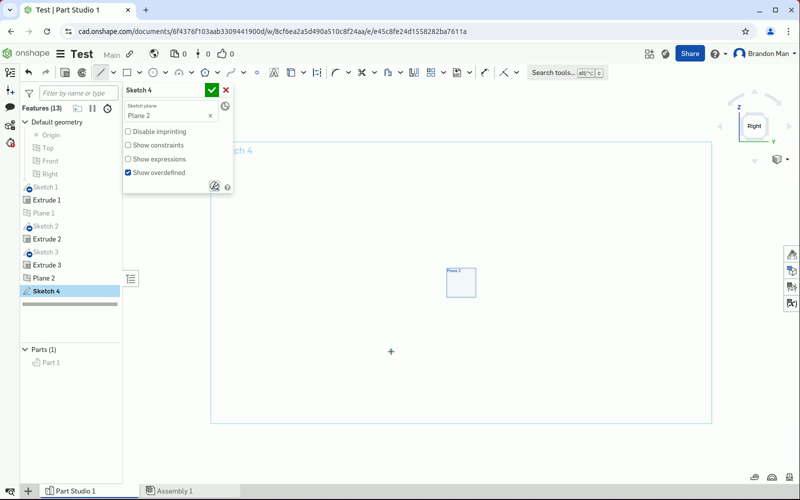
key_down(shift)
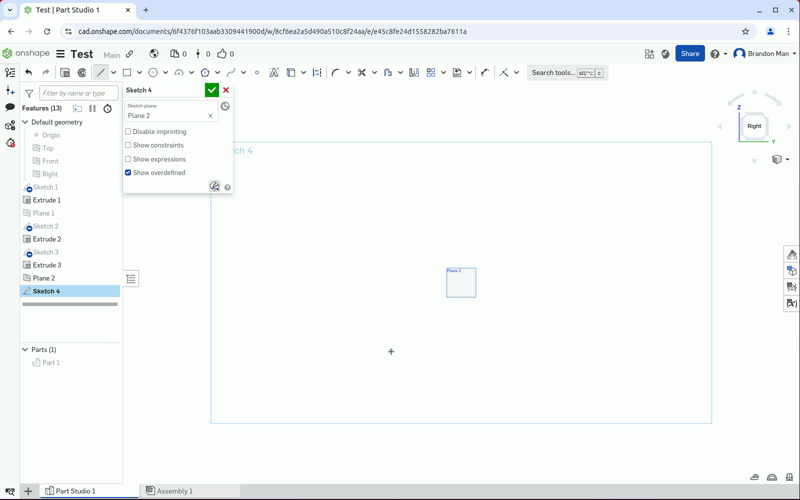
mouse_move(421, 351)
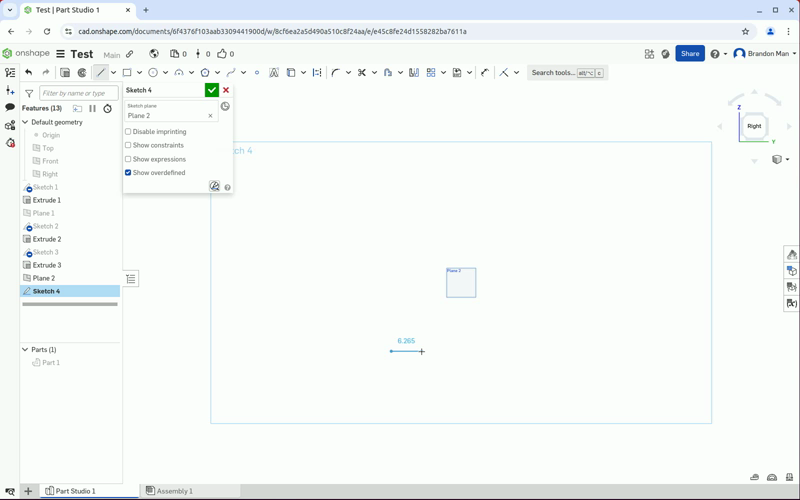
mouse_move(428, 351)
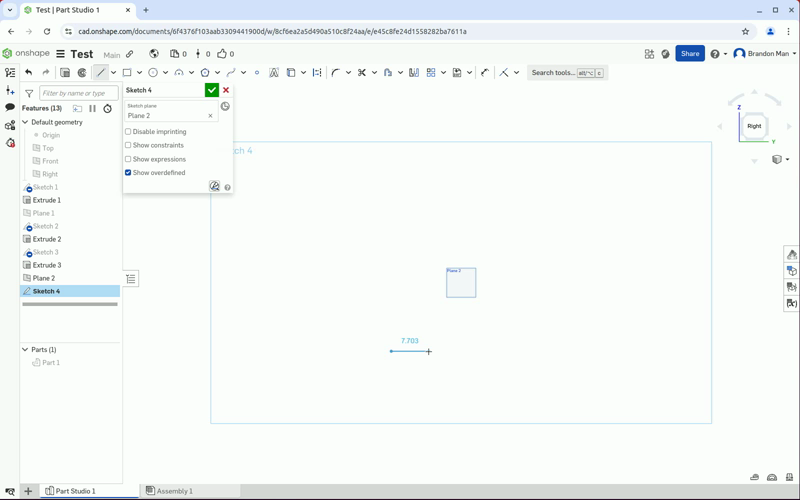
click(428, 351)
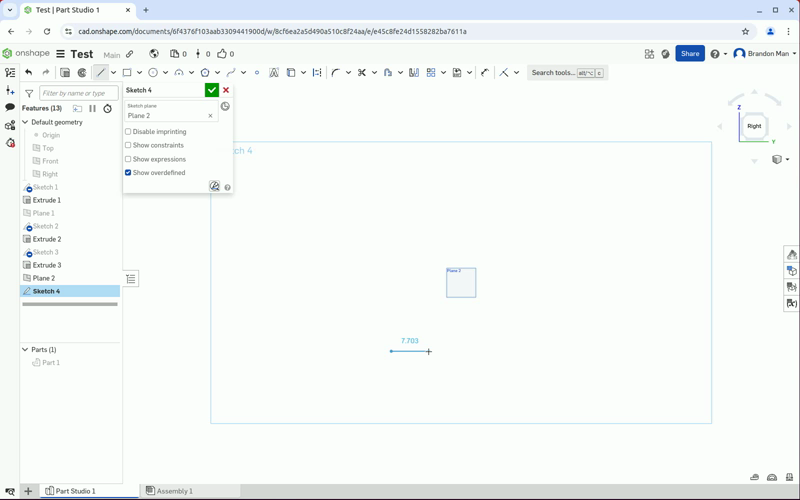
key_up(shift)
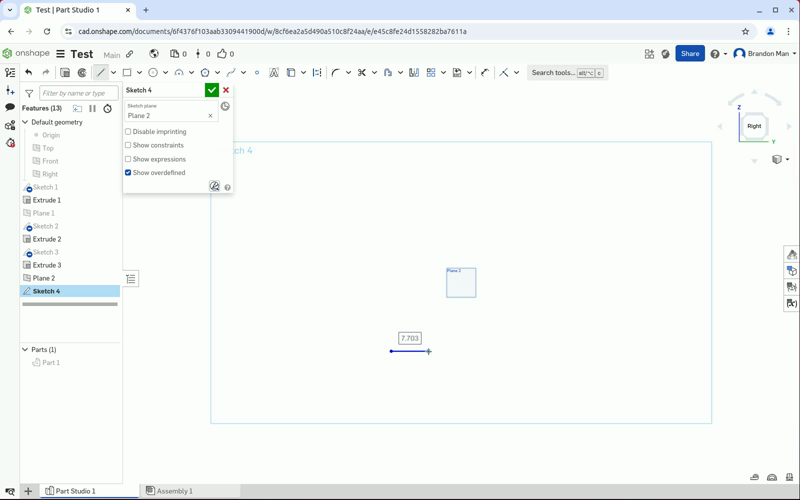
key(esc)
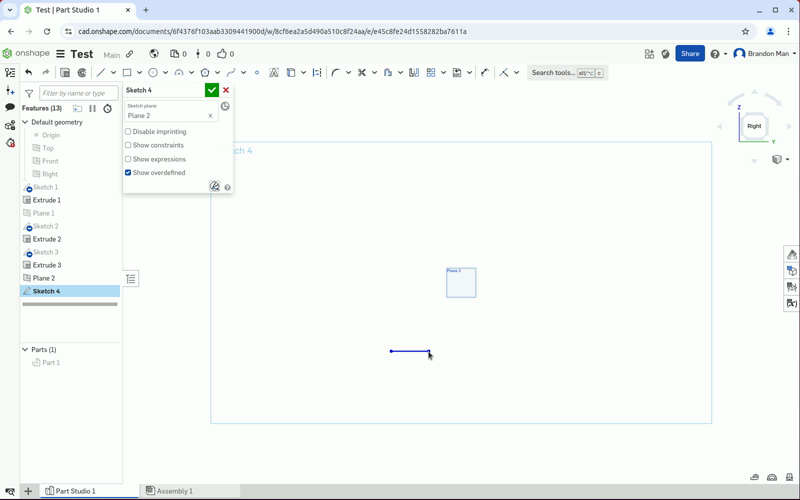
key(a)
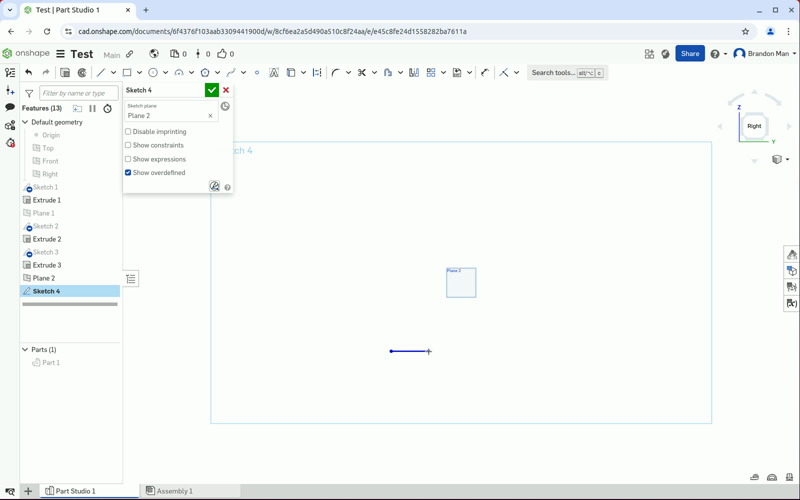
mouse_move(428, 351)
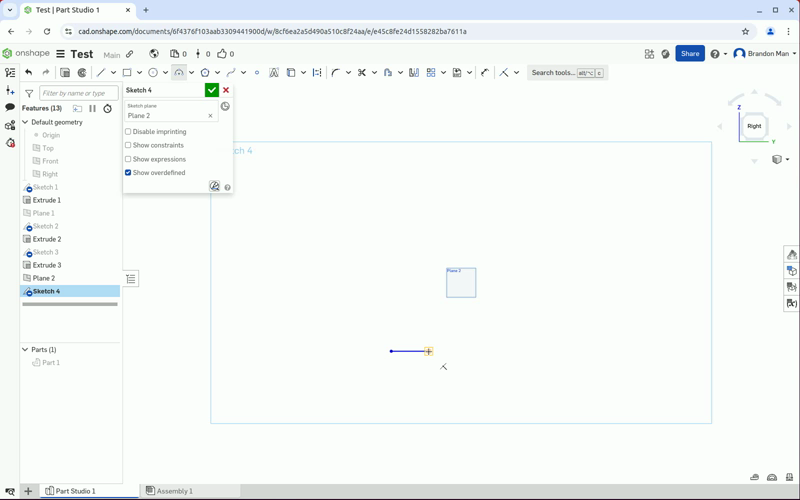
click(428, 351)
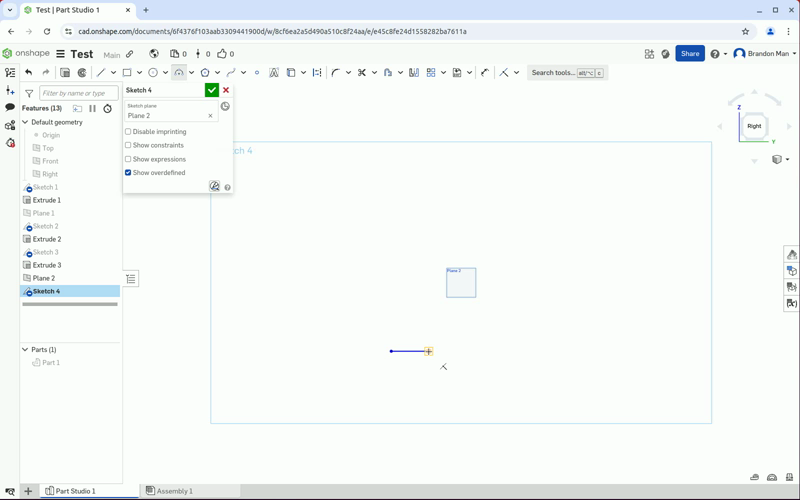
key_down(shift)
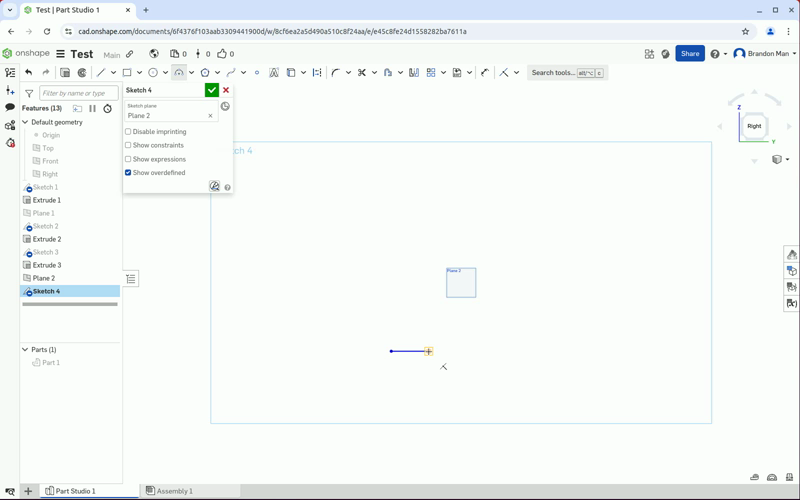
mouse_move(460, 300)
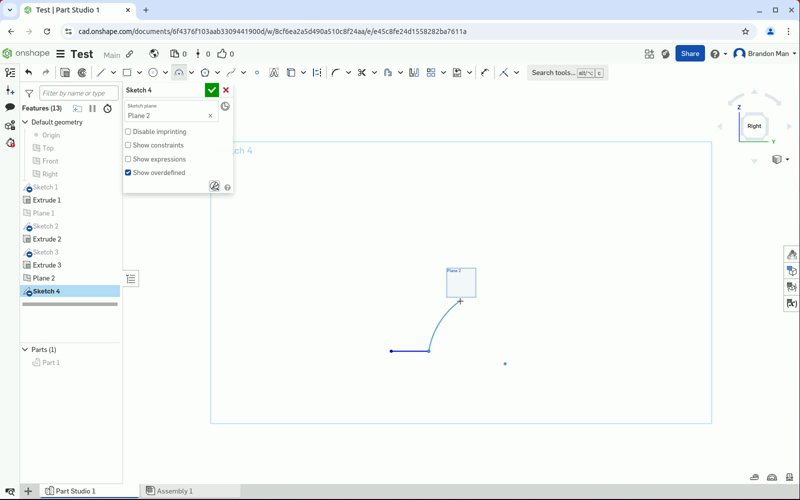
click(460, 300)
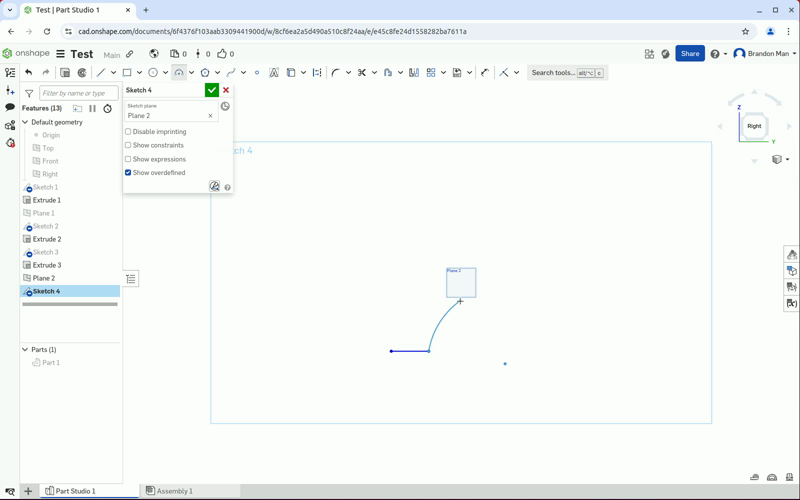
mouse_move(451, 330)
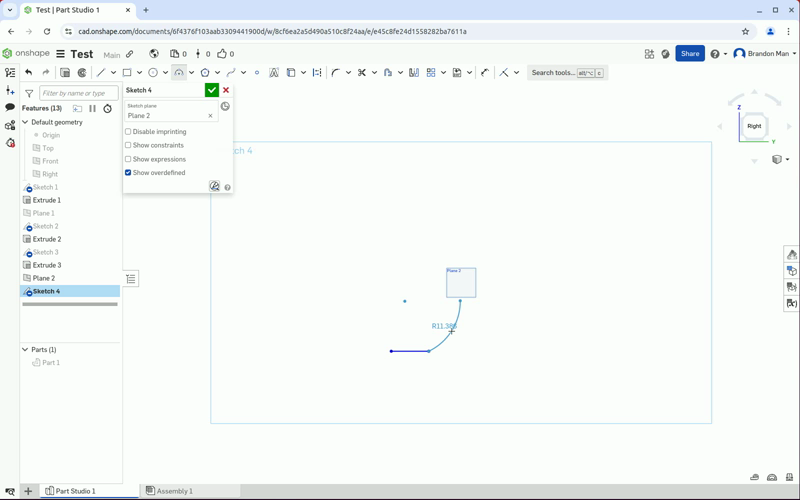
click(451, 330)
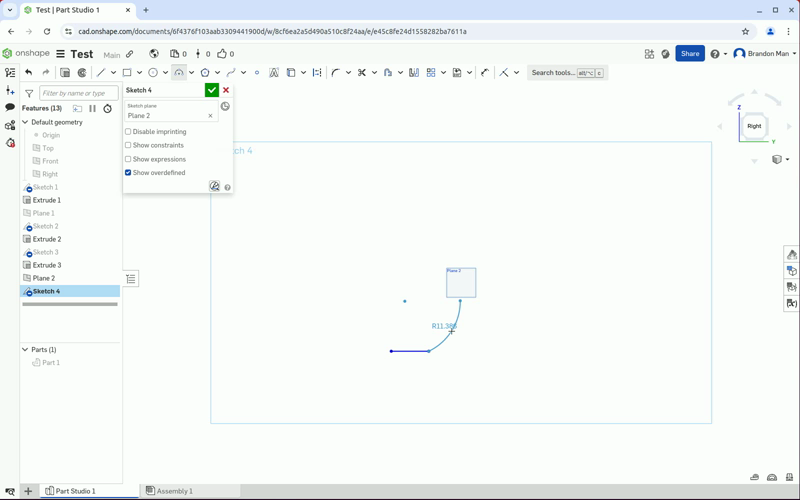
key_up(shift)
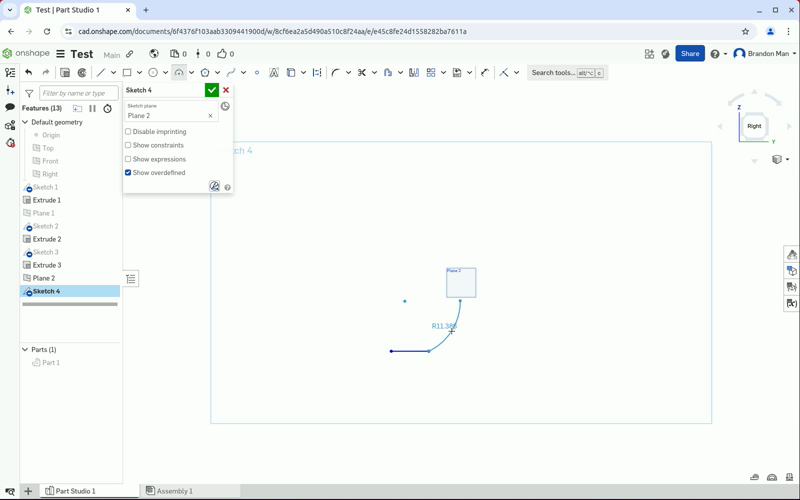
key(esc)
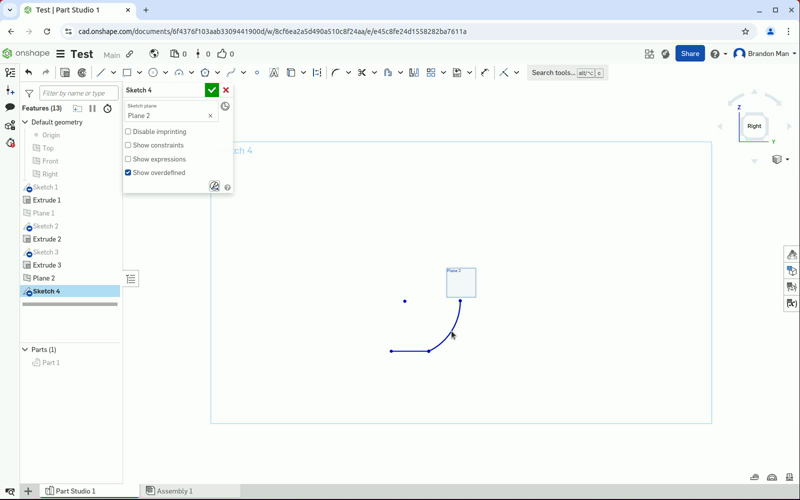
key(l)
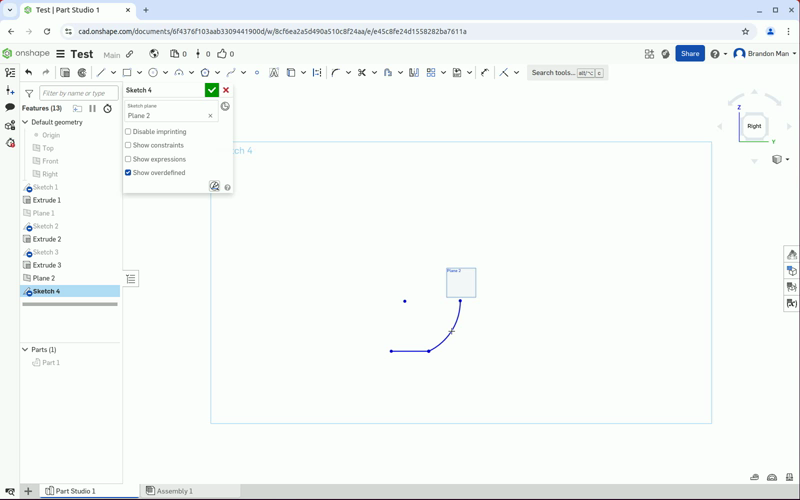
mouse_move(460, 300)
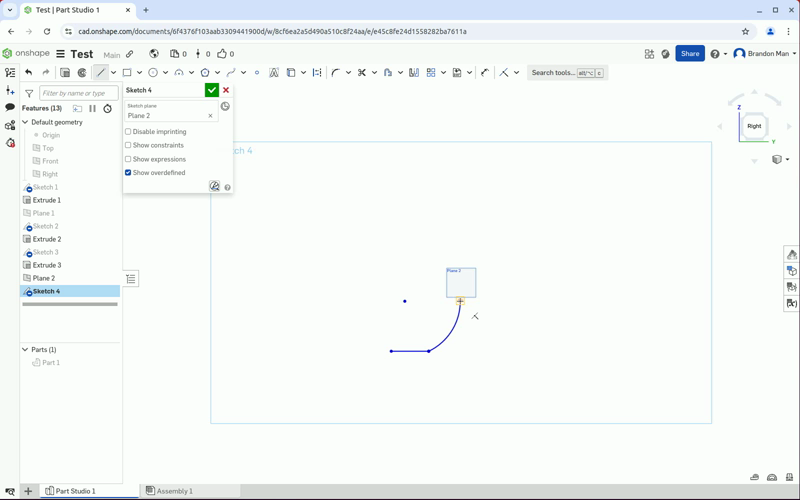
click(460, 300)
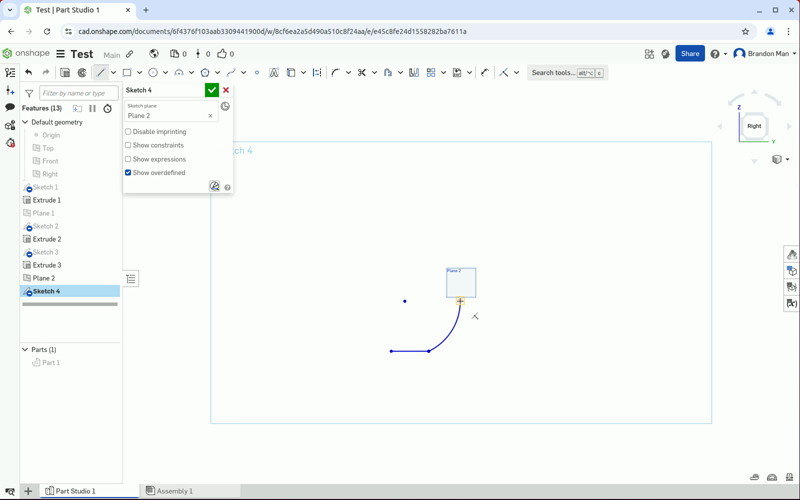
key_down(shift)
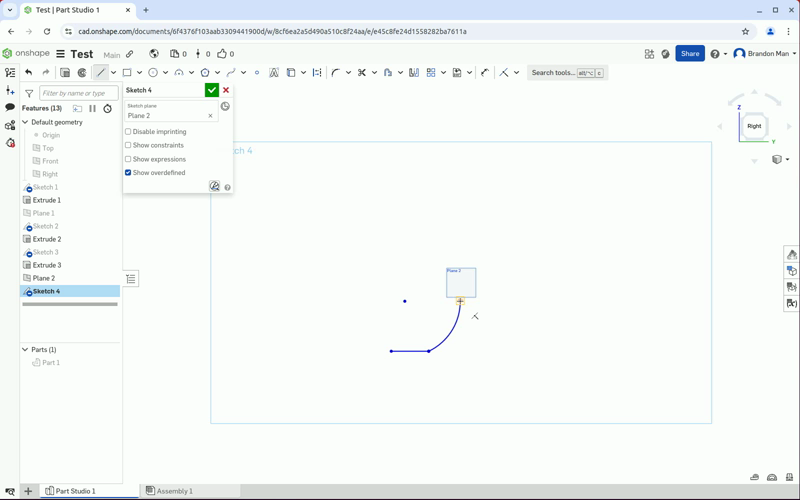
mouse_move(460, 240)
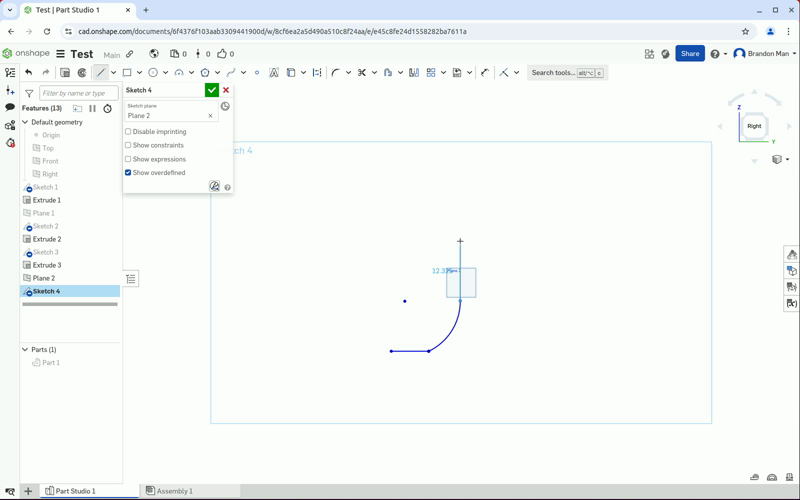
click(460, 240)
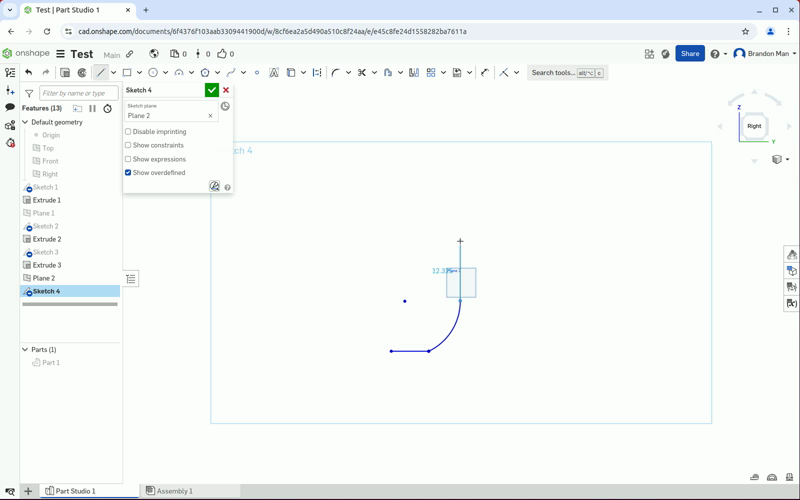
key_up(shift)
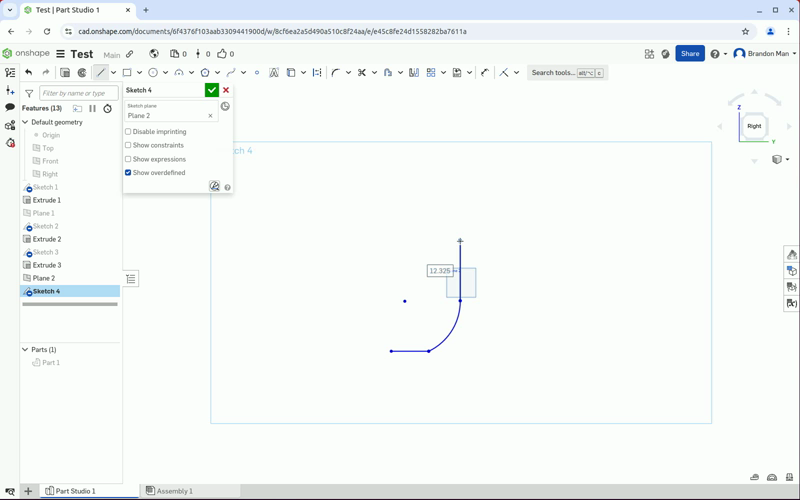
key_down(shift)
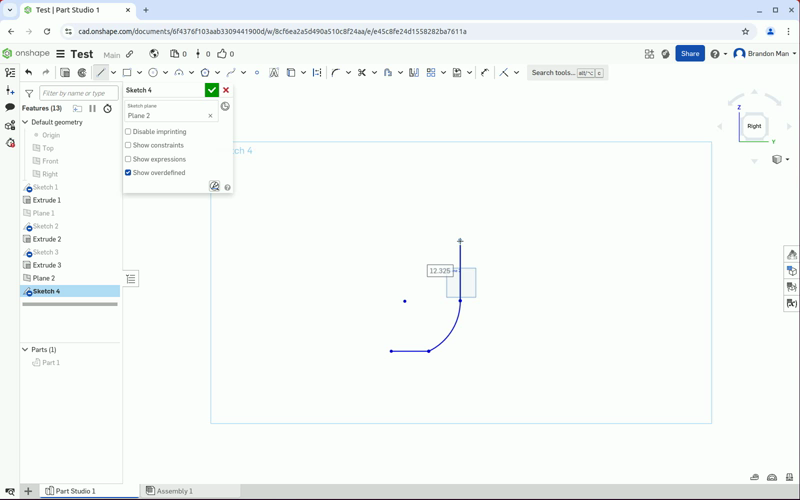
mouse_move(391, 240)
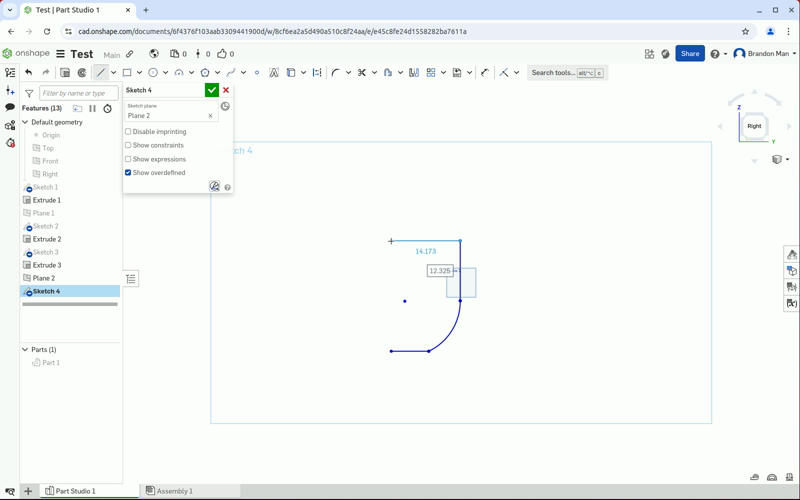
click(391, 240)
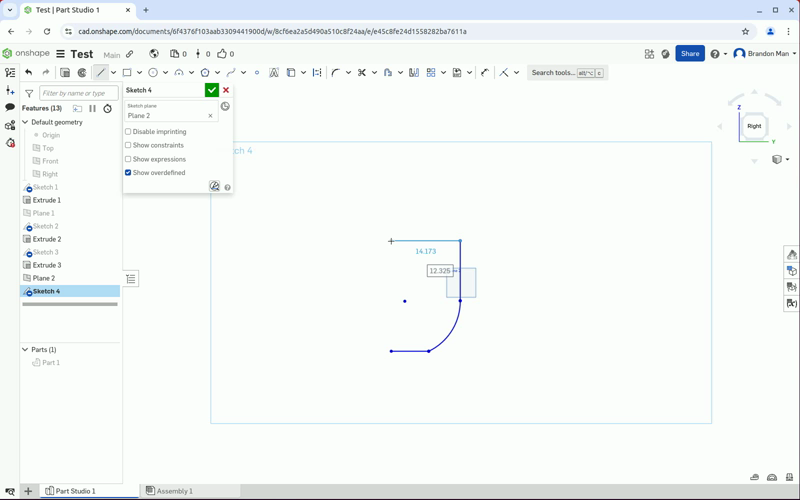
key_up(shift)
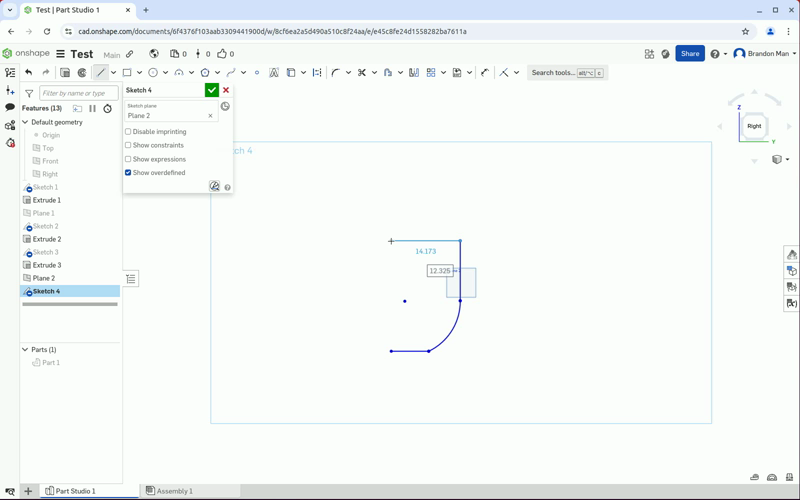
key_down(shift)
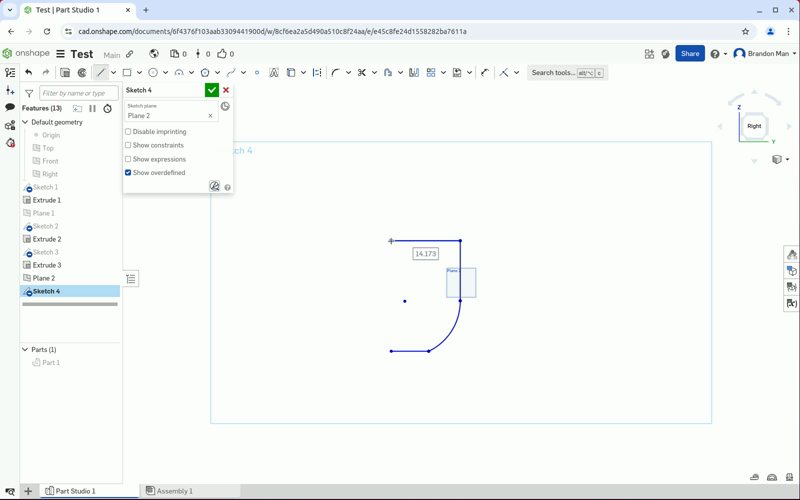
mouse_move(391, 351)
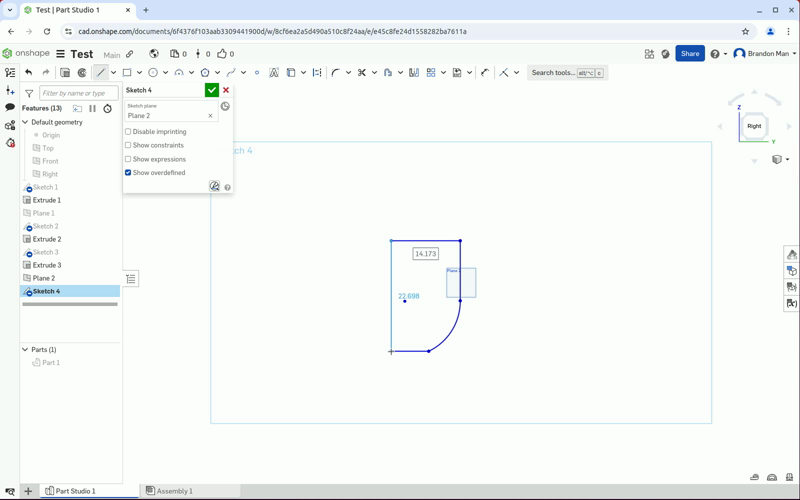
key_up(shift)
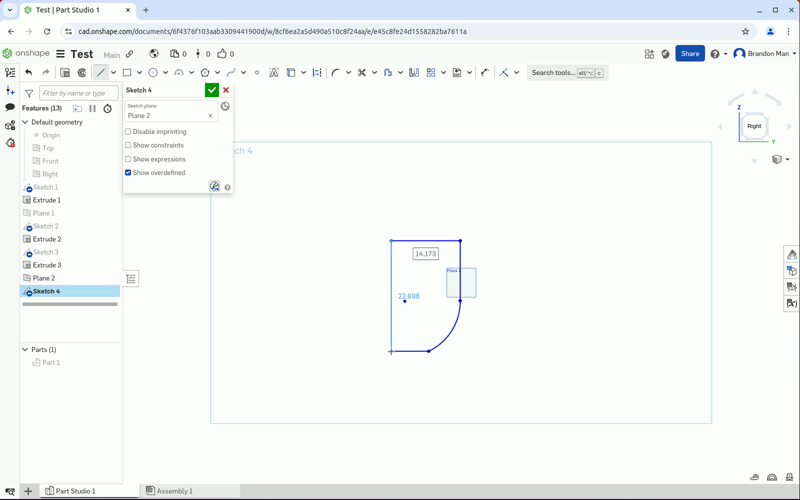
click(391, 351)
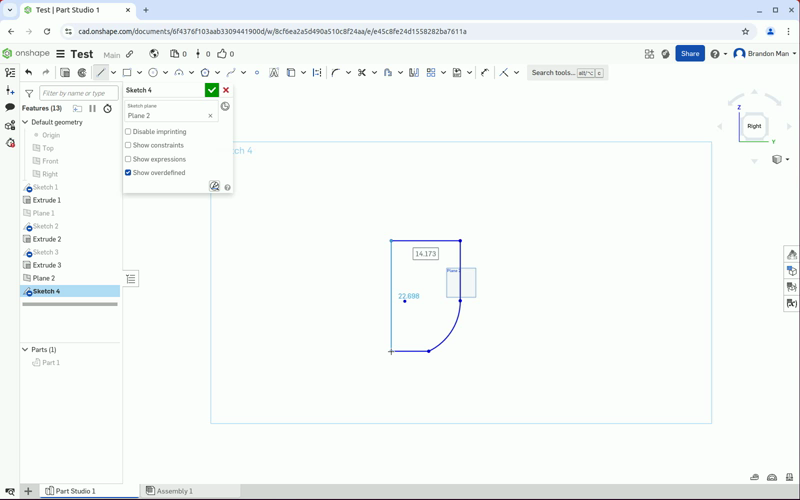
key(esc)
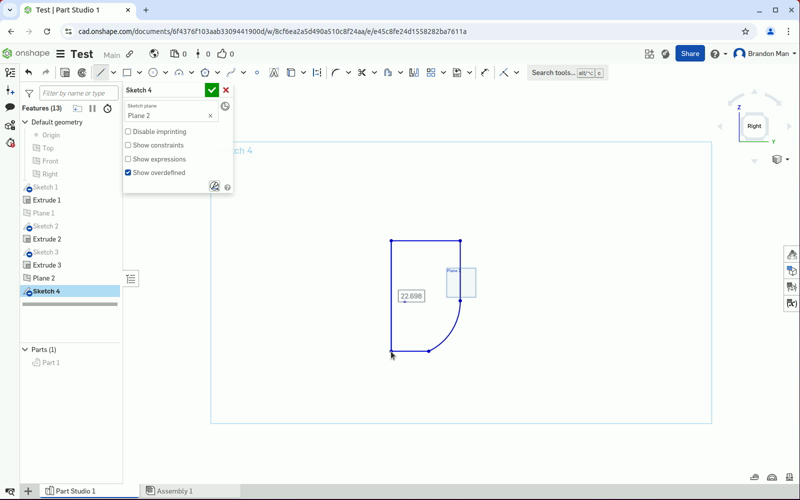
mouse_move(434, 254)
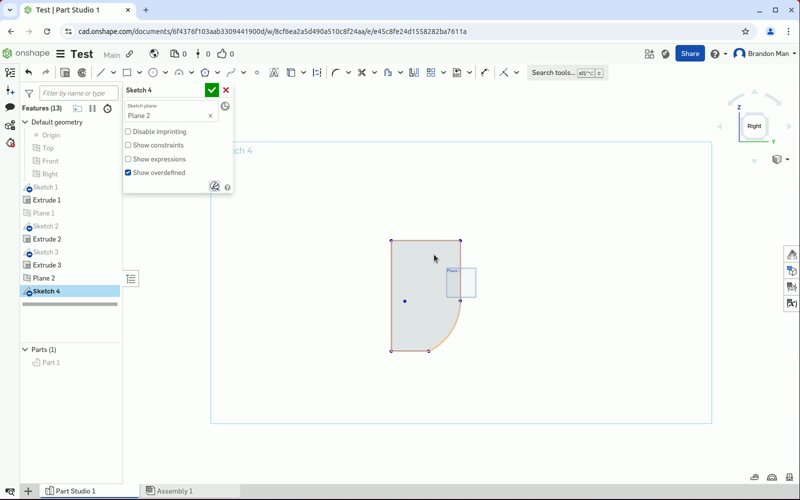
click(434, 254)
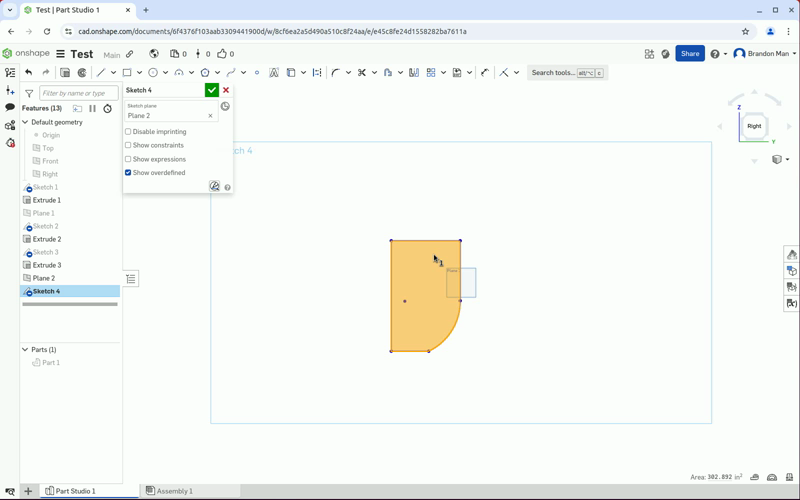
mouse_move(73, 352)
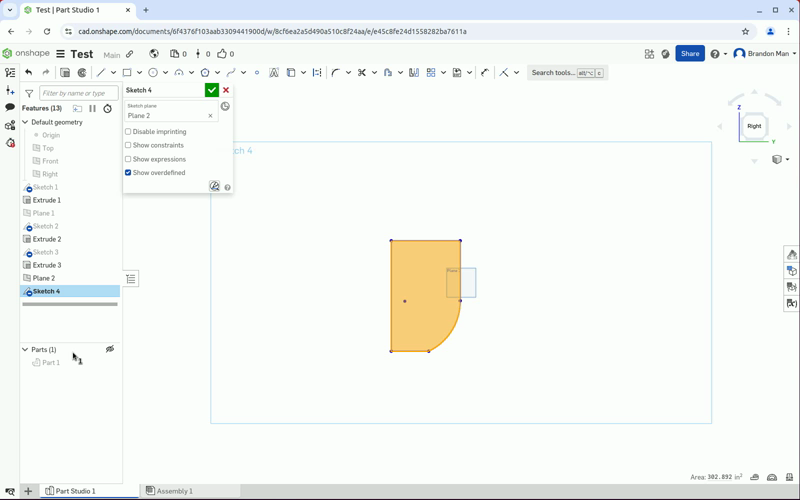
key(shift+y)
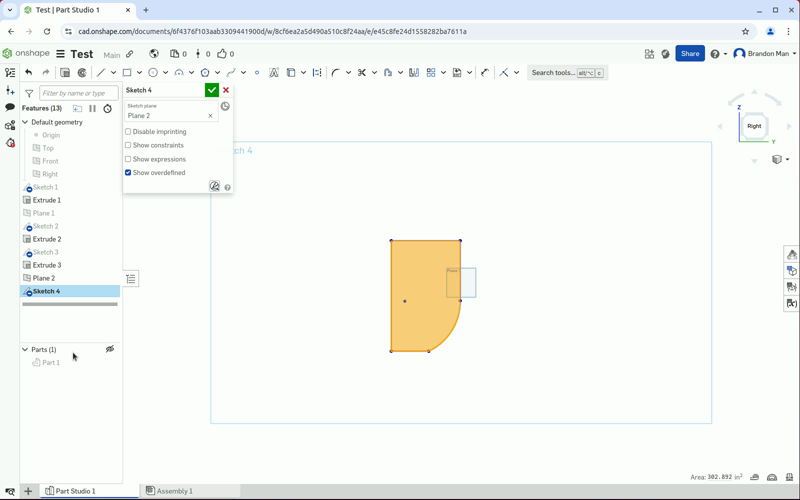
key(shift+e)
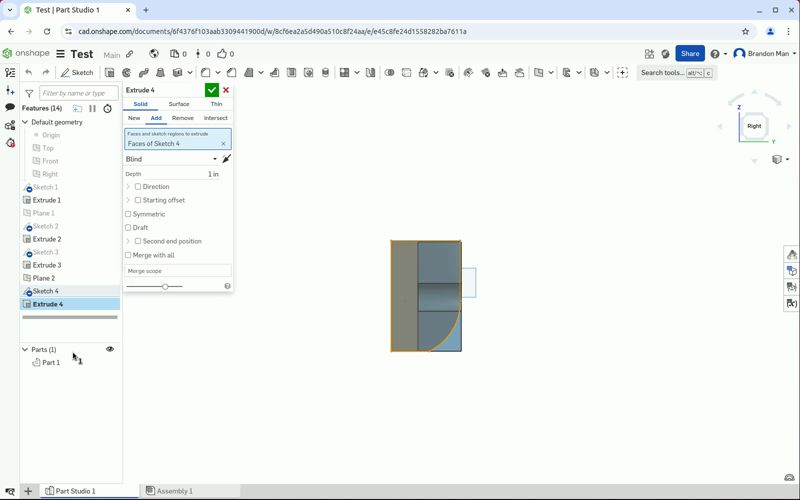
mouse_move(143, 106)
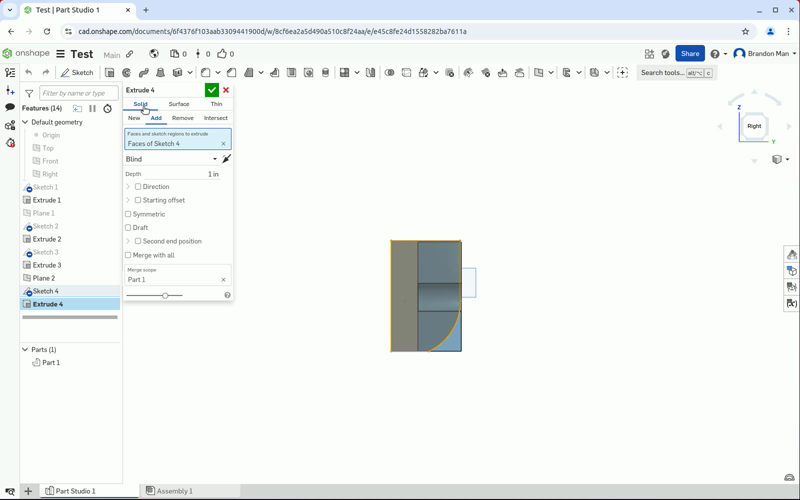
click(143, 106)
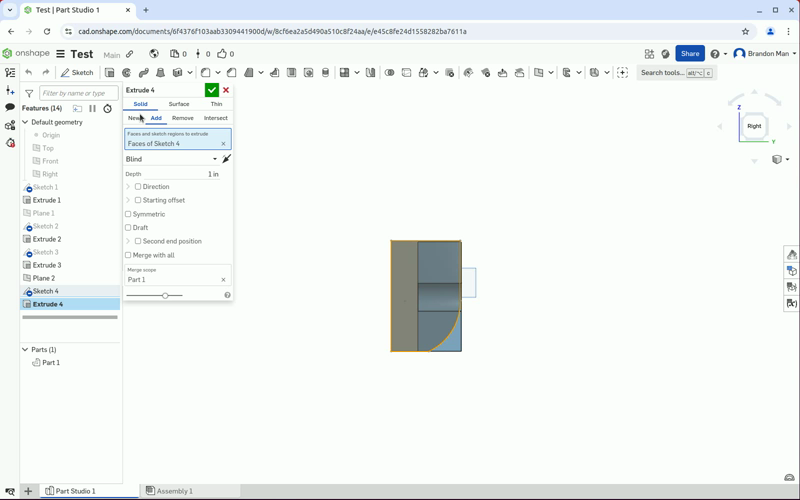
mouse_move(137, 120)
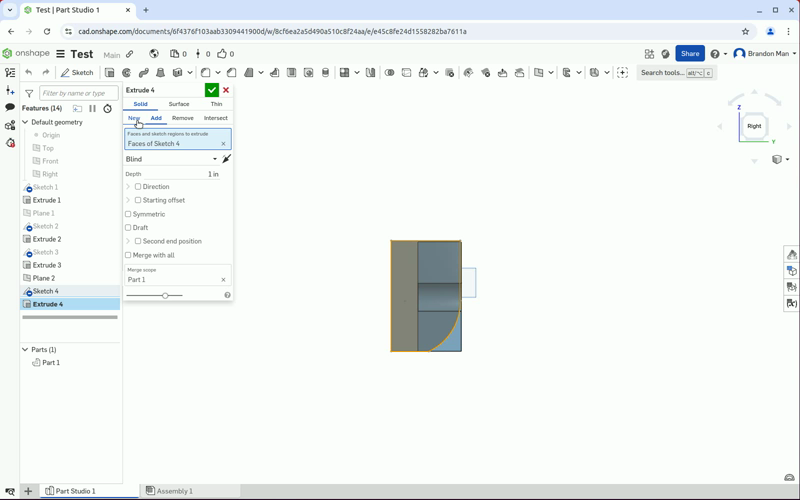
click(137, 120)
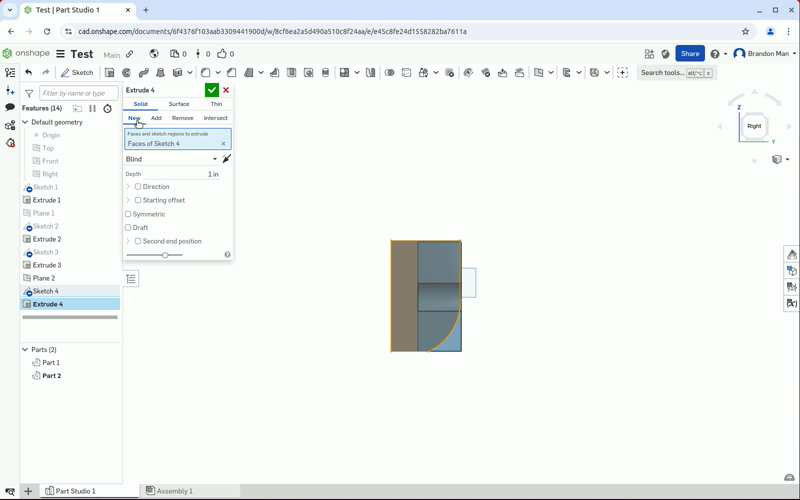
key(tab, 4)
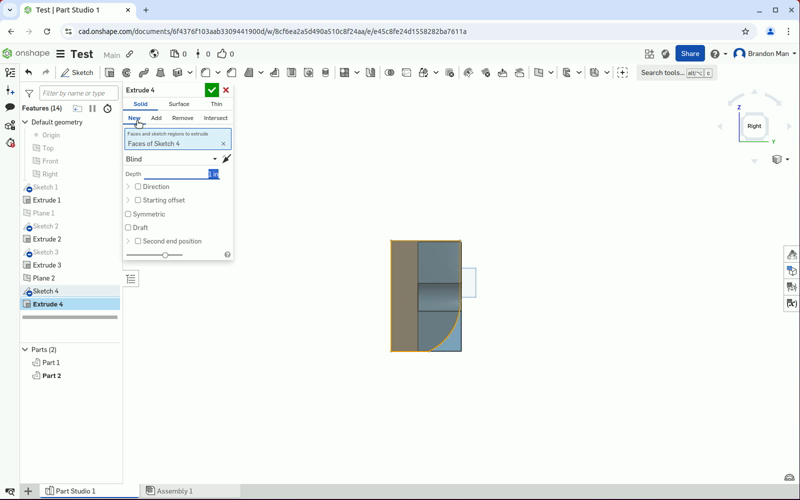
text(-5.777)
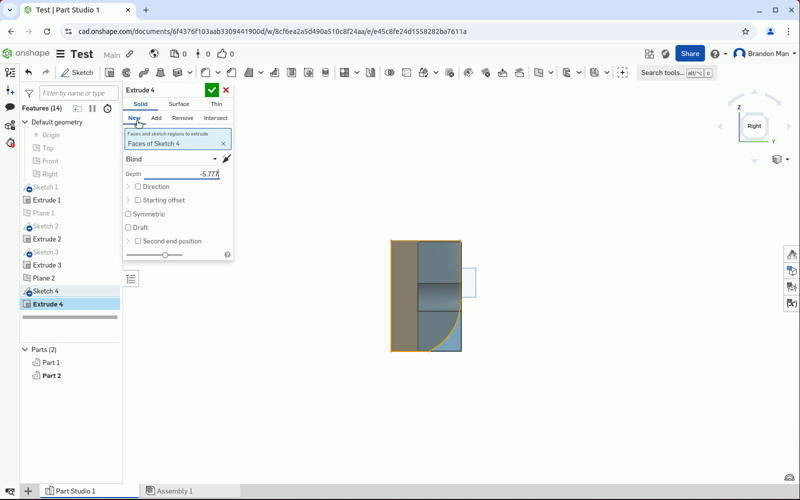
key(enter)
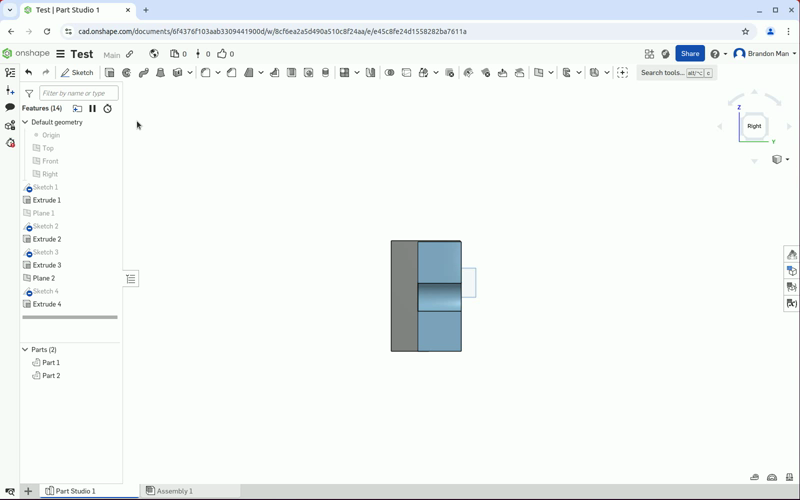
key(shift+h)
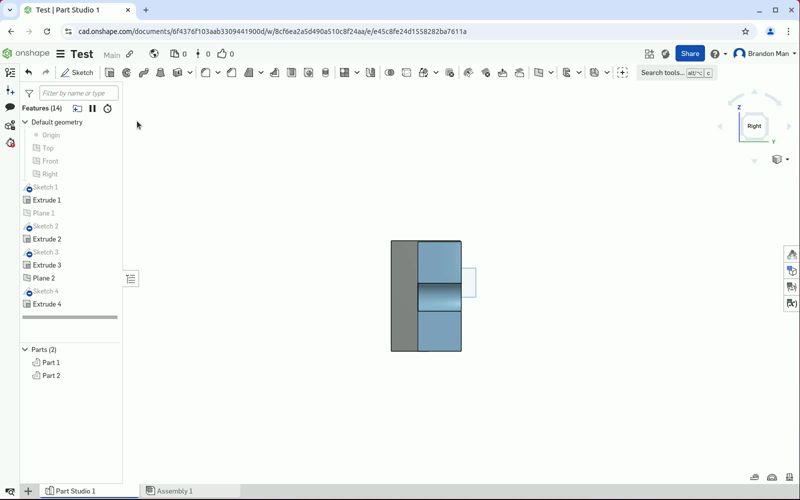
key(shift+h)
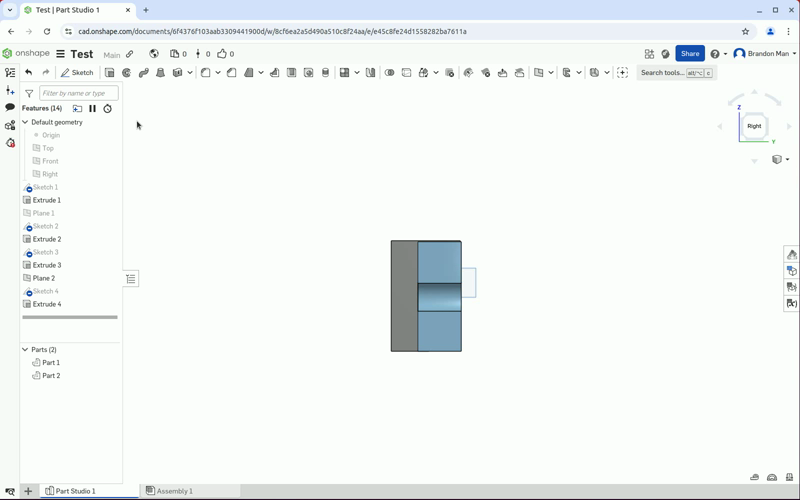
mouse_move(73, 189)
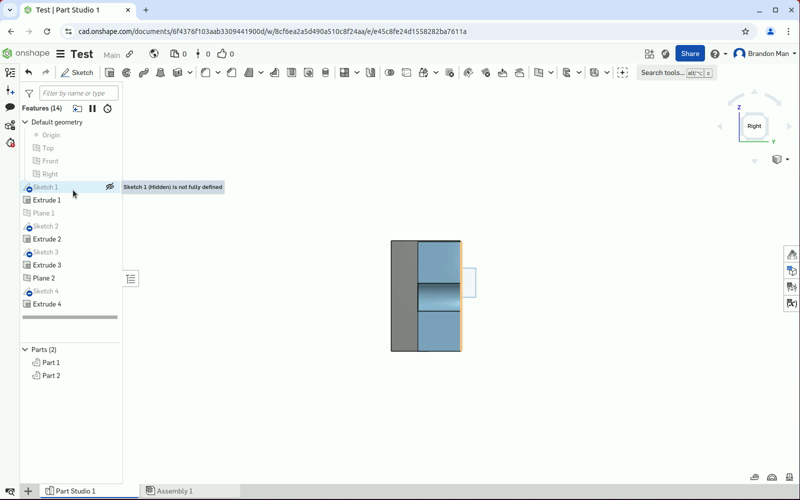
click(73, 189)
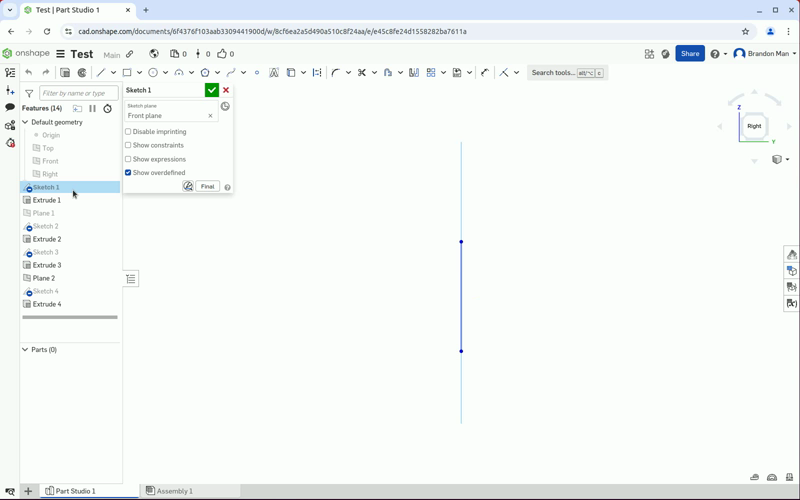
mouse_move(229, 92)
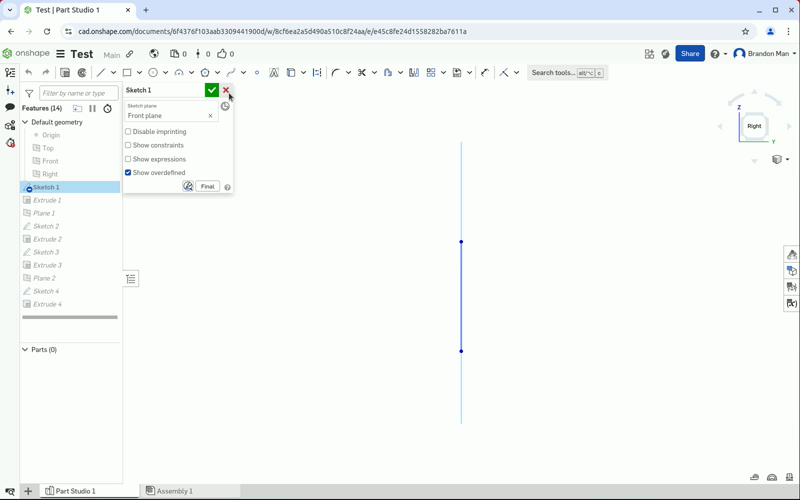
click(229, 92)
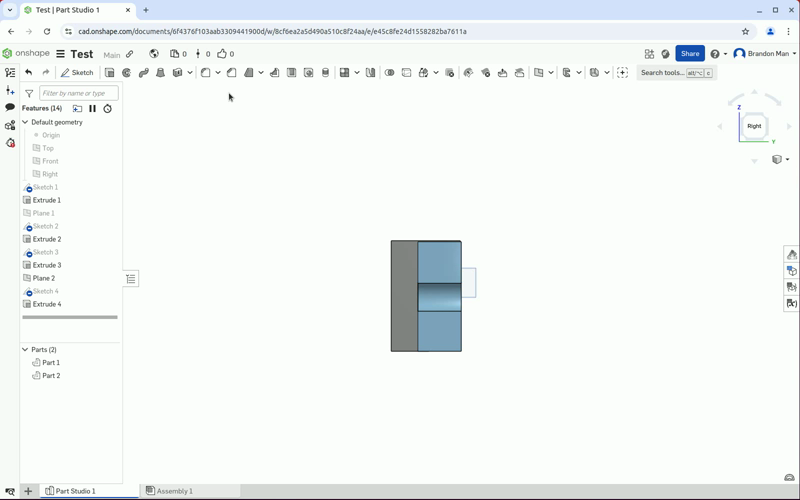
mouse_move(73, 352)
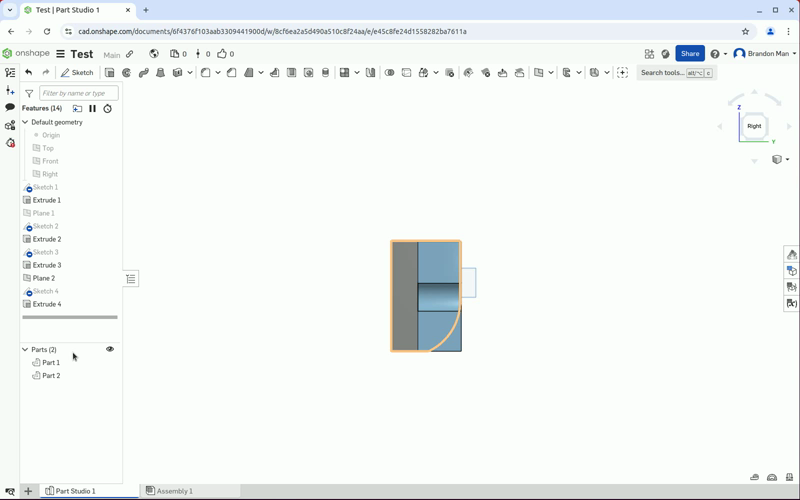
key(y)
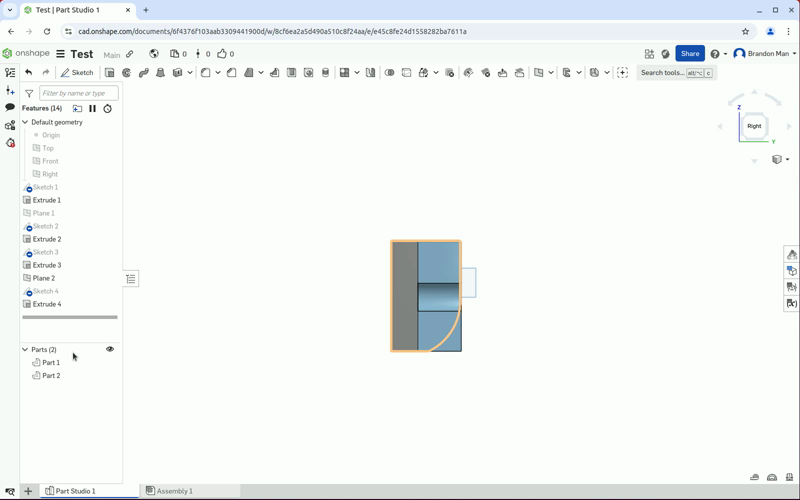
key(shift+p)
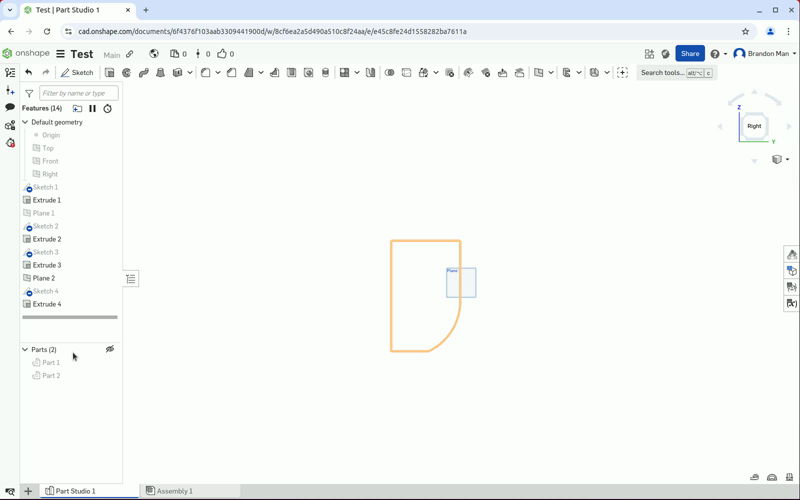
key(space)
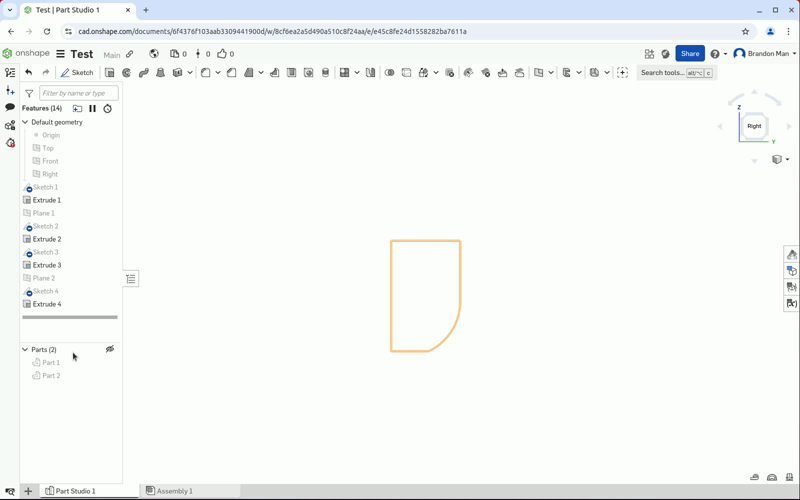
key_down(shift)
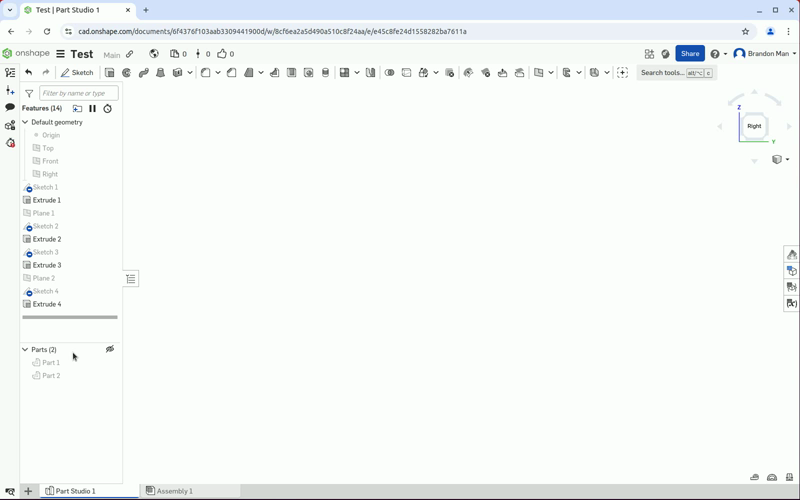
key(right)
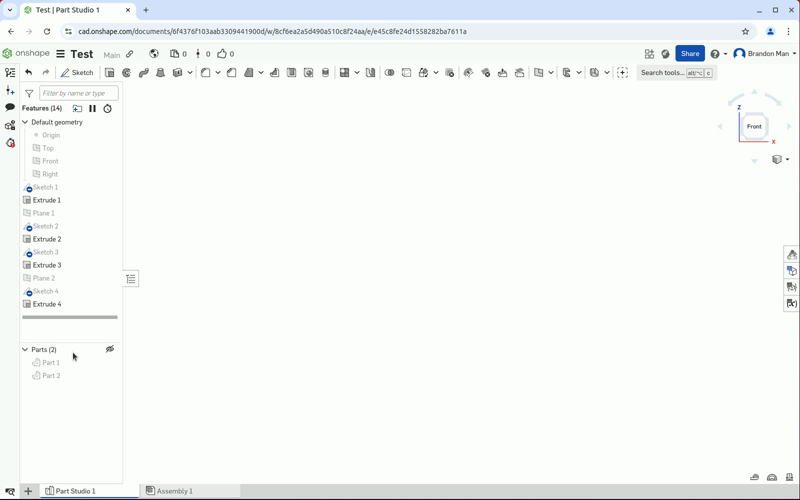
key_up(shift)
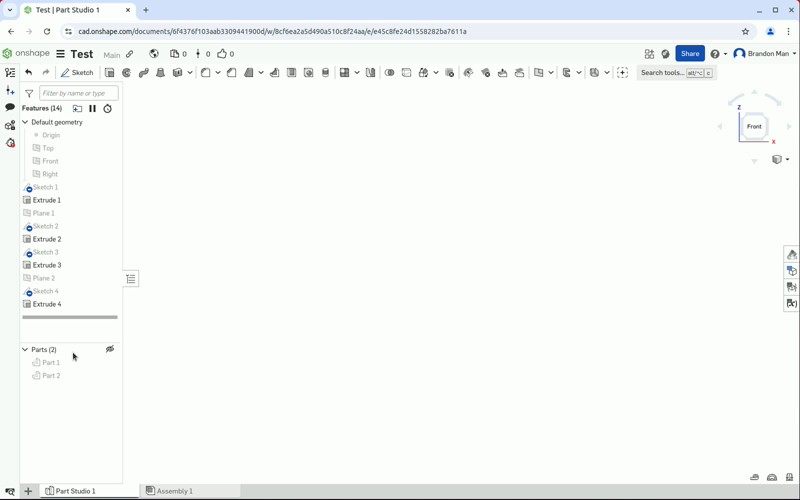
key(space)
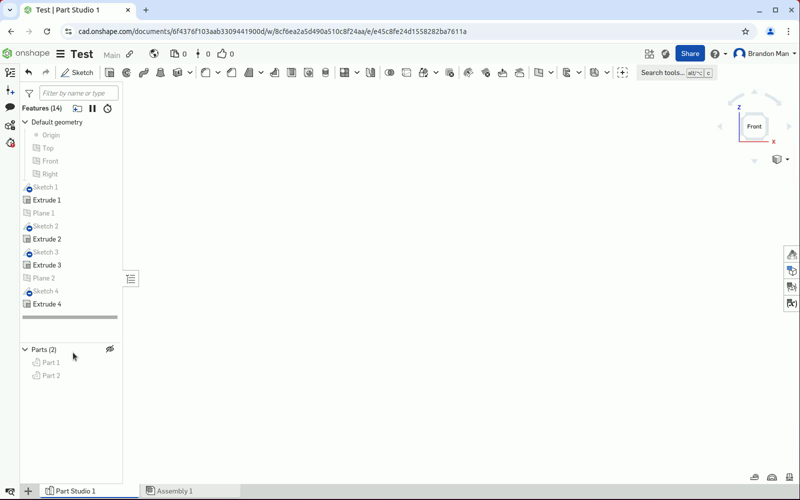
key_down(shift)
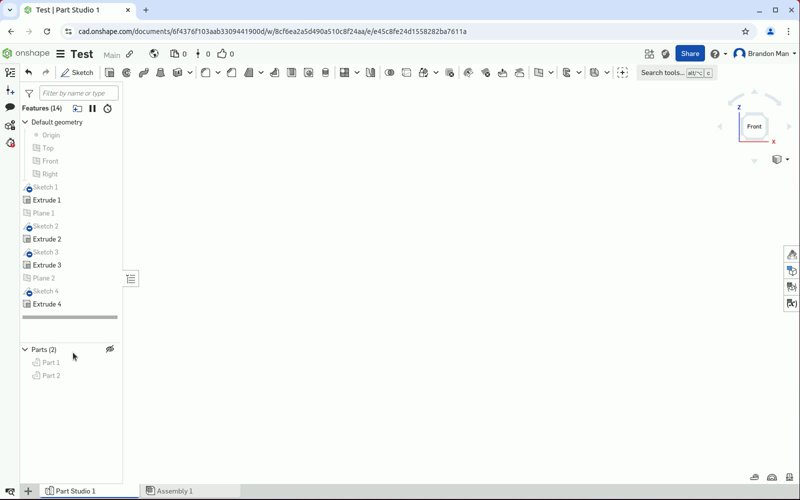
key(down)
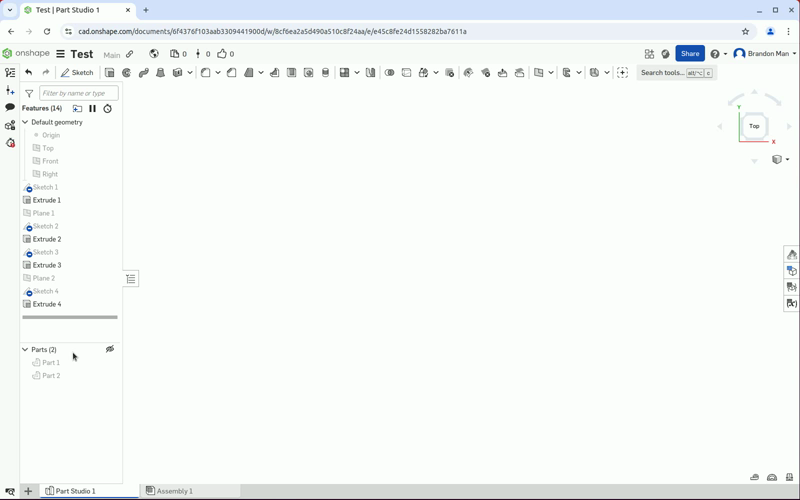
key_up(shift)
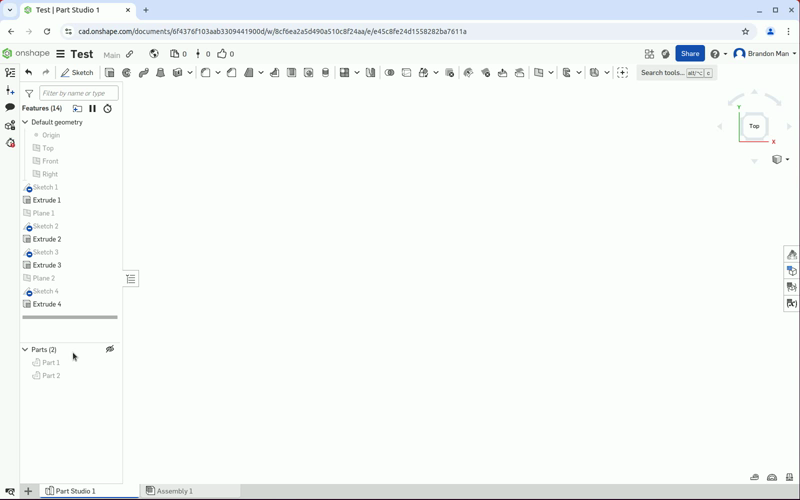
mouse_move(73, 352)
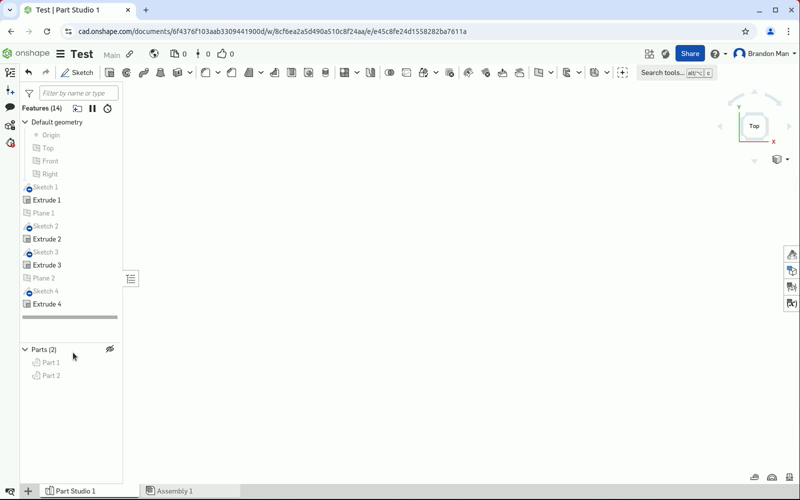
key(shift+y)
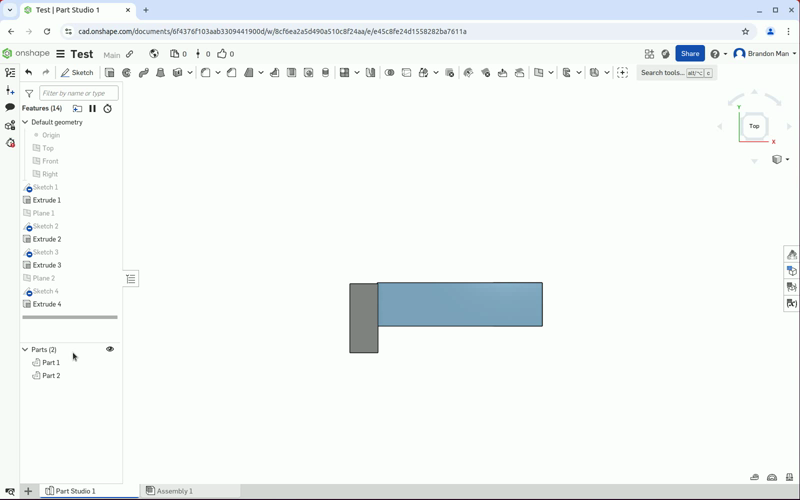
mouse_move(541, 75)
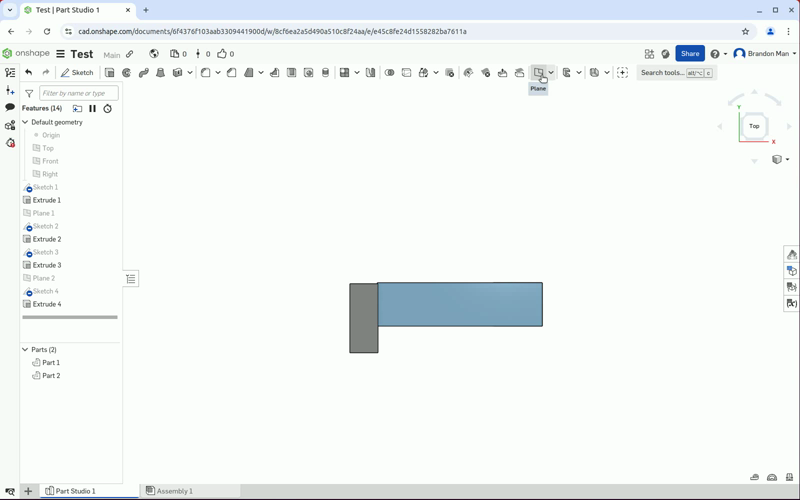
click(541, 75)
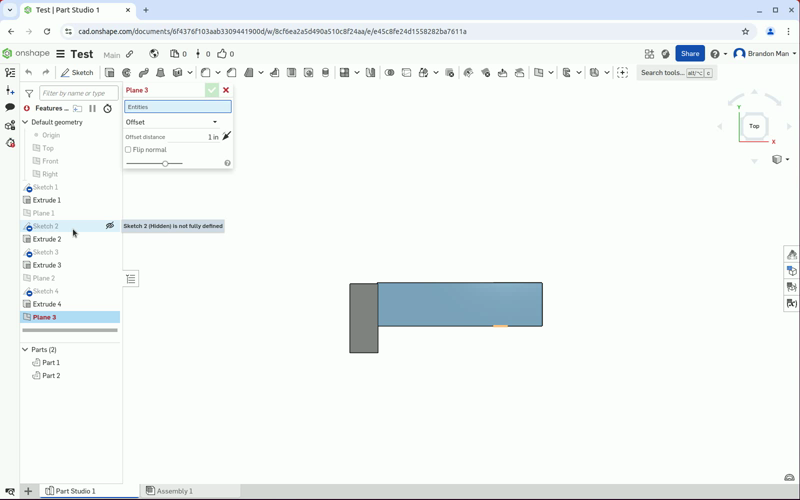
scroll(3)
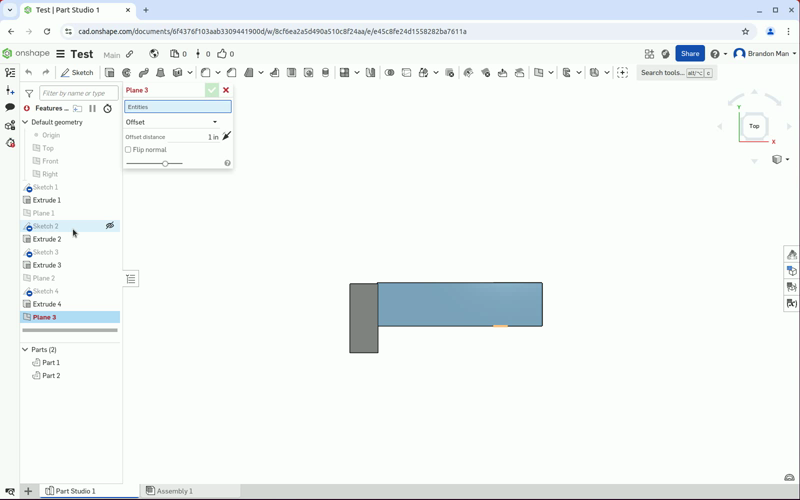
mouse_move(73, 150)
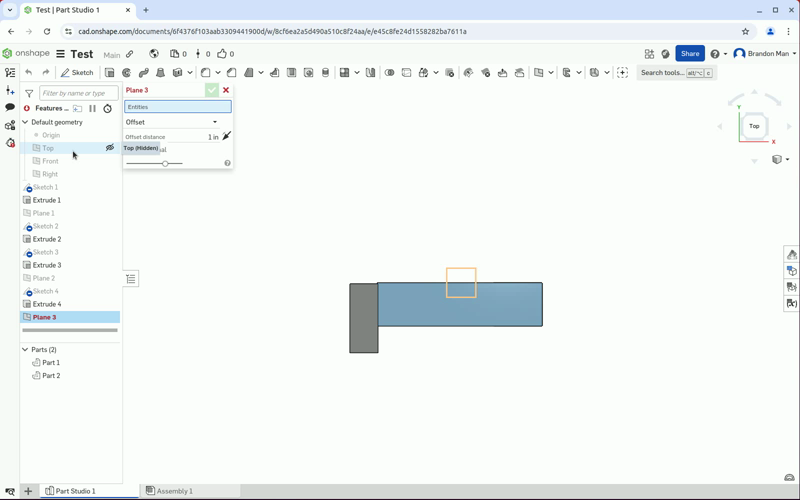
click(73, 150)
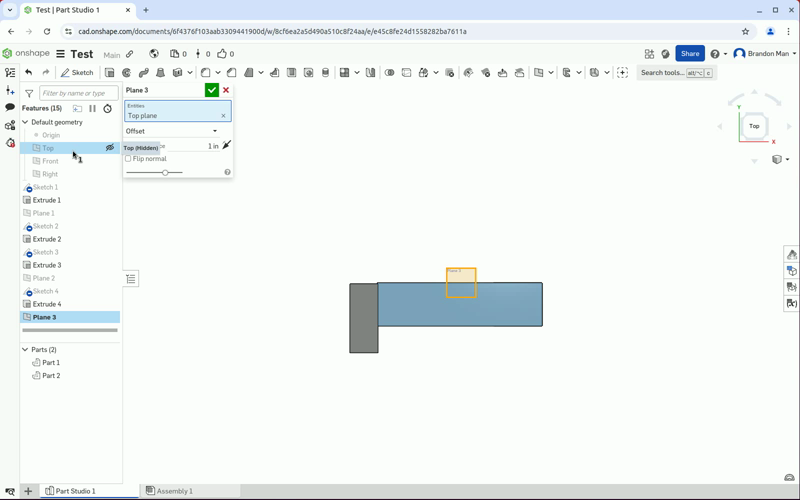
key(tab, 2)
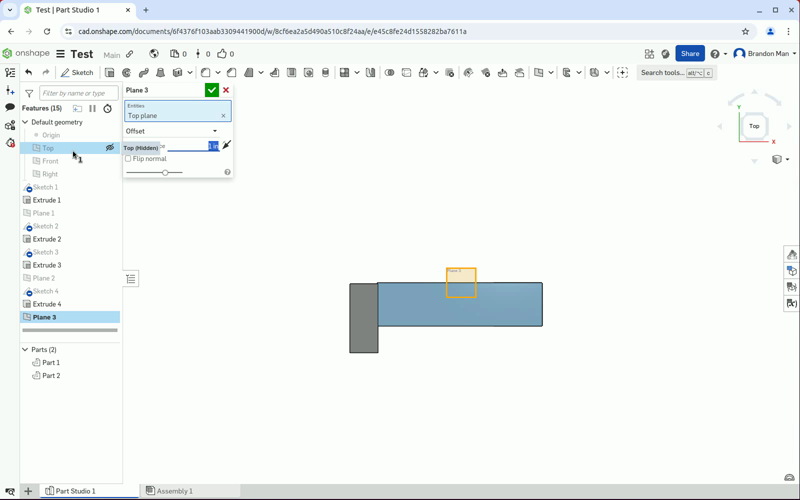
text(8.658)
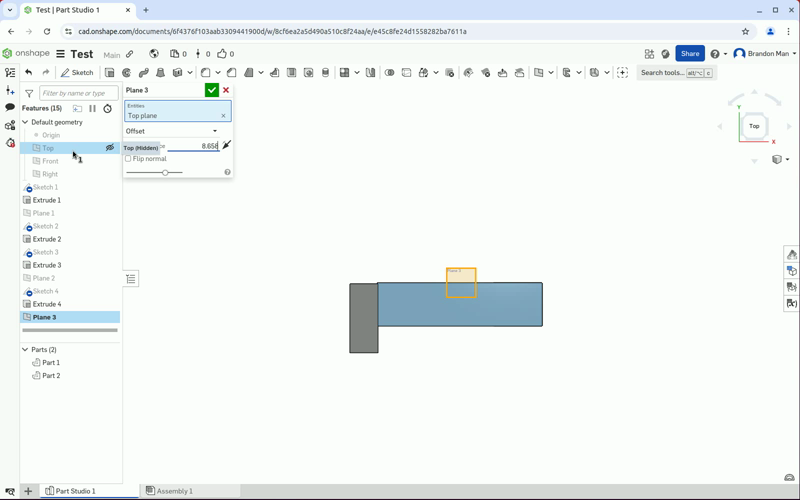
key(enter, 2)
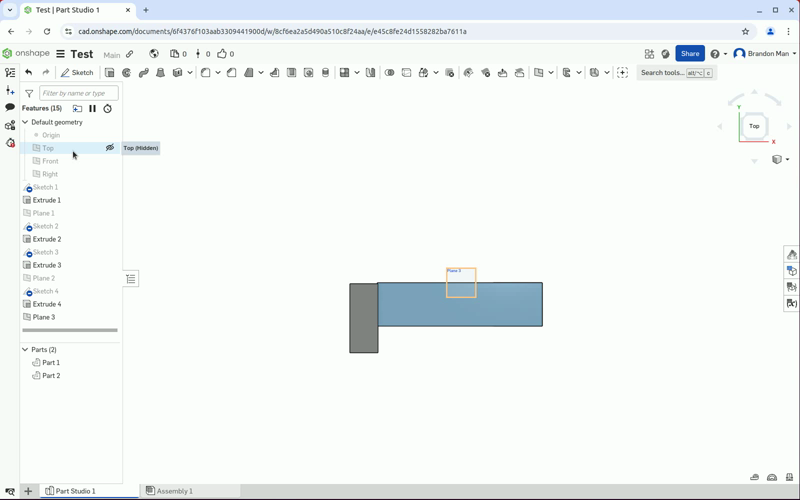
key(shift+s)
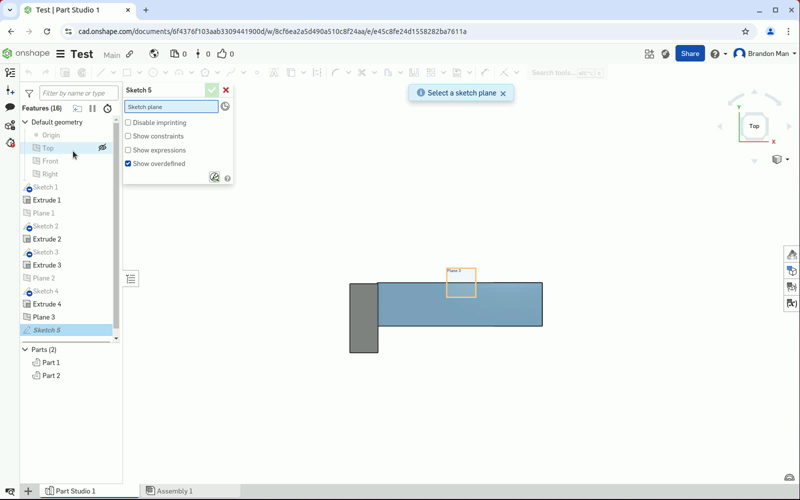
mouse_move(69, 319)
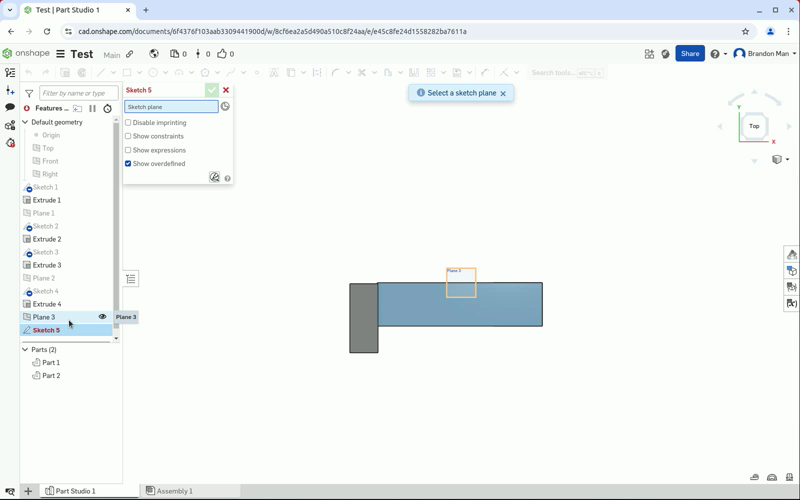
click(69, 319)
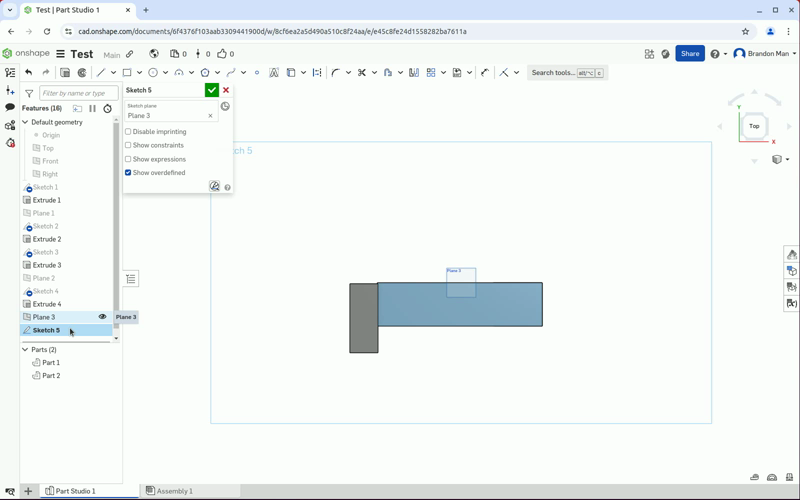
mouse_move(73, 352)
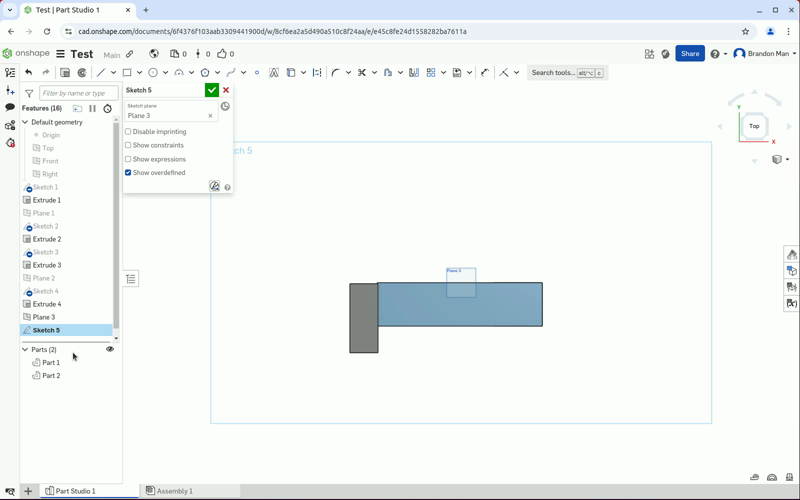
key(y)
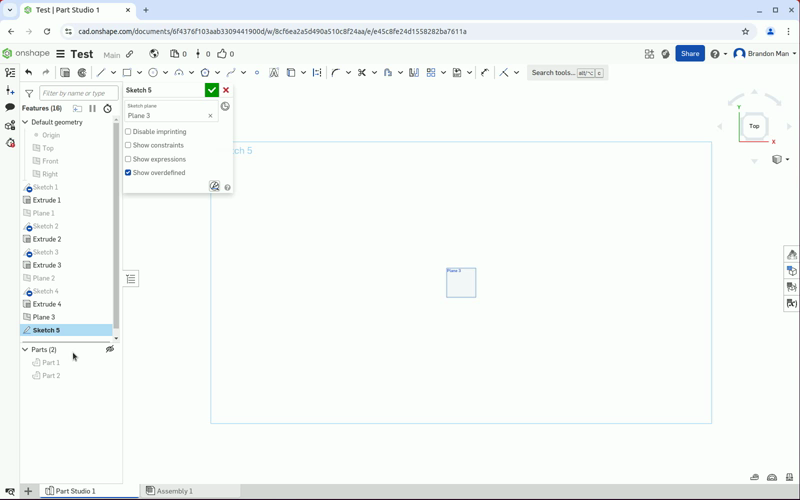
key(l)
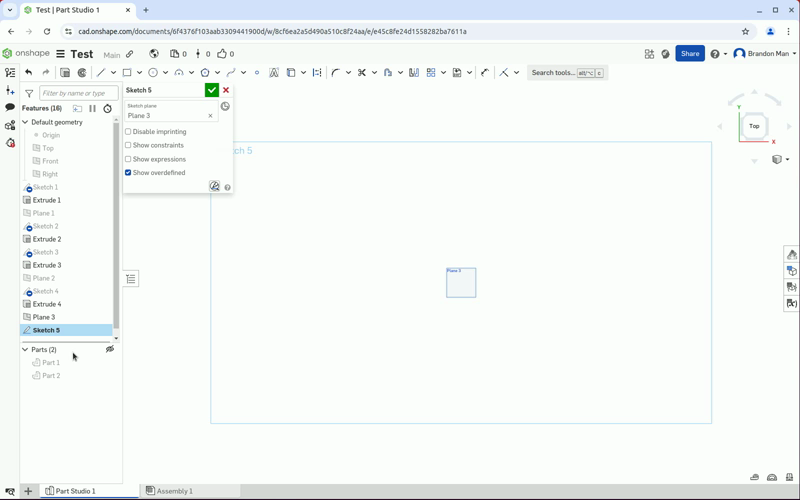
key_down(shift)
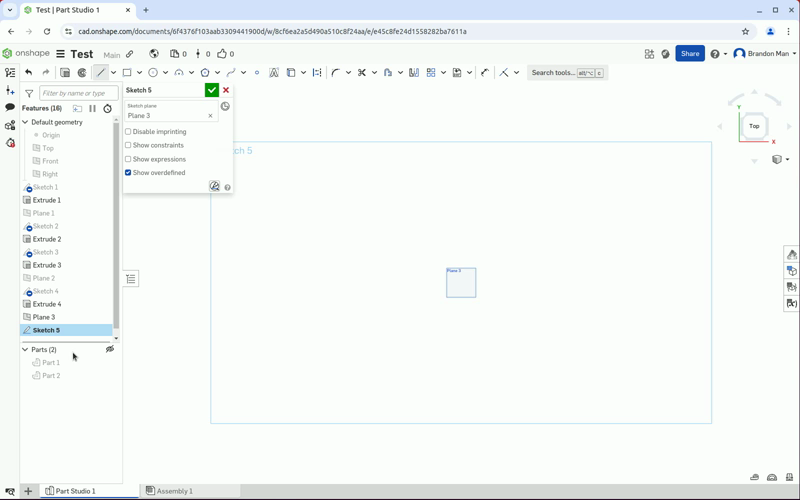
mouse_move(404, 370)
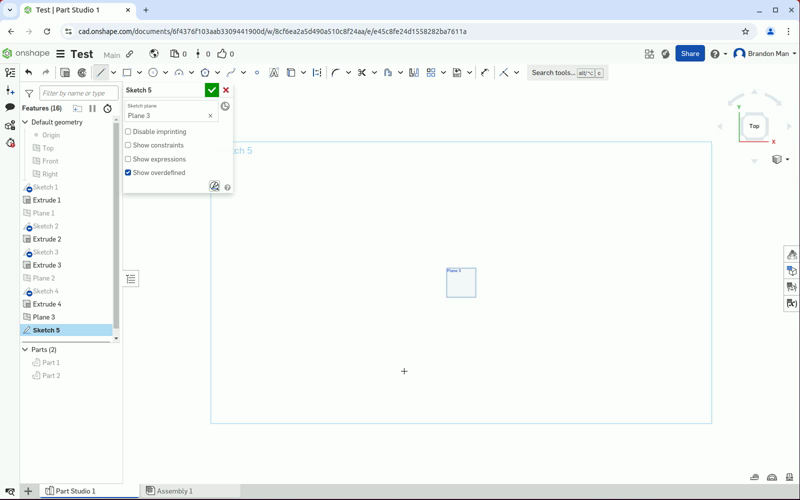
click(404, 370)
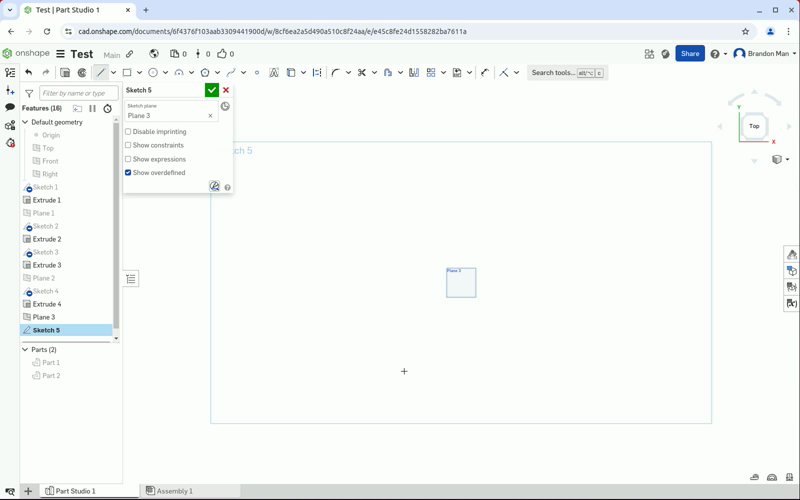
key_up(shift)
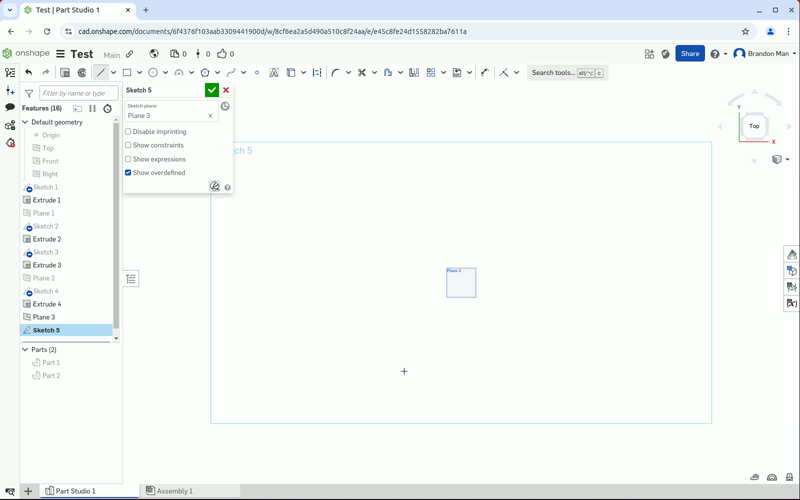
key_down(shift)
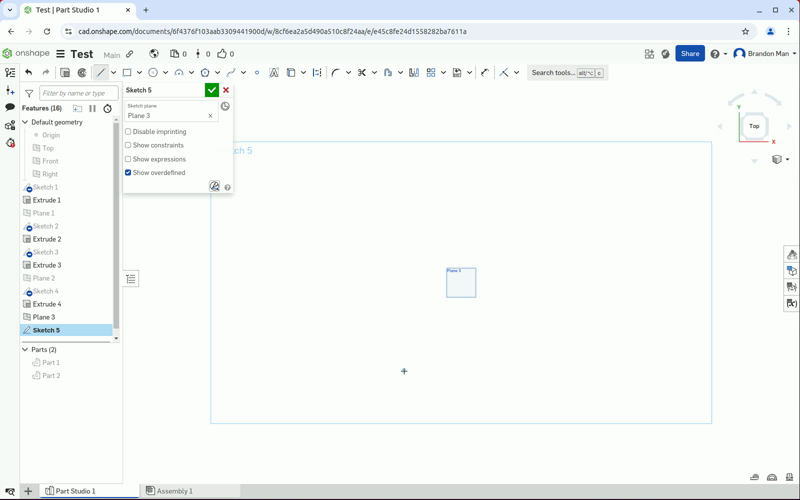
mouse_move(434, 370)
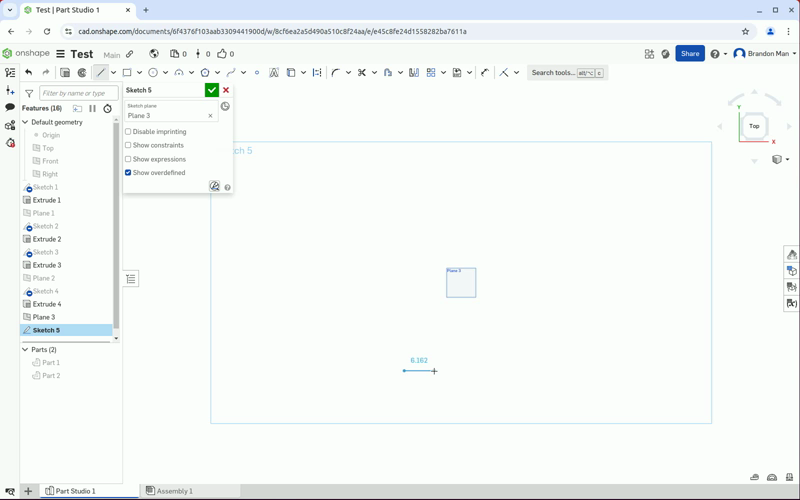
mouse_move(423, 370)
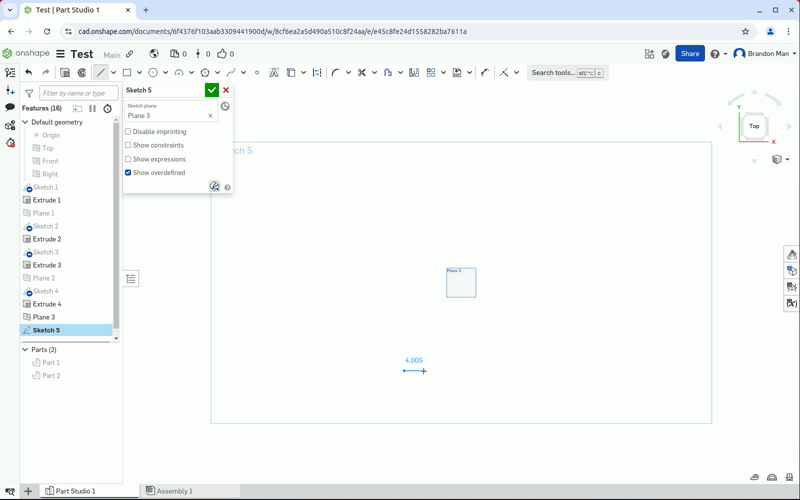
click(423, 370)
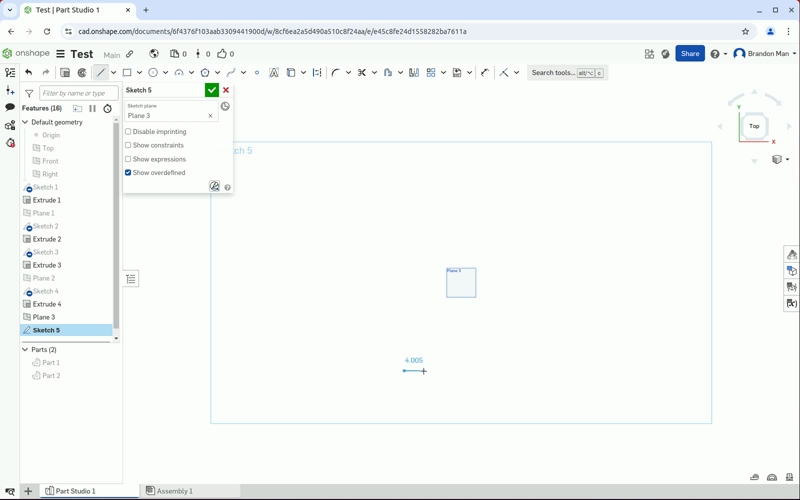
key_up(shift)
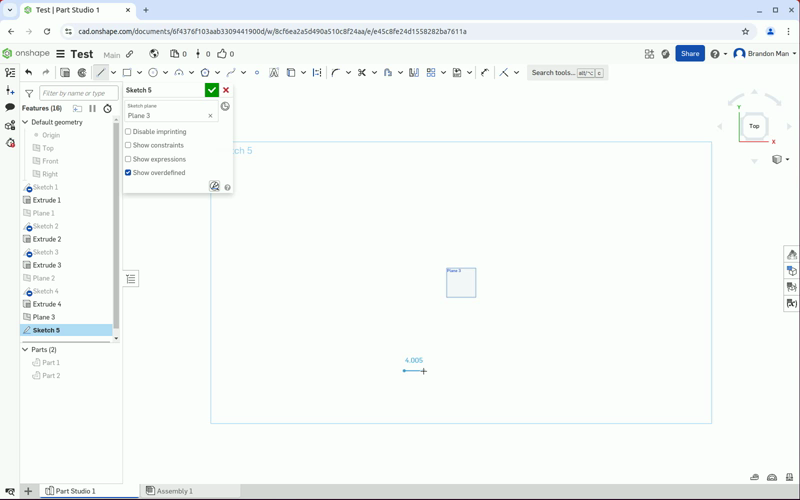
key(esc)
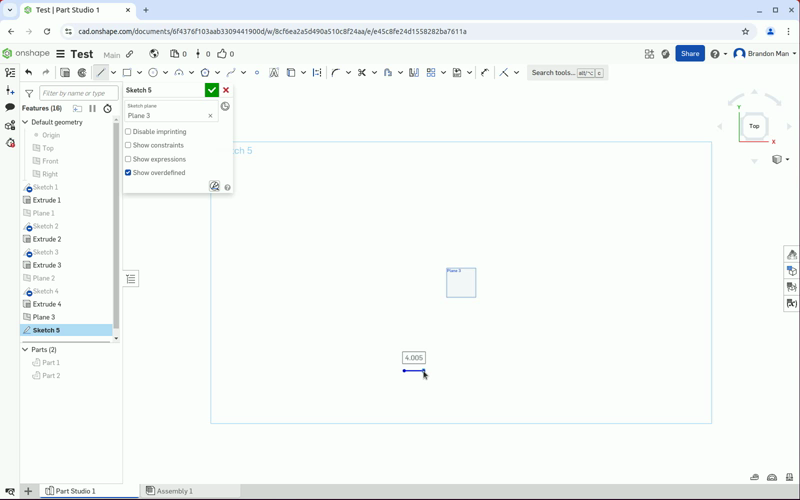
key(a)
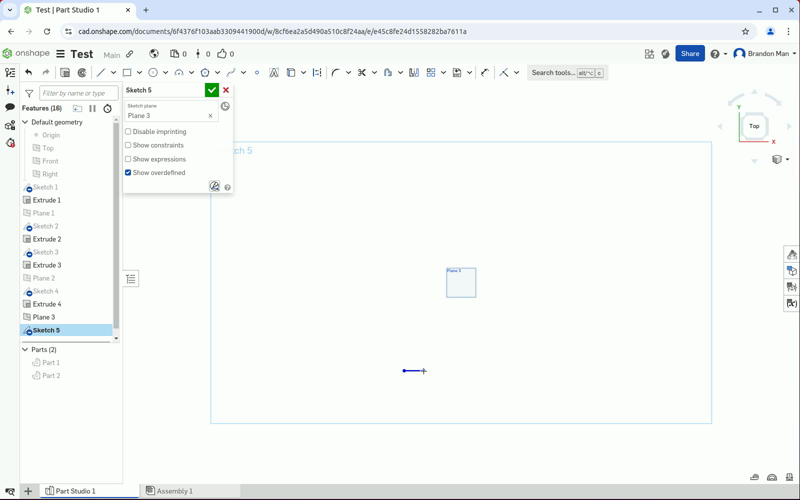
mouse_move(423, 370)
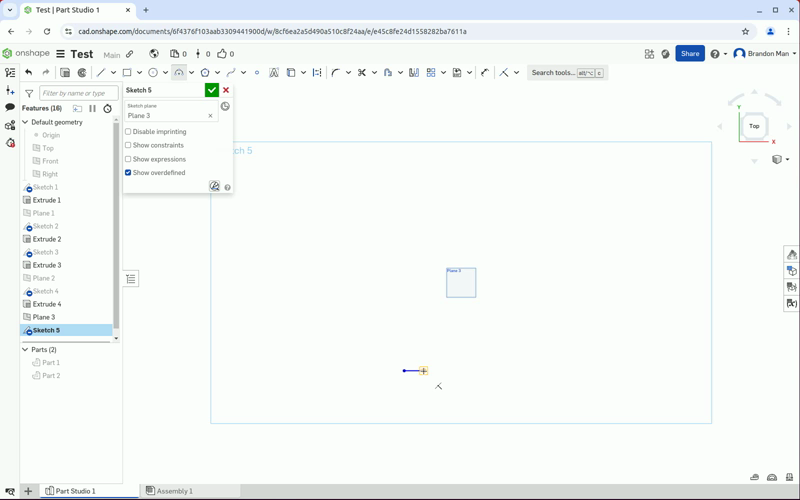
click(423, 370)
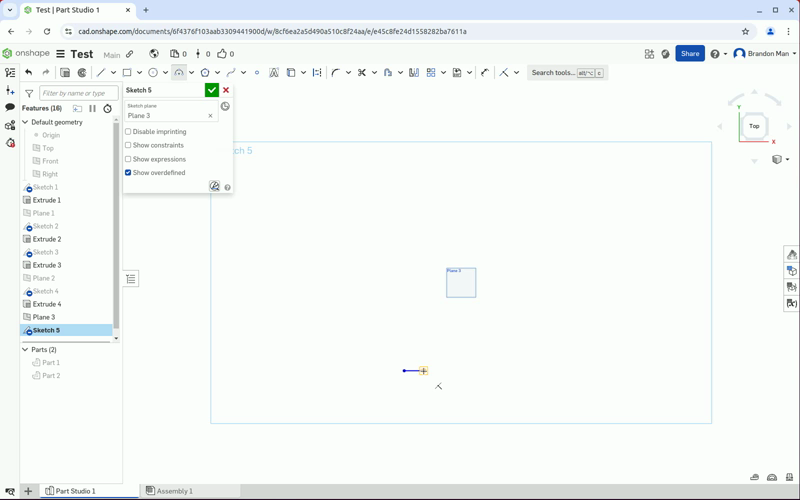
key_down(shift)
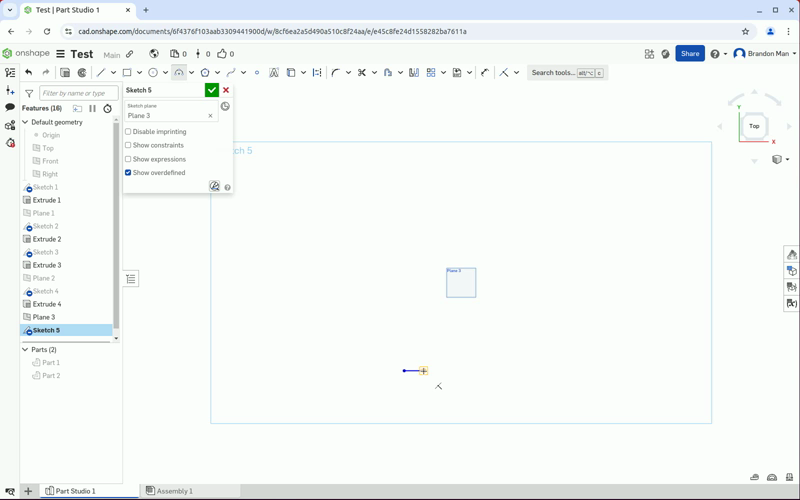
mouse_move(448, 370)
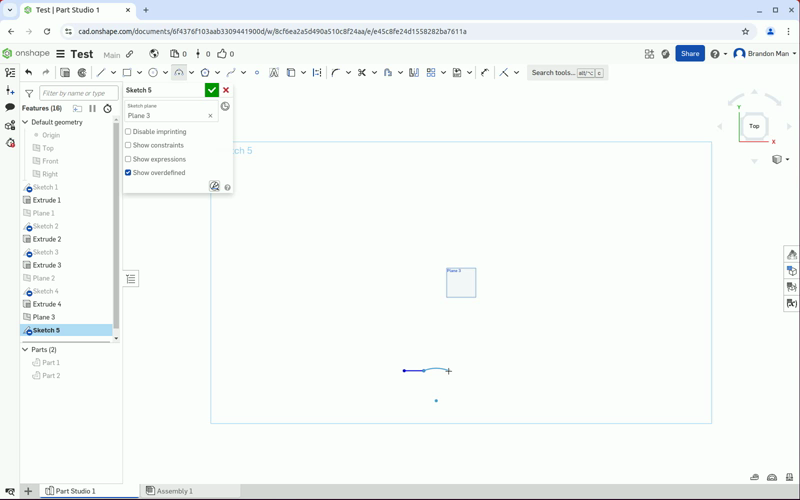
click(448, 370)
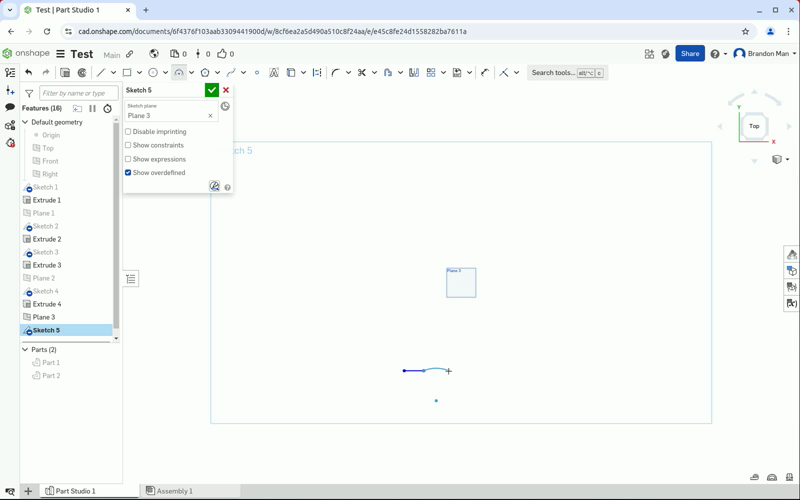
mouse_move(436, 355)
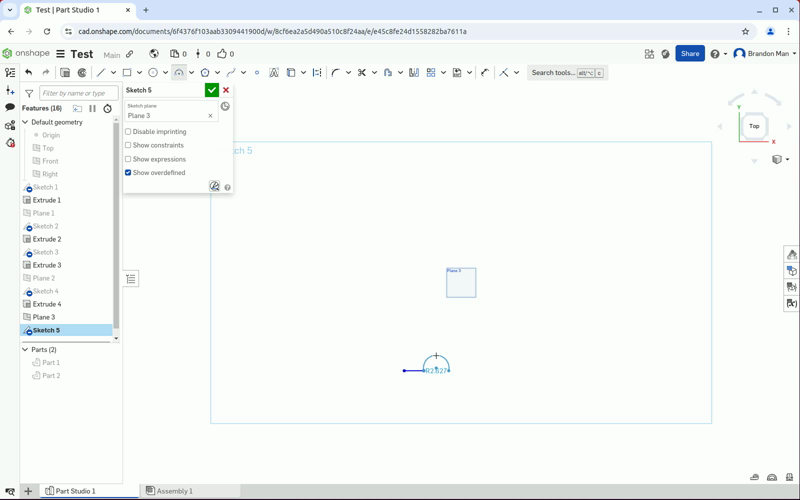
click(436, 355)
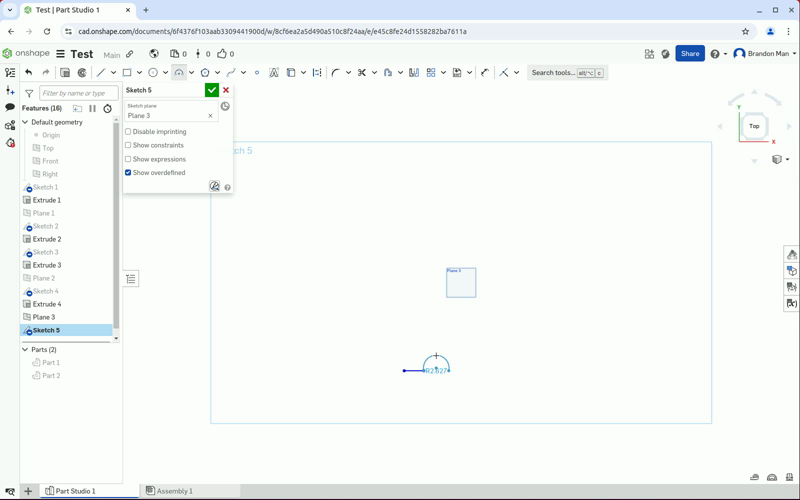
key_up(shift)
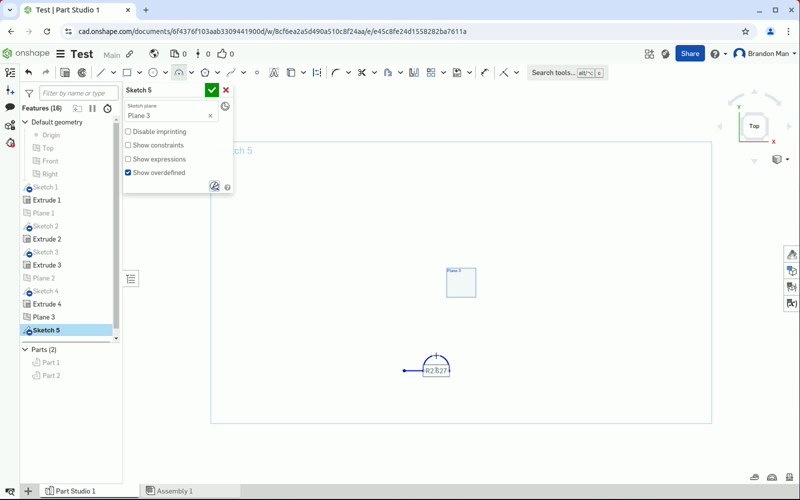
key(esc)
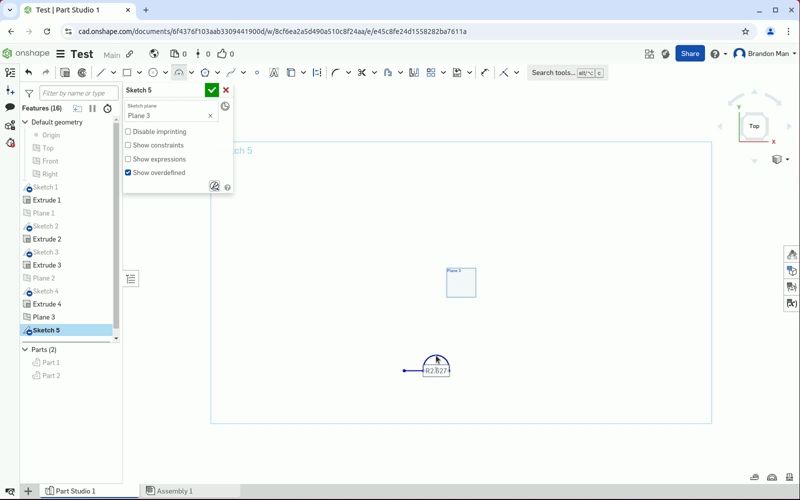
key(l)
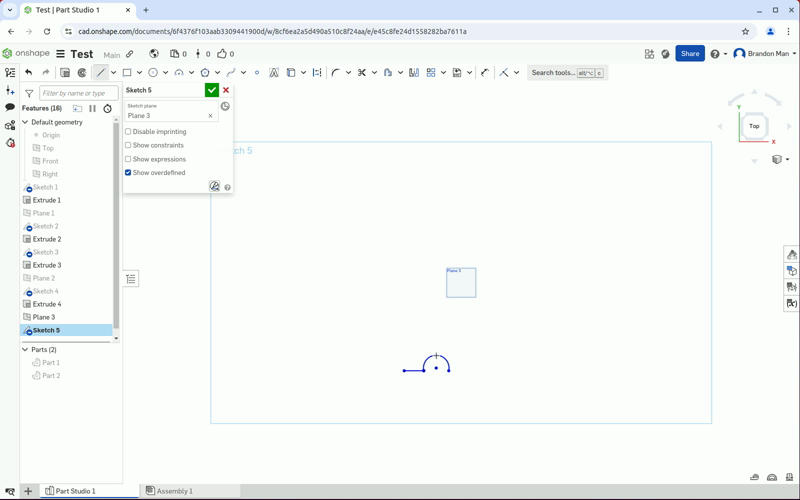
mouse_move(448, 370)
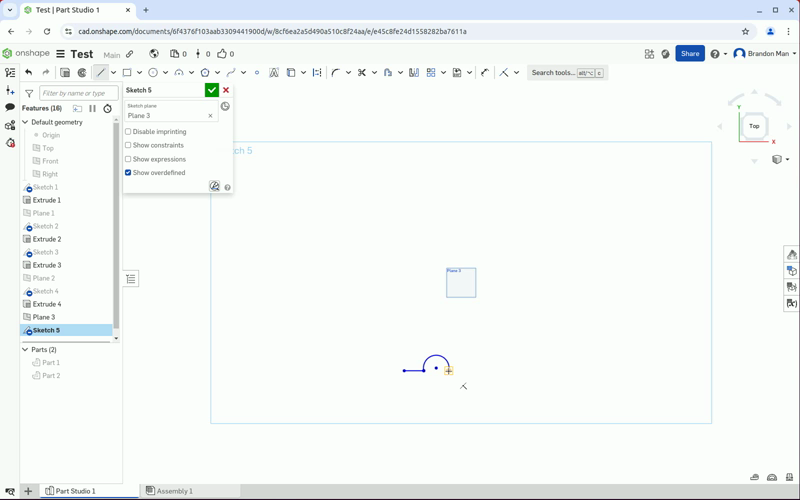
click(448, 370)
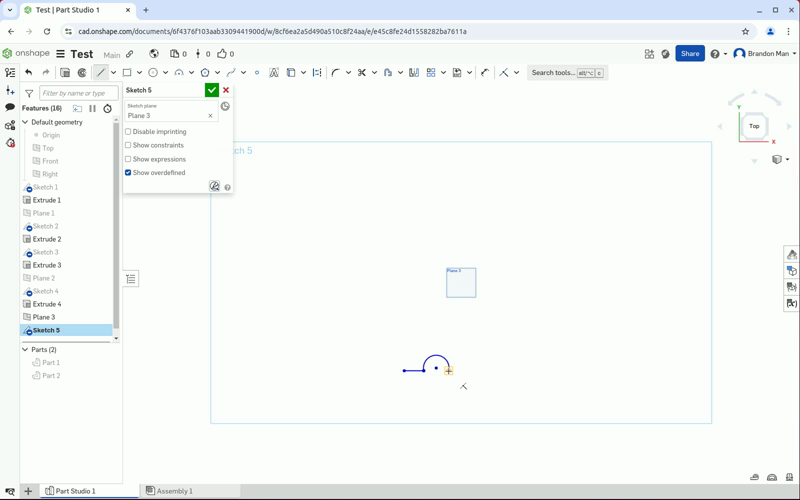
key_down(shift)
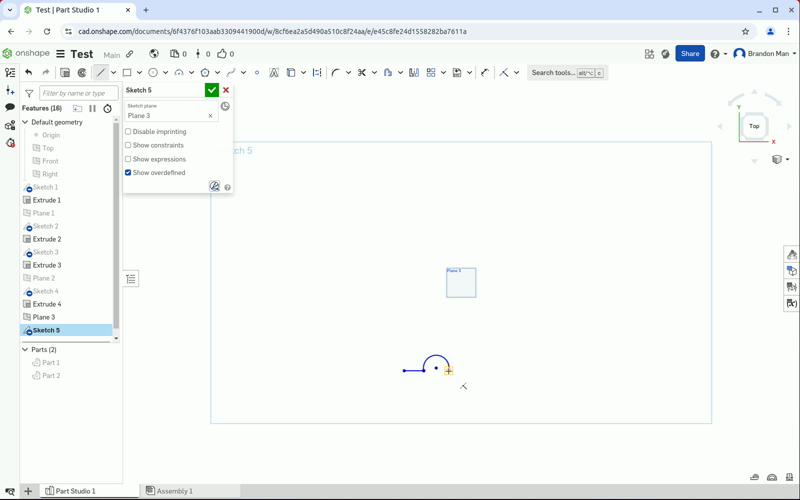
mouse_move(478, 370)
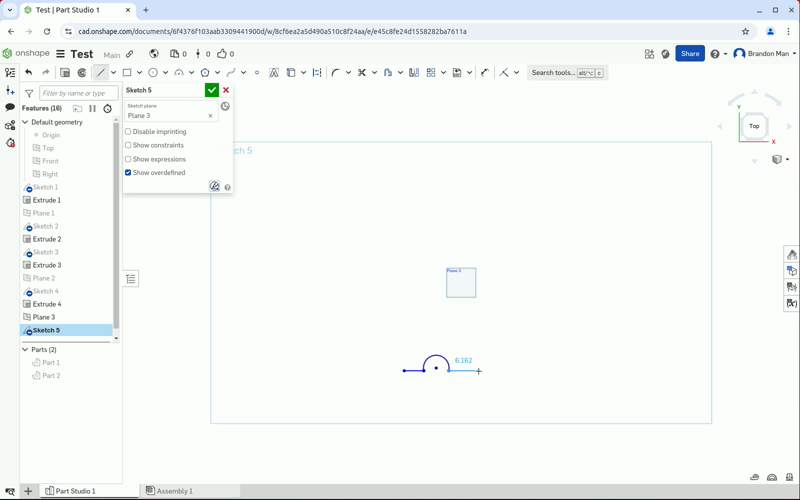
mouse_move(461, 370)
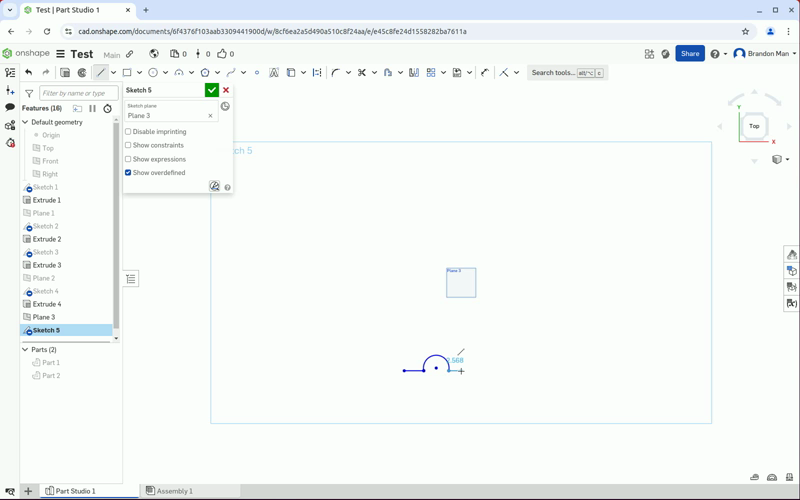
click(461, 370)
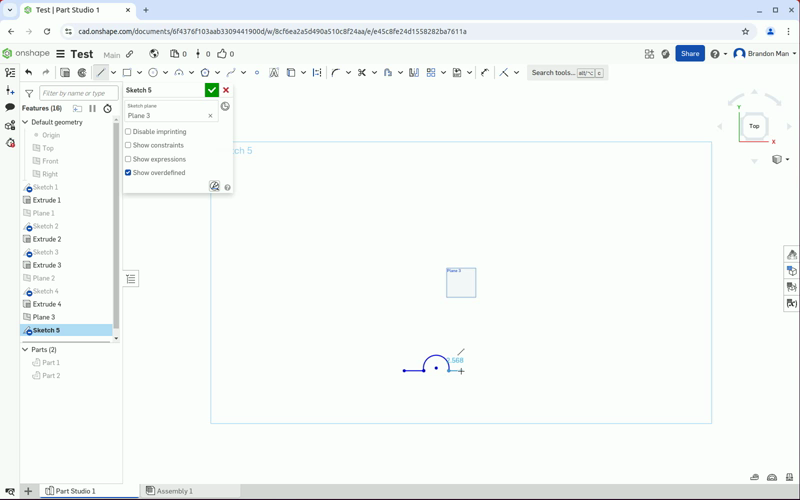
key_up(shift)
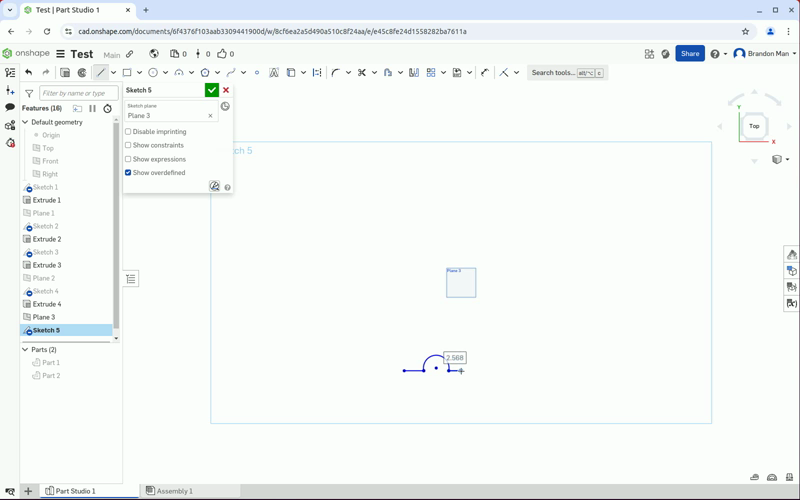
key_down(shift)
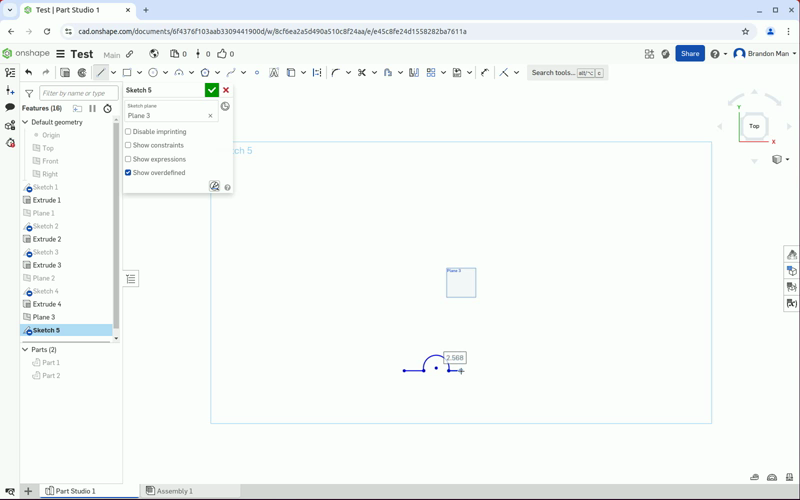
mouse_move(491, 370)
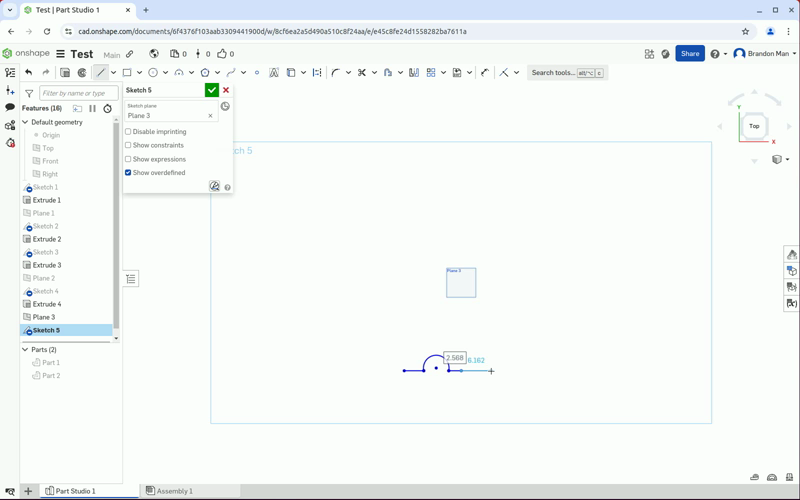
mouse_move(461, 325)
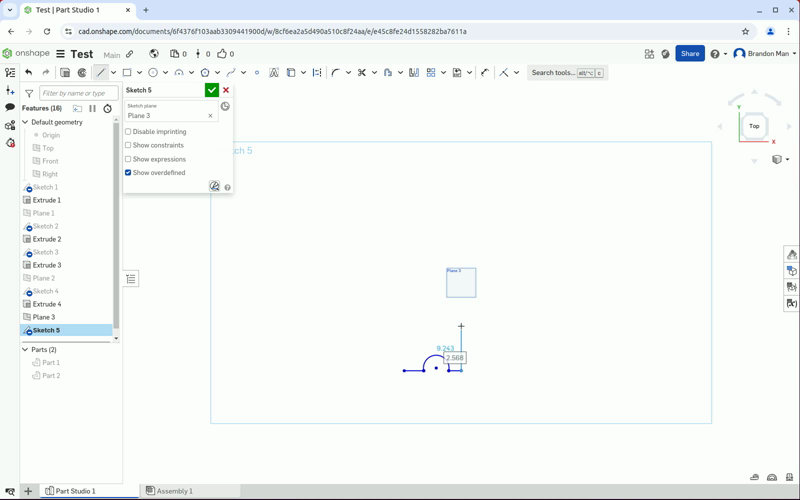
click(461, 325)
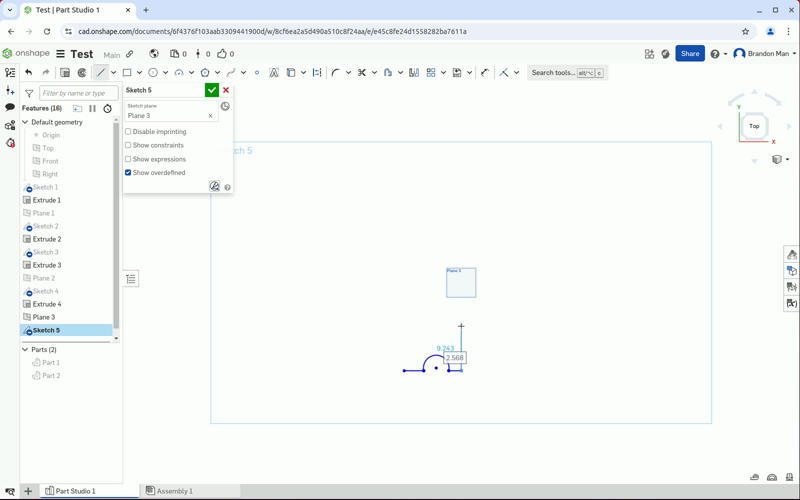
key_up(shift)
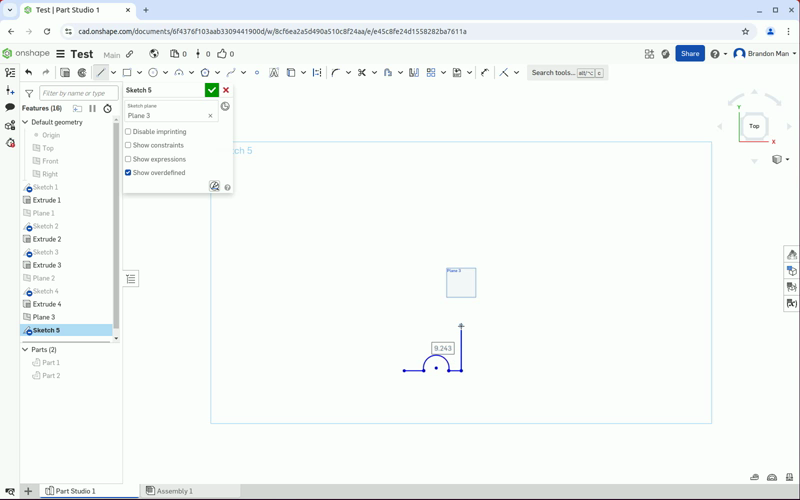
key_down(shift)
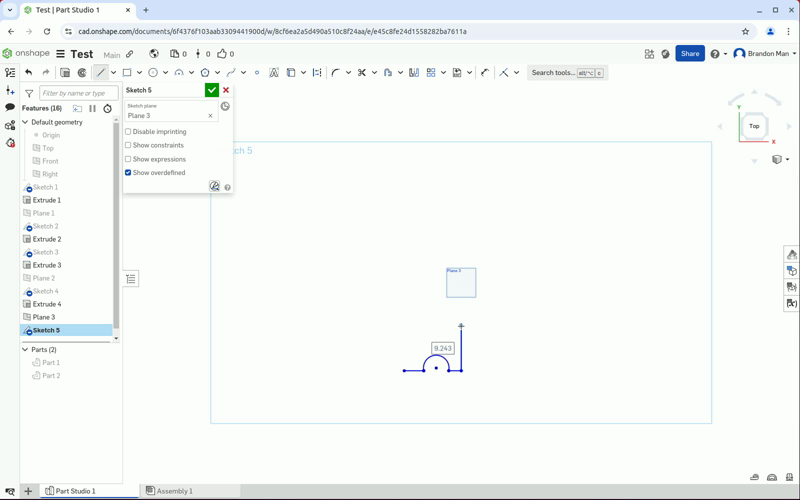
mouse_move(491, 325)
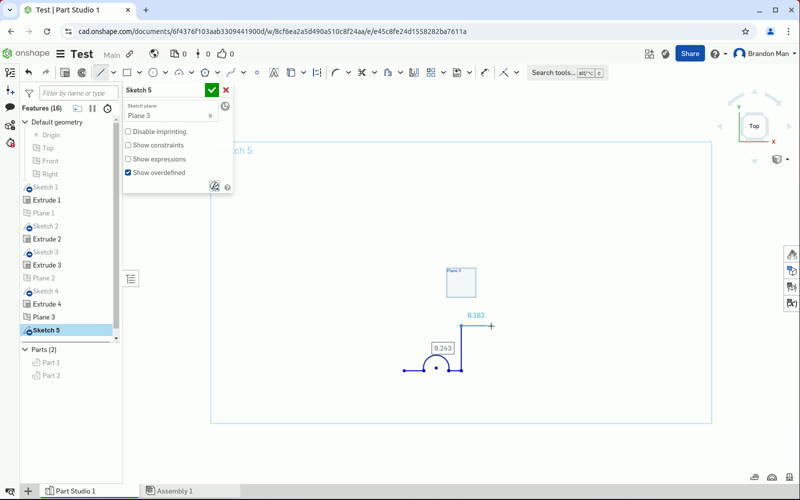
mouse_move(404, 325)
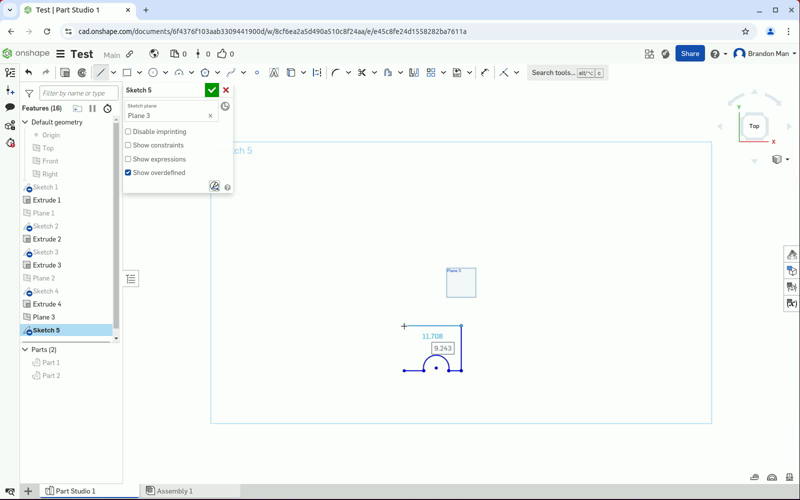
click(404, 325)
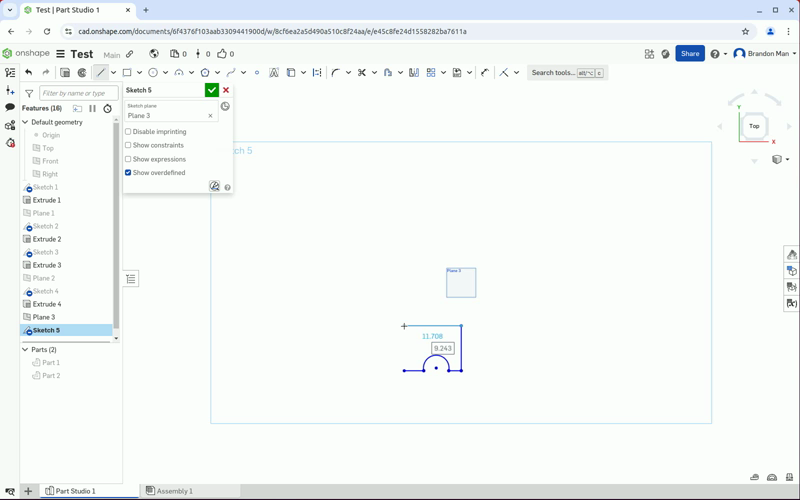
key_up(shift)
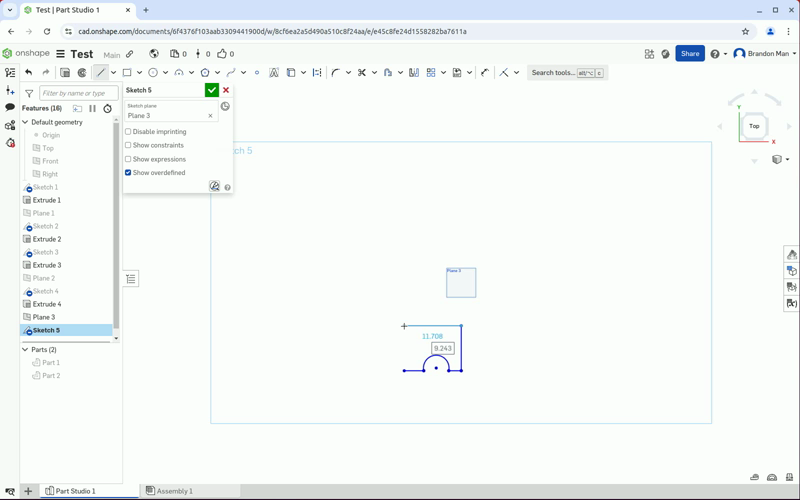
mouse_move(434, 325)
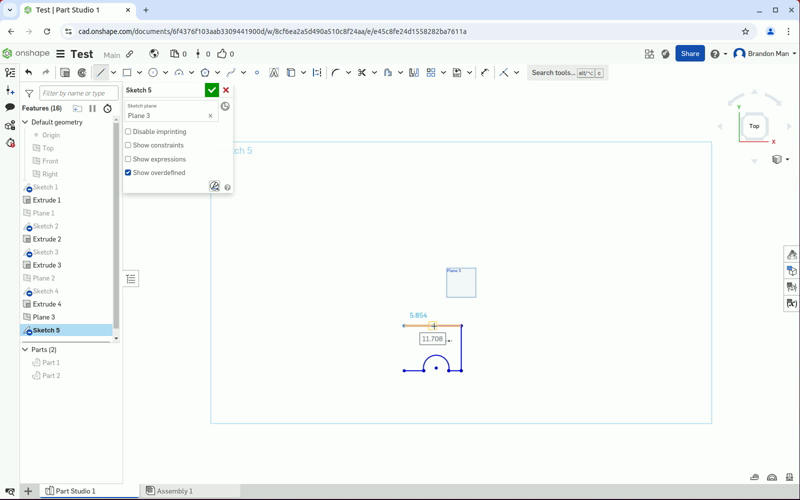
key_down(shift)
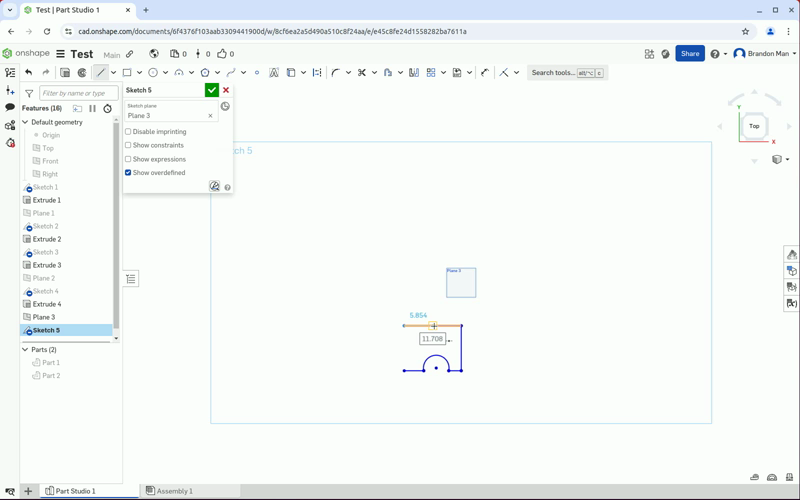
mouse_move(404, 370)
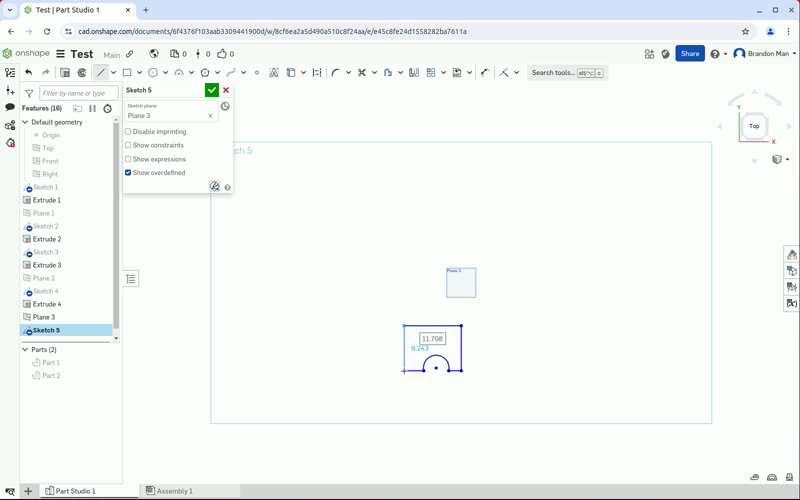
key_up(shift)
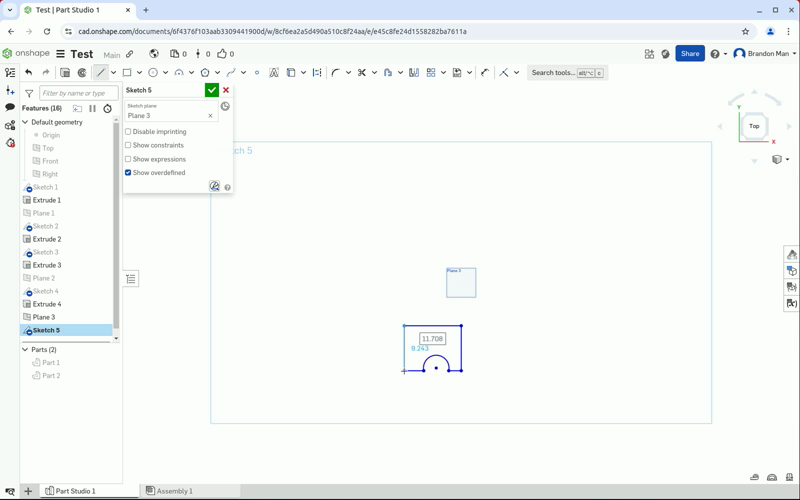
click(404, 370)
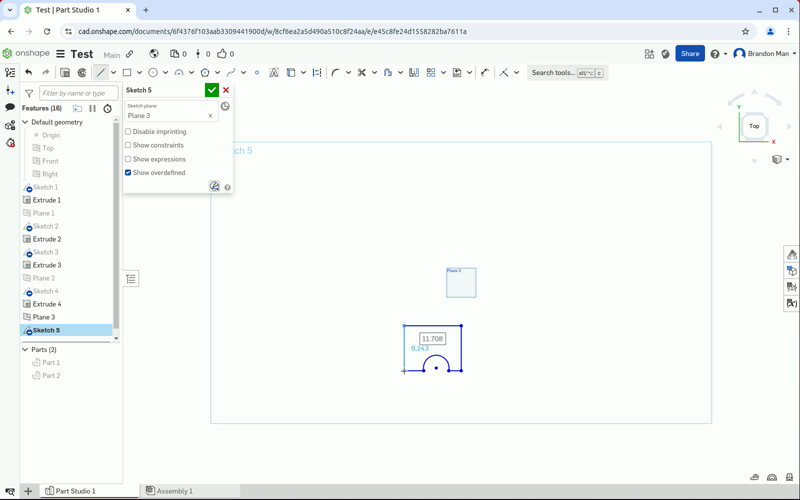
key(esc)
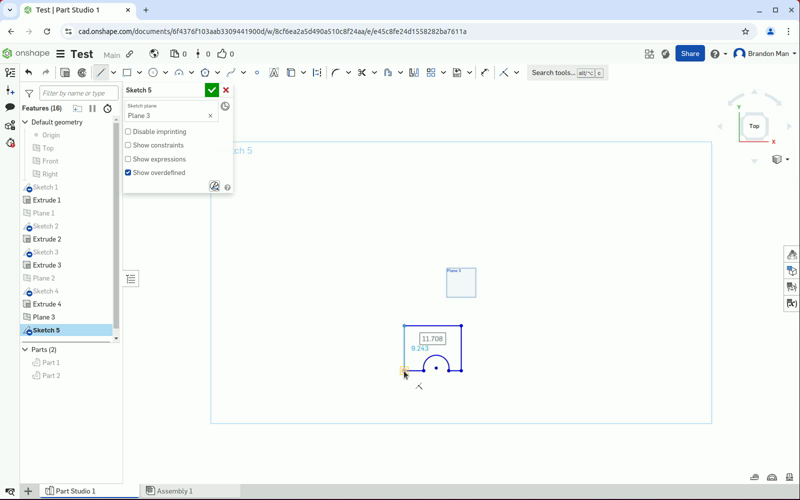
mouse_move(415, 334)
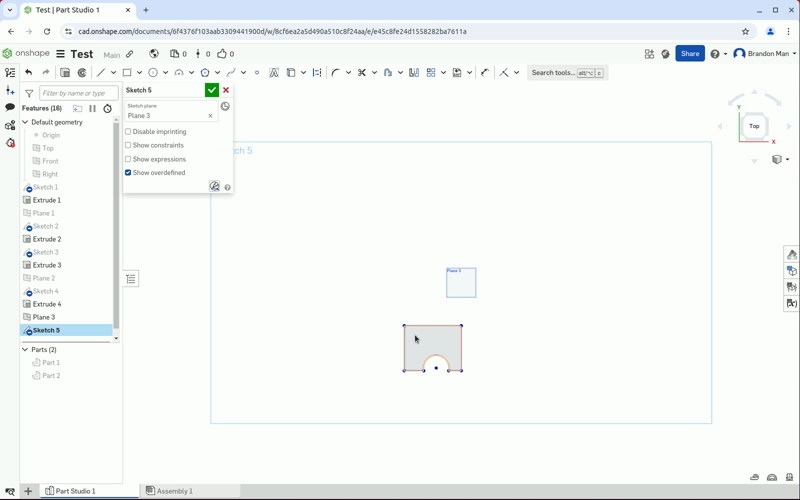
click(415, 334)
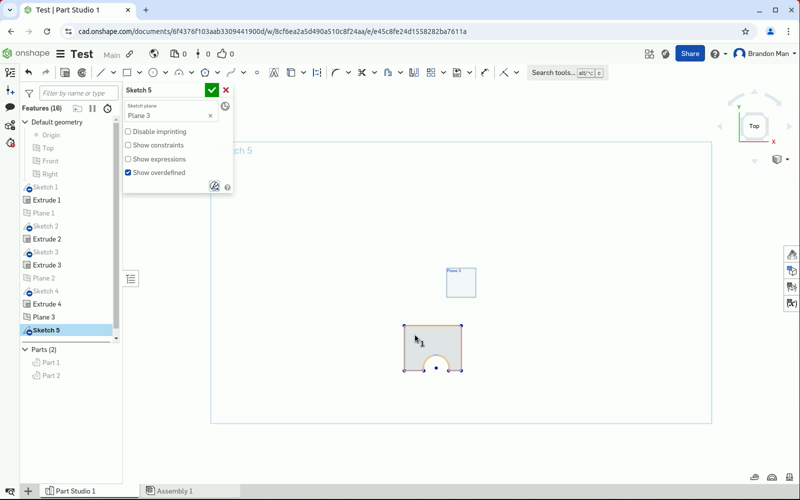
mouse_move(73, 352)
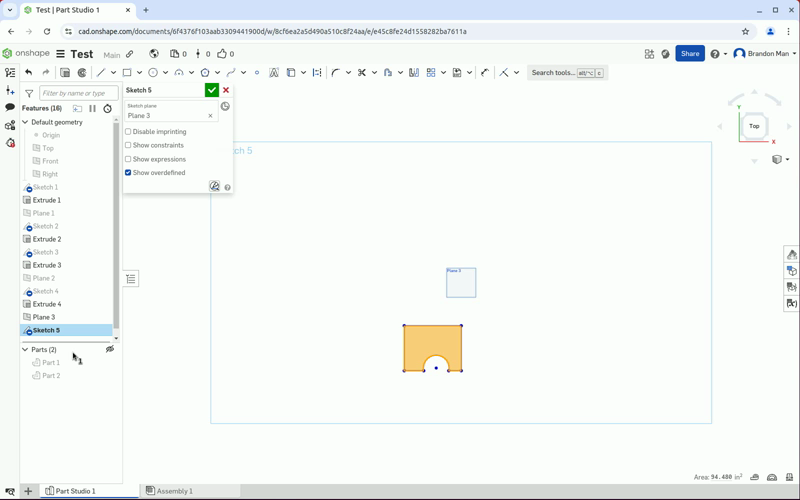
key(shift+y)
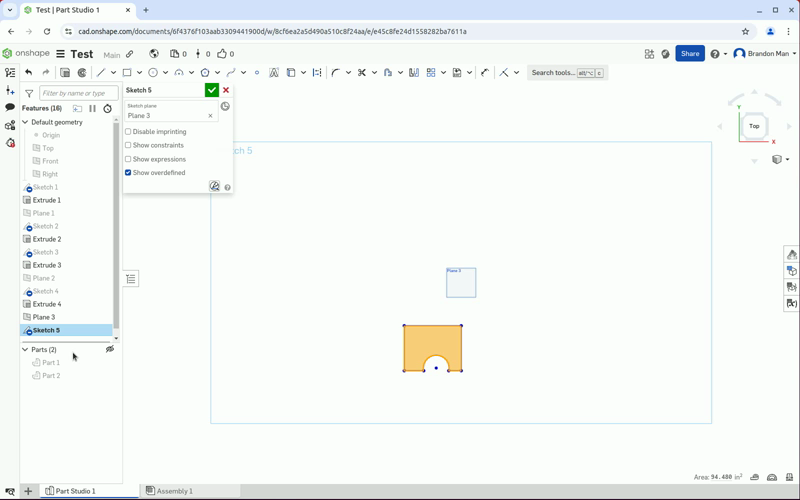
key(shift+e)
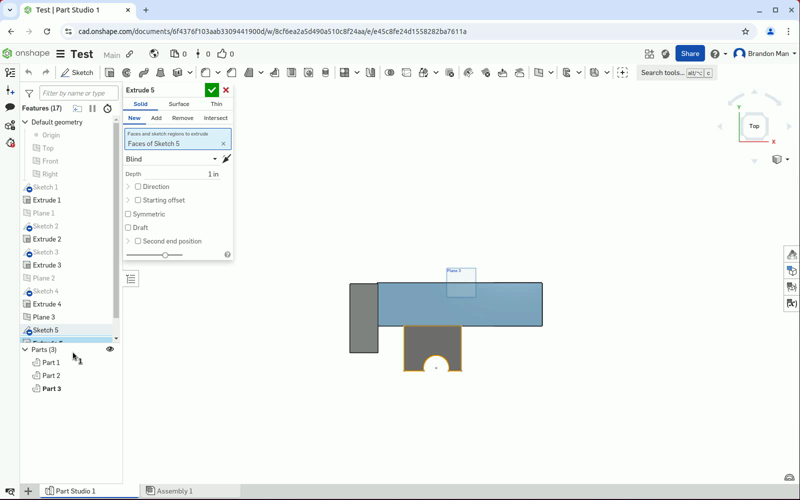
mouse_move(143, 106)
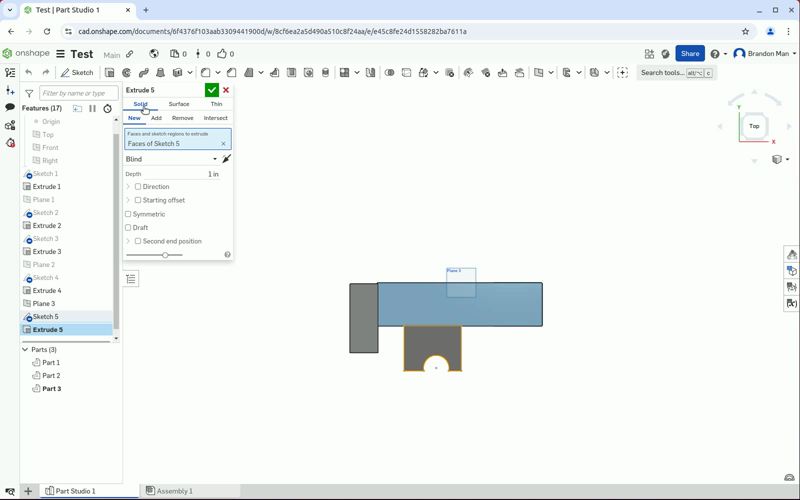
click(143, 106)
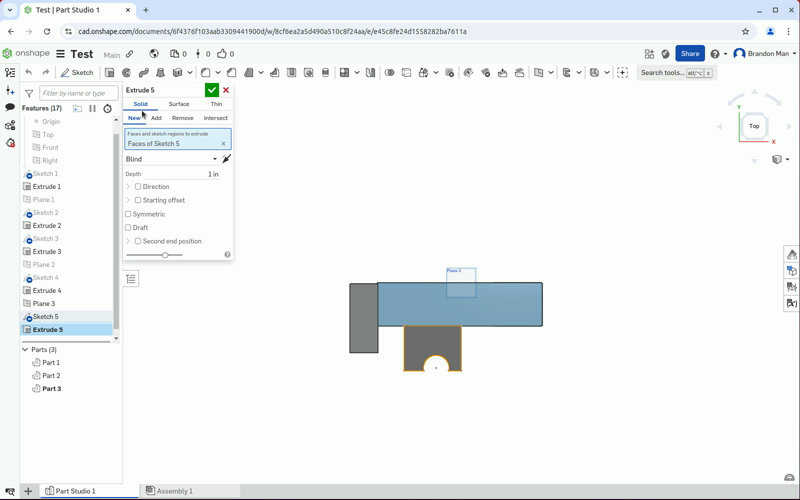
mouse_move(137, 120)
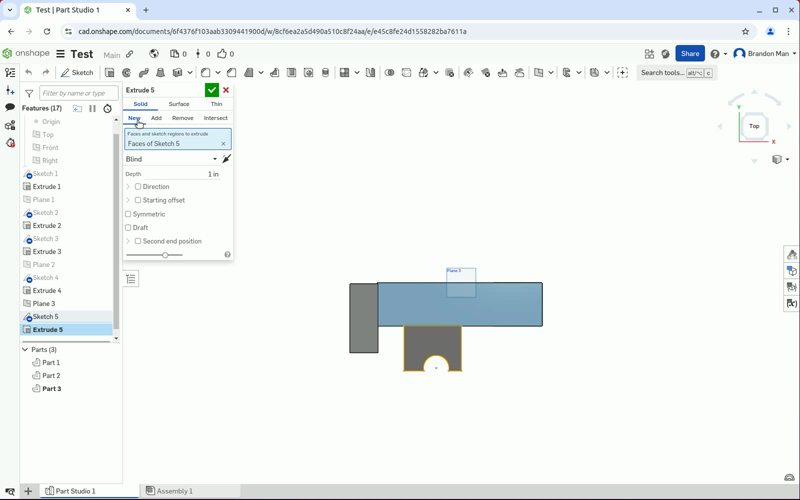
click(137, 120)
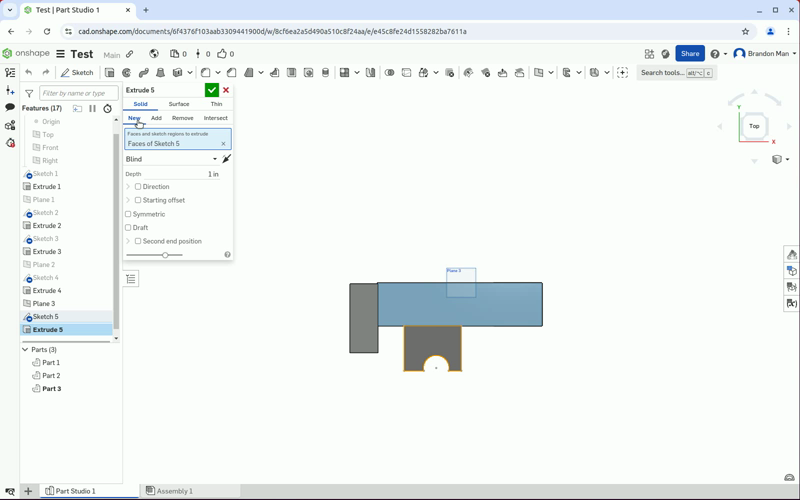
key(tab, 4)
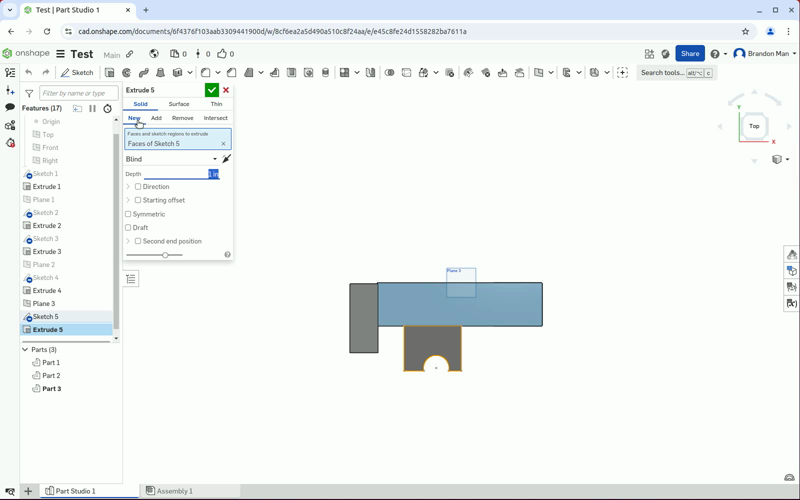
text(-14.924)
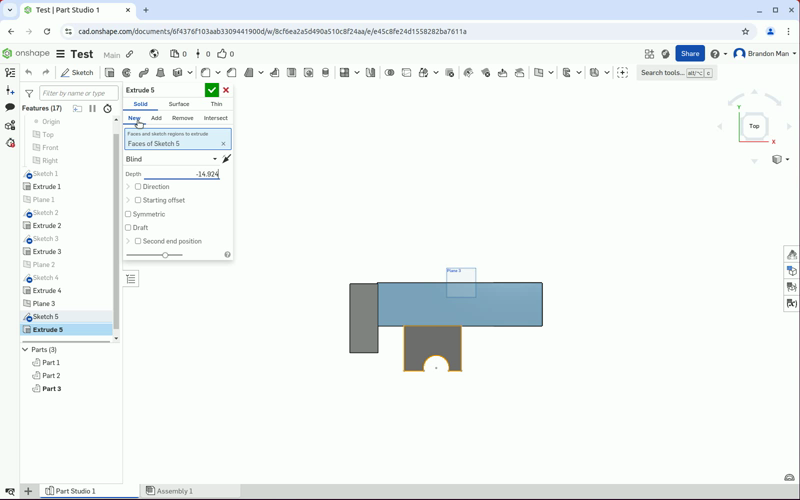
key(enter)
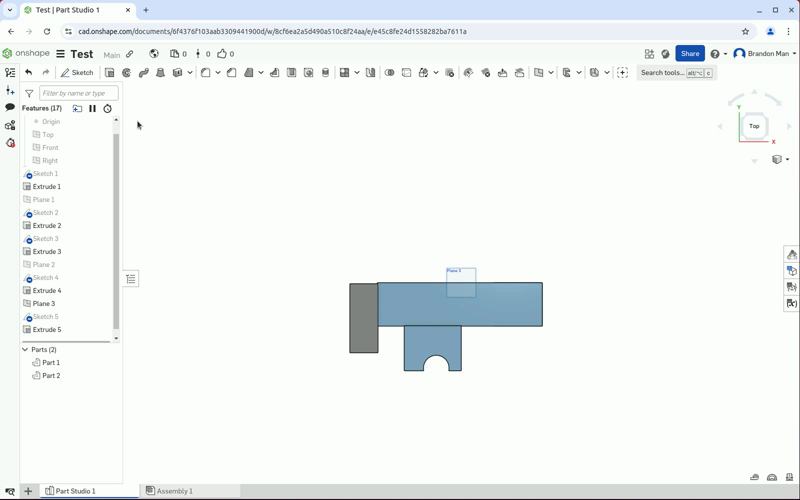
key(shift+h)
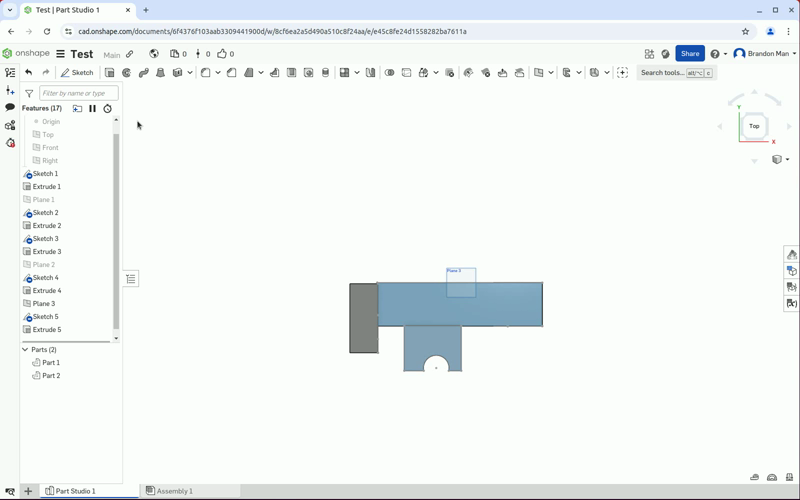
key(shift+h)
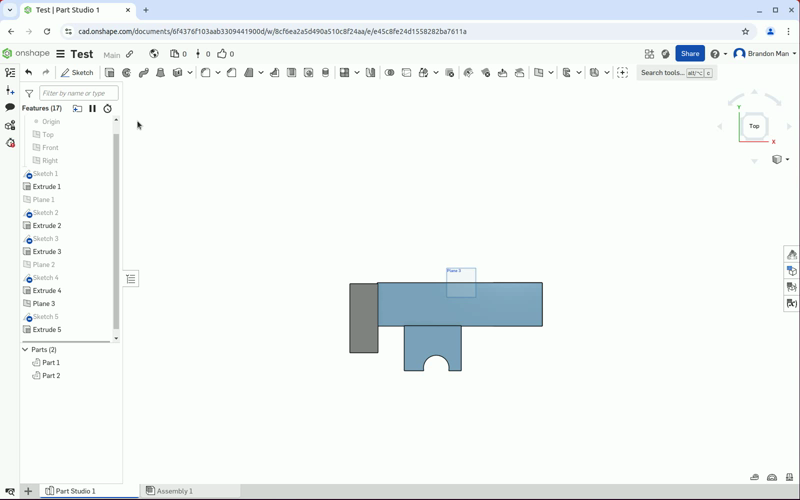
mouse_move(69, 176)
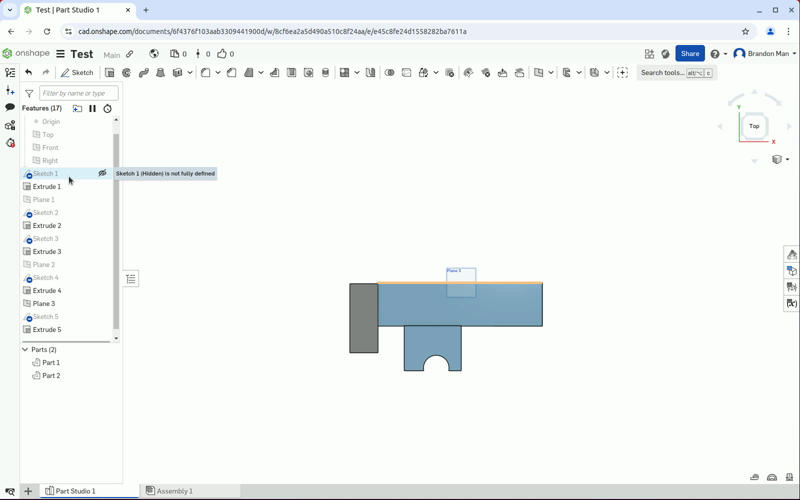
click(69, 176)
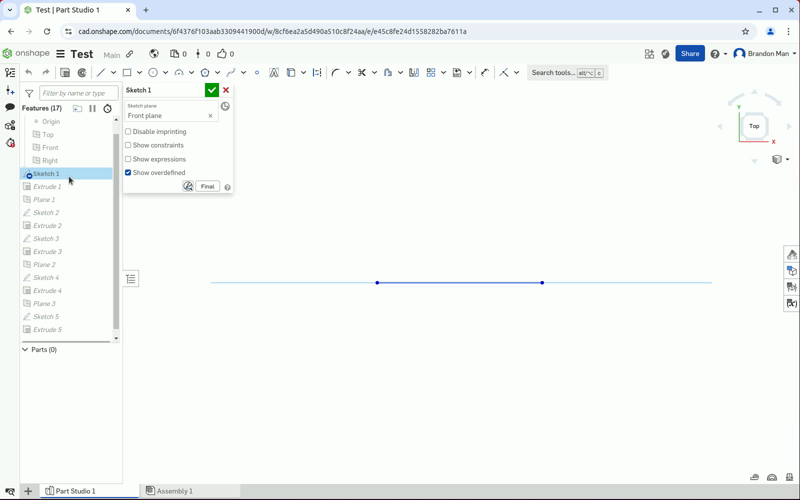
mouse_move(229, 92)
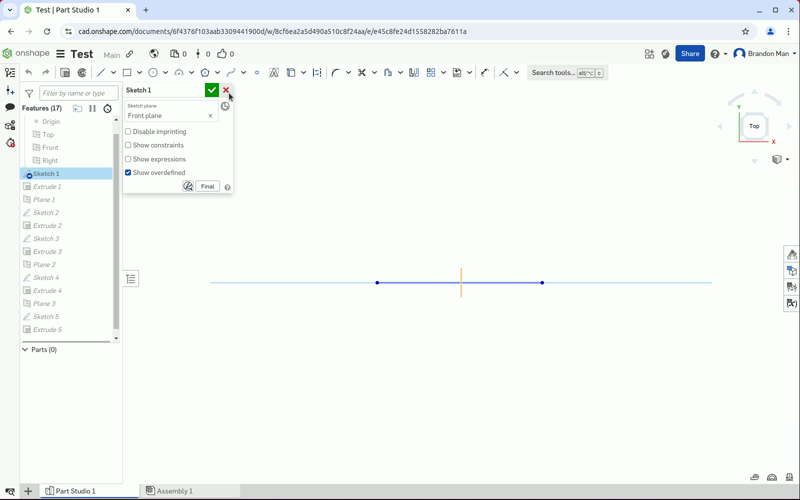
click(229, 92)
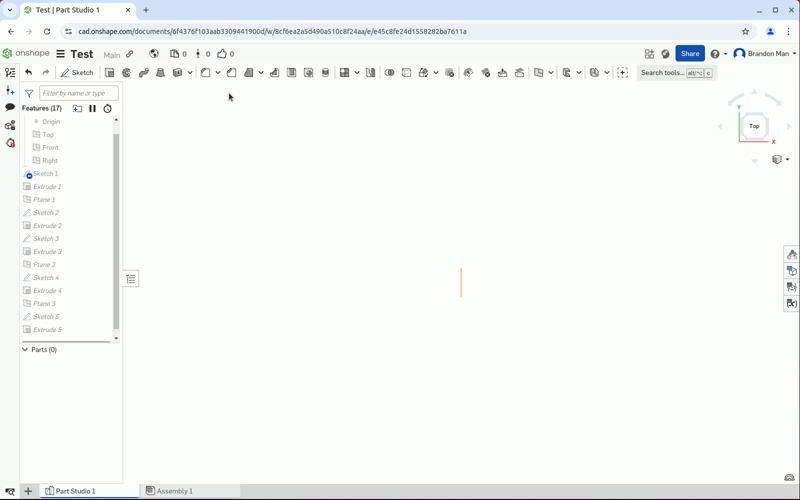
key(shift+s)
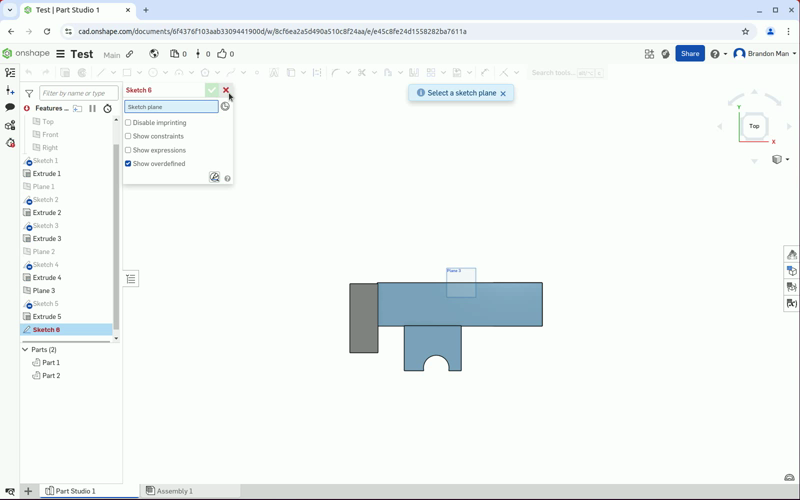
mouse_move(69, 293)
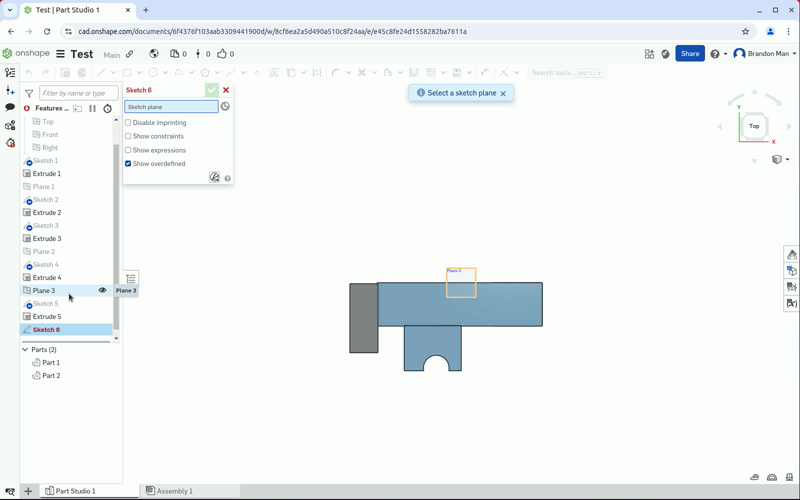
click(69, 293)
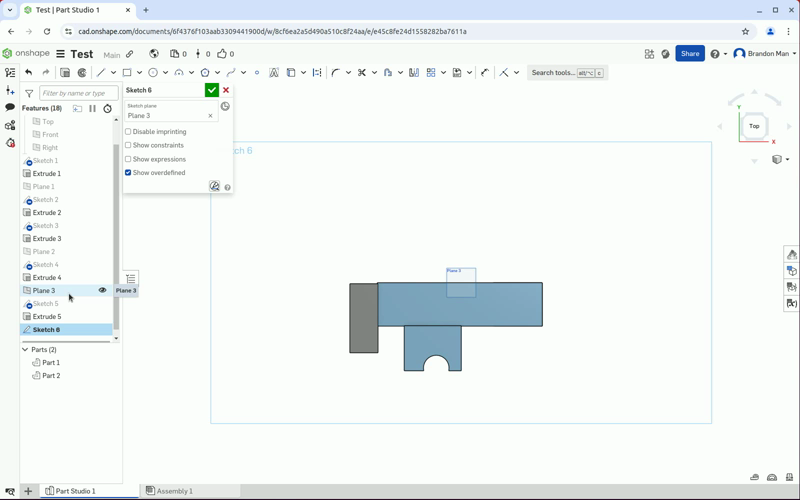
mouse_move(73, 352)
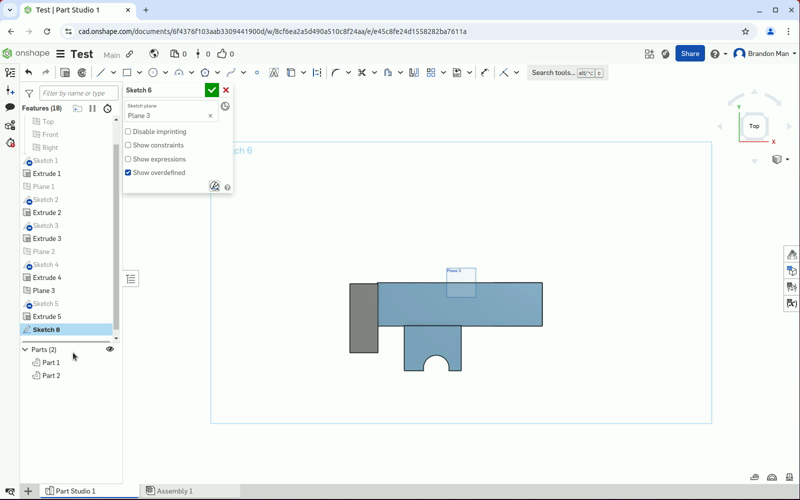
key(y)
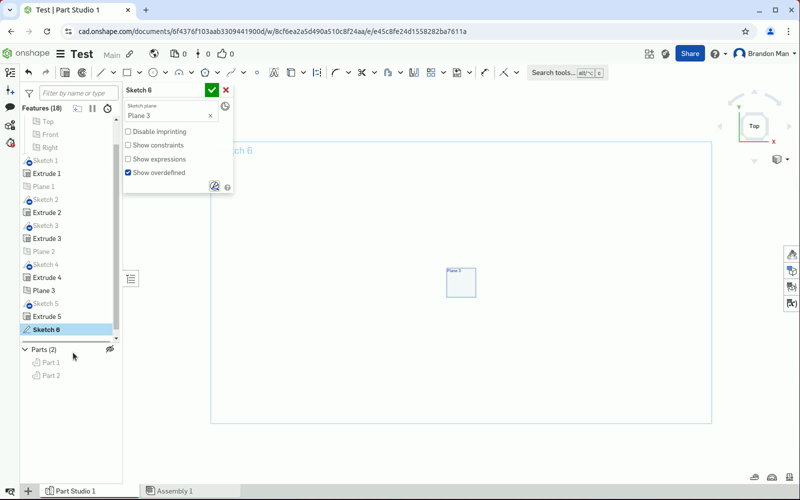
key(l)
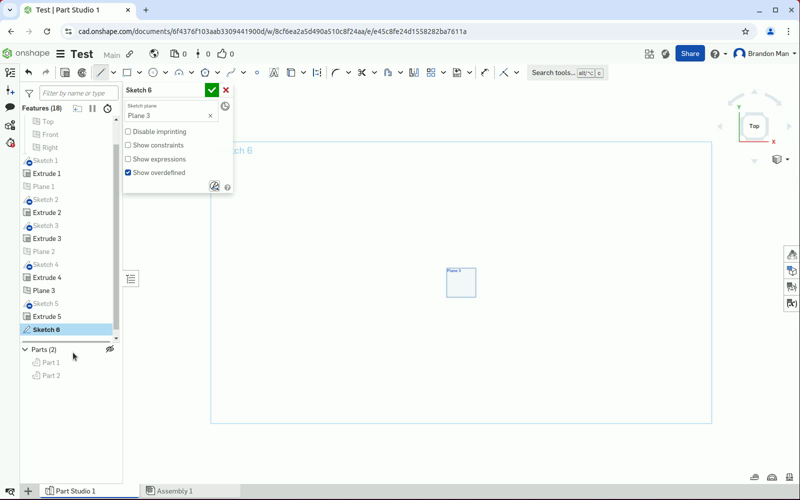
key_down(shift)
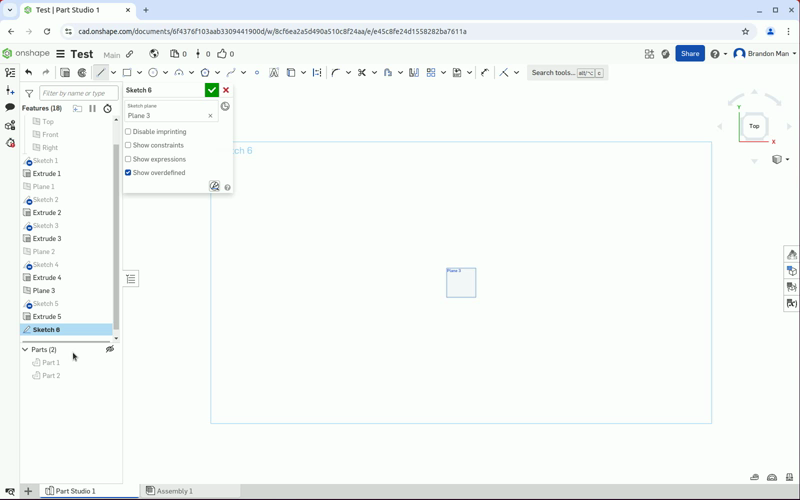
mouse_move(460, 370)
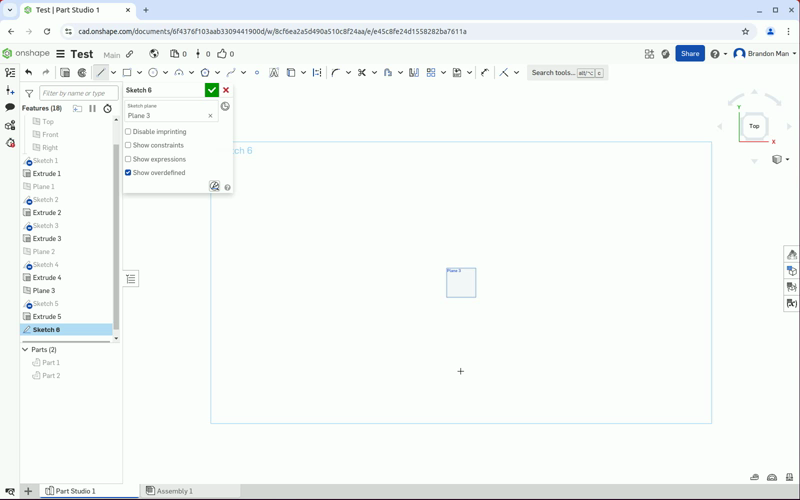
click(460, 370)
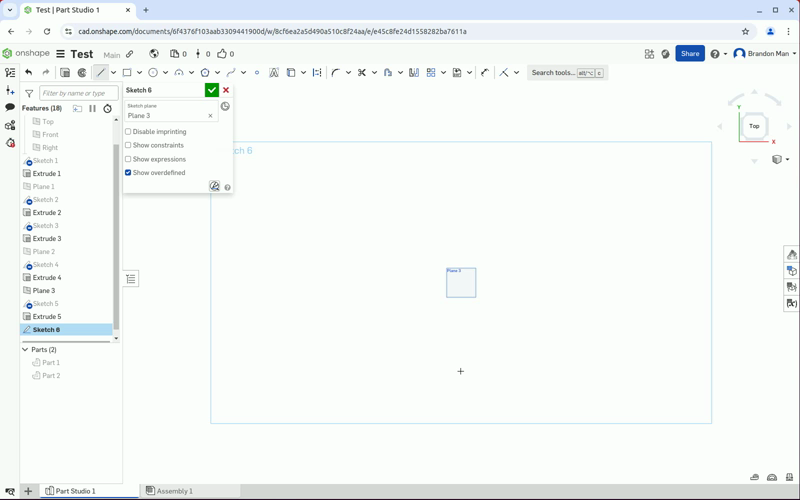
key_up(shift)
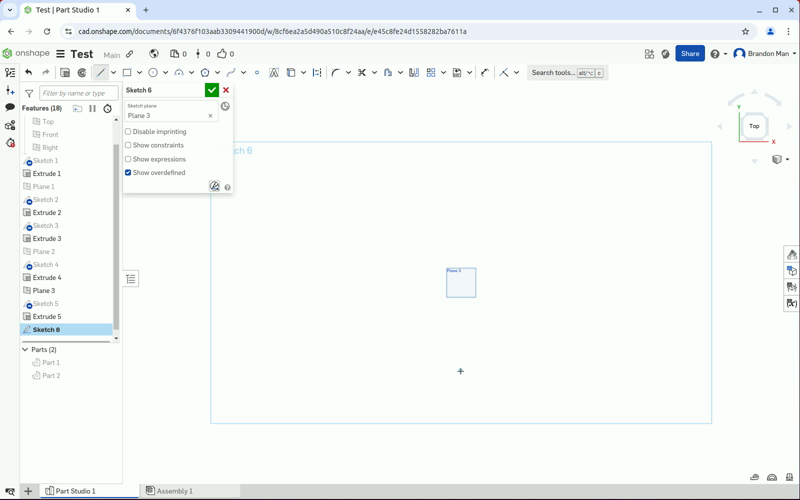
key_down(shift)
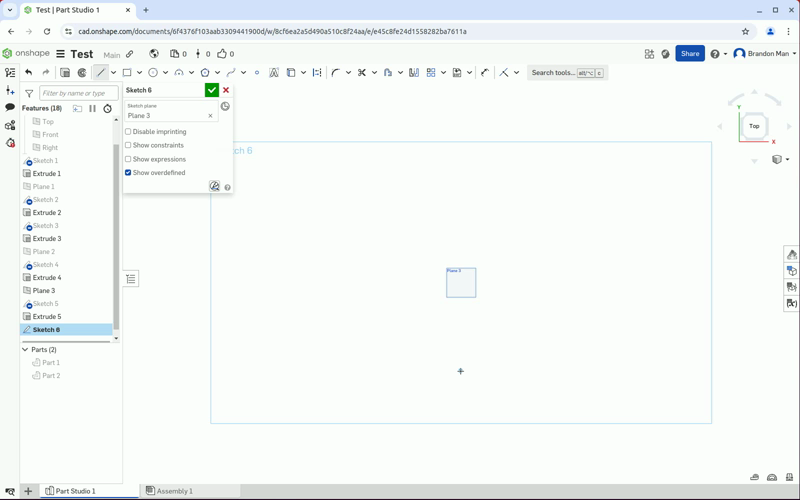
mouse_move(543, 326)
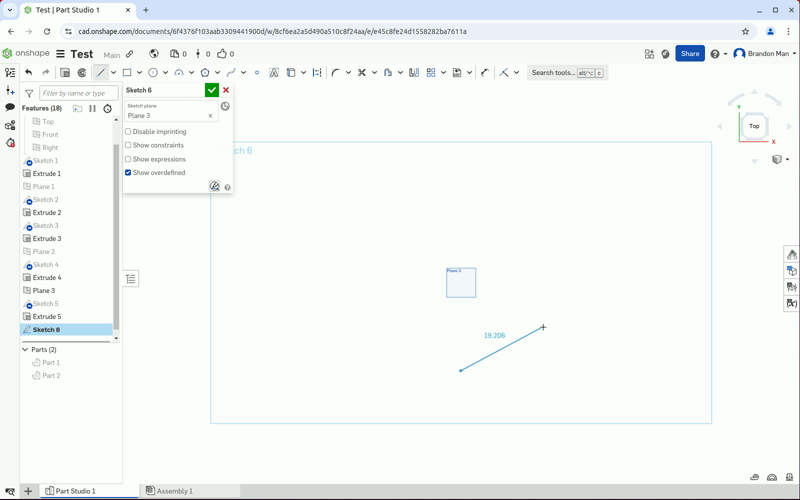
click(543, 326)
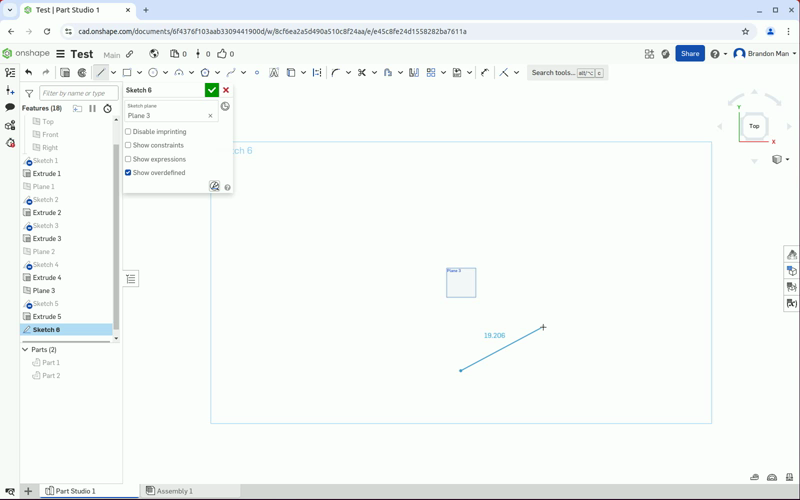
key_up(shift)
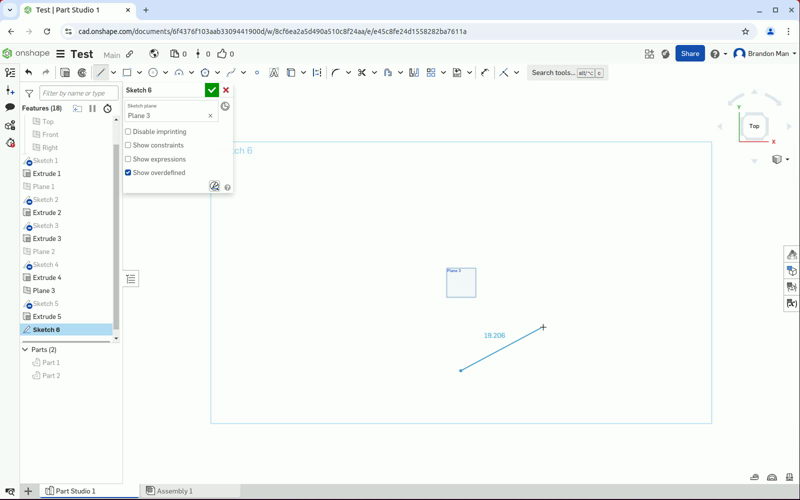
key_down(shift)
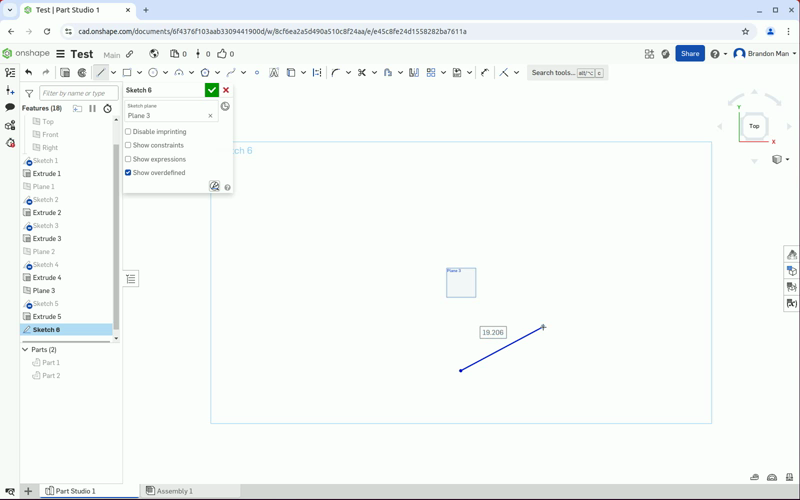
mouse_move(460, 326)
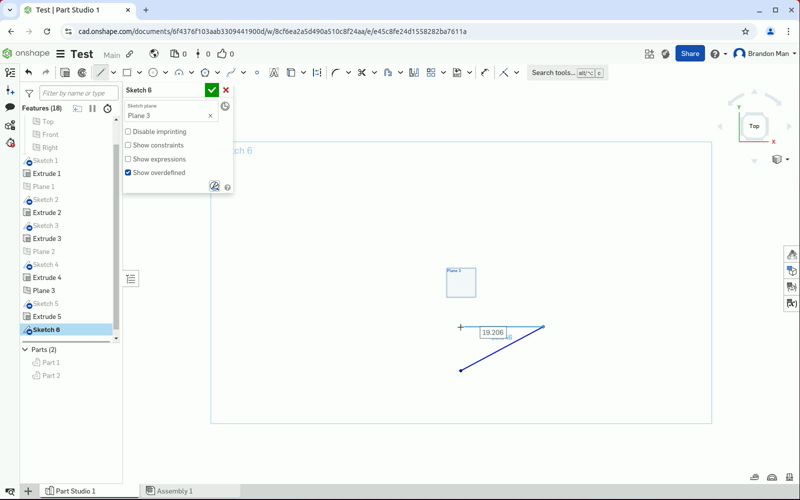
click(460, 326)
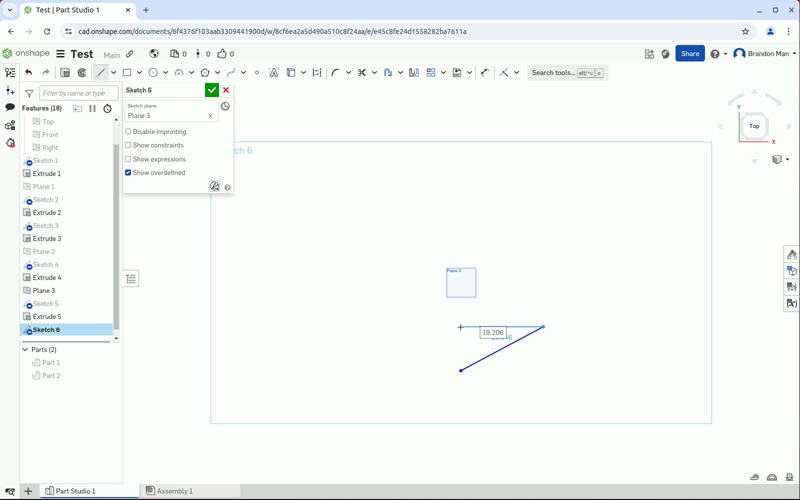
key_up(shift)
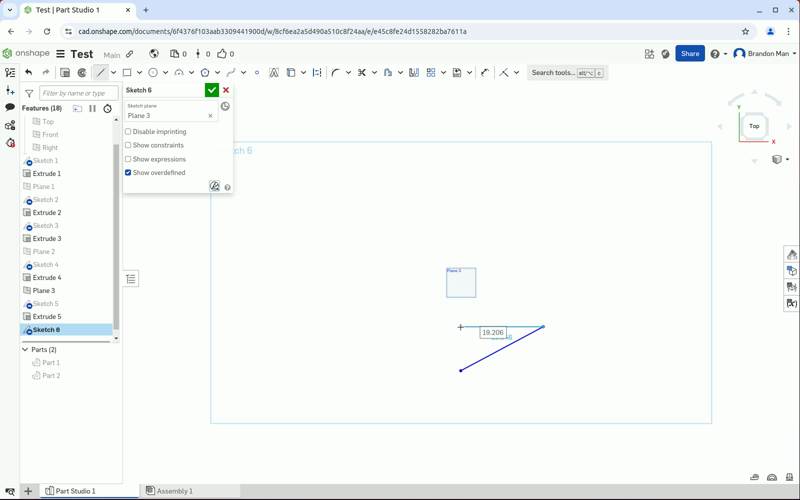
mouse_move(490, 326)
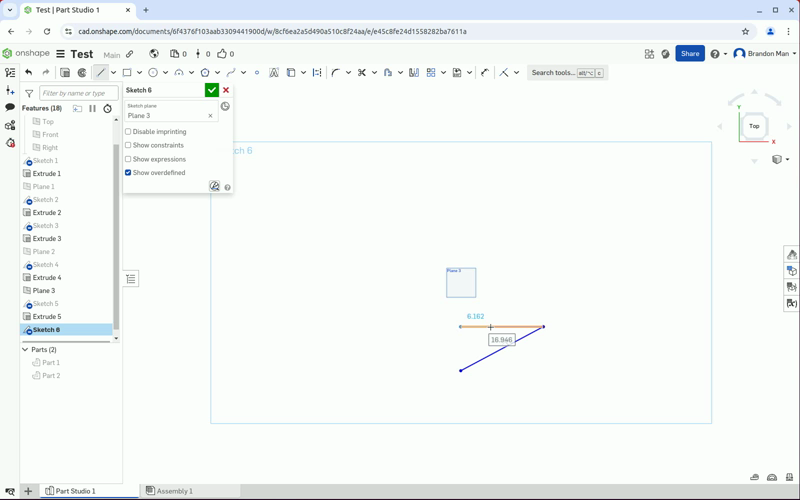
key_down(shift)
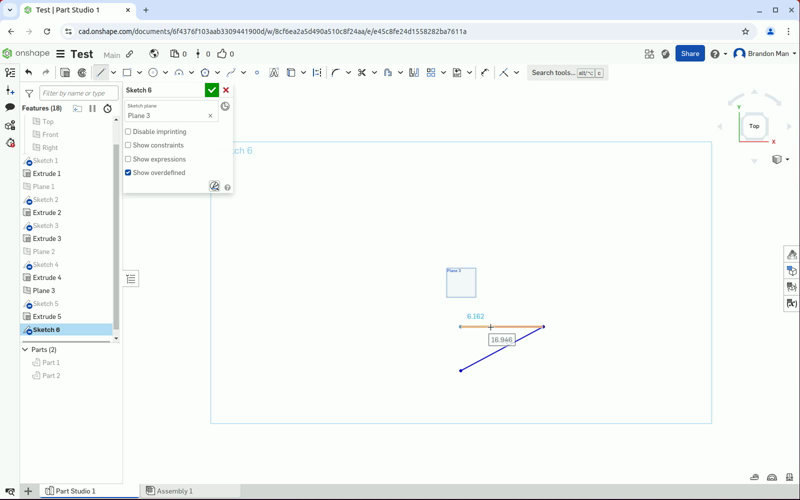
mouse_move(460, 370)
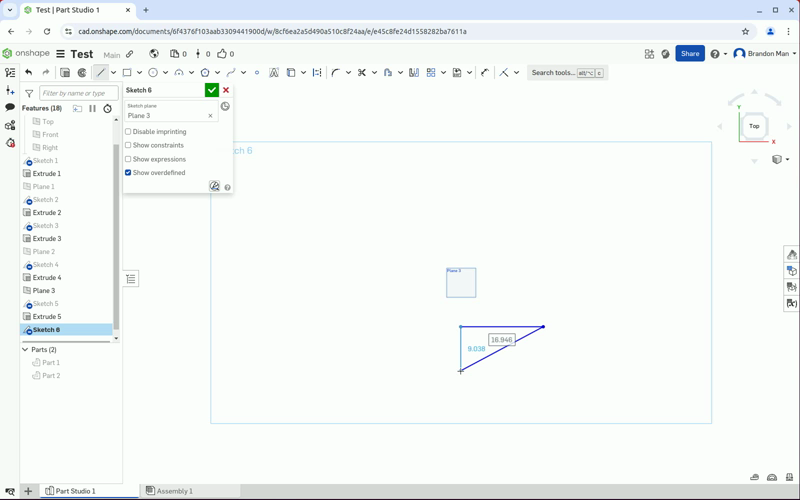
key_up(shift)
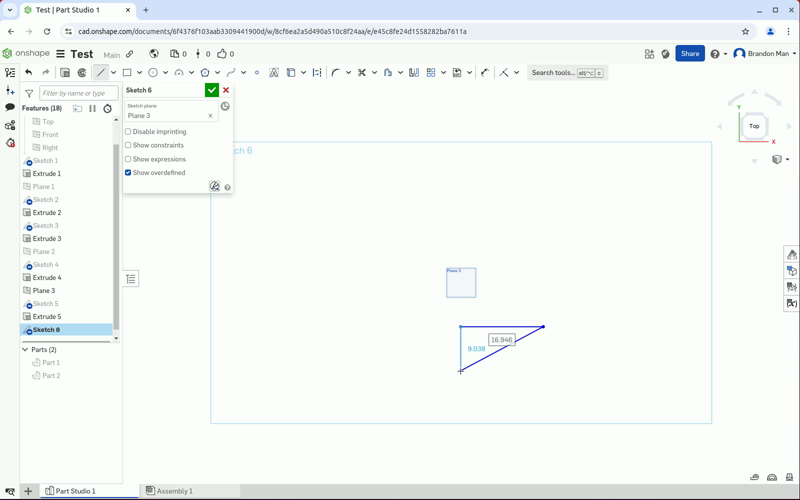
click(460, 370)
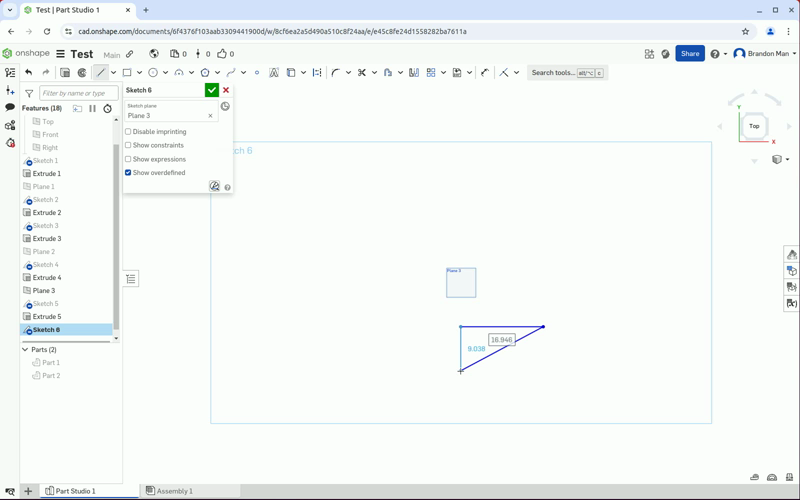
key(esc)
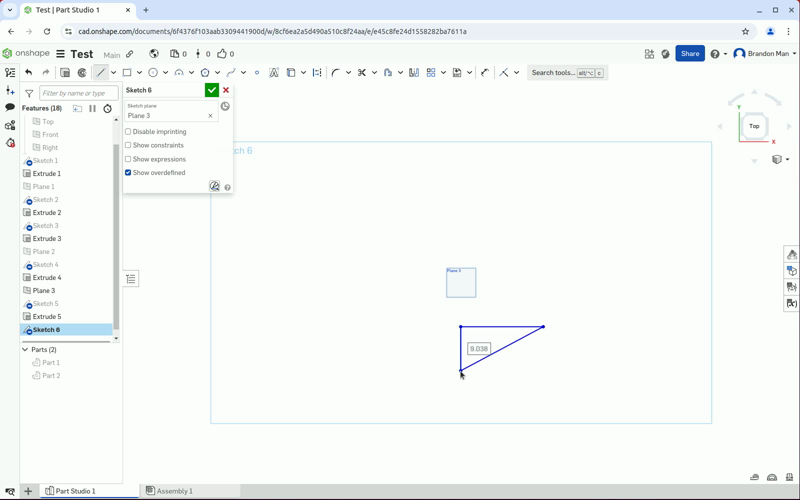
mouse_move(467, 364)
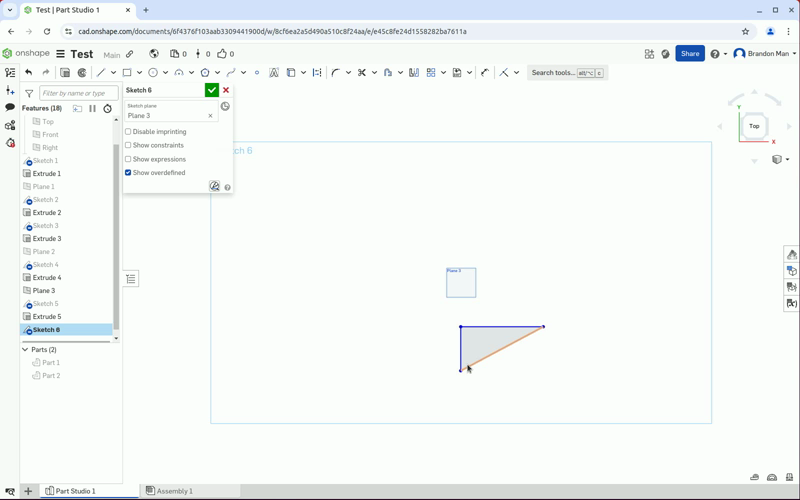
click(467, 364)
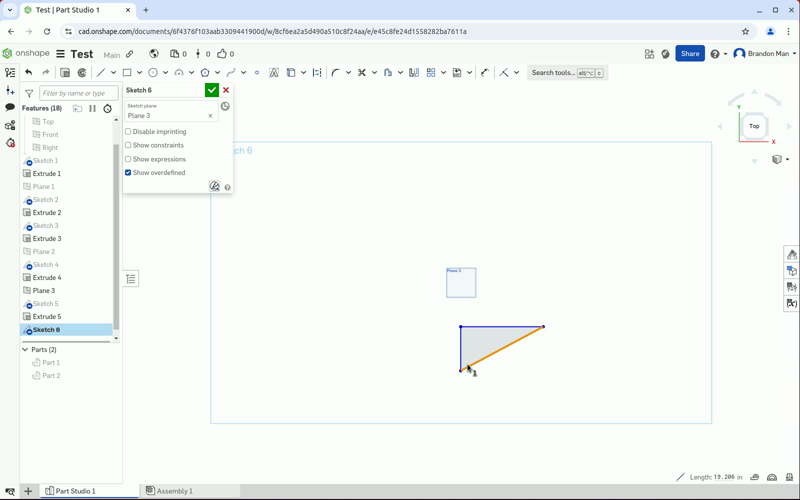
mouse_move(73, 352)
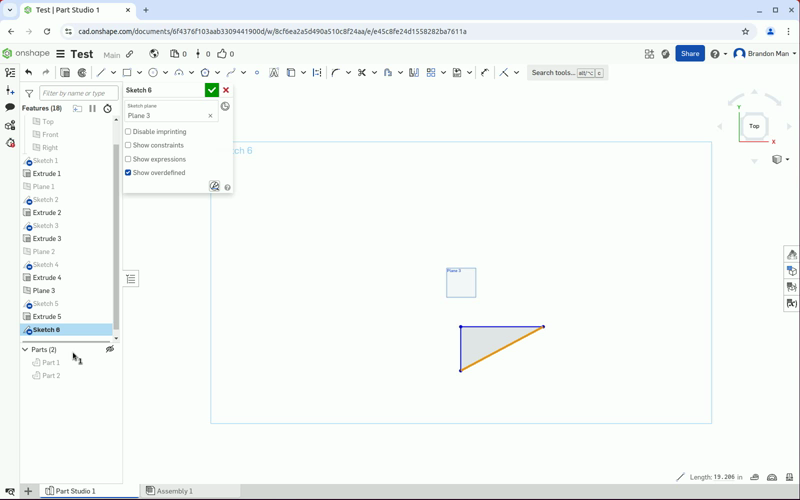
key(shift+y)
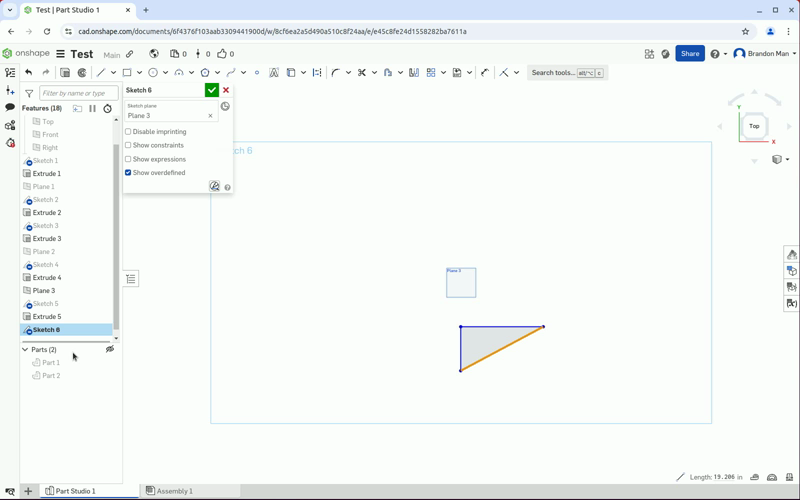
key(shift+e)
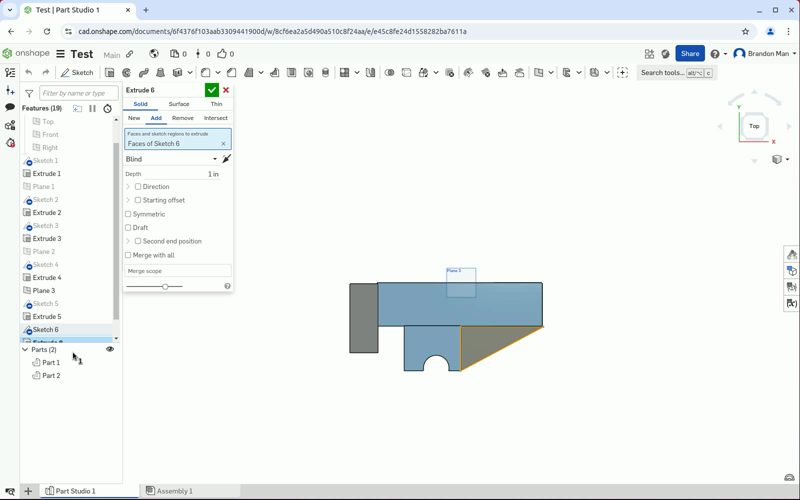
mouse_move(143, 106)
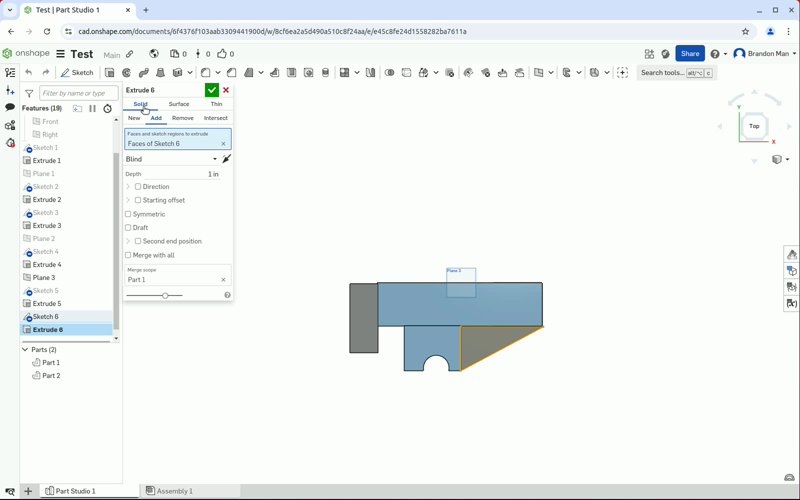
click(143, 106)
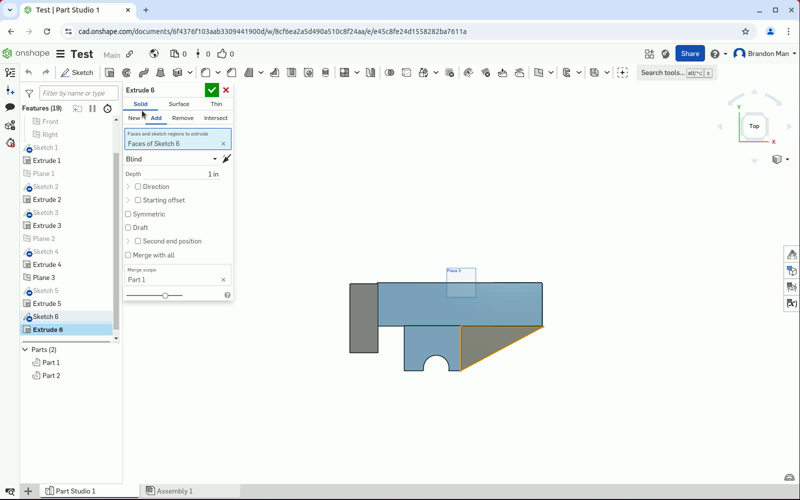
mouse_move(137, 120)
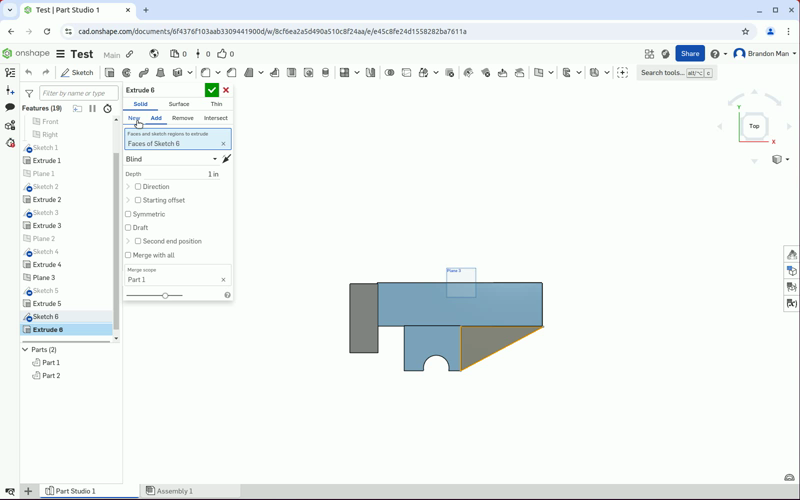
click(137, 120)
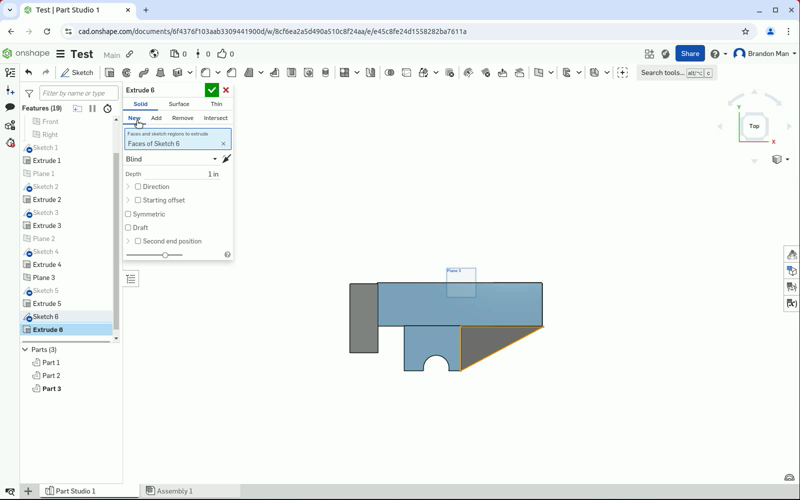
key(tab, 4)
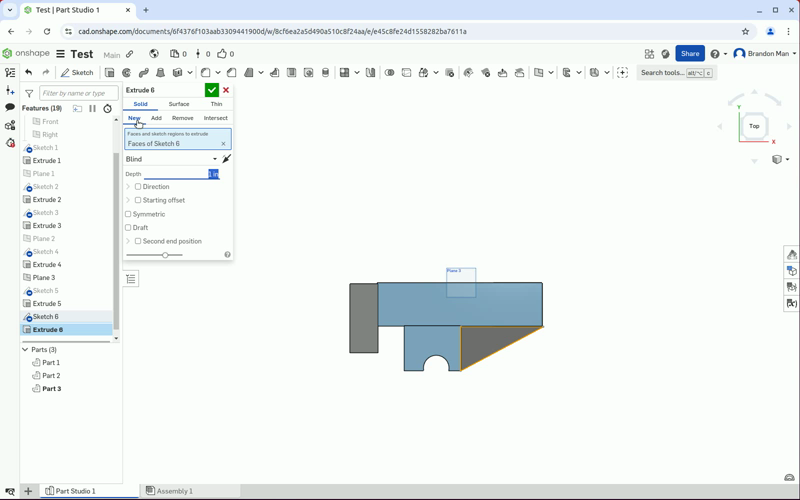
text(-4.333)
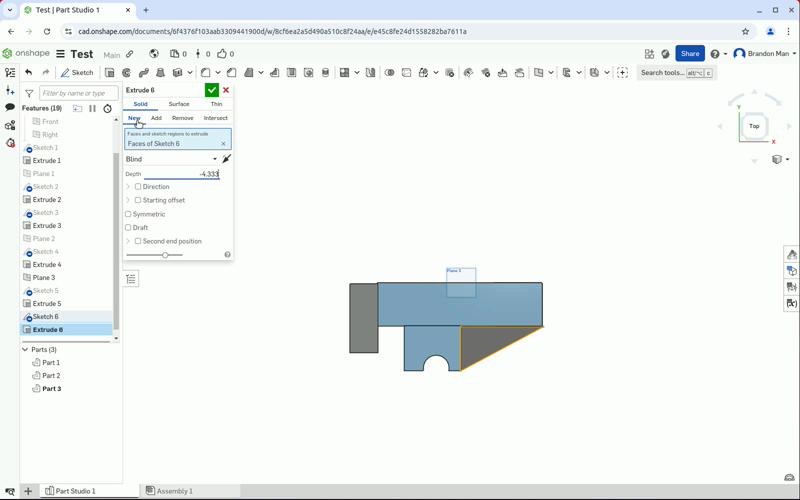
key(enter)
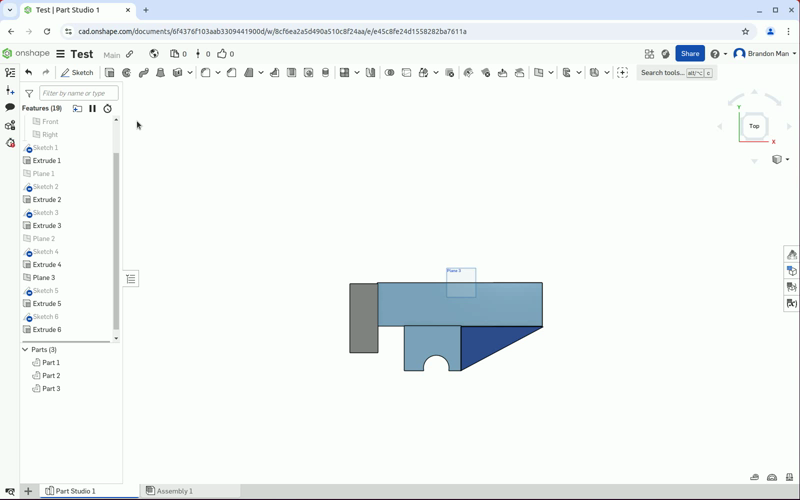
key(shift+h)
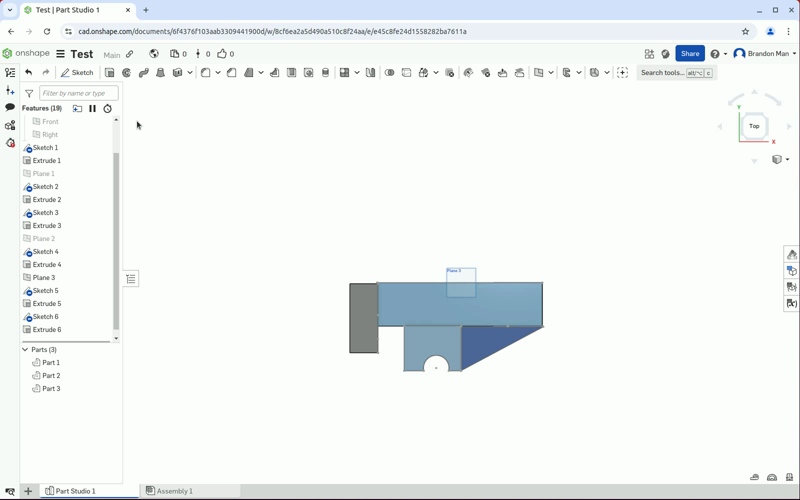
key(shift+h)
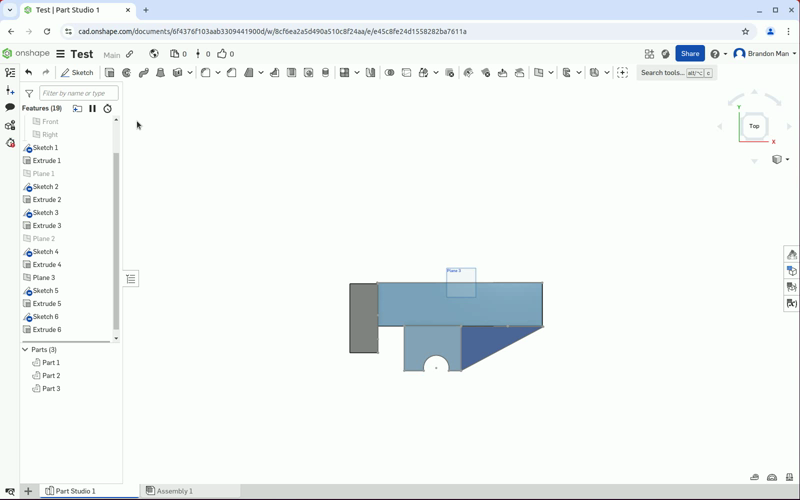
key(shift+7)
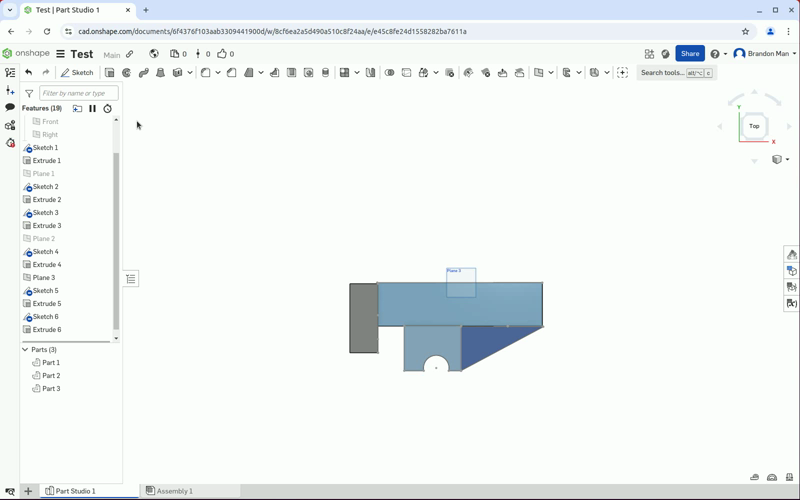
key(up, 3)
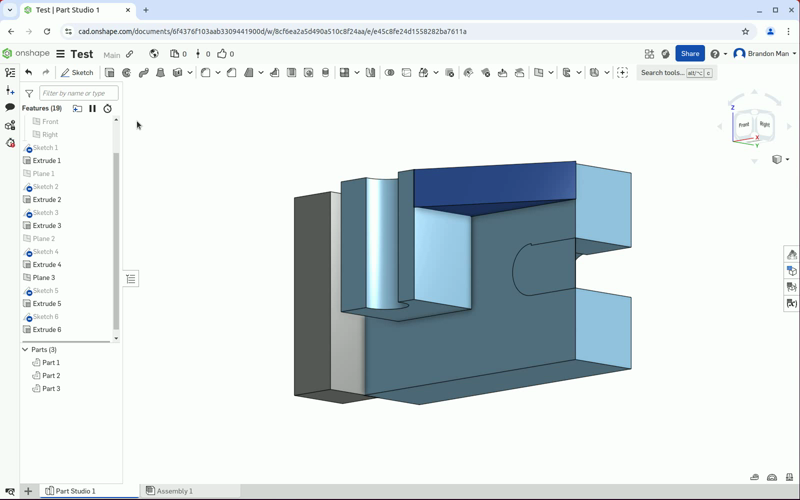
key(left, 3)
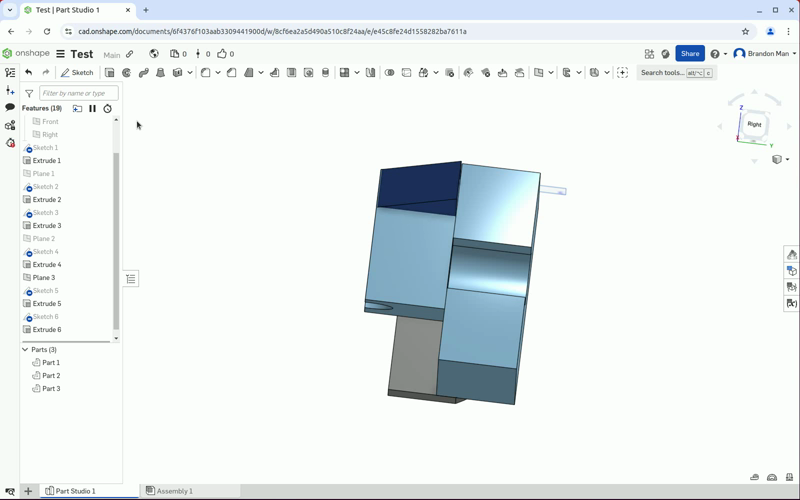
key(right, 3)
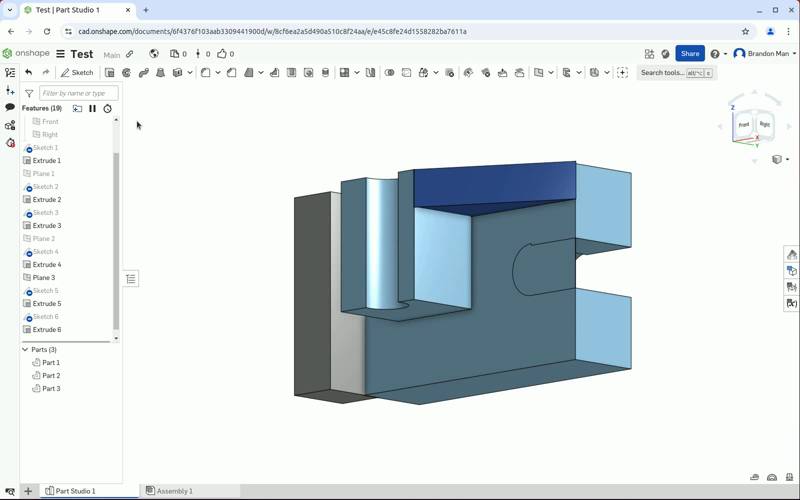
key(down, 3)
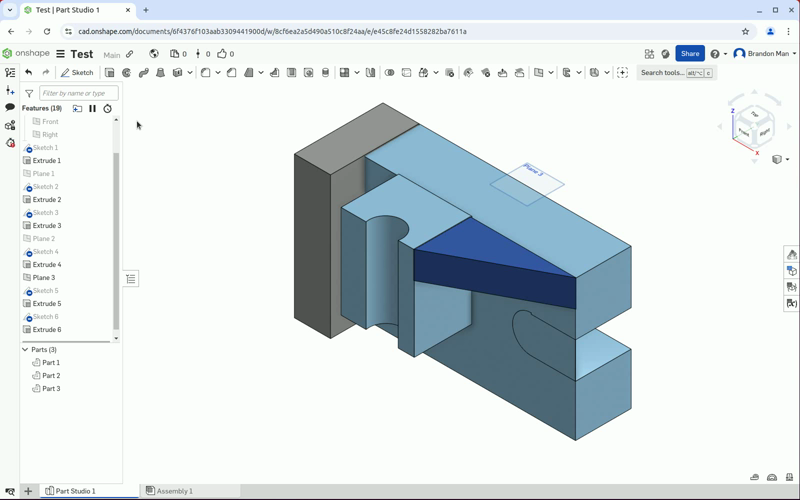
mouse_move(69, 150)
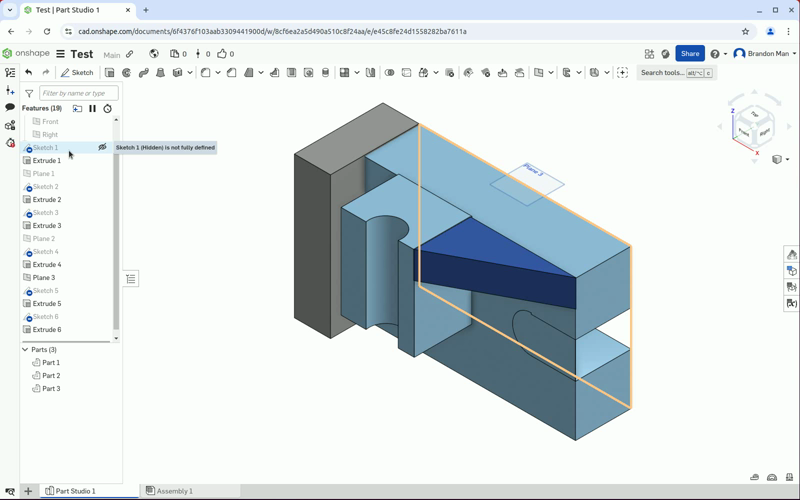
click(69, 150)